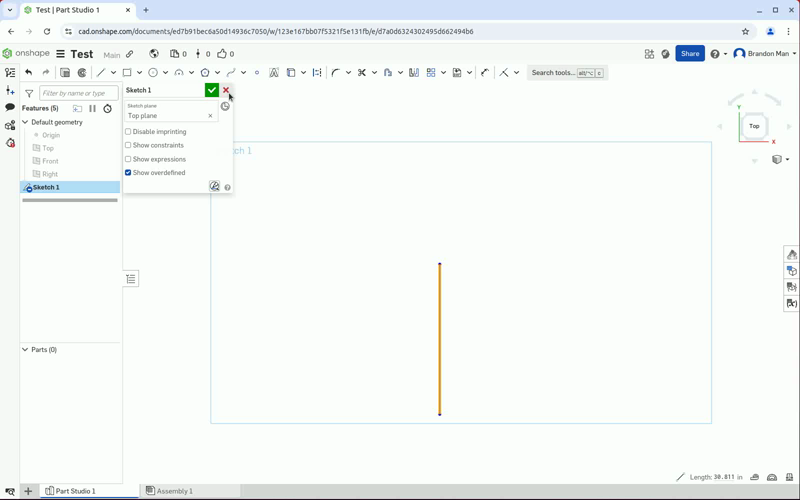
key(shift+h)
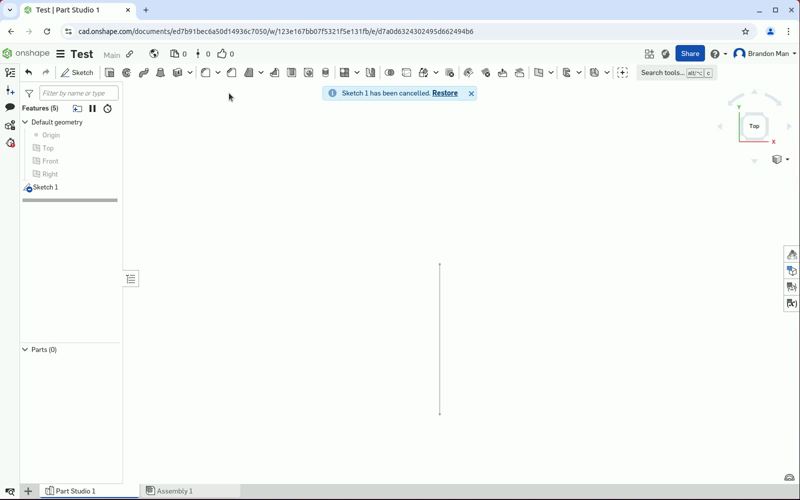
mouse_move(73, 352)
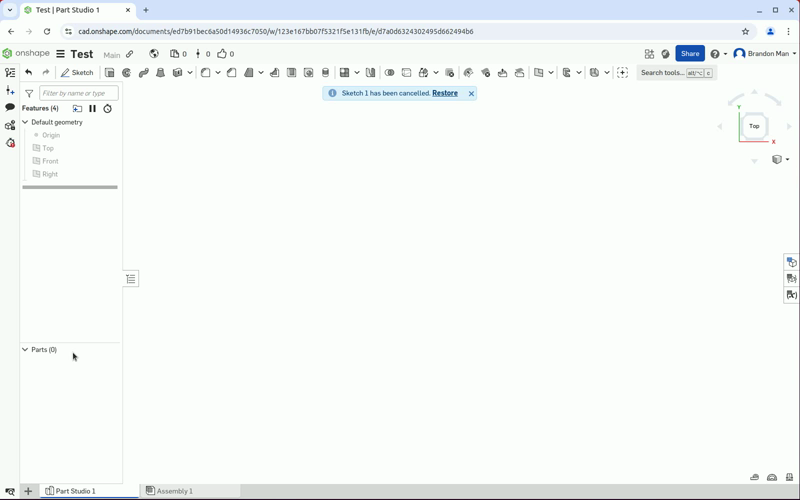
key(y)
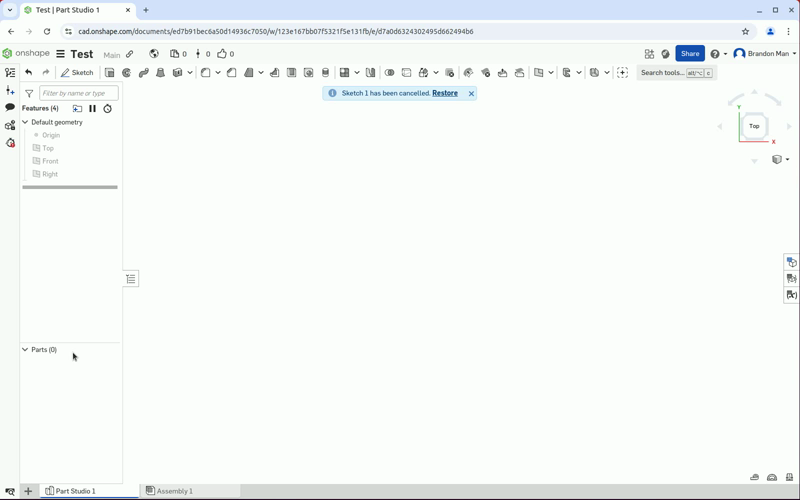
key(shift+p)
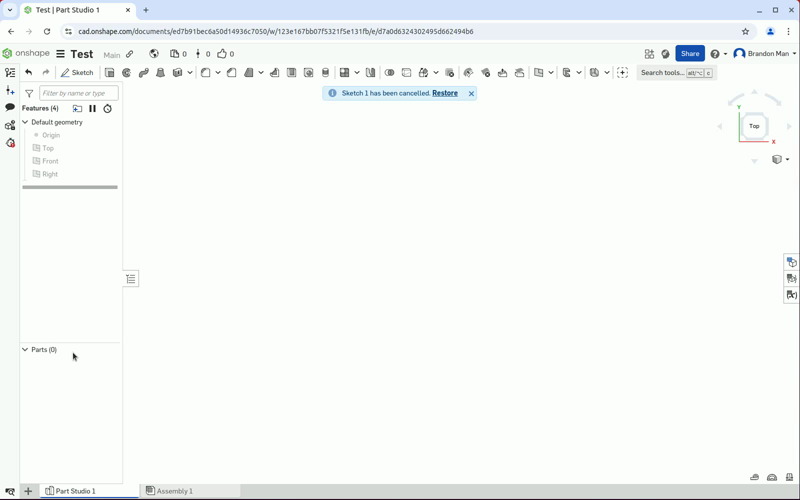
key(space)
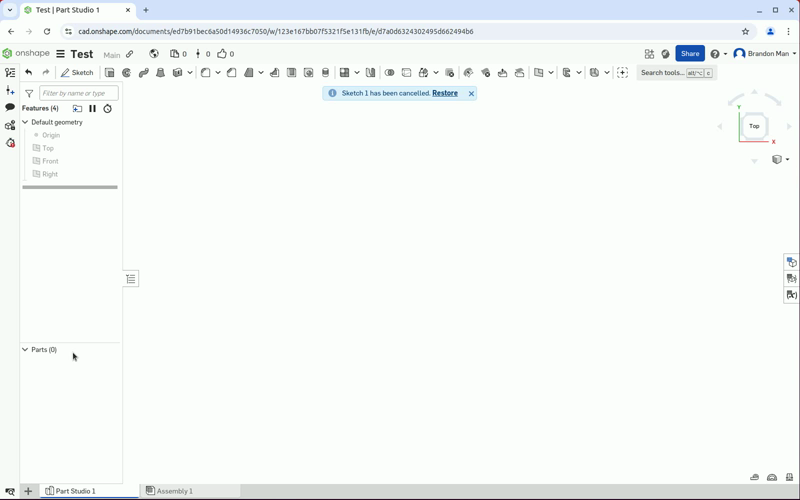
key_down(shift)
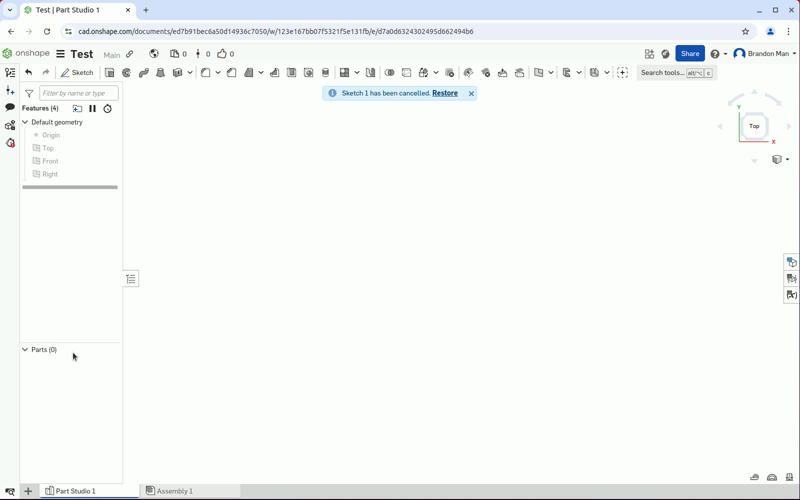
key(up)
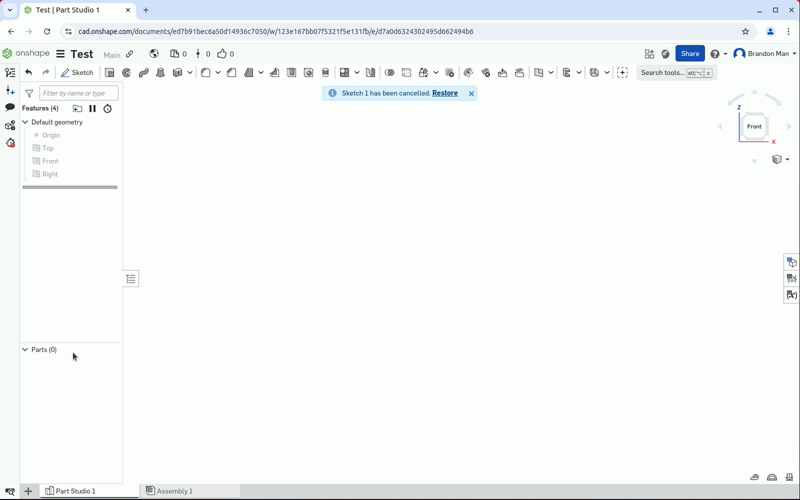
key_up(shift)
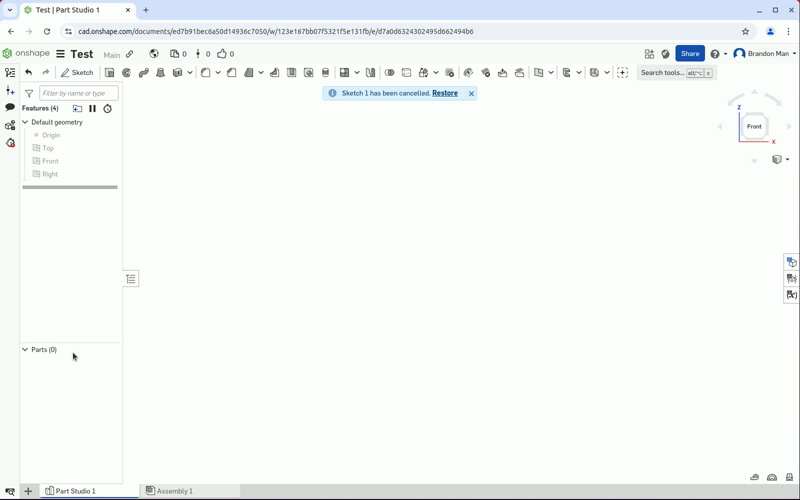
mouse_move(73, 352)
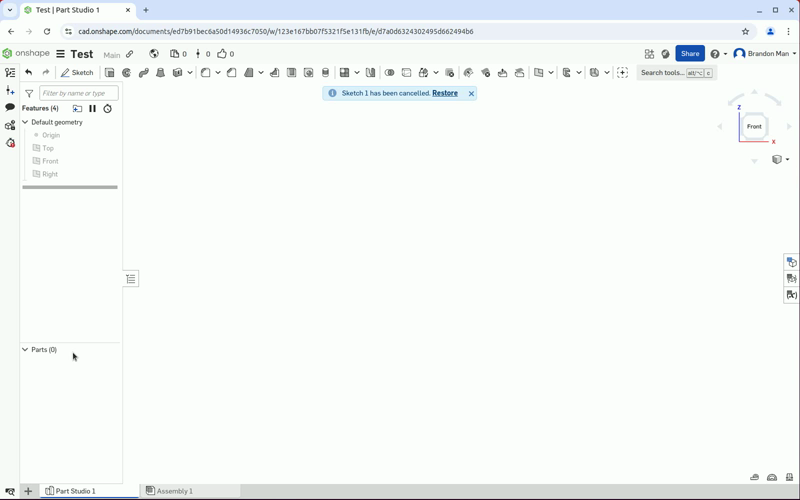
key(shift+y)
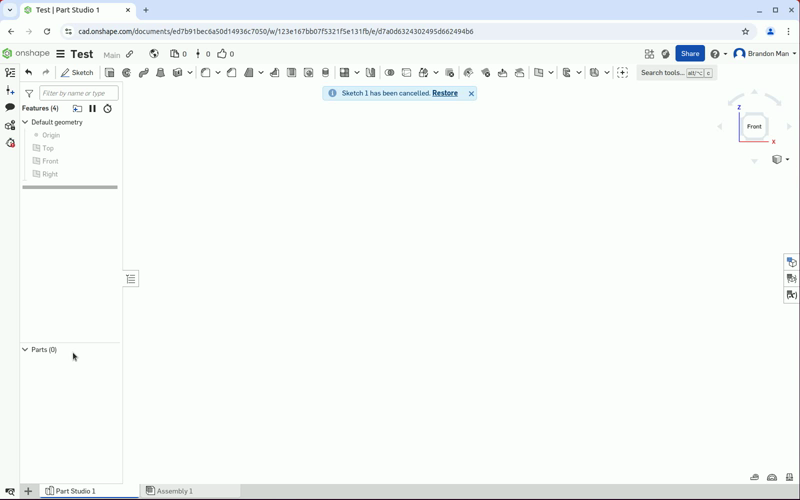
key(shift+s)
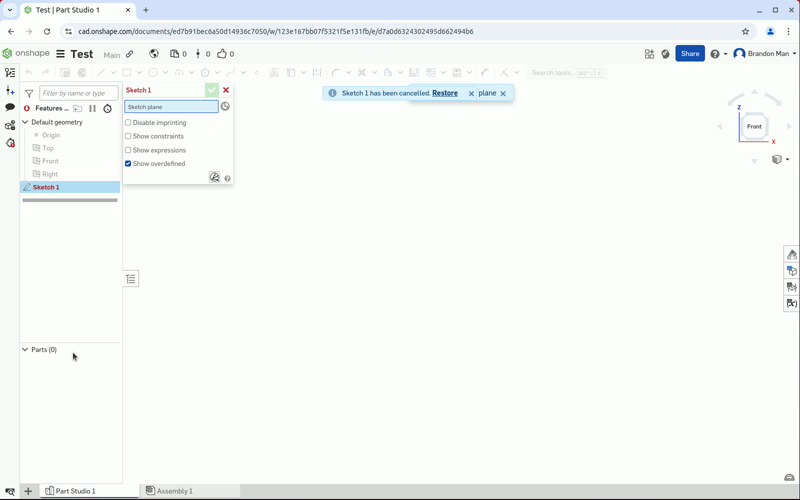
mouse_move(73, 163)
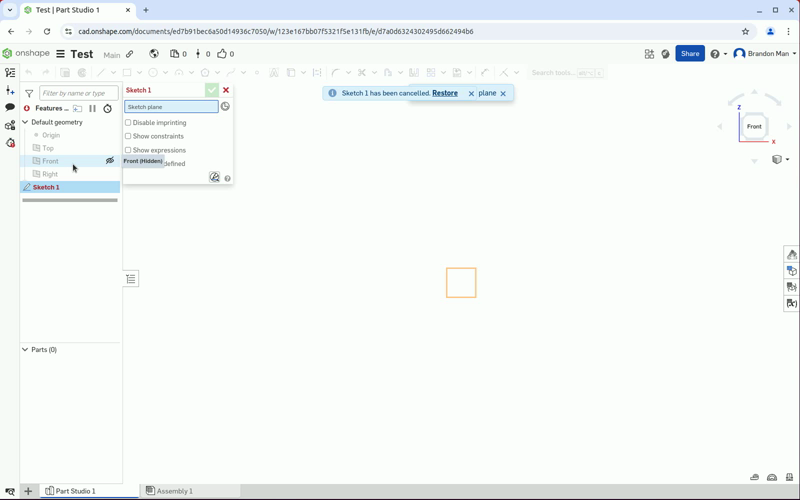
click(73, 163)
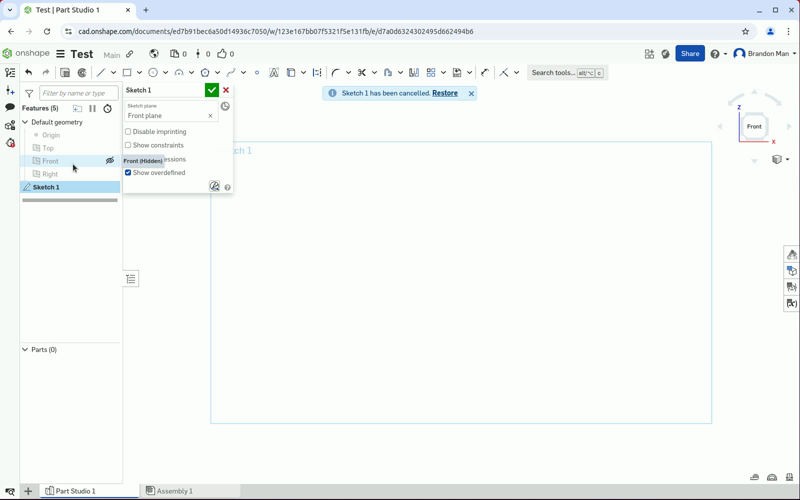
mouse_move(73, 352)
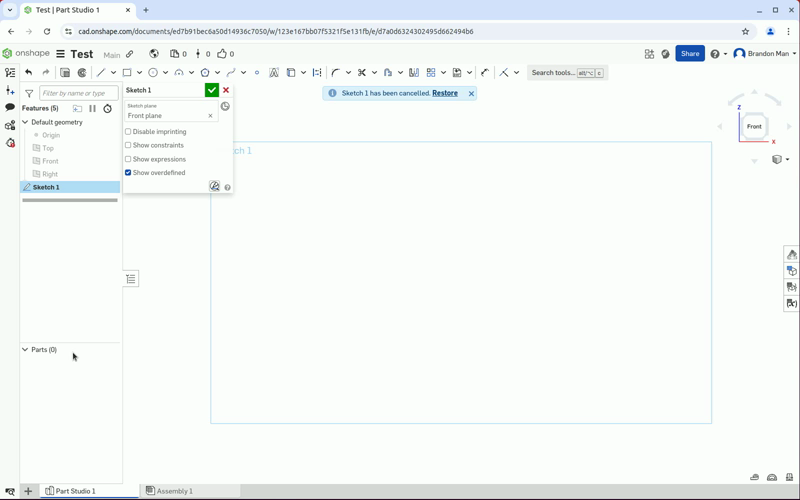
key(y)
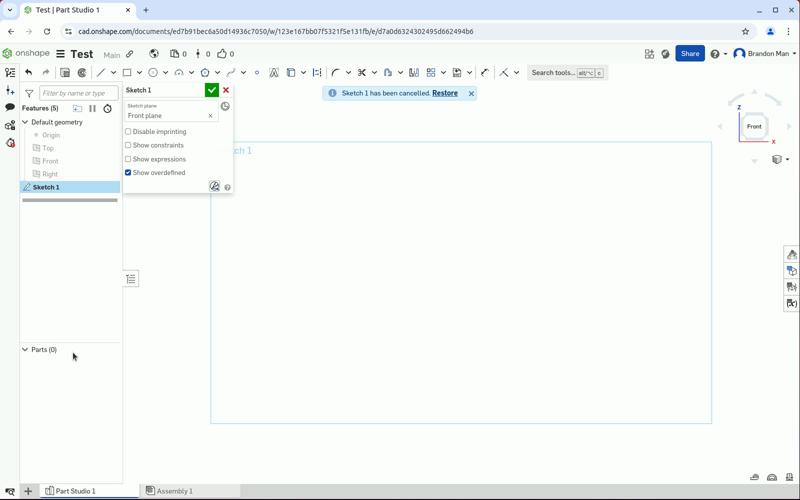
key(l)
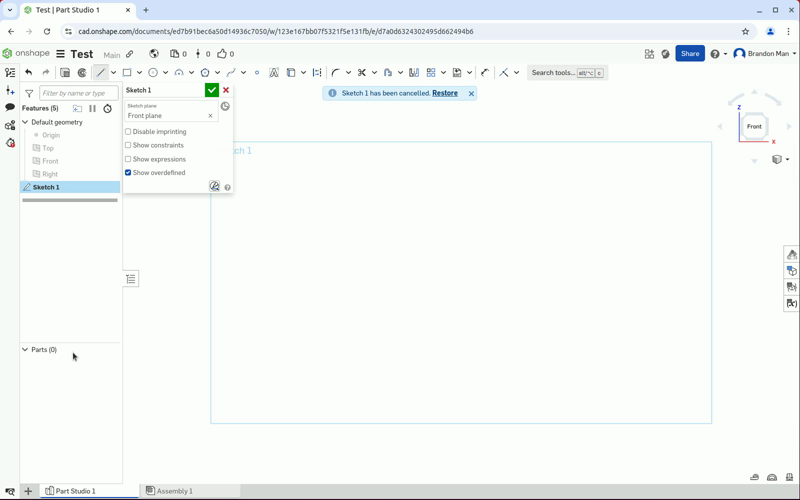
key_down(shift)
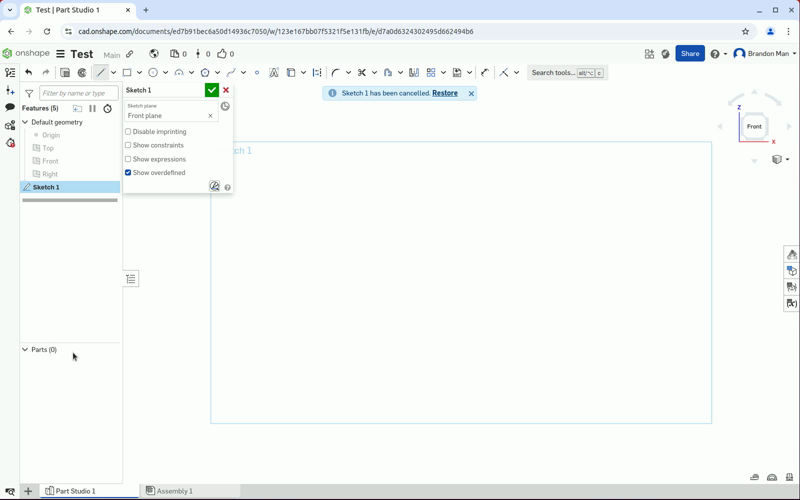
mouse_move(446, 282)
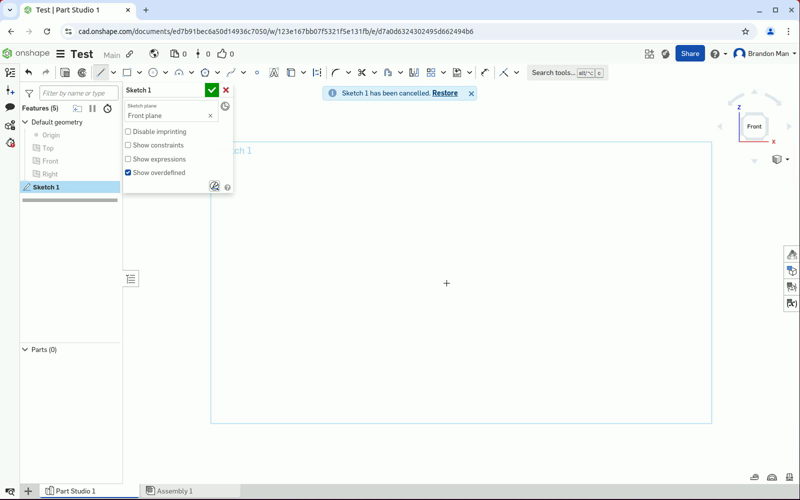
click(446, 282)
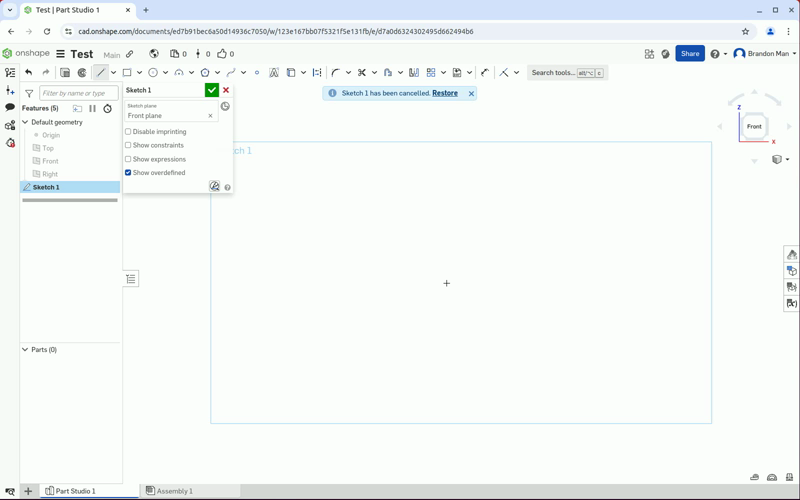
key_up(shift)
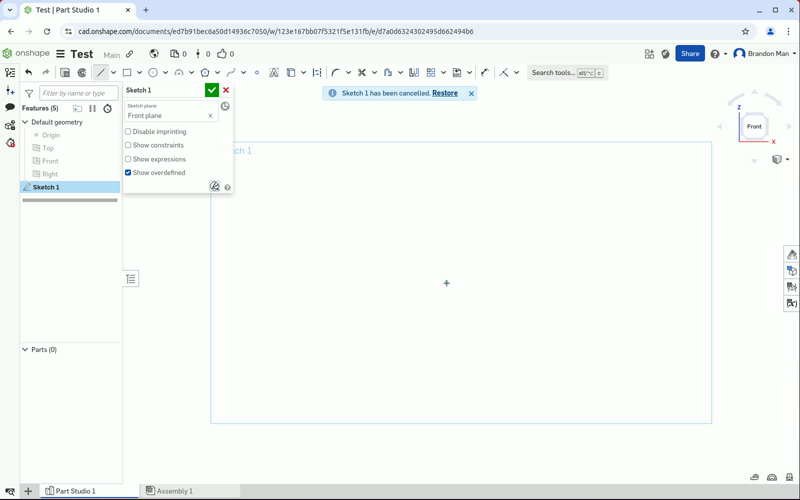
key_down(shift)
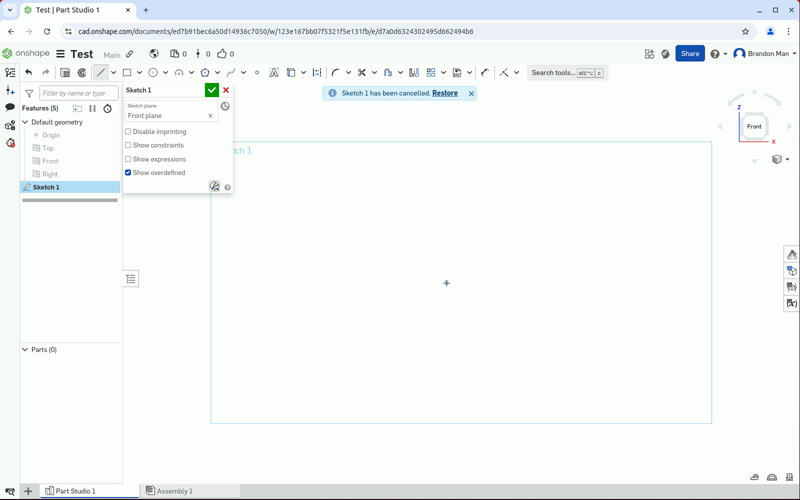
mouse_move(476, 282)
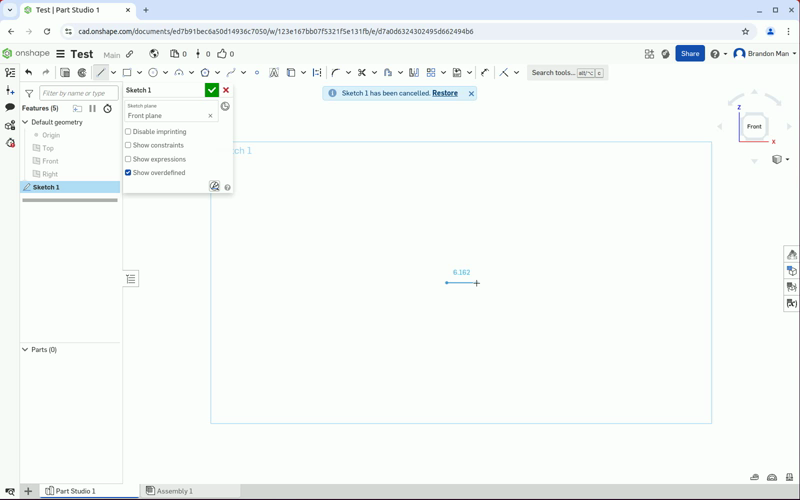
mouse_move(456, 282)
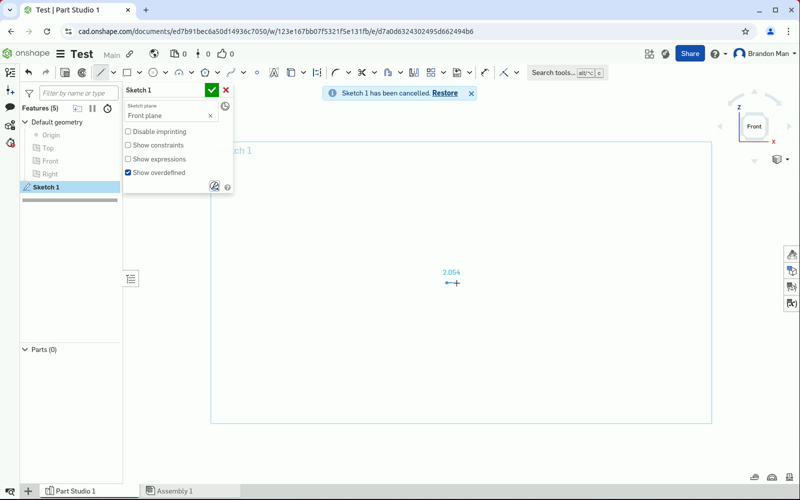
click(456, 282)
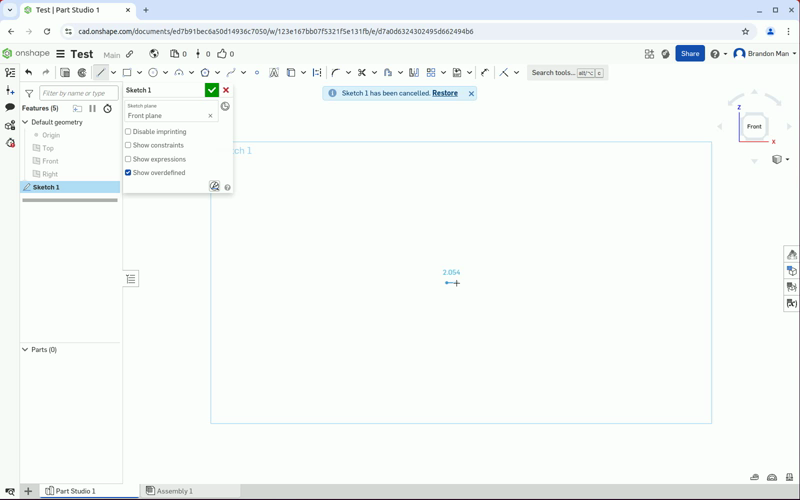
key_up(shift)
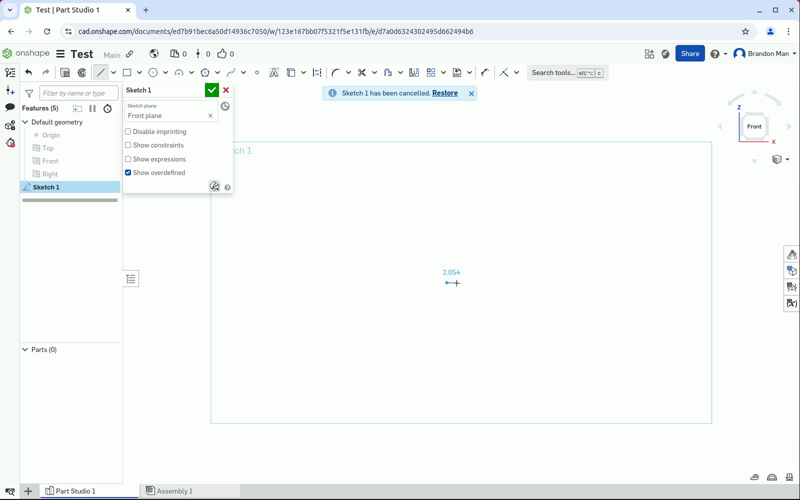
key(esc)
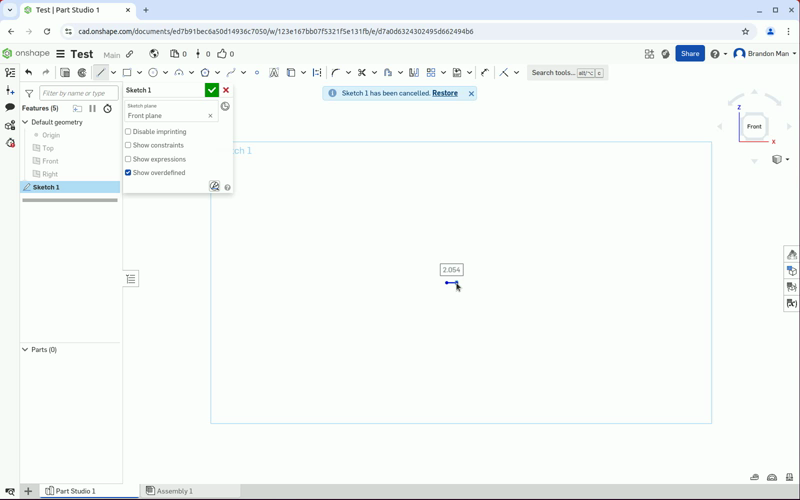
key(a)
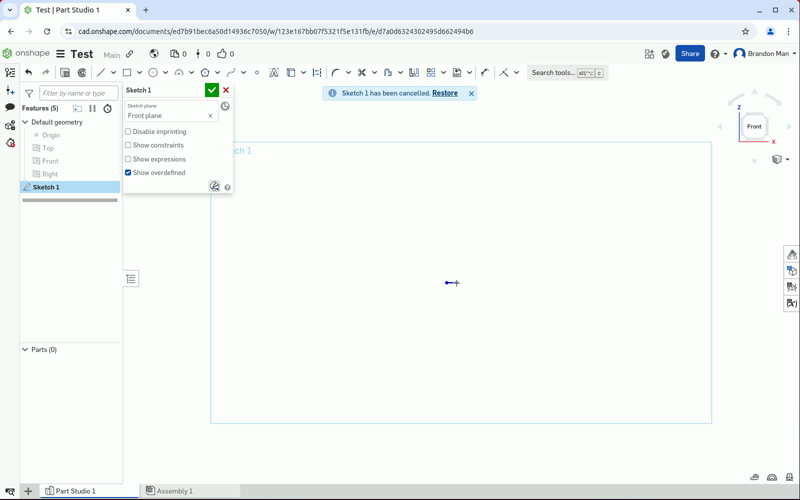
mouse_move(456, 282)
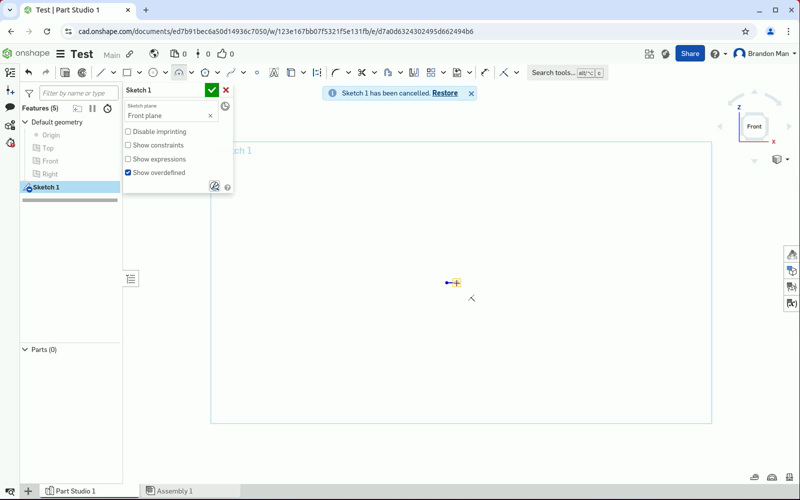
click(456, 282)
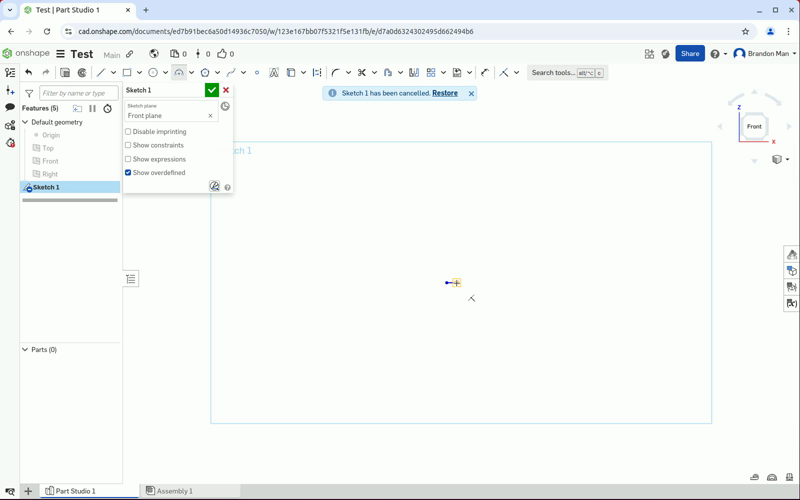
key_down(shift)
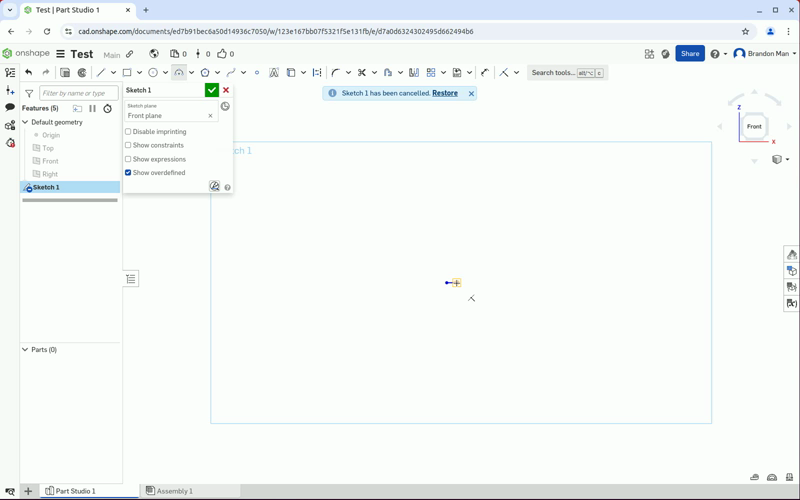
mouse_move(461, 277)
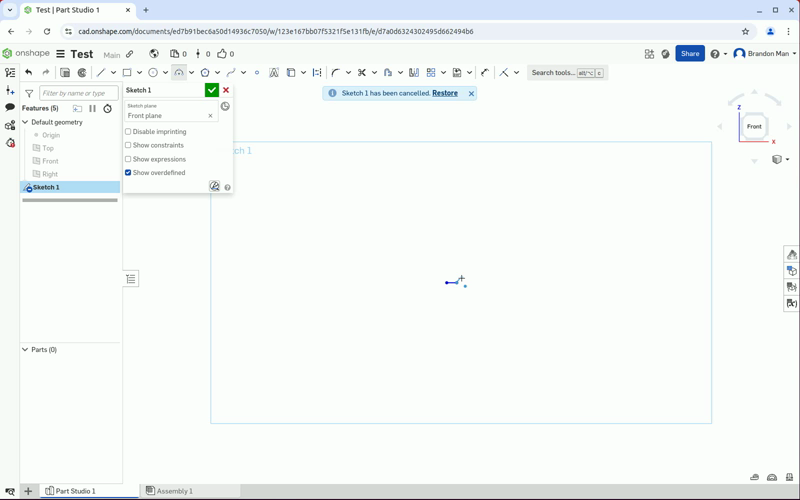
scroll(6)
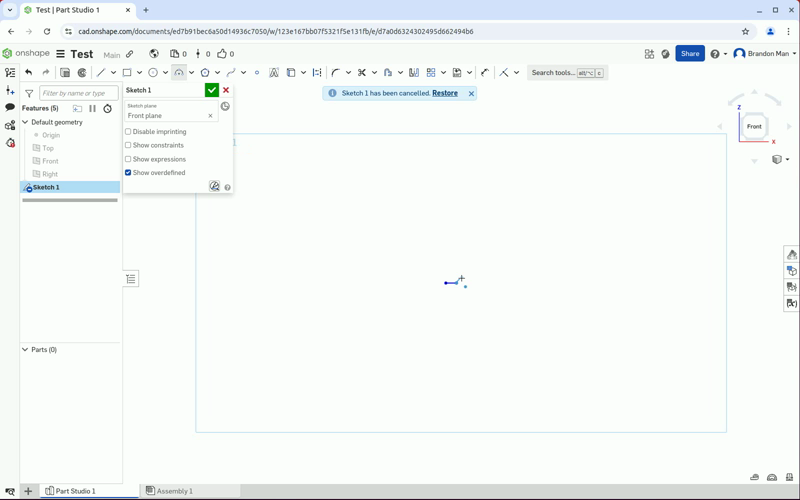
scroll(6)
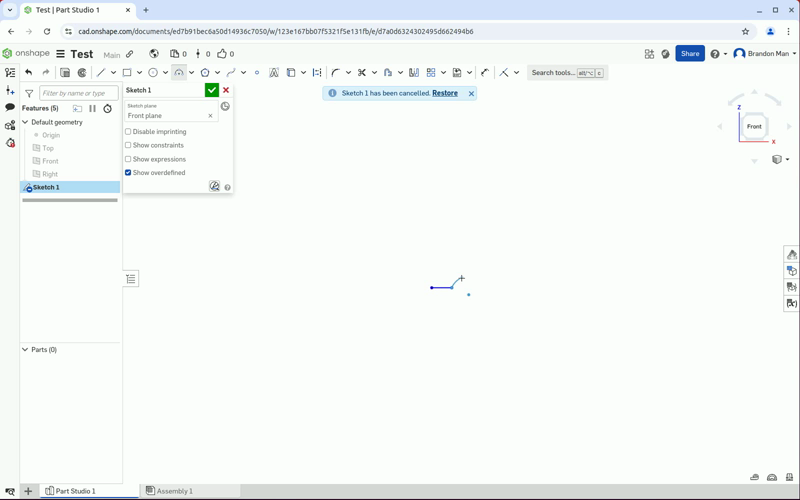
scroll(6)
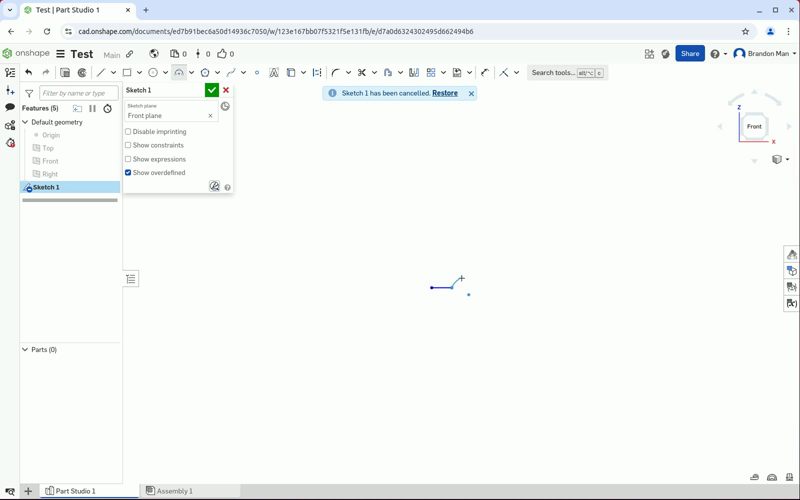
scroll(6)
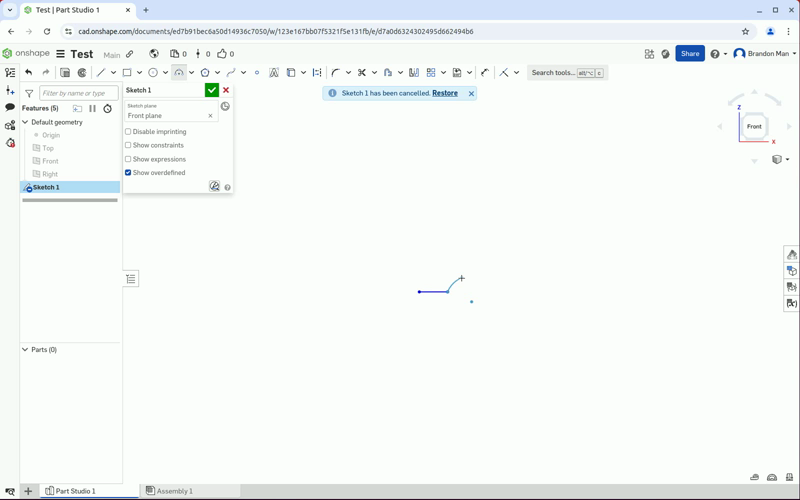
scroll(6)
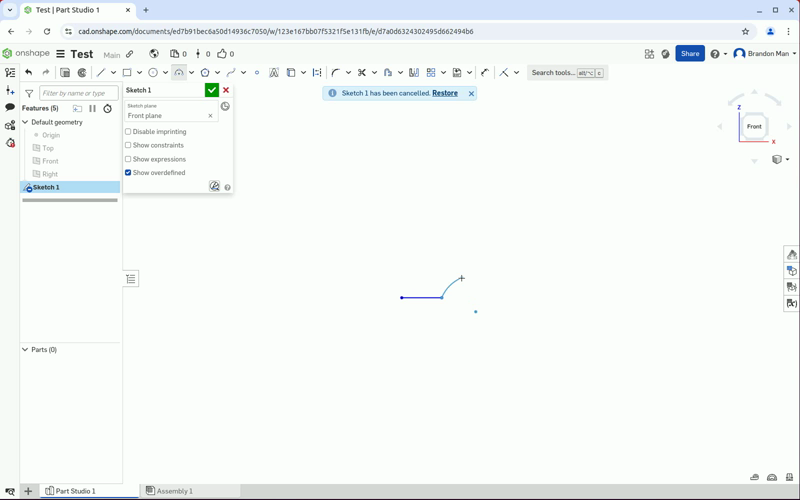
scroll(6)
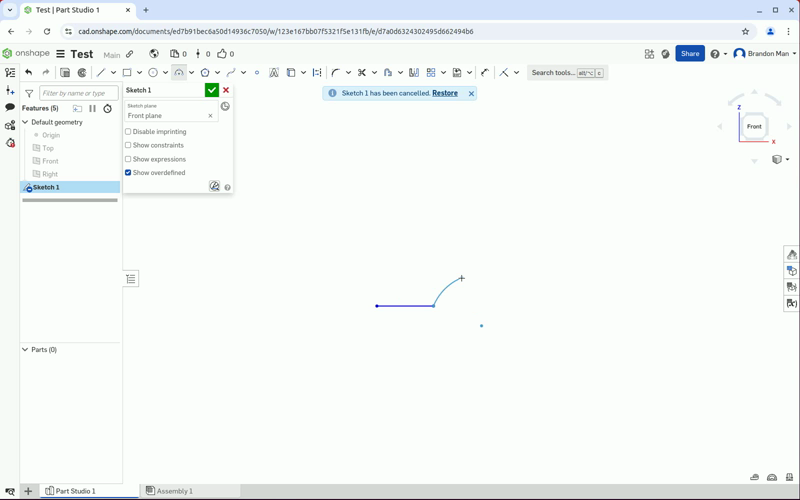
scroll(6)
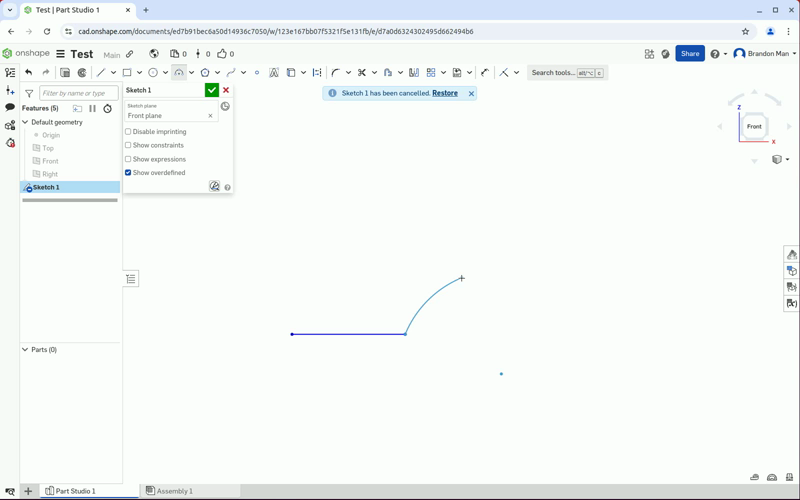
click(461, 277)
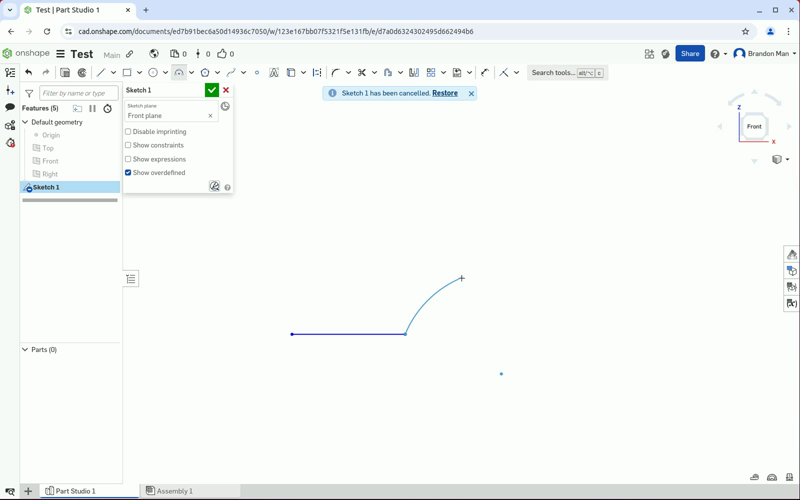
scroll(-6)
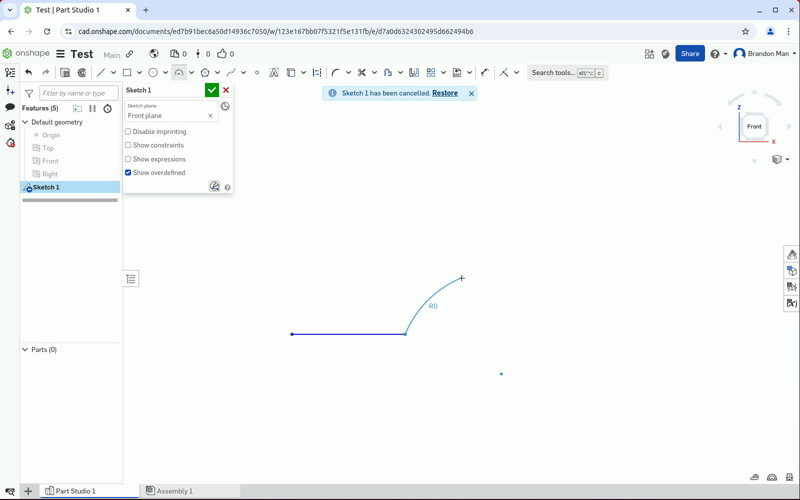
scroll(-6)
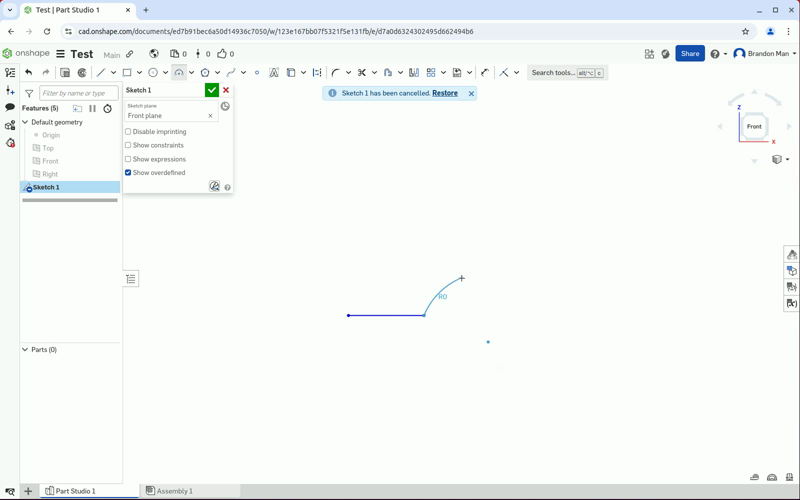
scroll(-6)
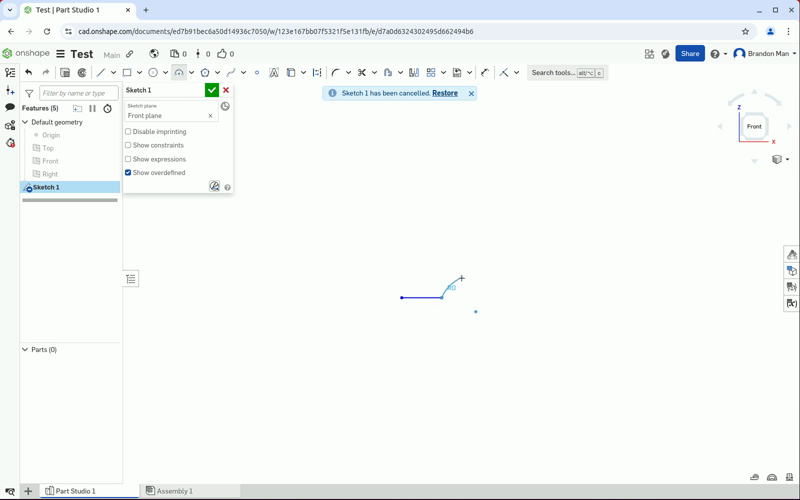
scroll(-6)
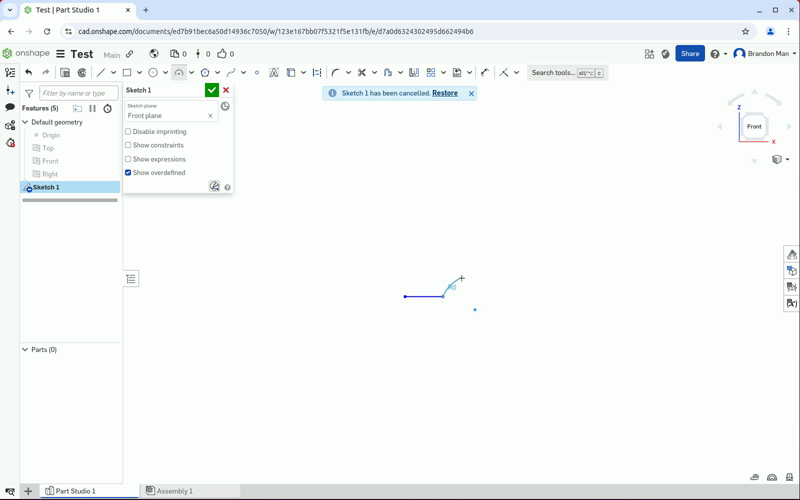
scroll(-6)
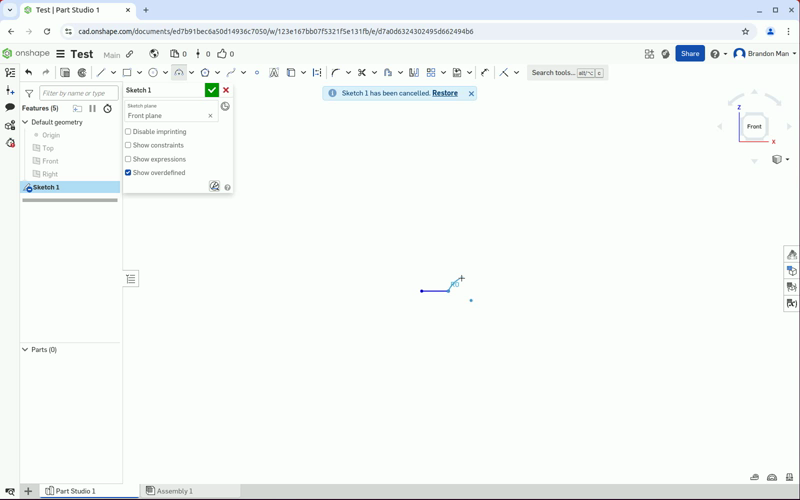
scroll(-6)
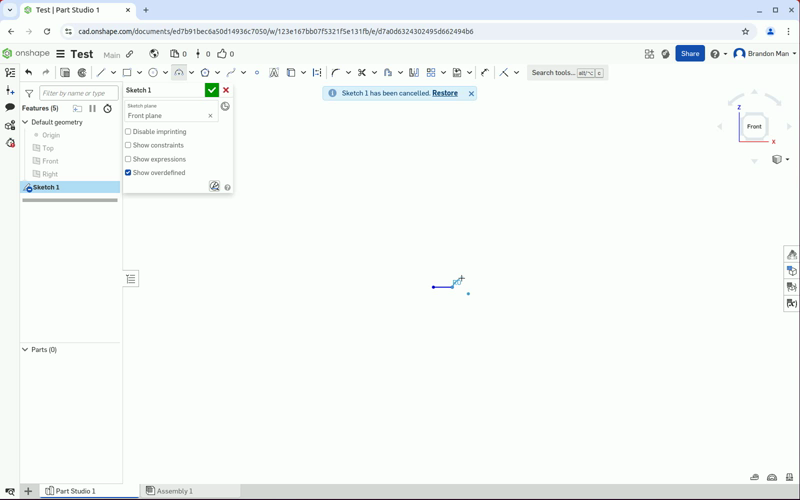
scroll(-6)
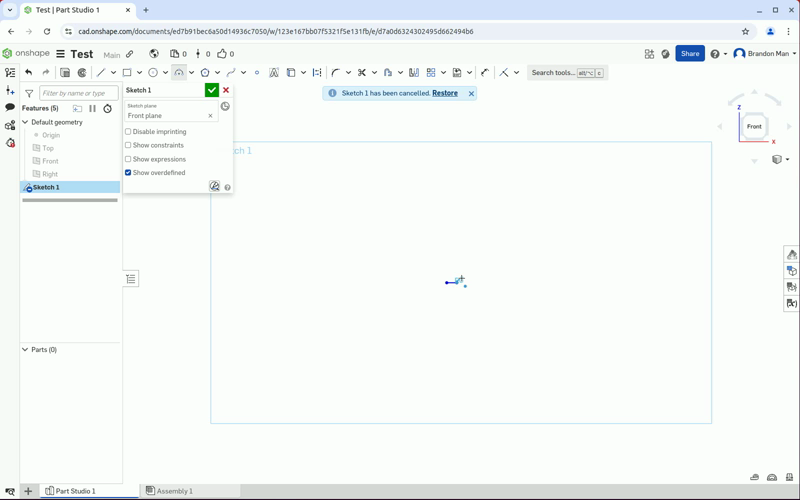
mouse_move(458, 279)
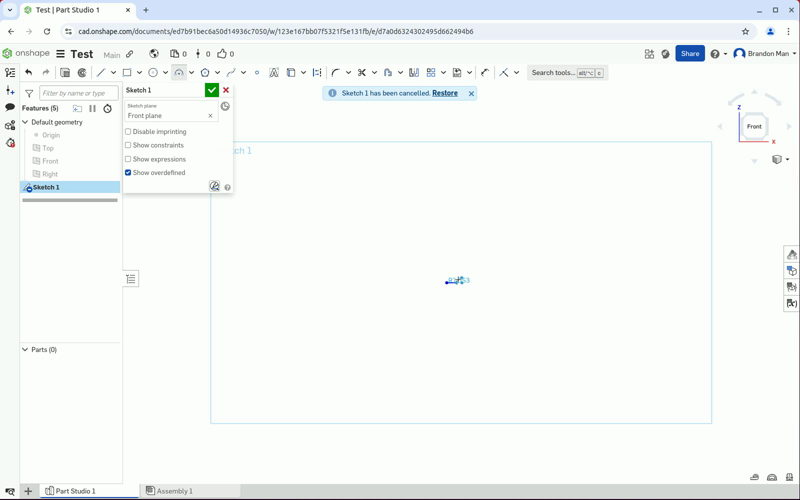
scroll(6)
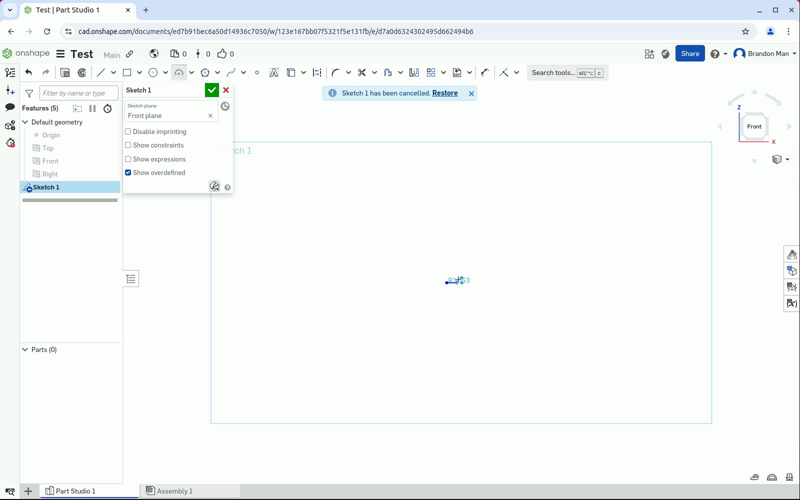
scroll(6)
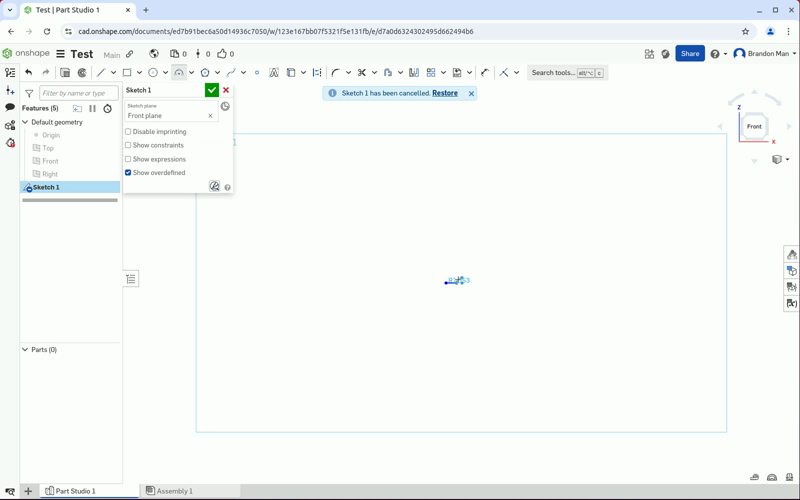
scroll(6)
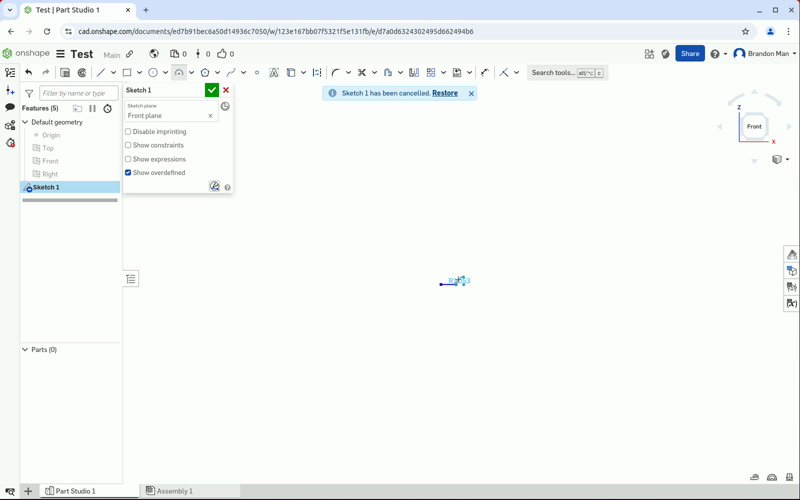
scroll(6)
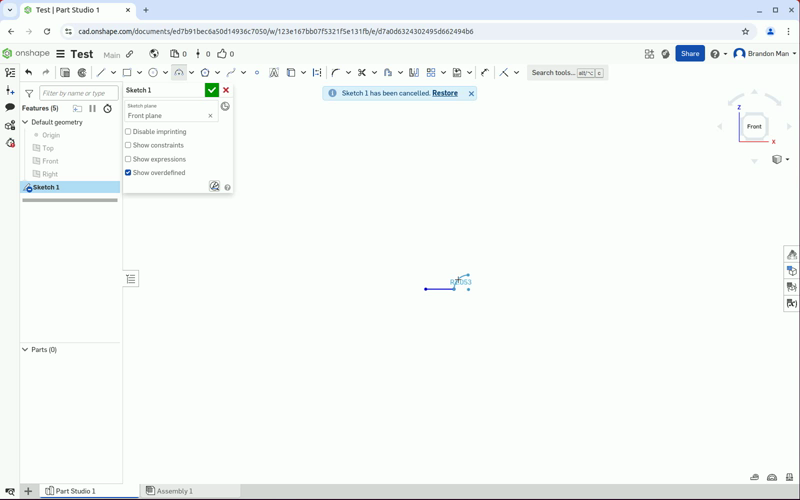
scroll(6)
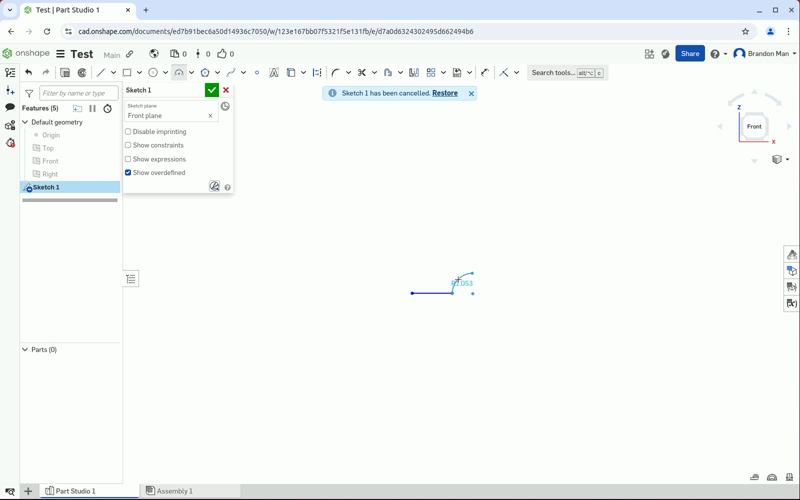
scroll(6)
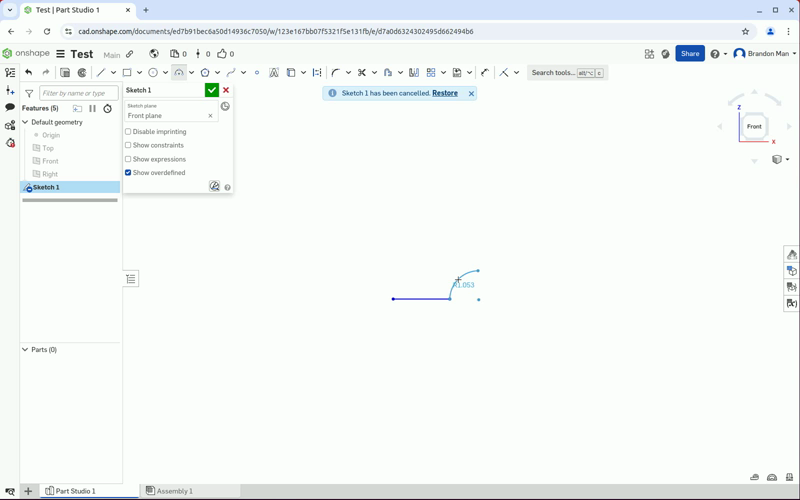
scroll(6)
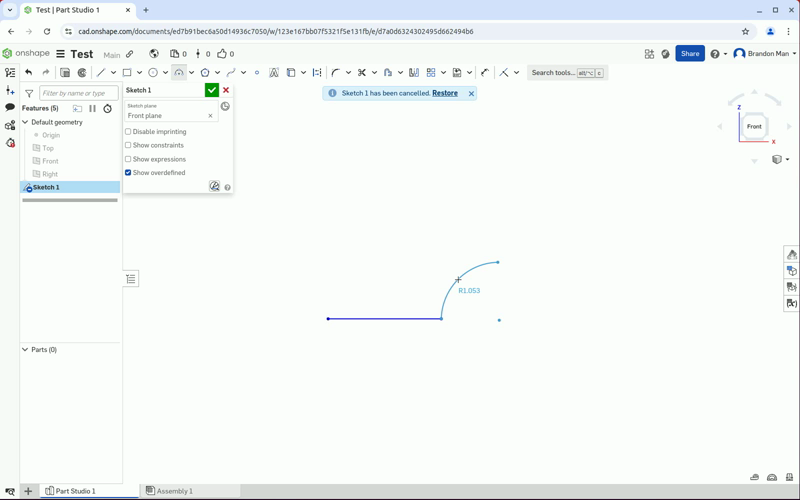
click(458, 279)
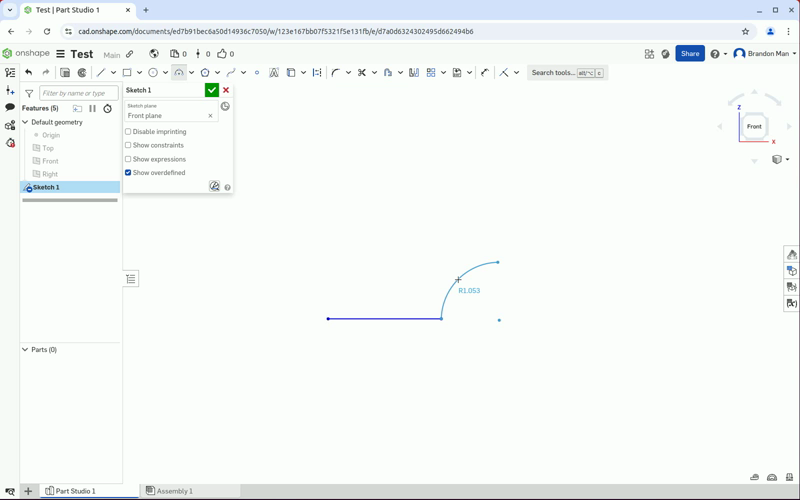
scroll(-6)
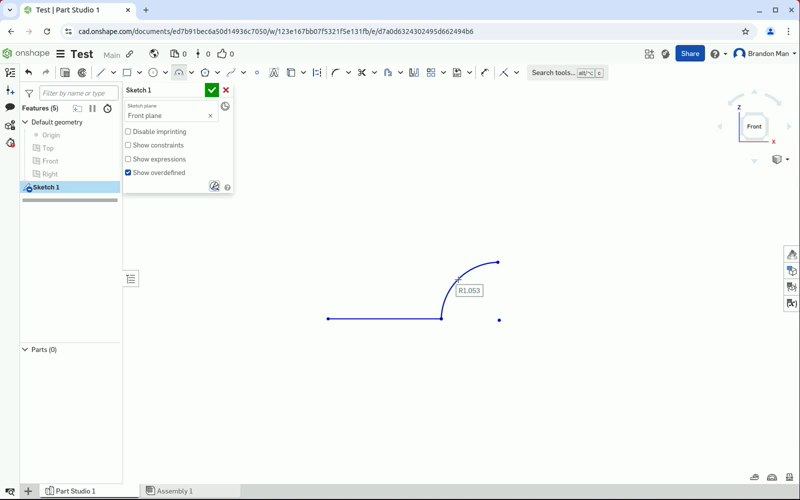
scroll(-6)
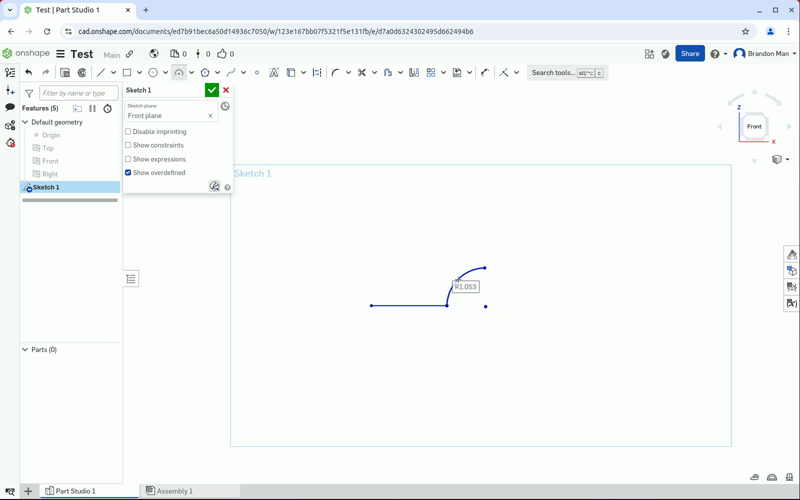
scroll(-6)
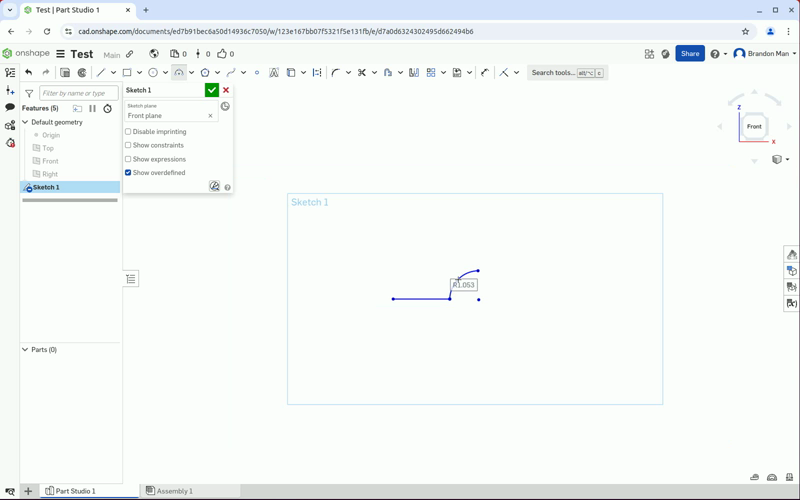
scroll(-6)
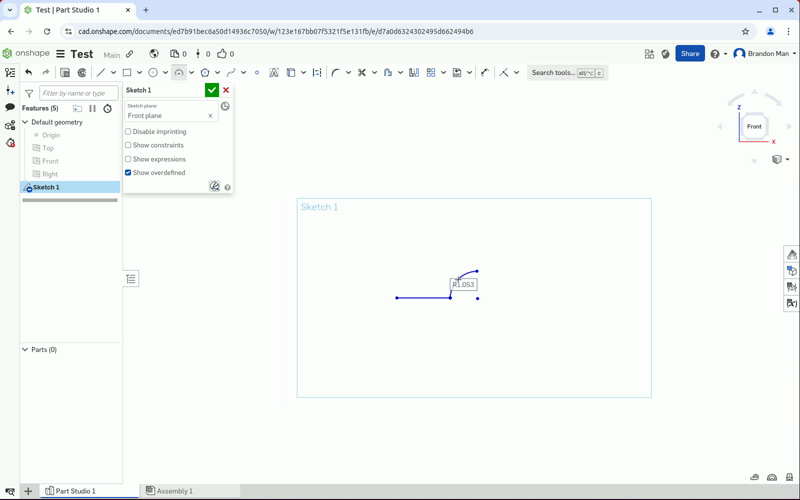
scroll(-6)
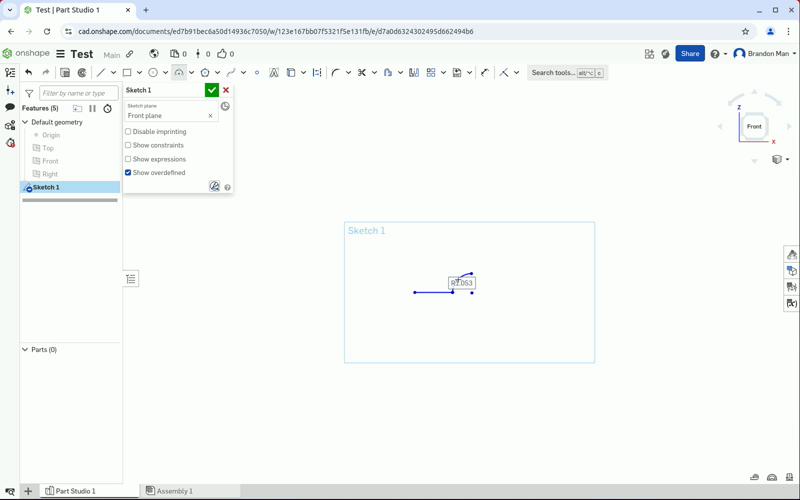
scroll(-6)
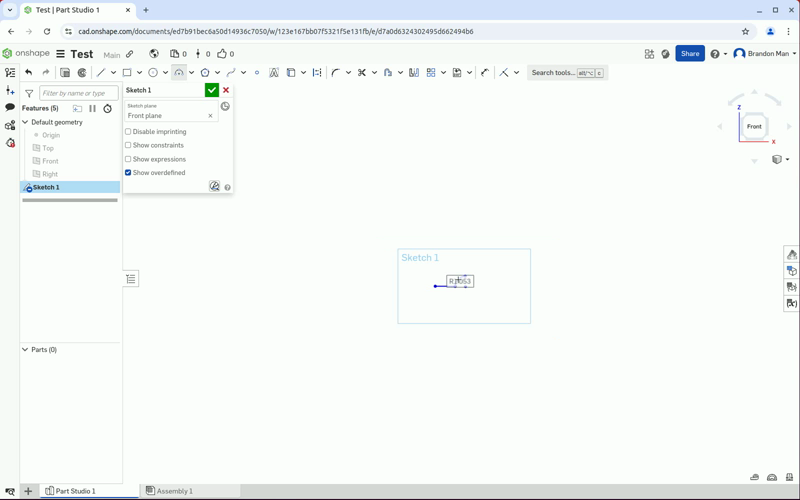
scroll(-6)
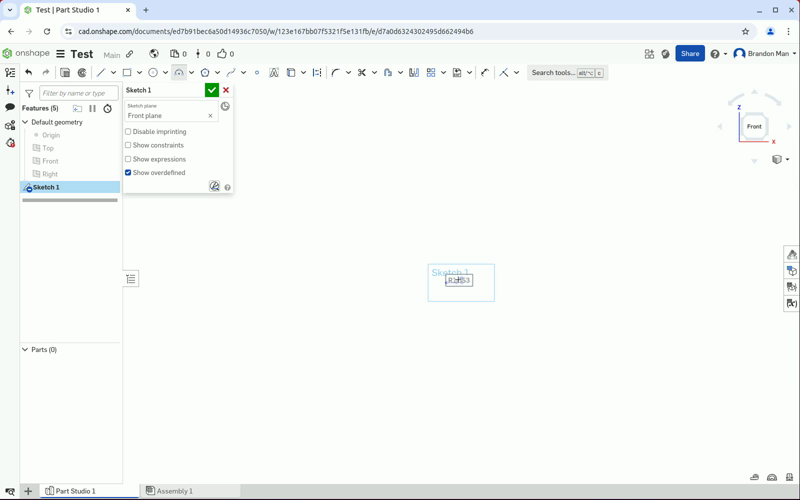
key_up(shift)
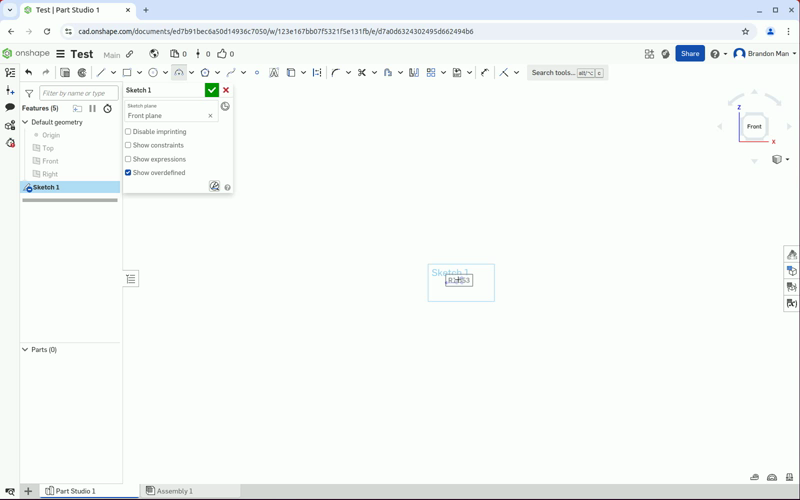
key(esc)
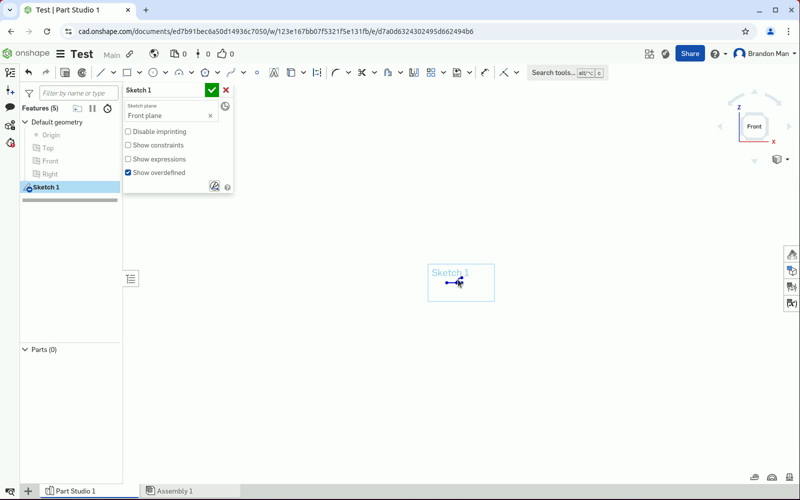
key(l)
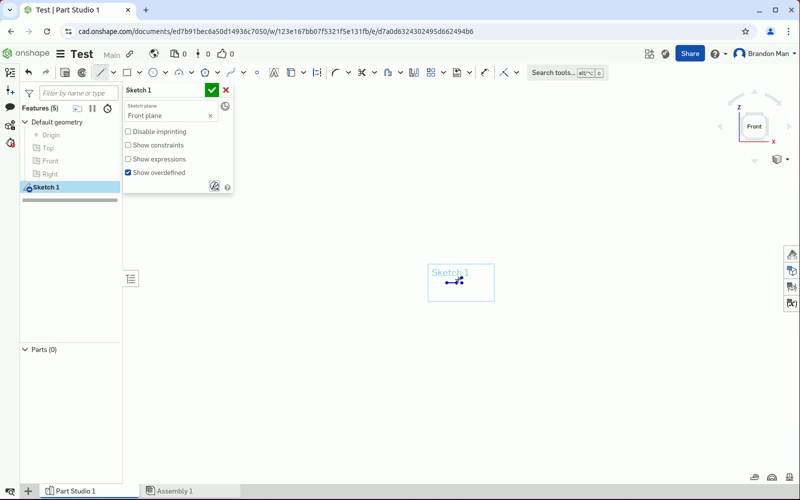
mouse_move(461, 277)
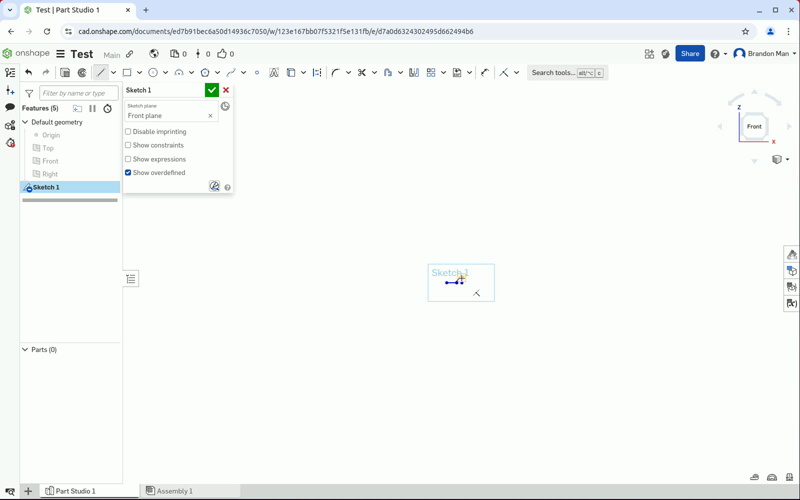
scroll(6)
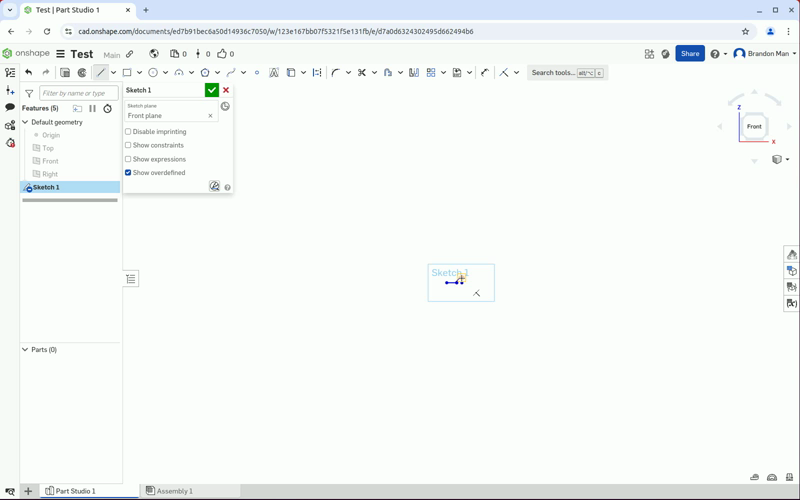
scroll(6)
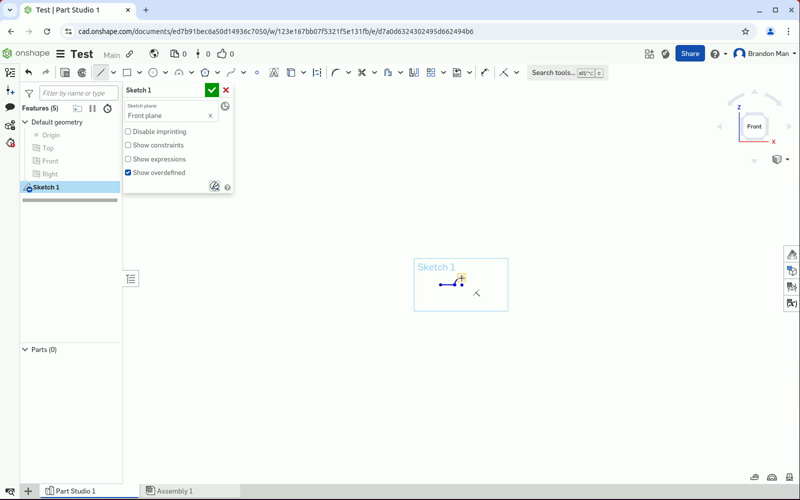
scroll(6)
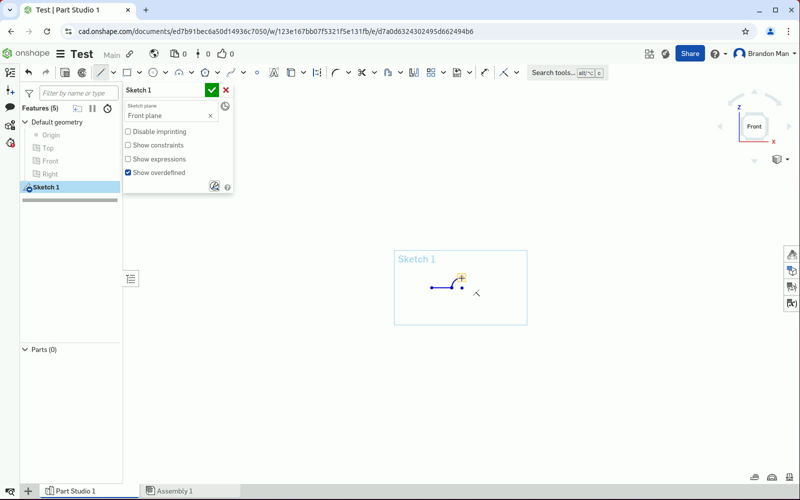
scroll(6)
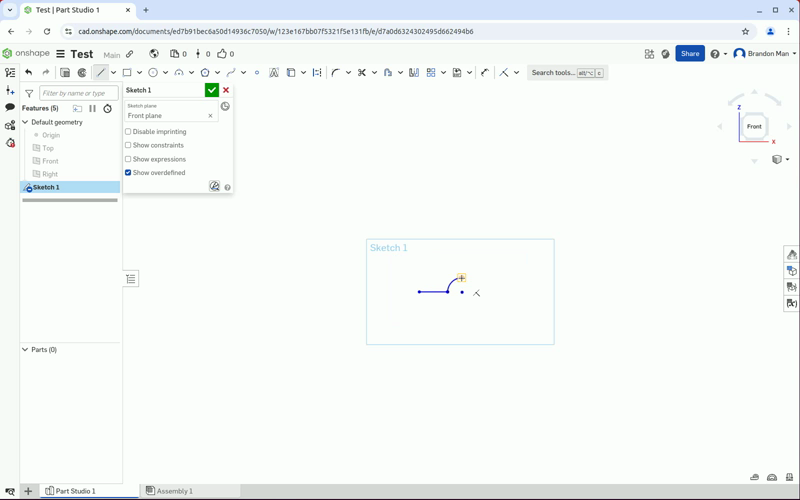
scroll(6)
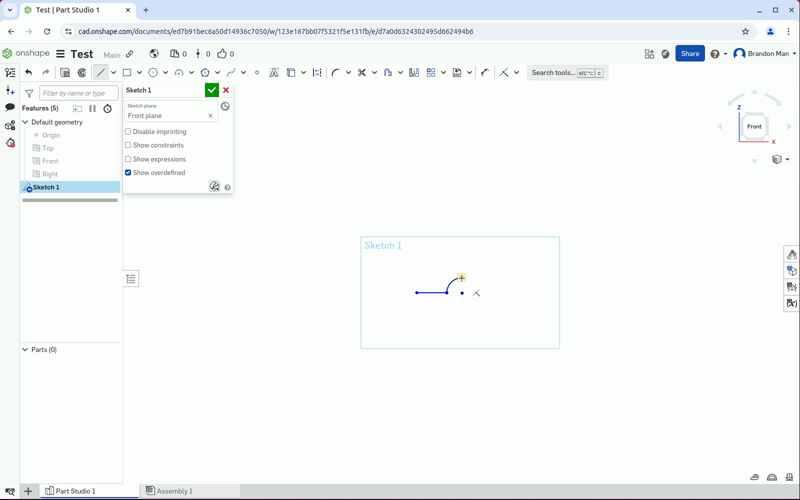
scroll(6)
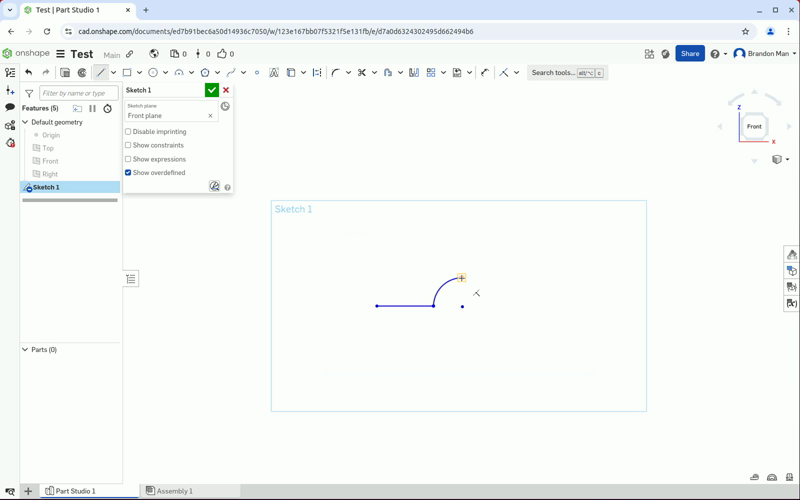
scroll(6)
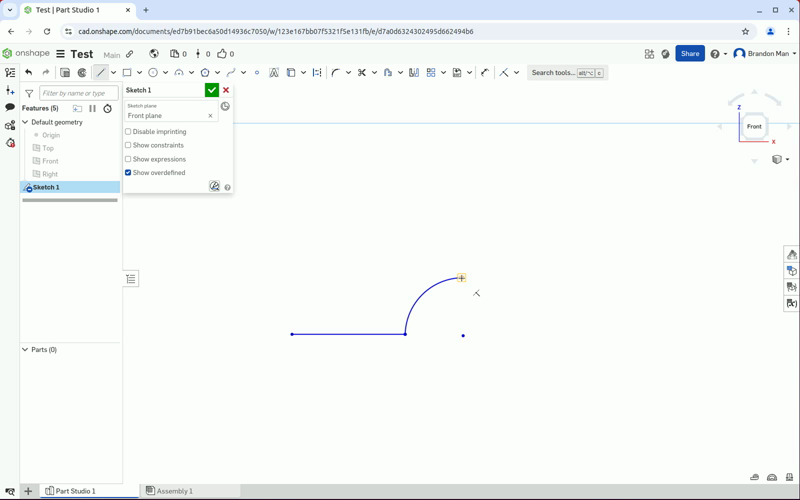
click(461, 277)
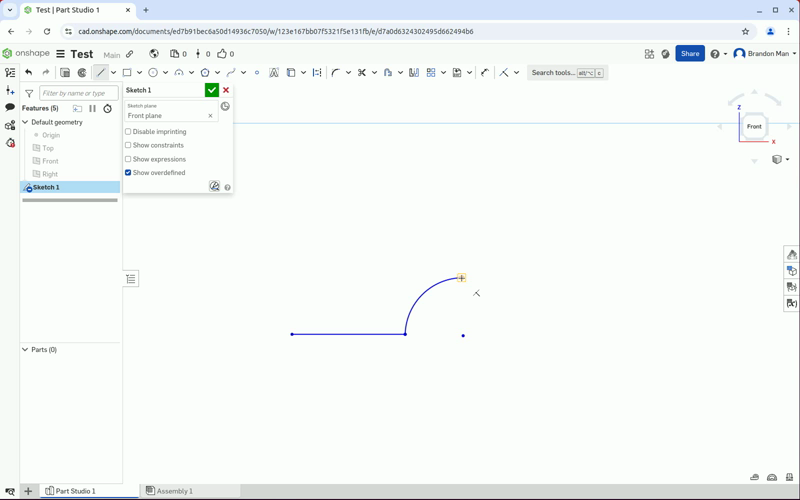
scroll(-6)
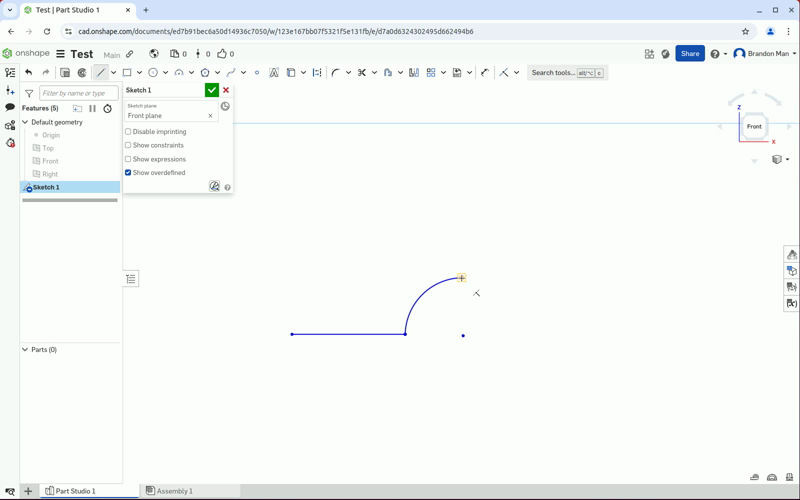
scroll(-6)
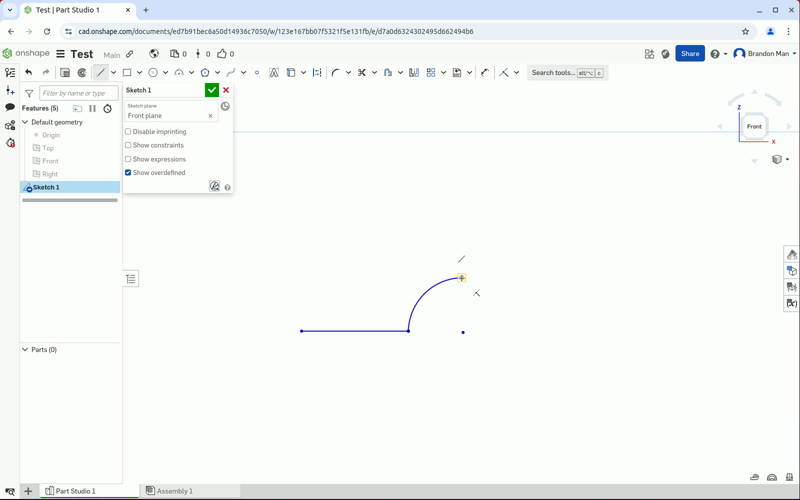
scroll(-6)
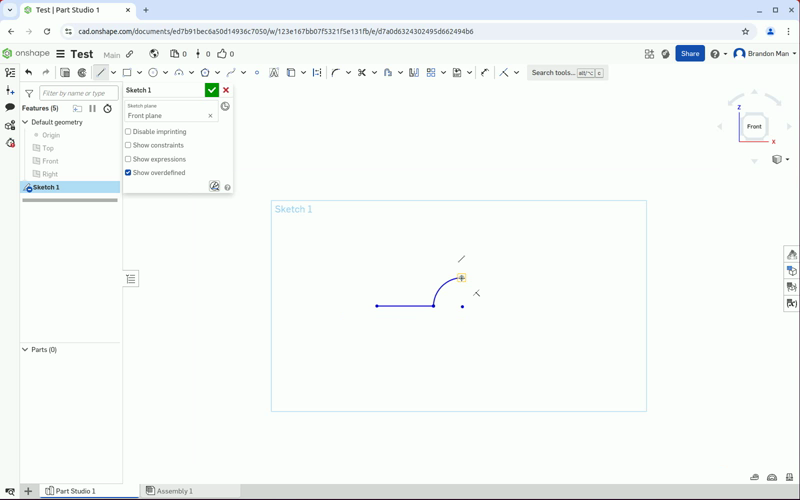
scroll(-6)
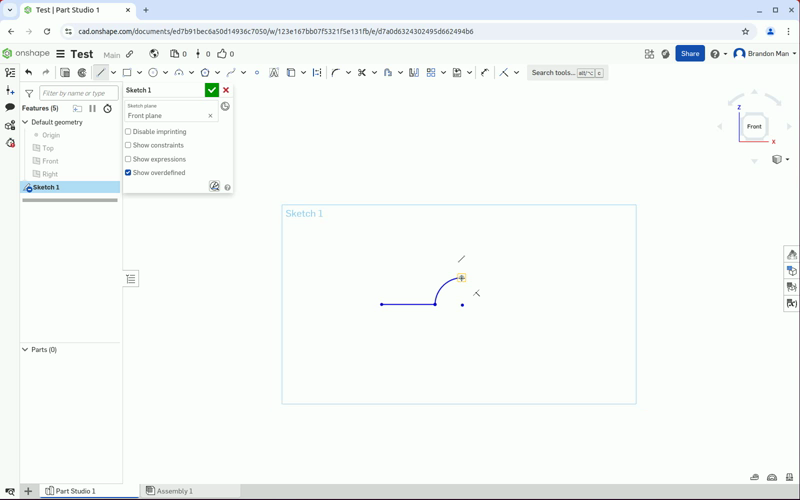
scroll(-6)
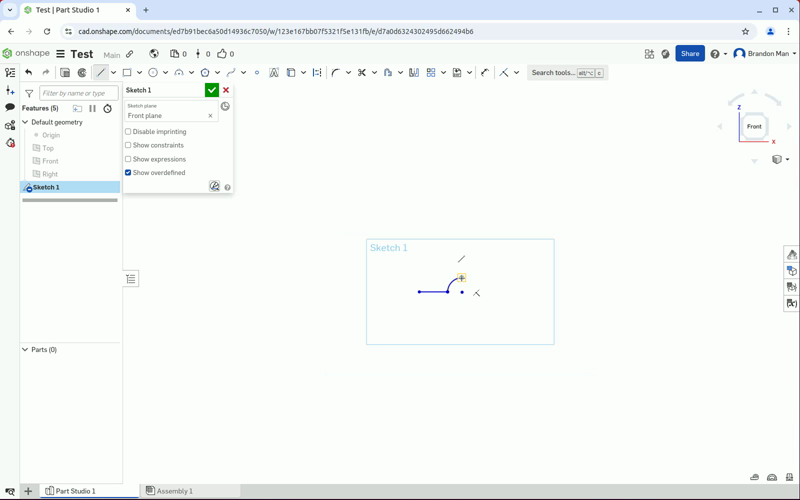
scroll(-6)
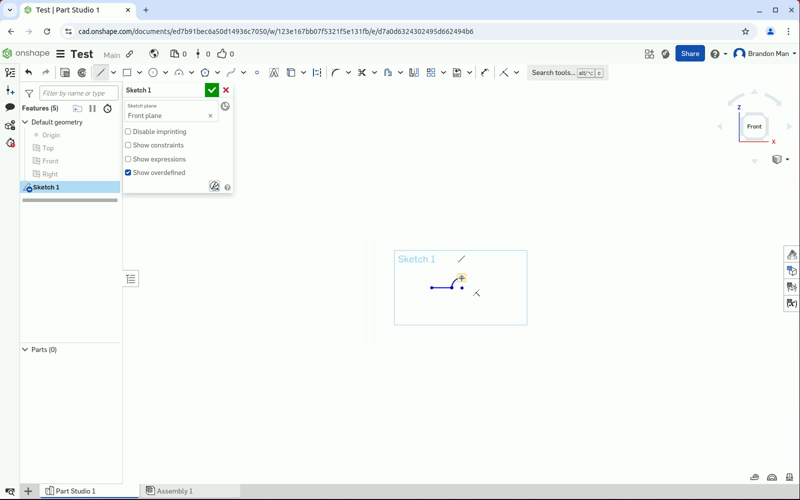
scroll(-6)
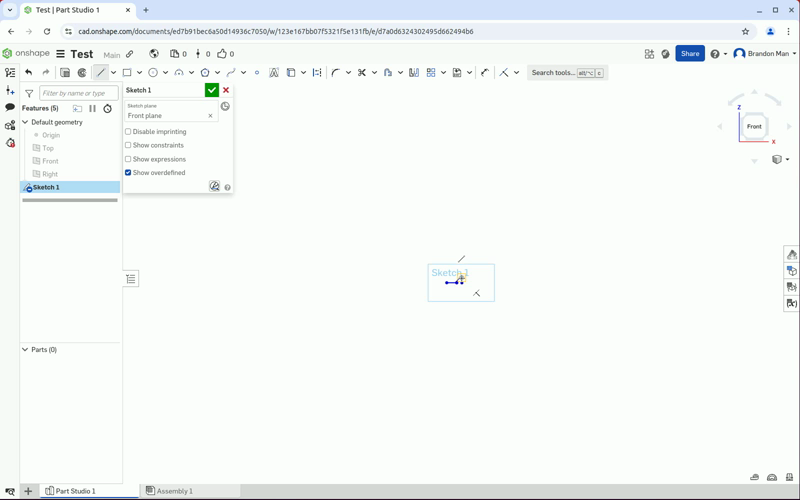
key_down(shift)
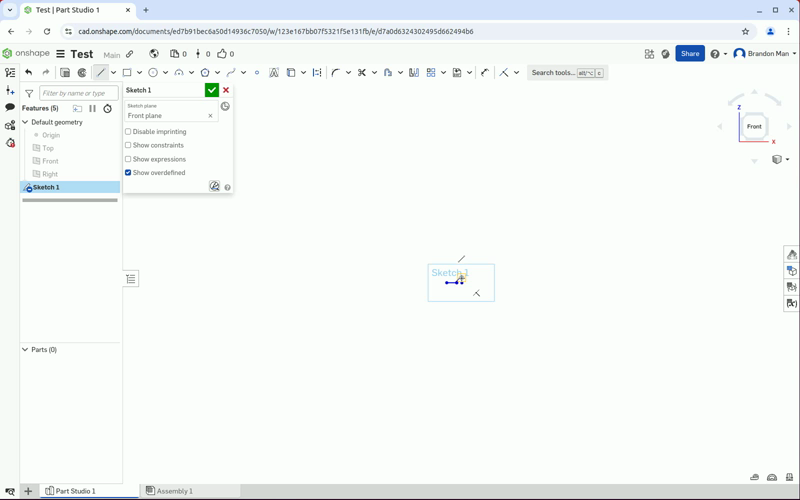
mouse_move(491, 277)
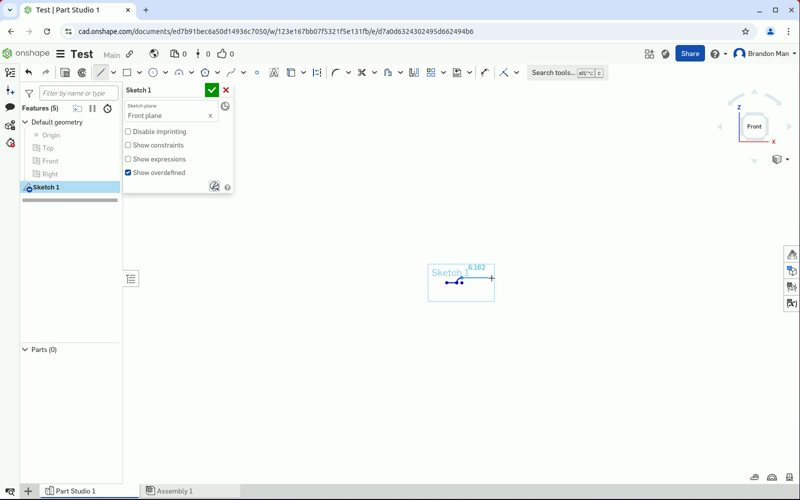
mouse_move(461, 267)
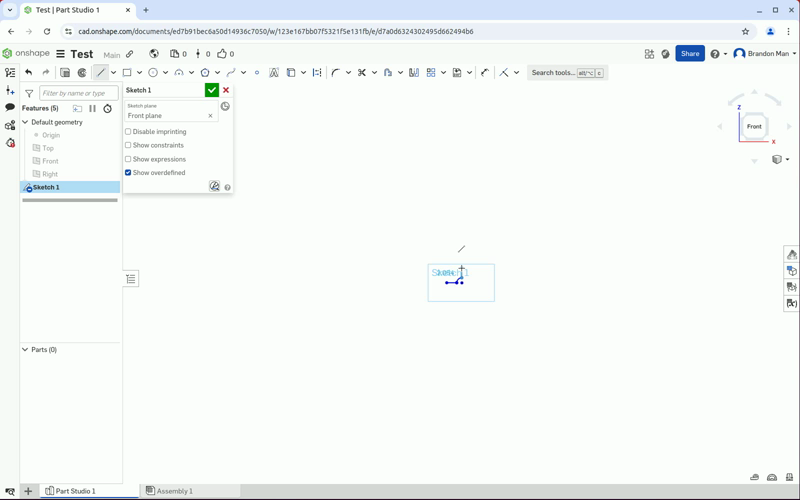
click(461, 267)
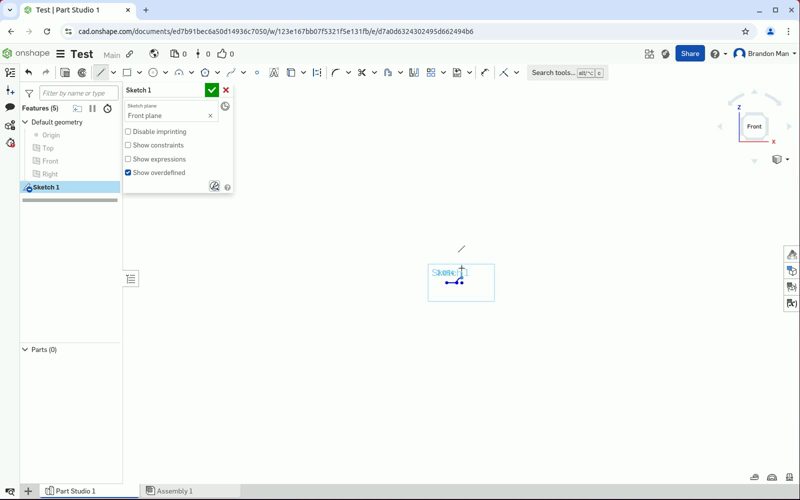
key_up(shift)
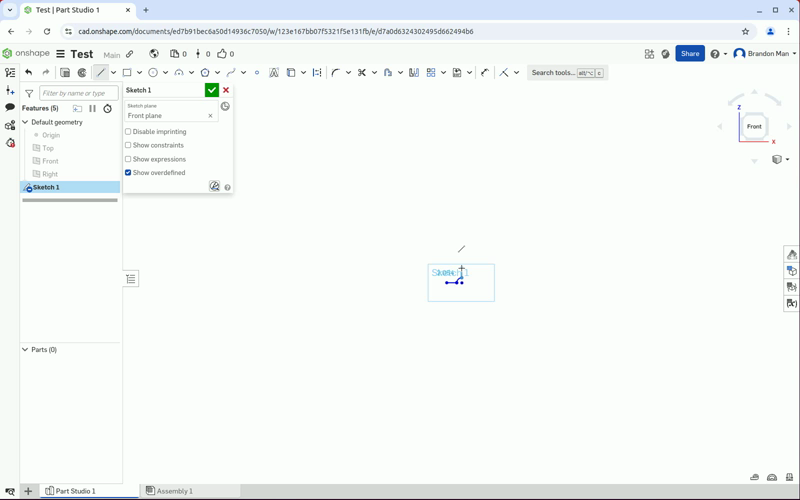
key(esc)
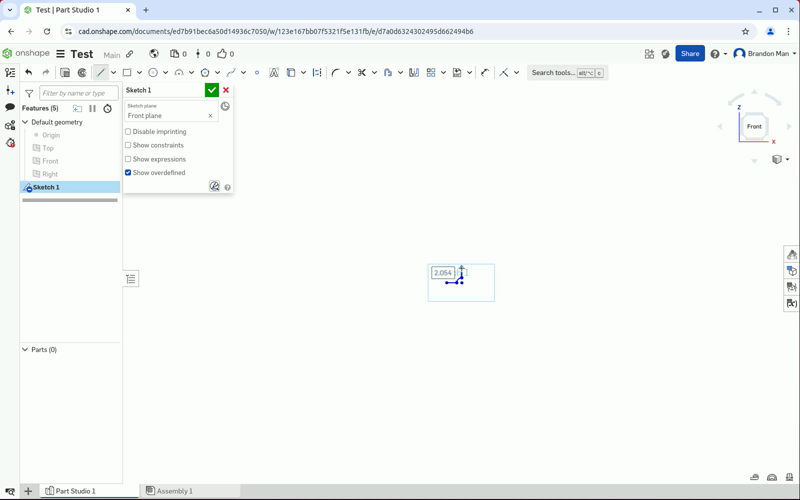
key(a)
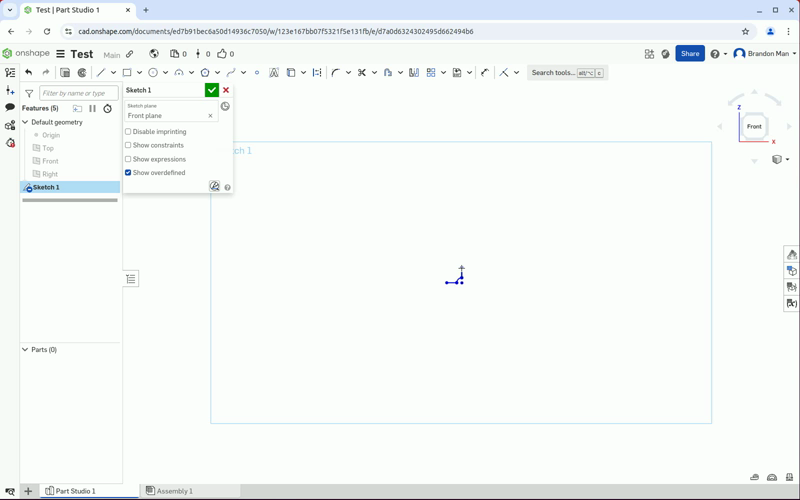
mouse_move(461, 267)
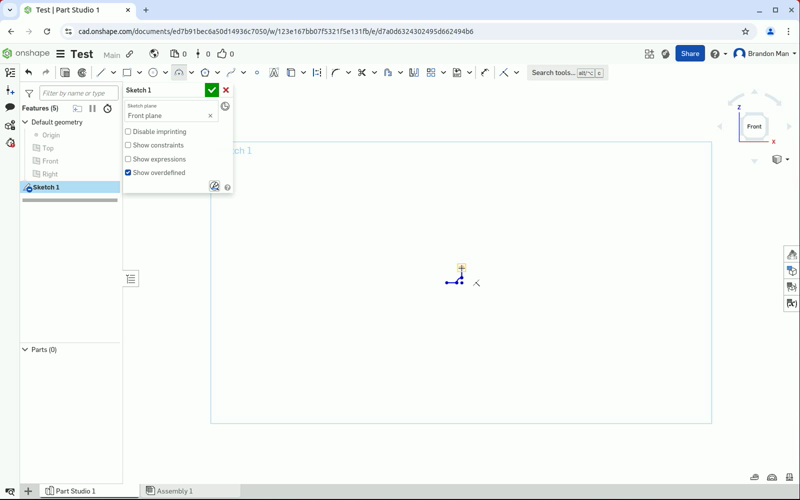
click(461, 267)
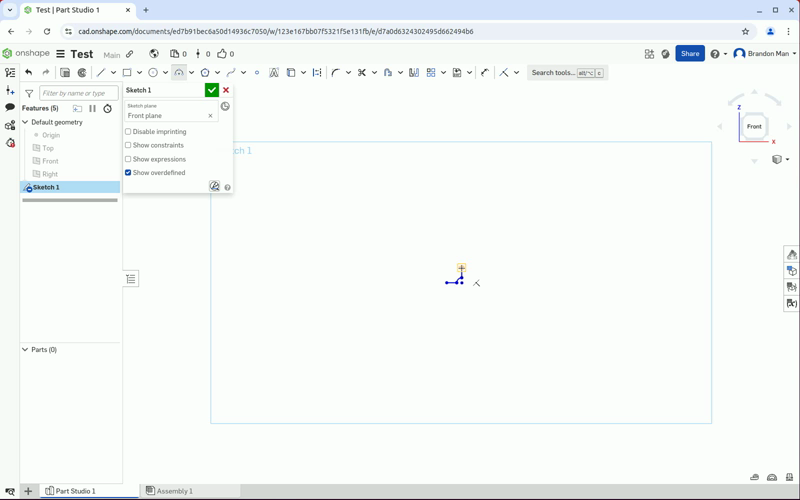
mouse_move(446, 282)
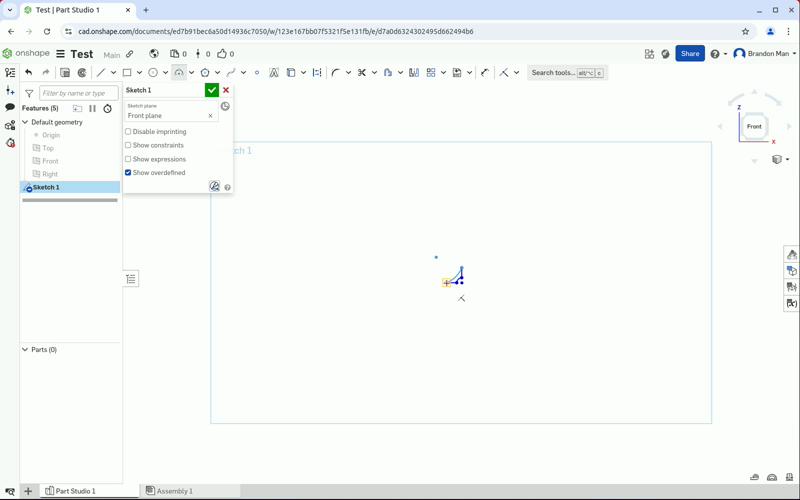
click(446, 282)
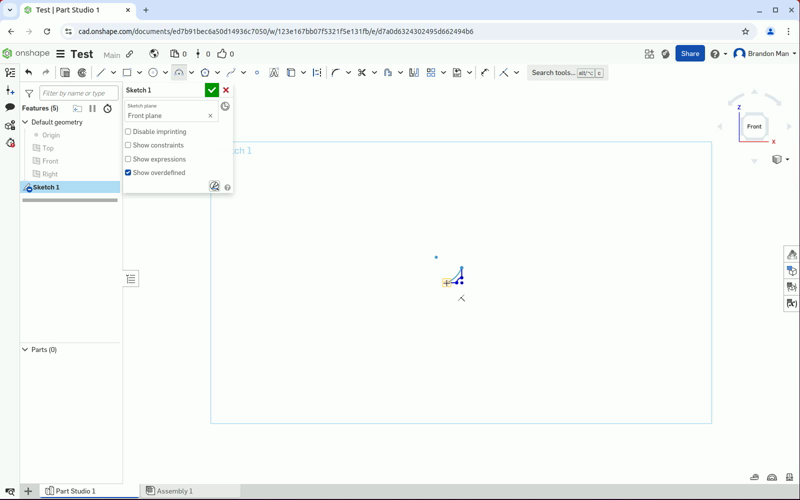
key_down(shift)
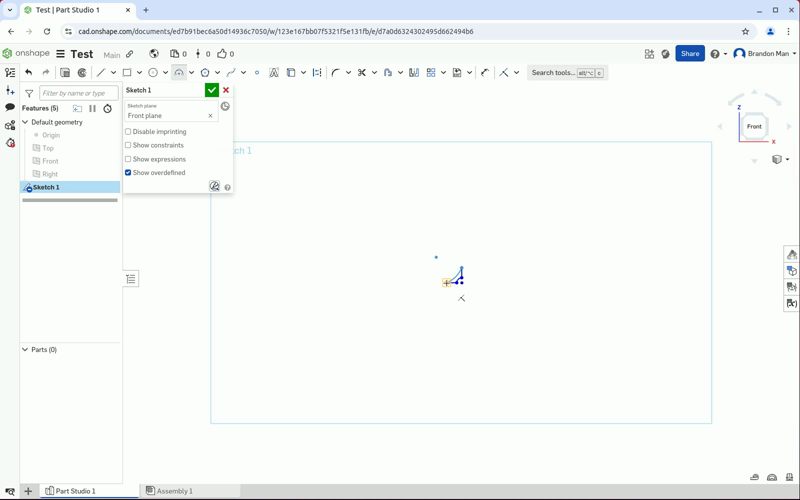
mouse_move(451, 272)
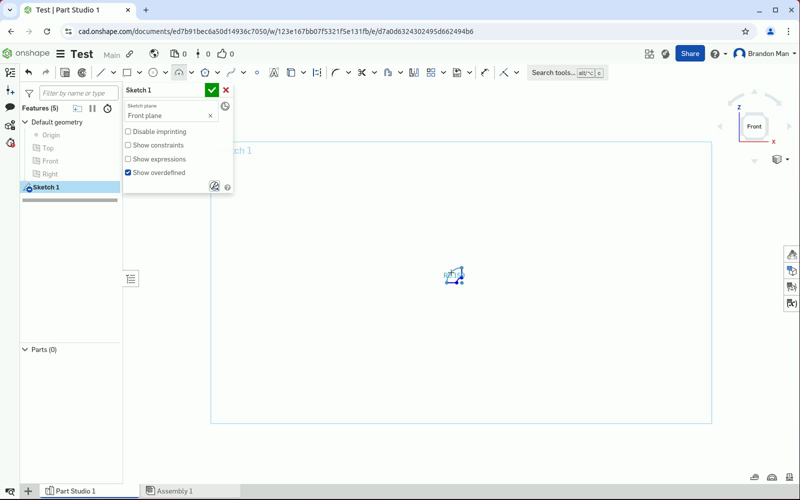
click(451, 272)
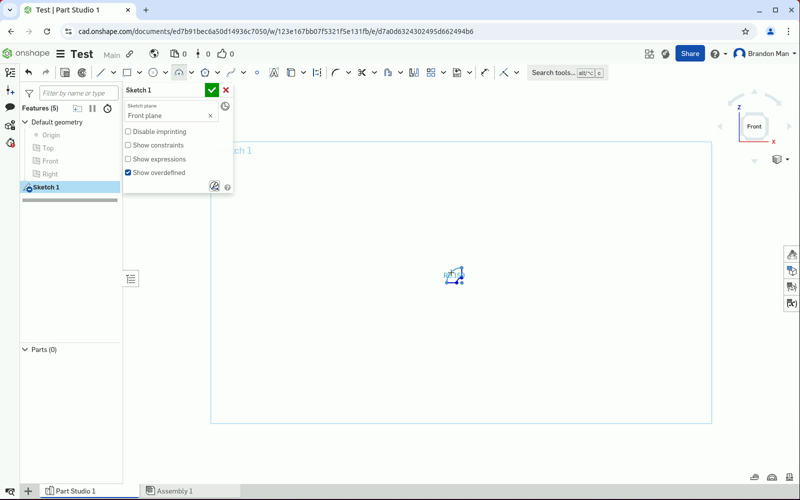
key_up(shift)
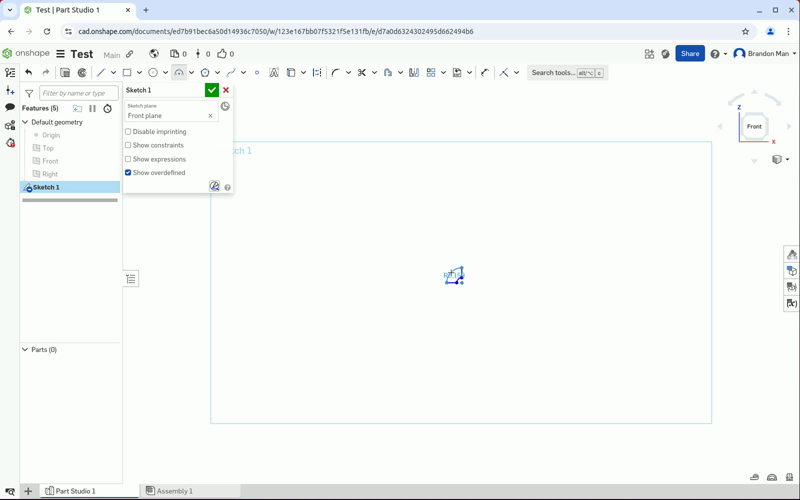
key(esc)
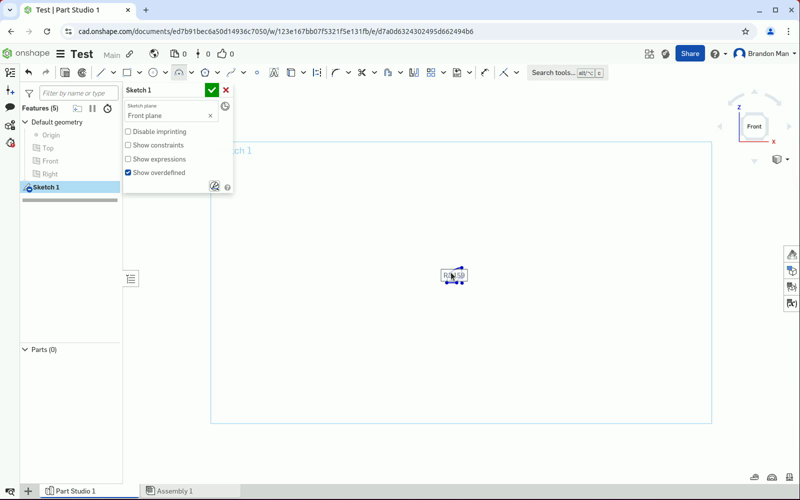
mouse_move(456, 281)
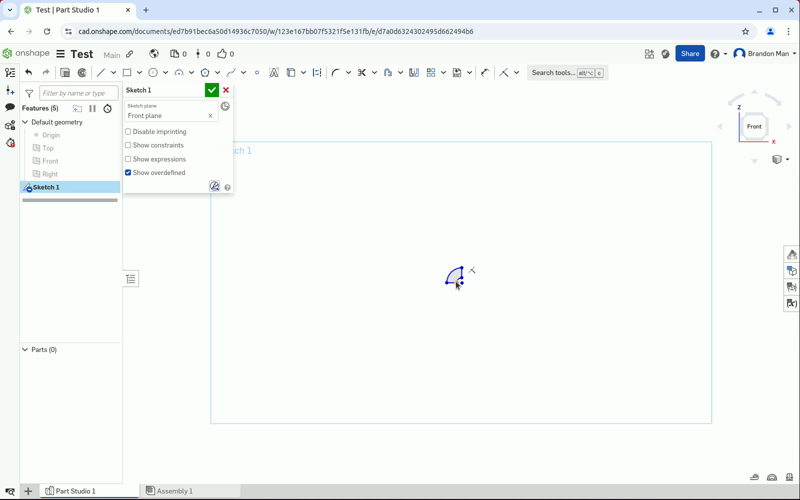
scroll(6)
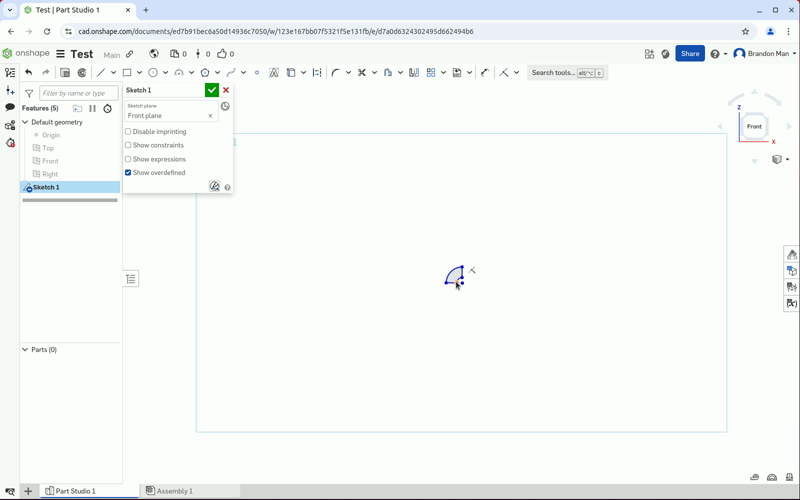
scroll(6)
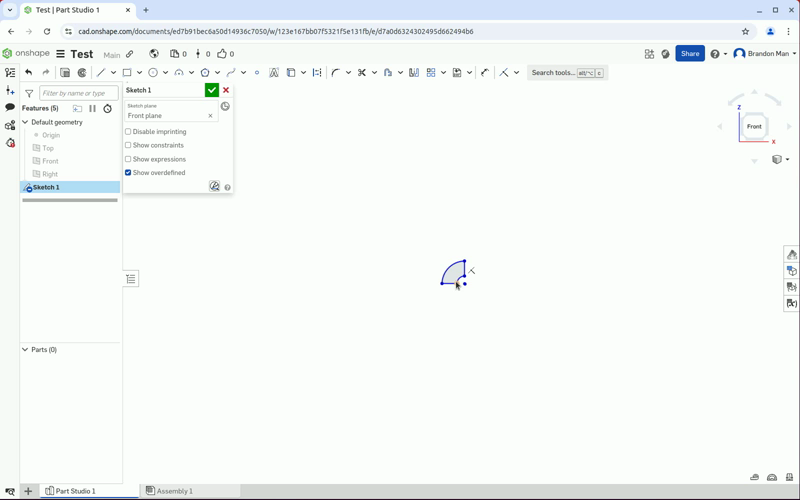
scroll(6)
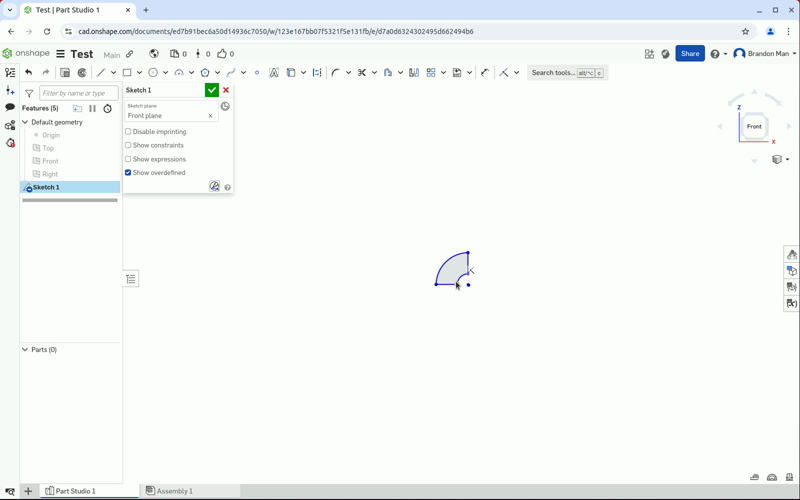
scroll(6)
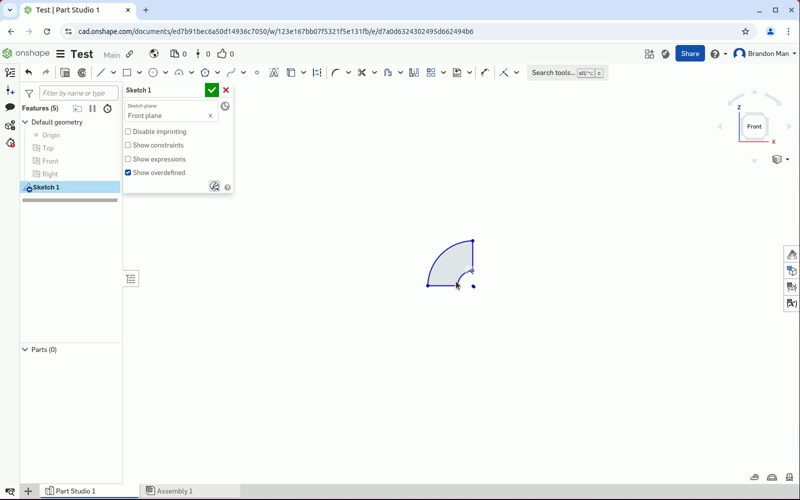
scroll(6)
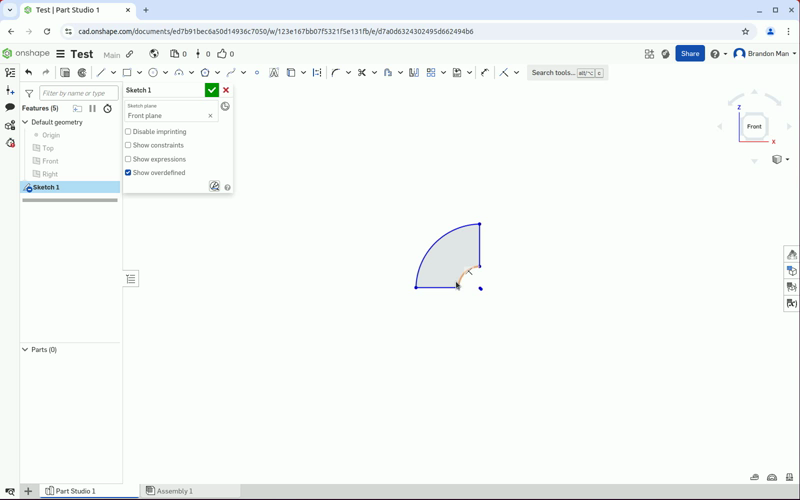
scroll(6)
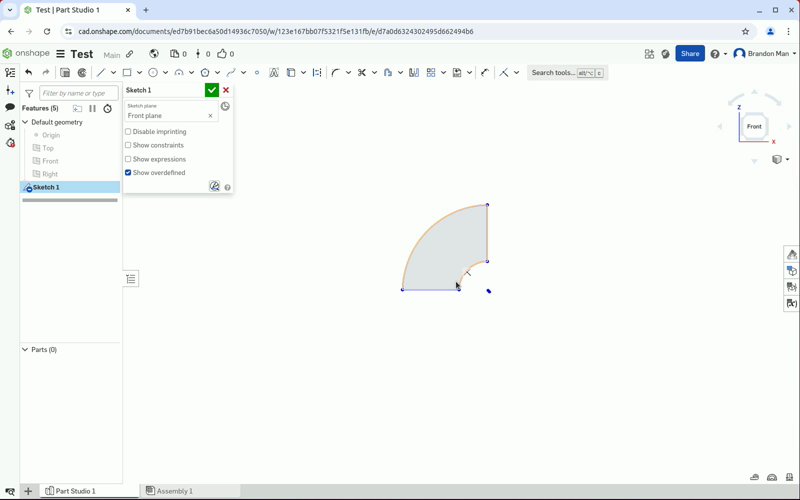
scroll(6)
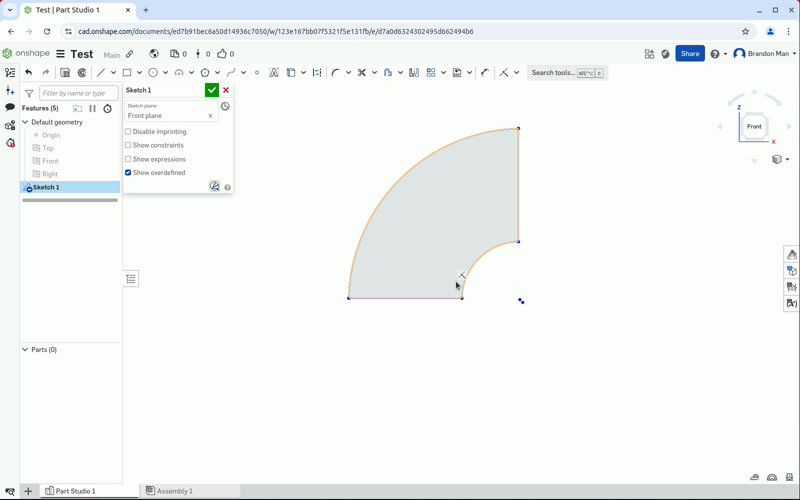
click(456, 281)
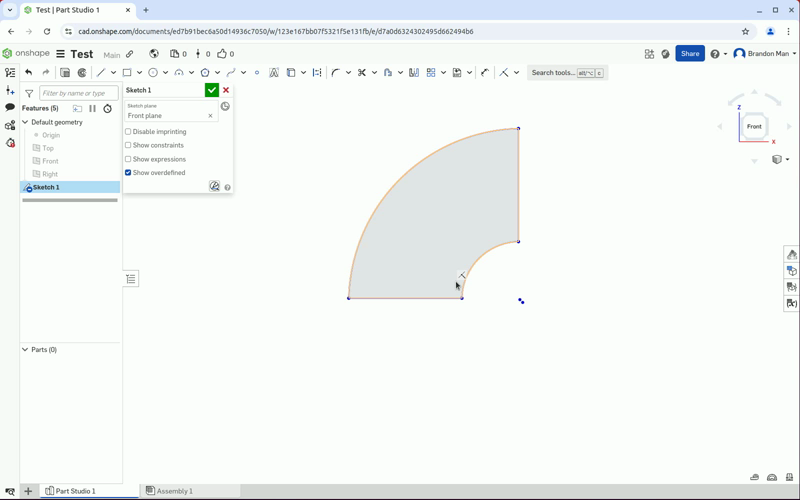
scroll(-6)
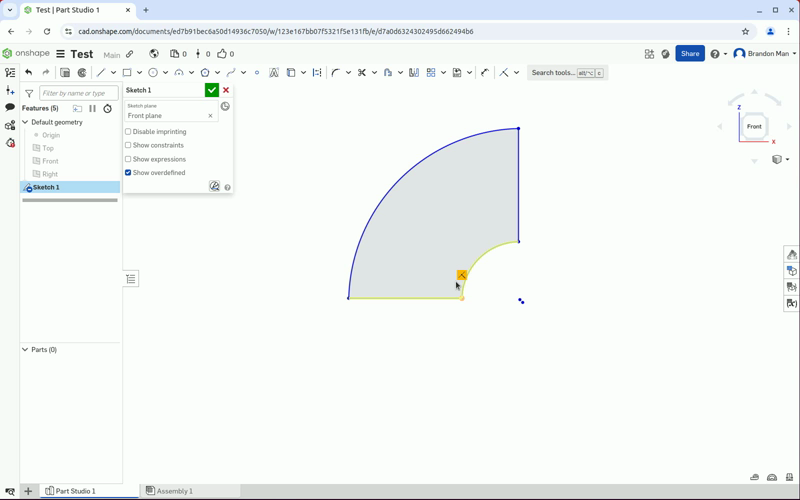
scroll(-6)
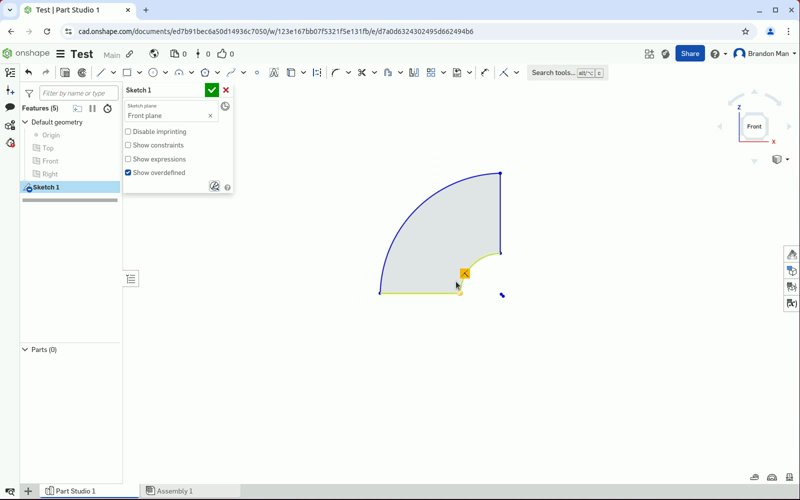
scroll(-6)
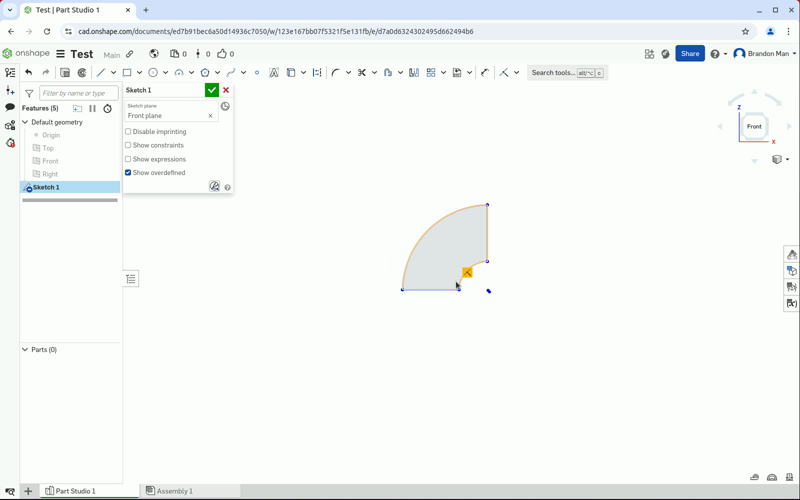
scroll(-6)
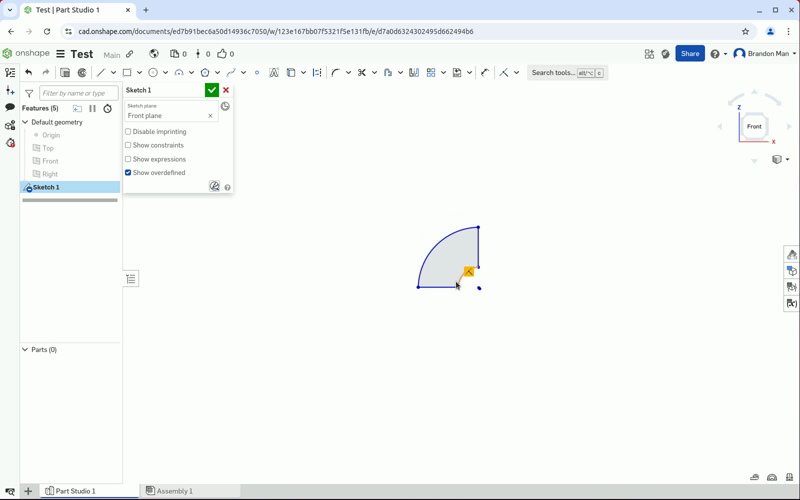
scroll(-6)
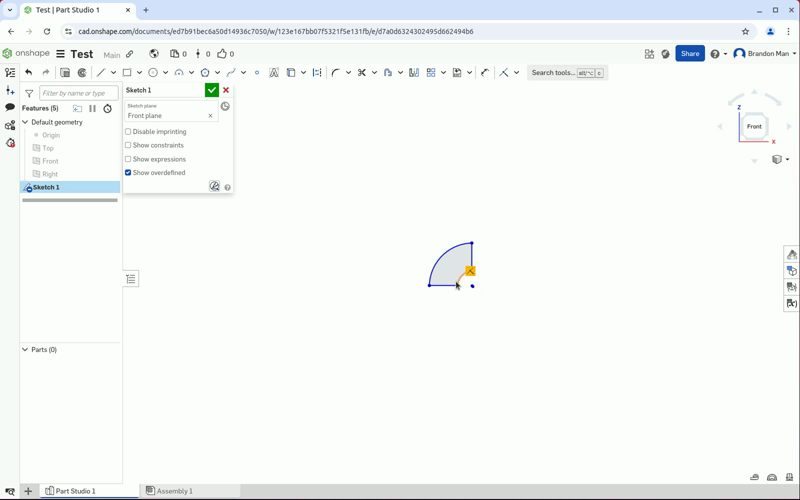
scroll(-6)
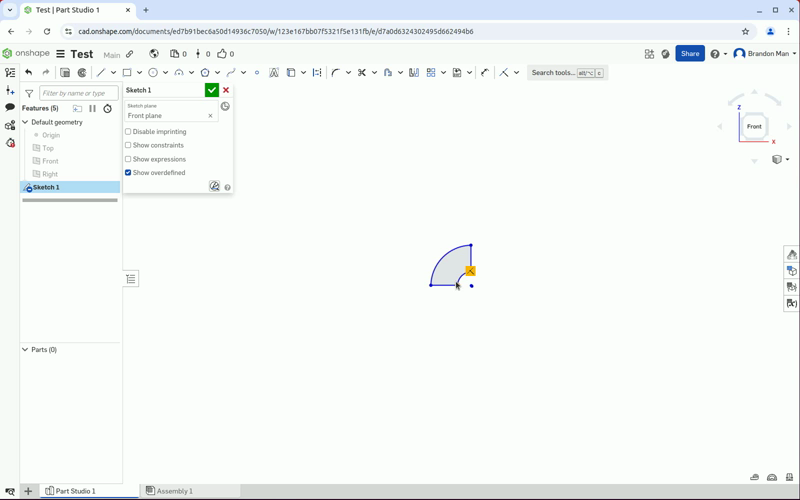
scroll(-6)
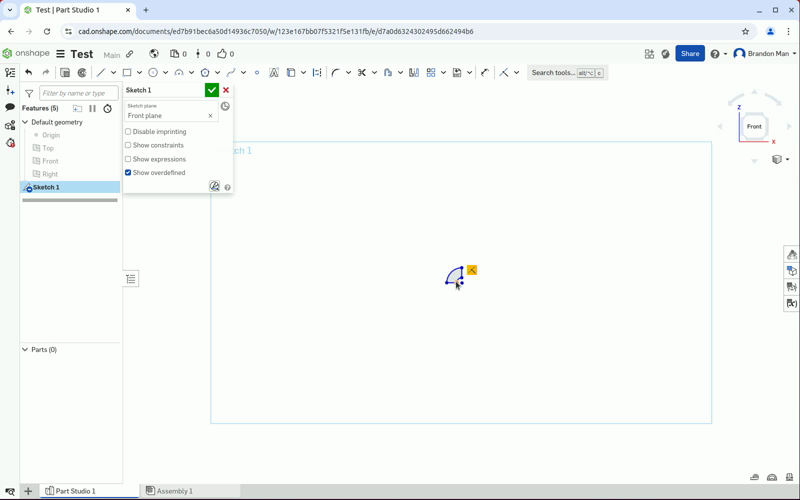
mouse_move(73, 352)
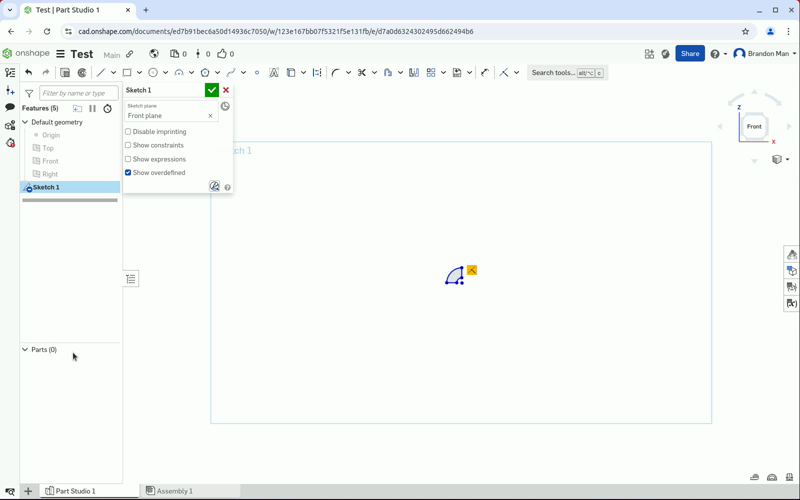
key(shift+y)
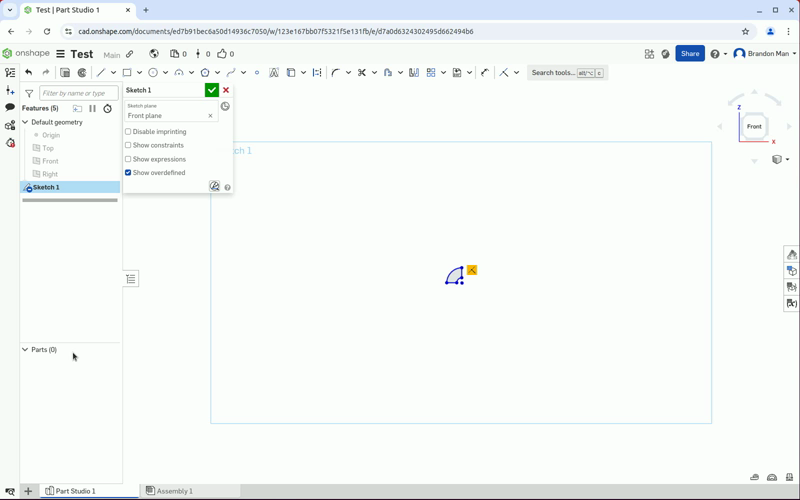
key(shift+e)
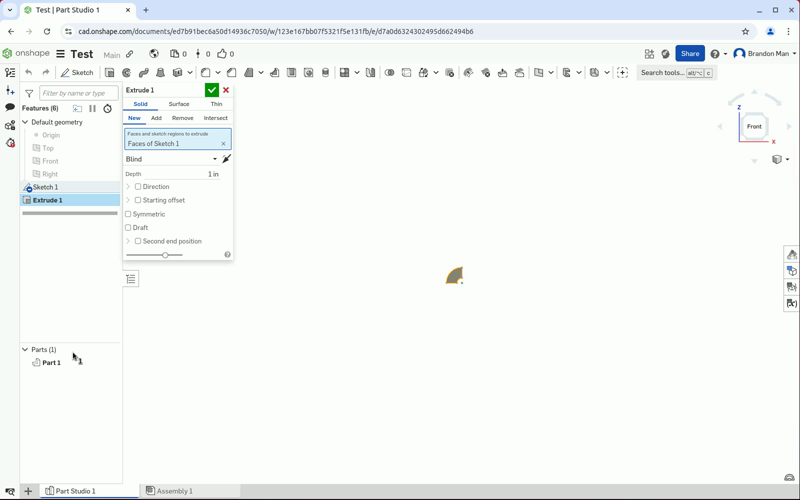
mouse_move(143, 106)
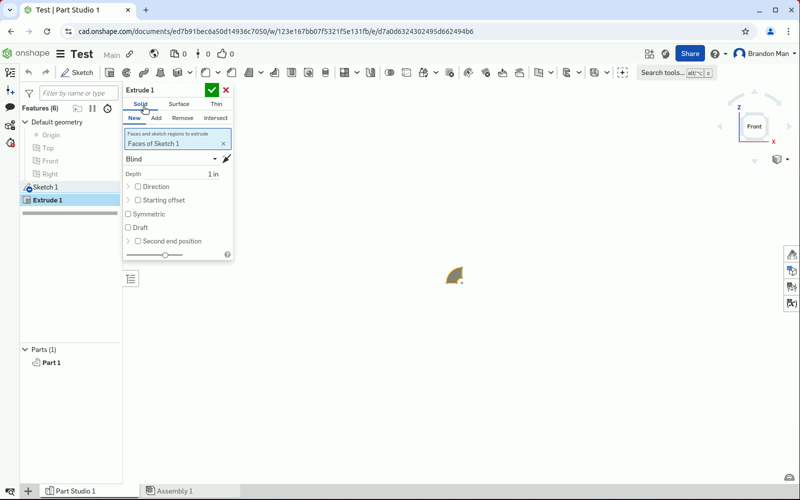
click(143, 106)
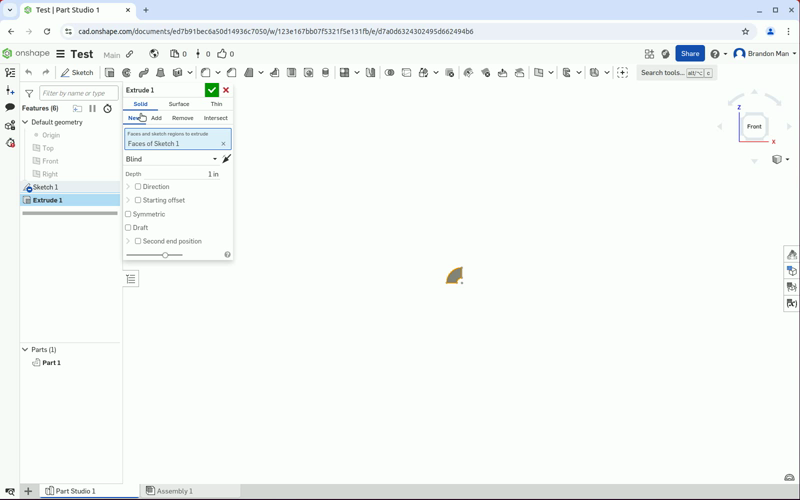
mouse_move(137, 120)
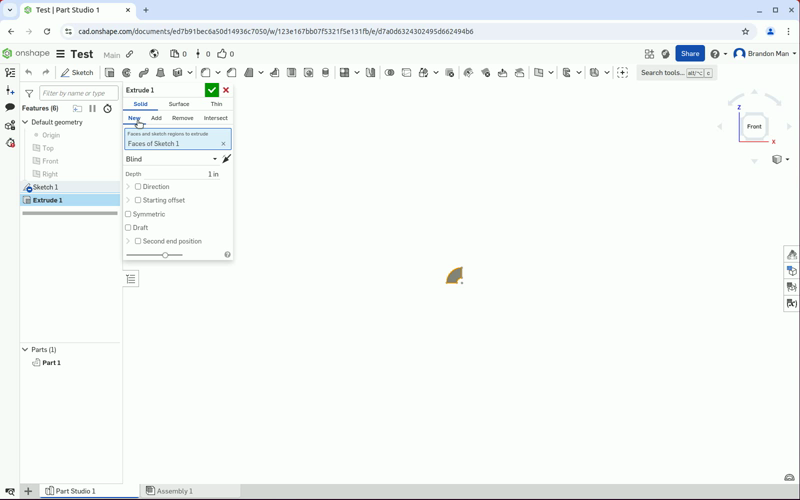
click(137, 120)
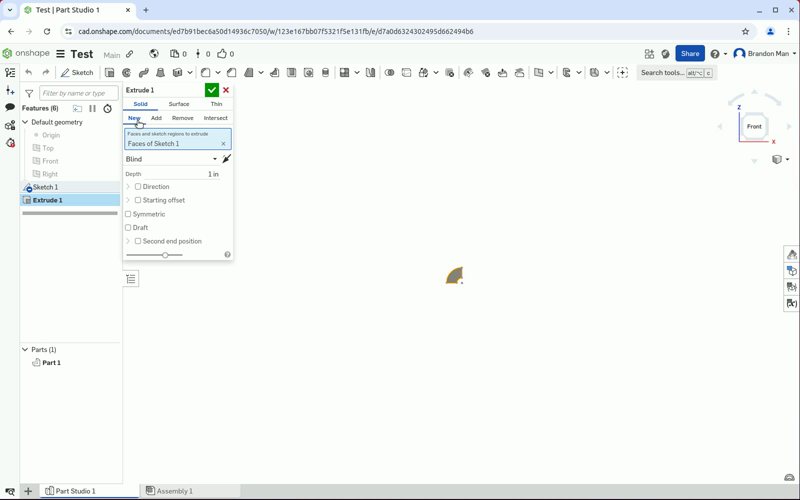
key(tab, 4)
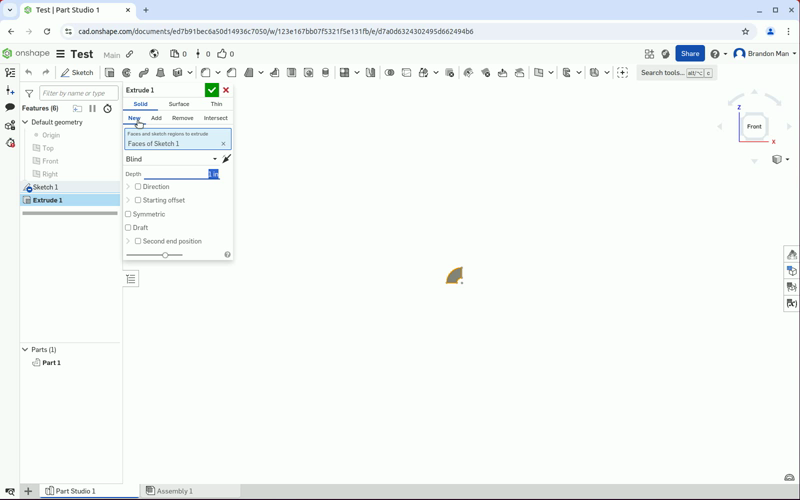
text(5.536)
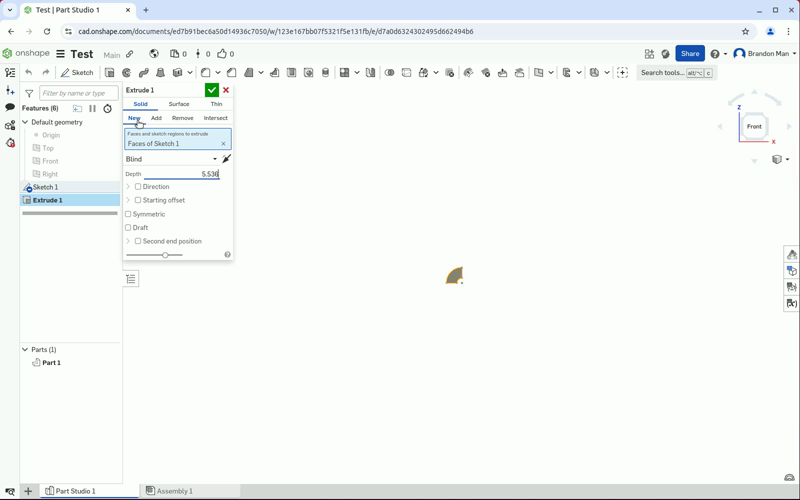
key(enter)
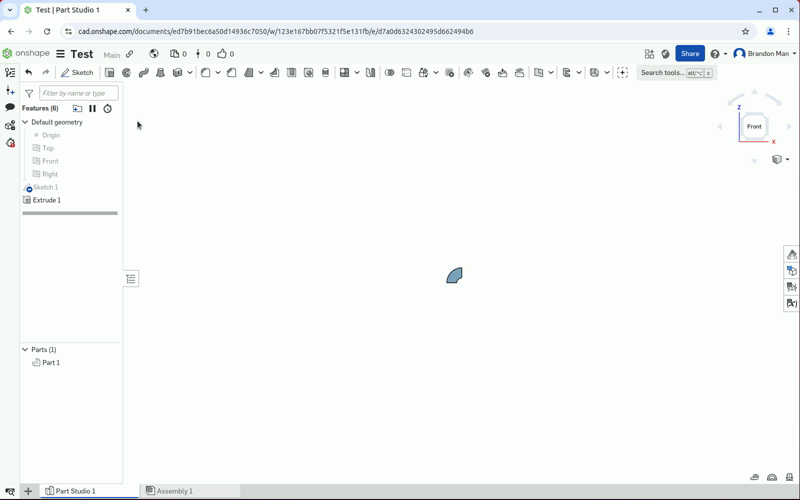
key(shift+h)
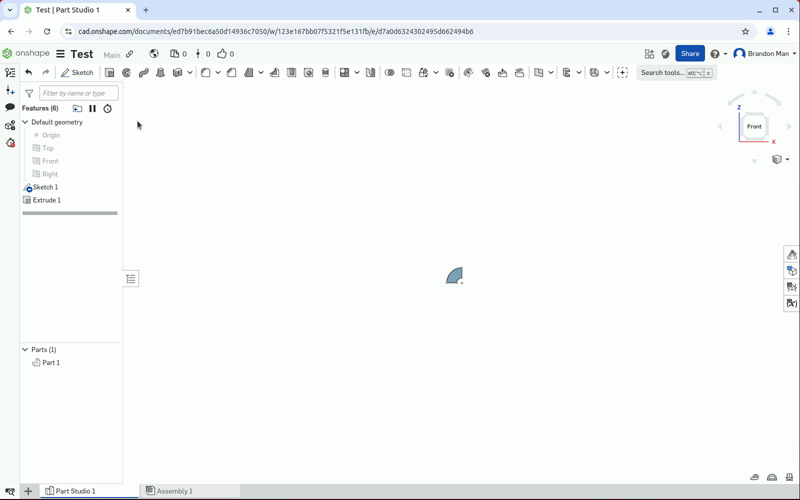
key(shift+h)
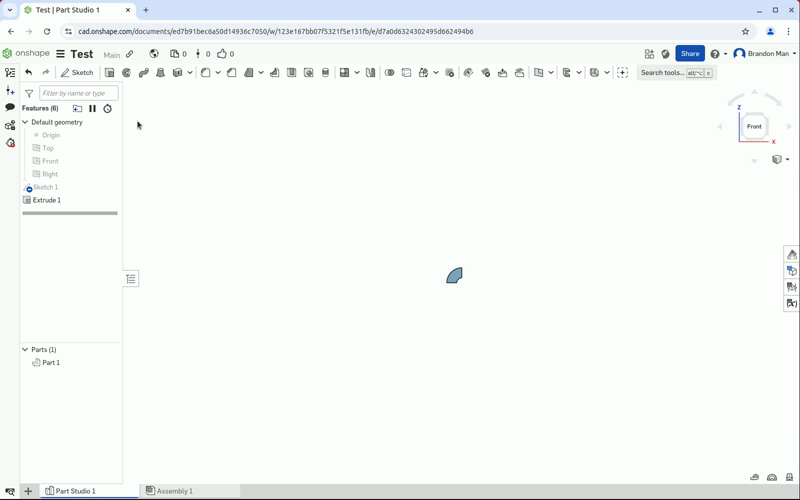
mouse_move(73, 189)
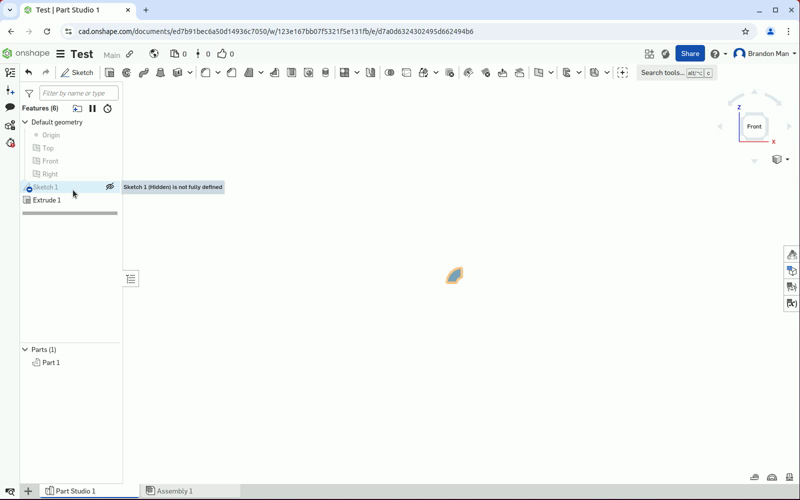
click(73, 189)
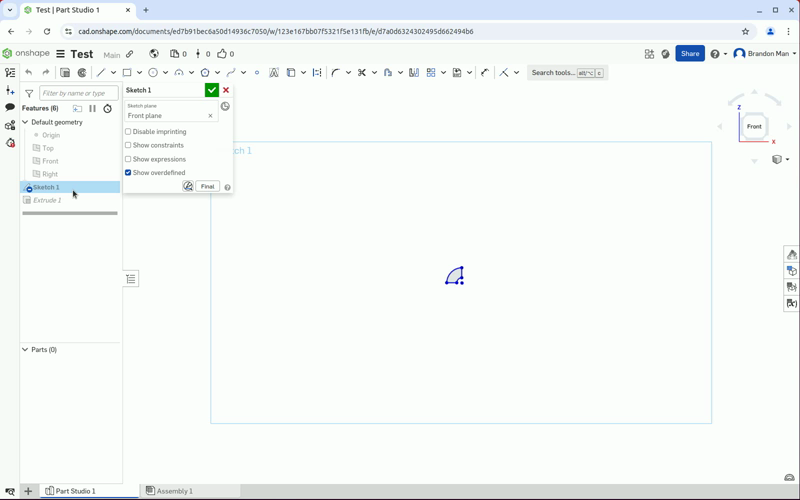
mouse_move(229, 92)
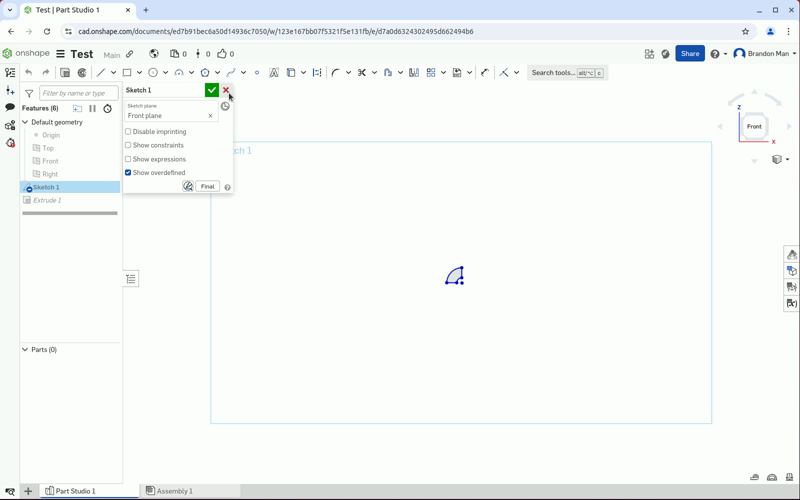
click(229, 92)
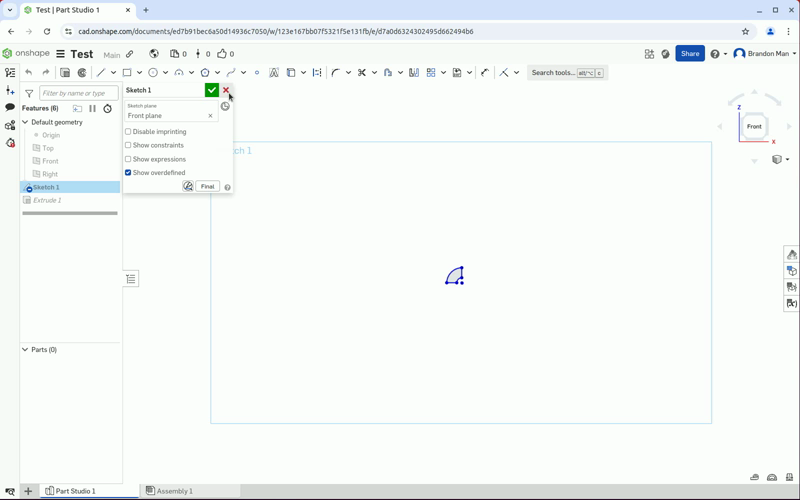
key(shift+s)
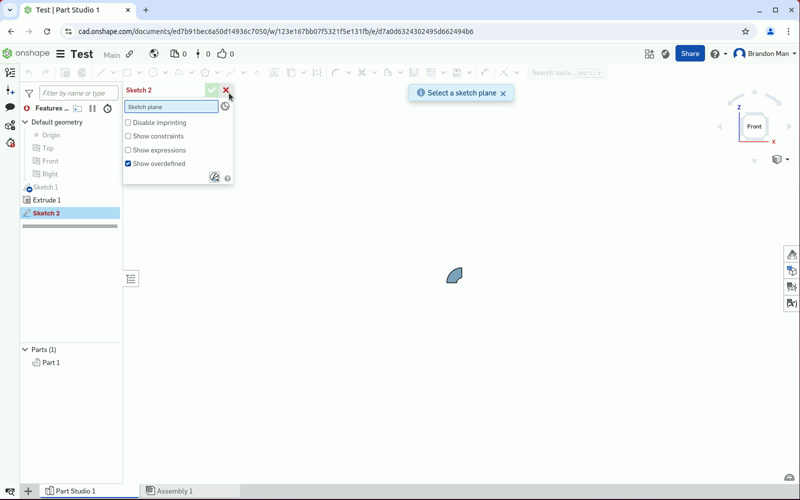
mouse_move(73, 163)
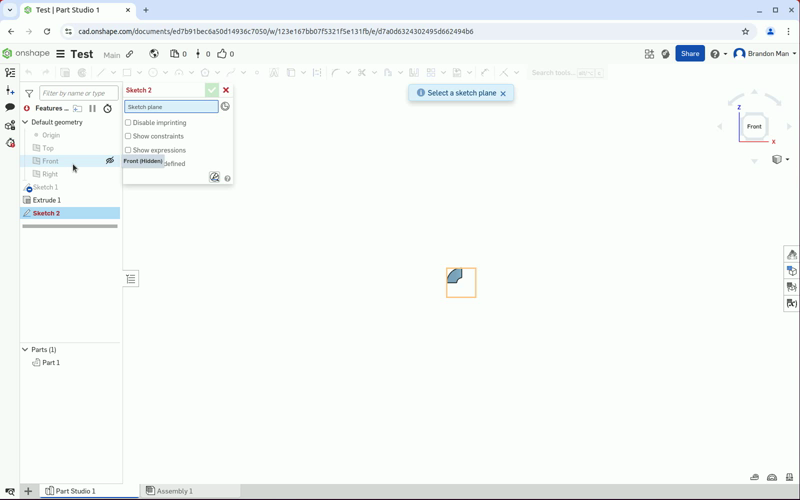
click(73, 163)
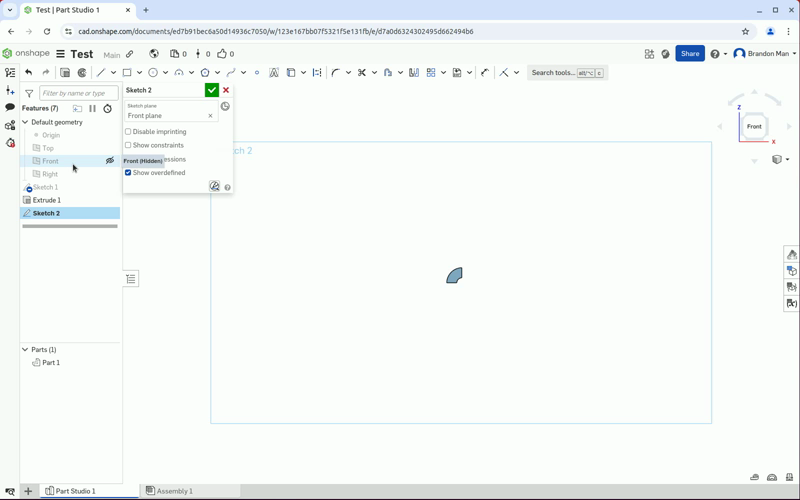
mouse_move(73, 352)
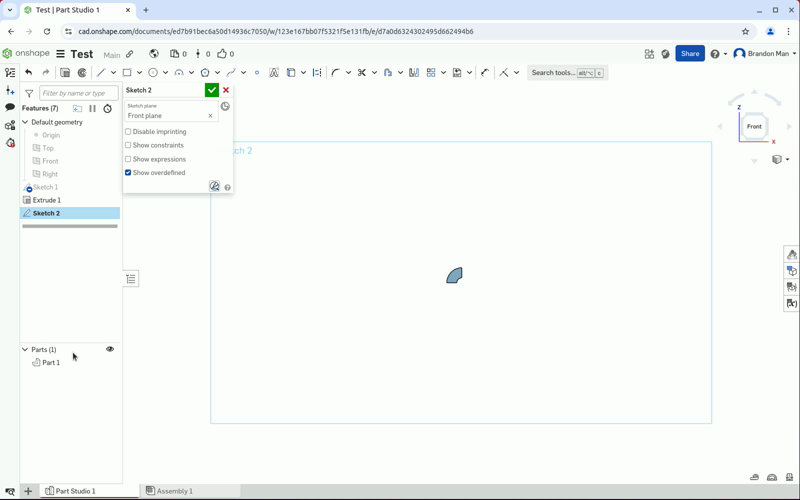
key(y)
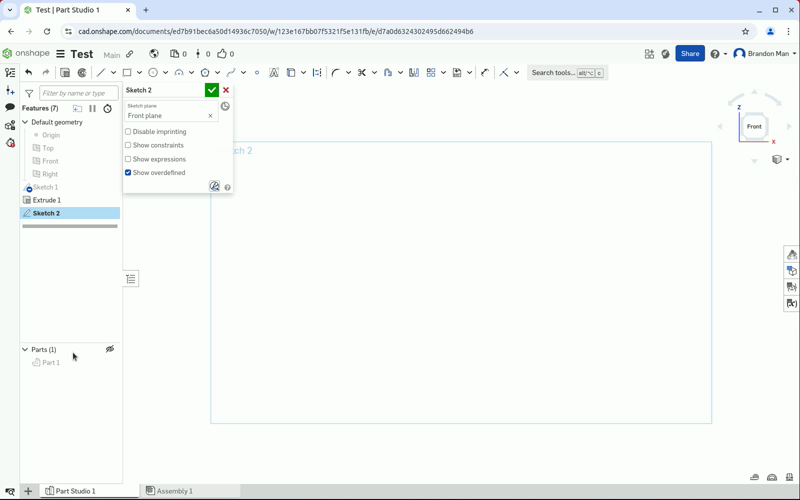
key(a)
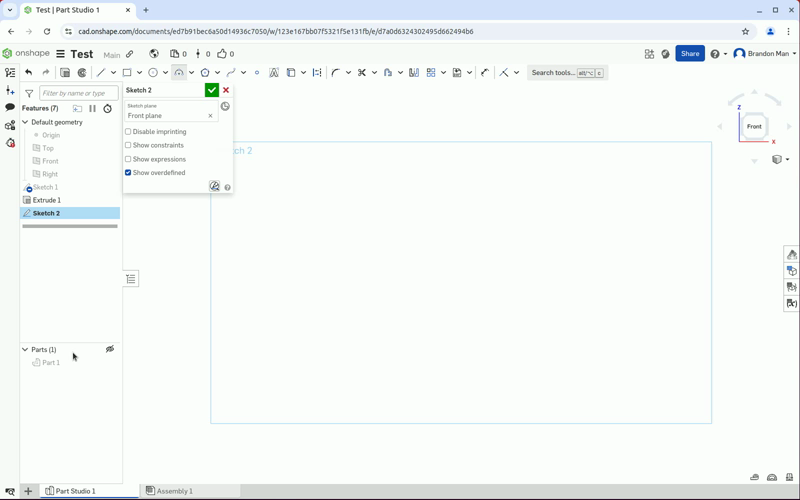
key_down(shift)
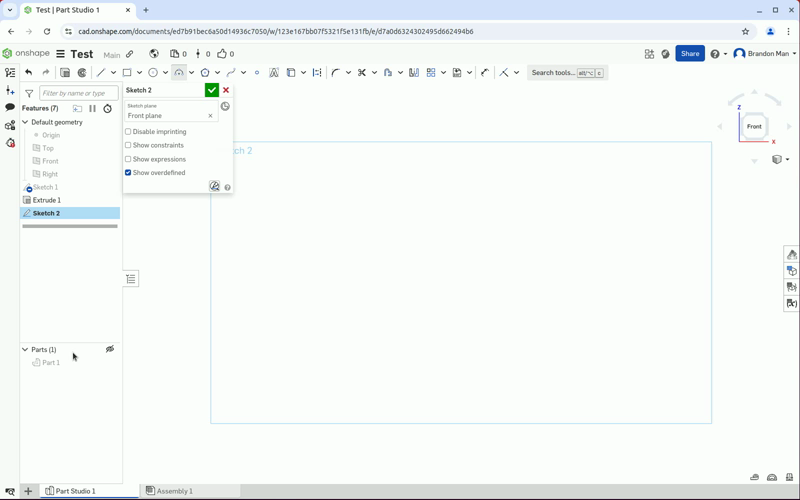
mouse_move(460, 278)
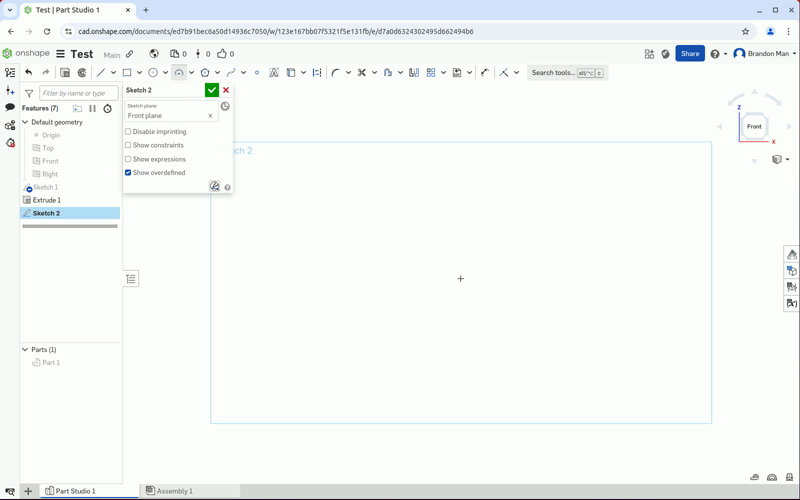
click(460, 278)
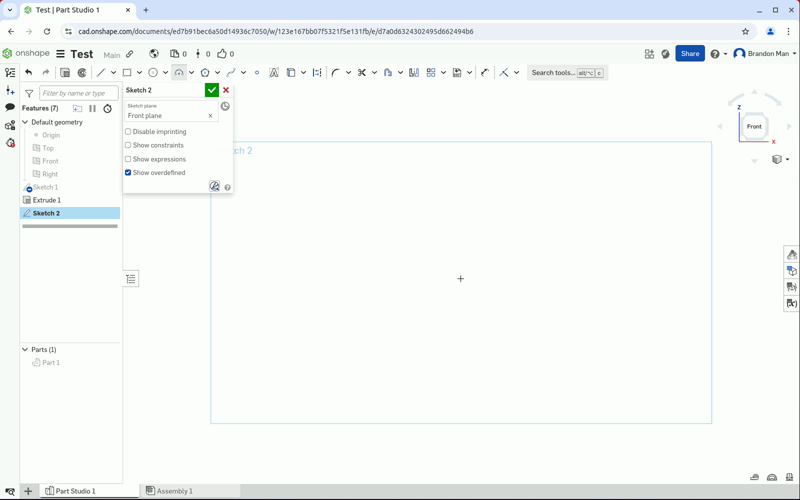
key_up(shift)
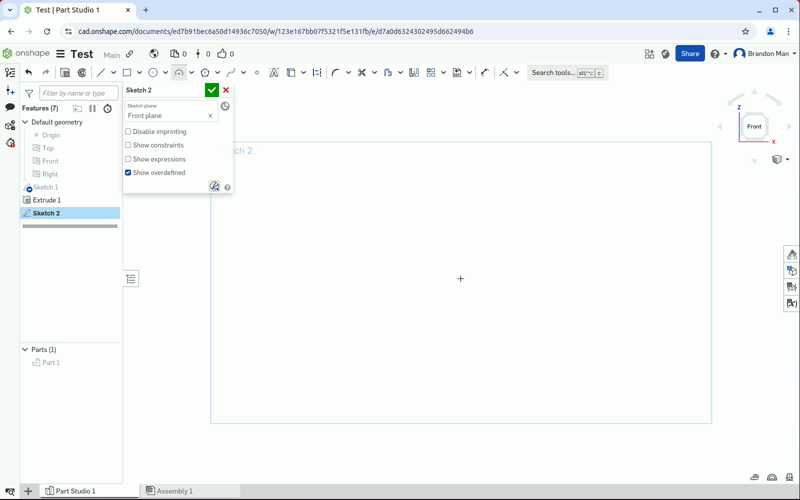
key_down(shift)
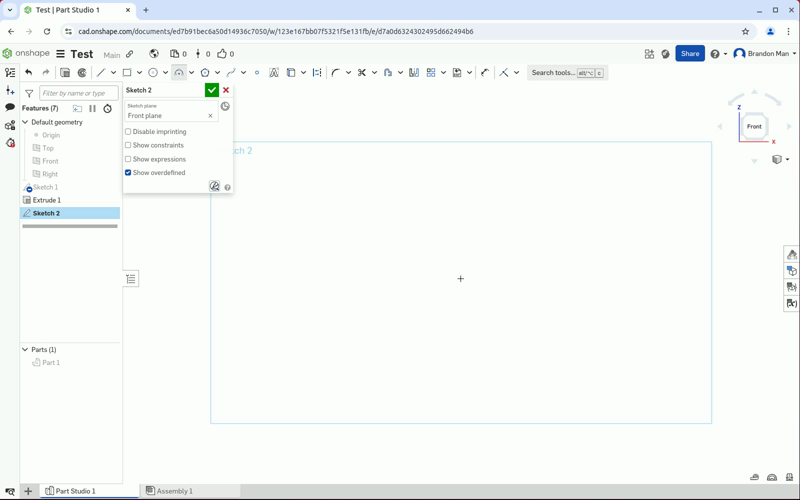
mouse_move(465, 283)
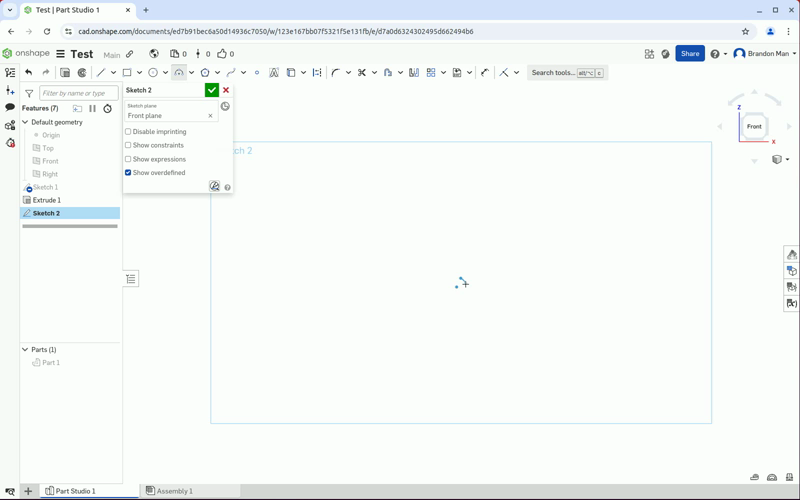
scroll(6)
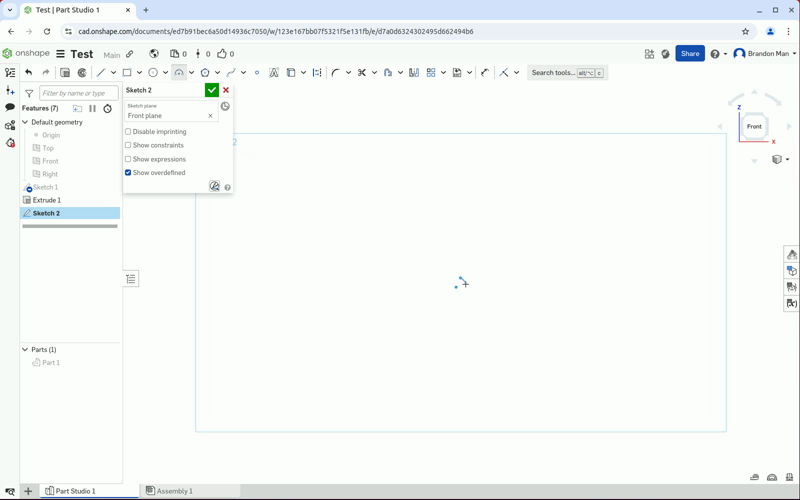
scroll(6)
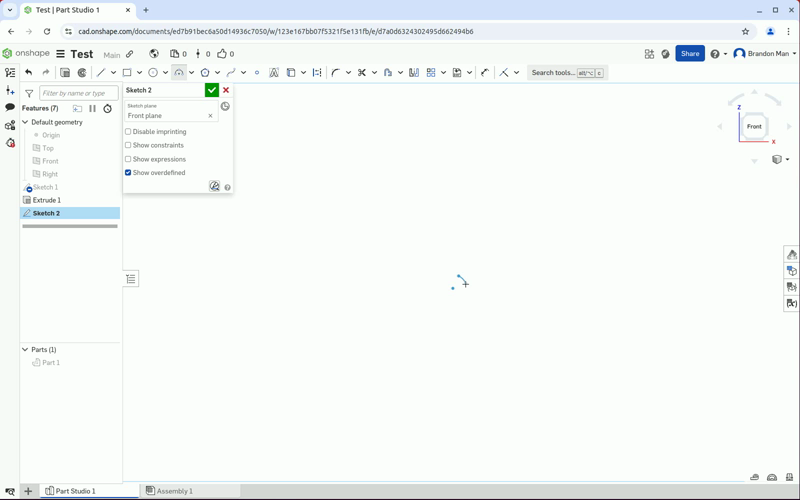
scroll(6)
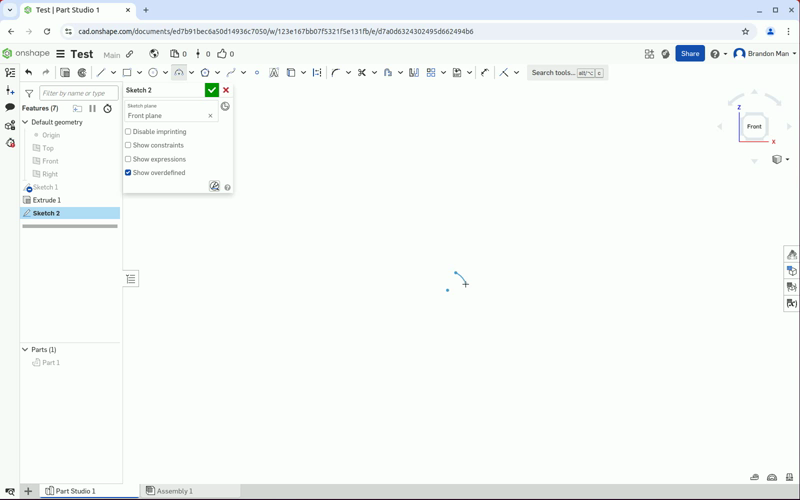
scroll(6)
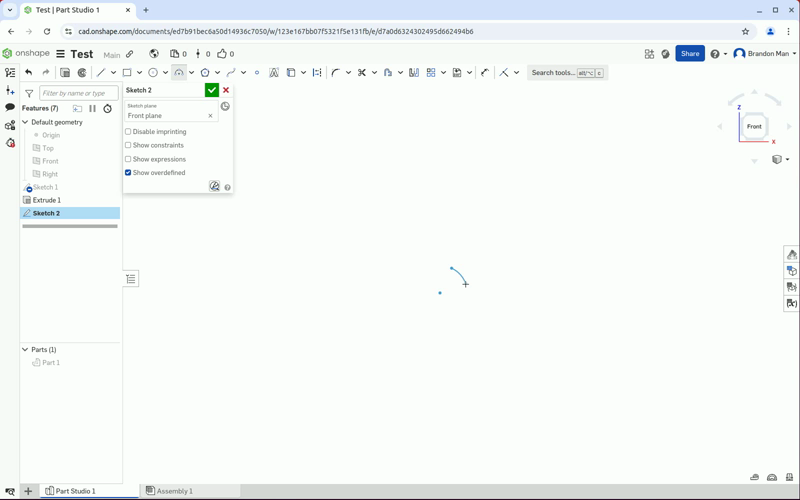
scroll(6)
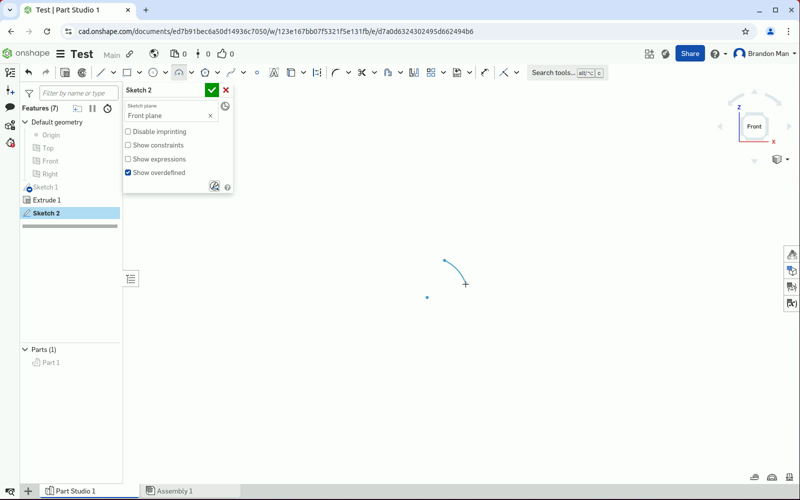
scroll(6)
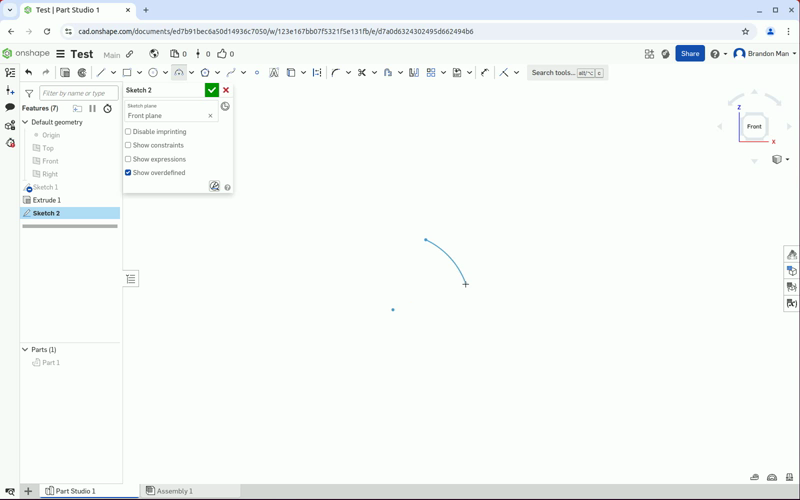
scroll(6)
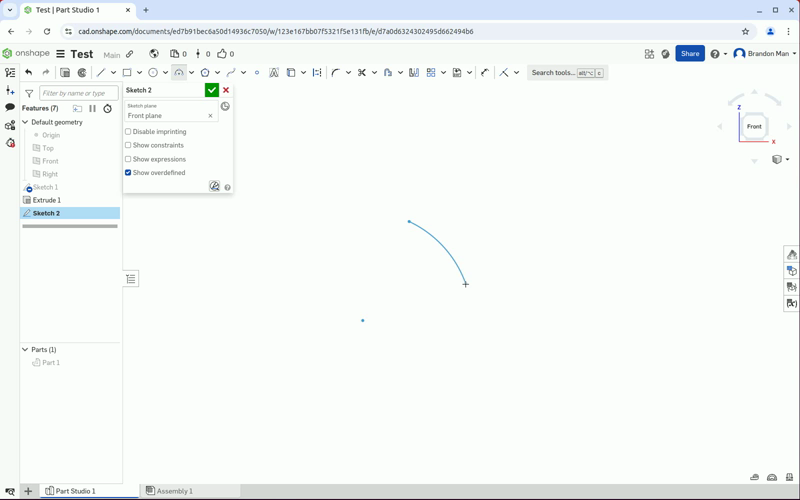
click(465, 283)
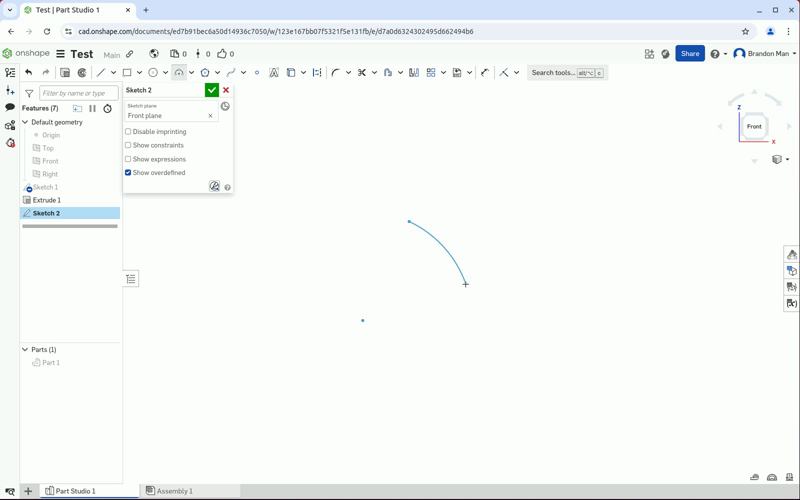
scroll(-6)
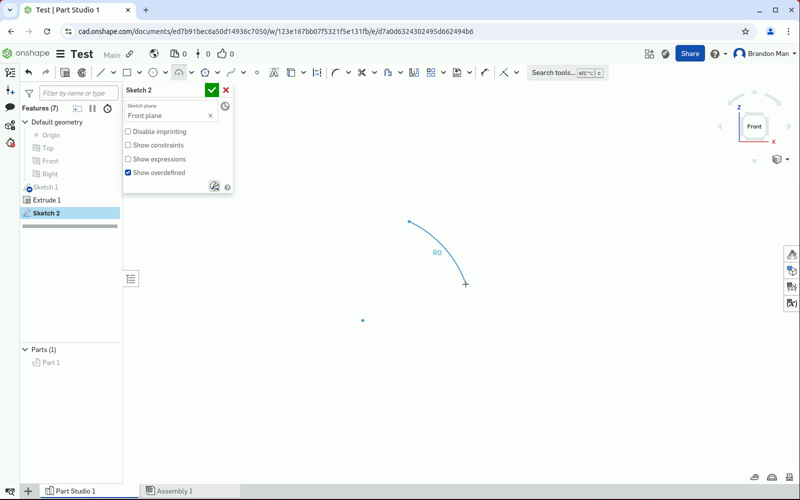
scroll(-6)
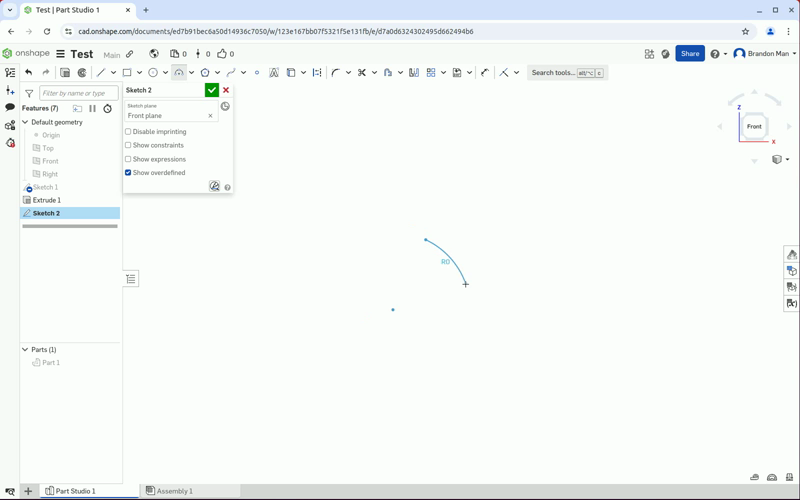
scroll(-6)
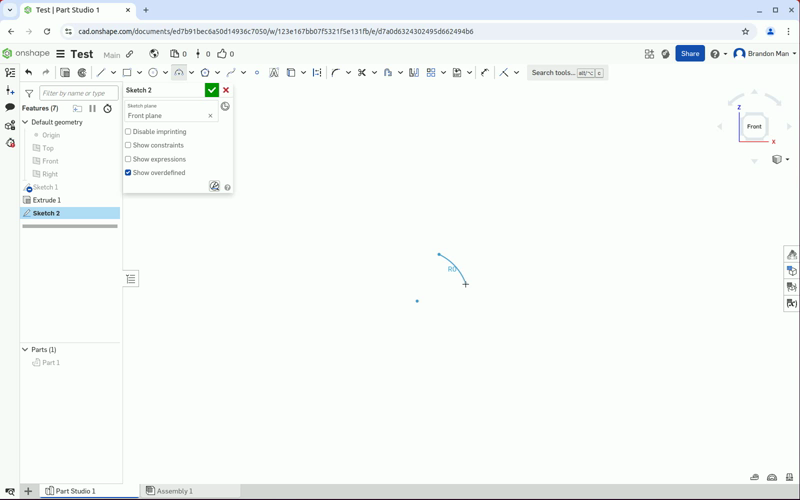
scroll(-6)
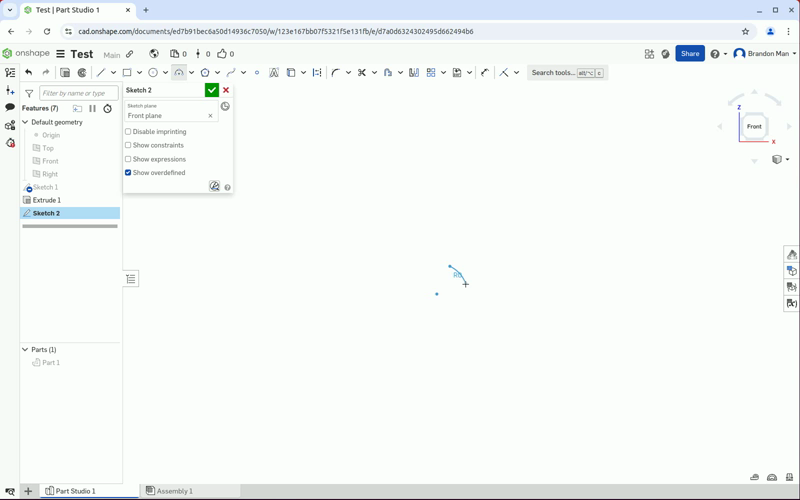
scroll(-6)
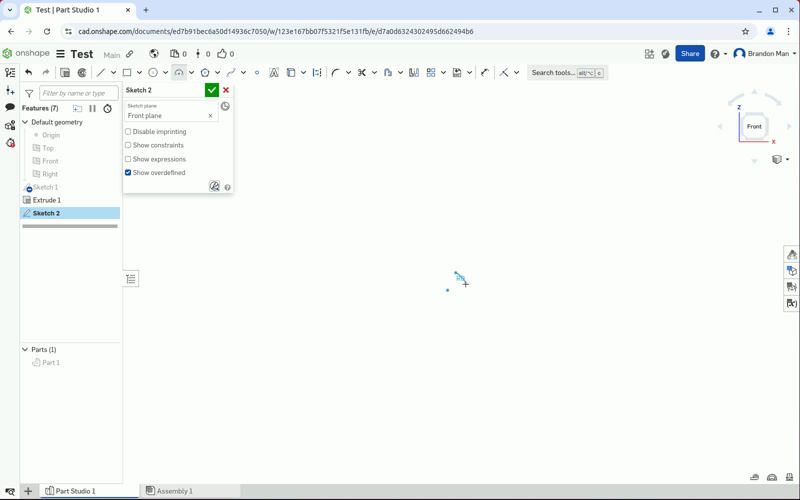
scroll(-6)
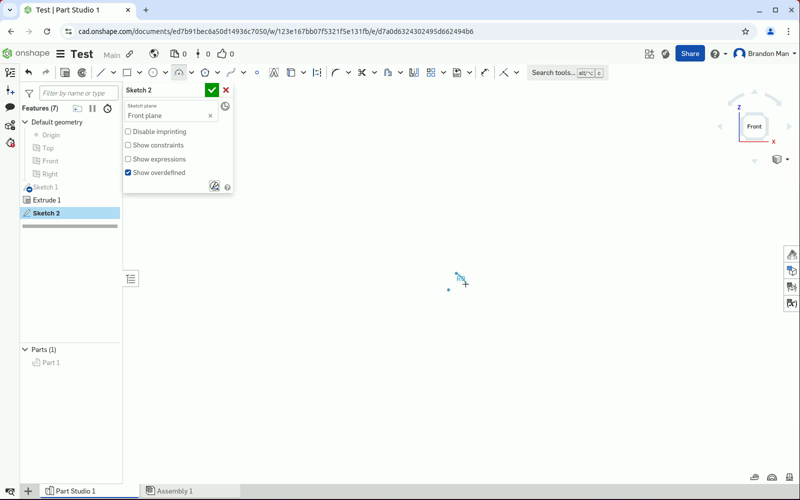
scroll(-6)
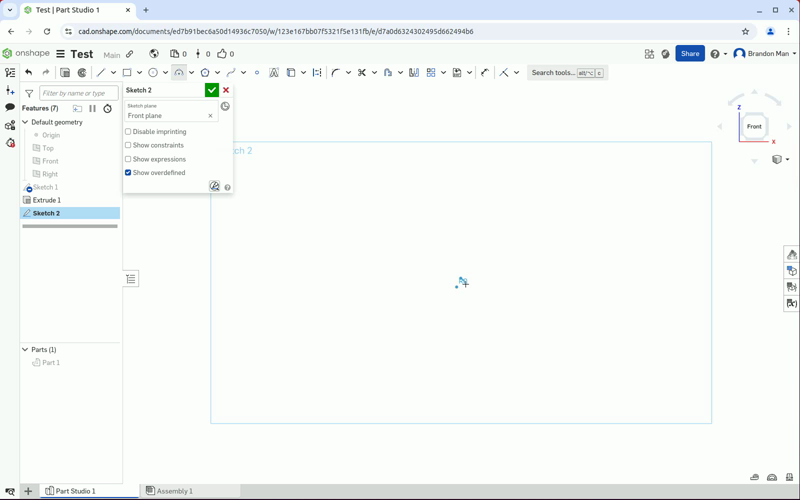
mouse_move(464, 279)
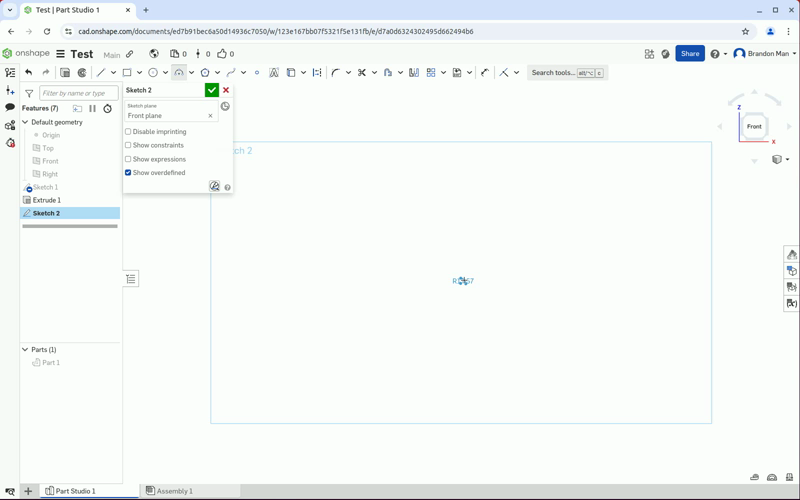
scroll(6)
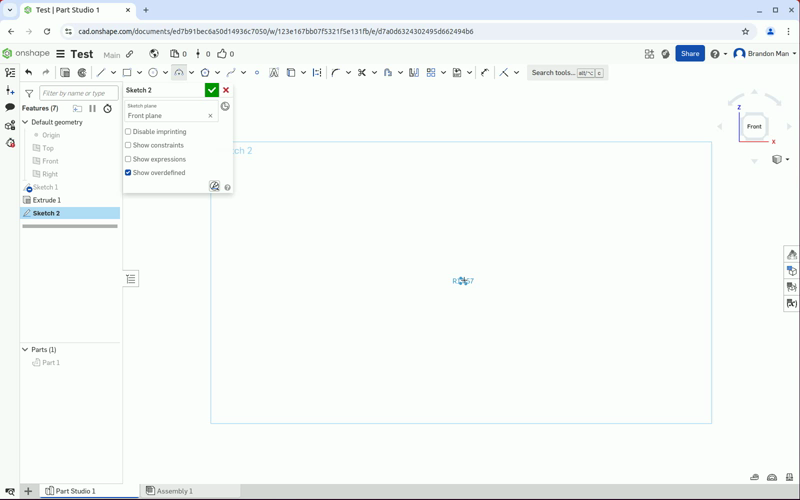
scroll(6)
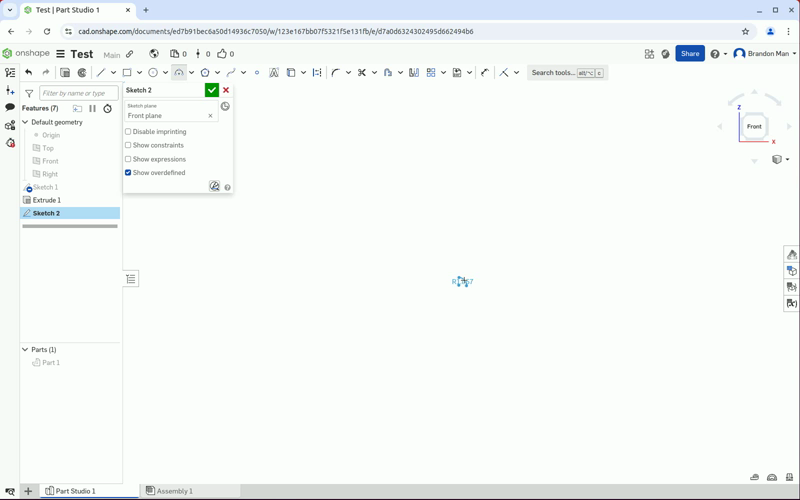
scroll(6)
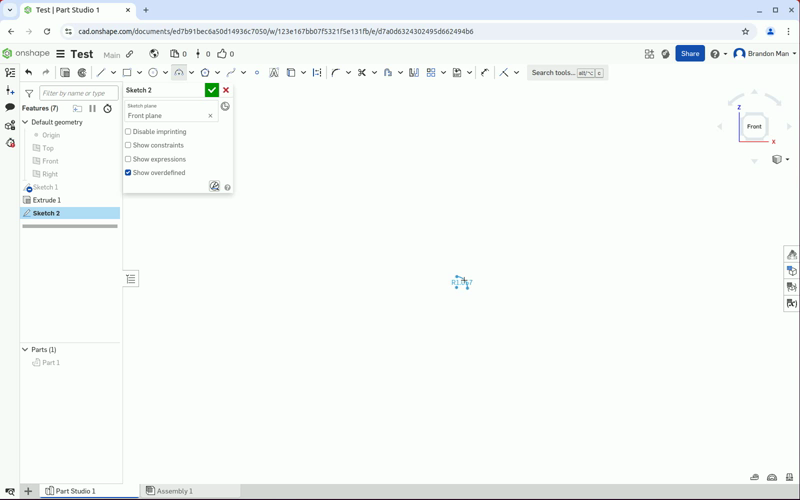
scroll(6)
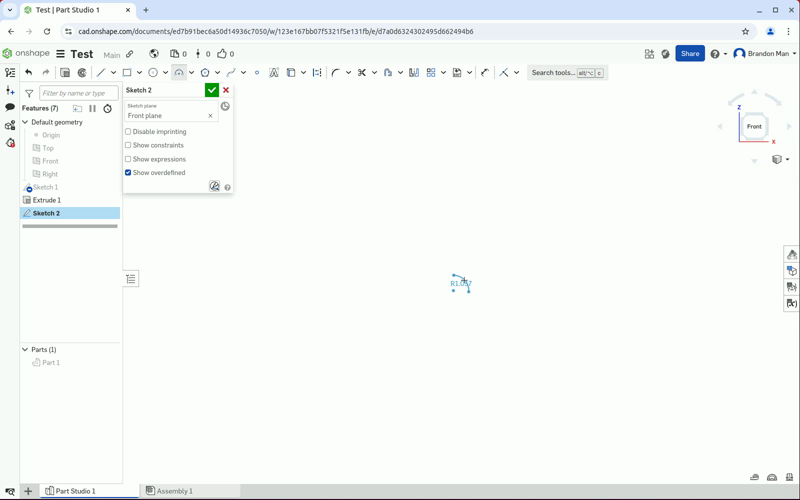
scroll(6)
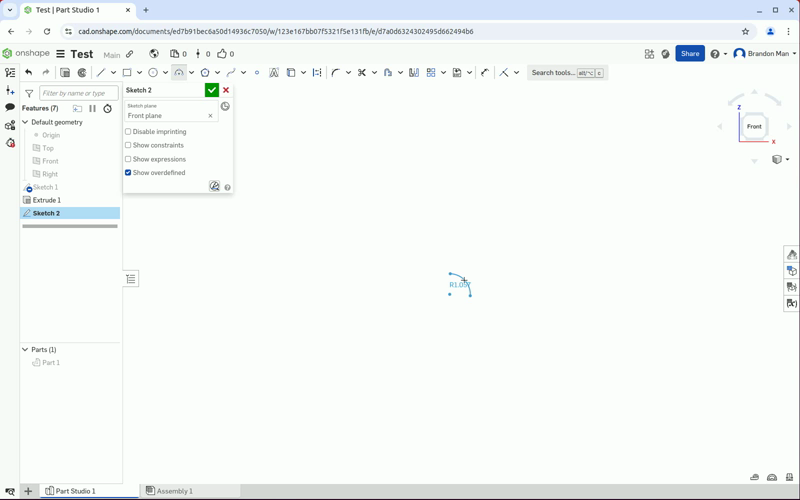
scroll(6)
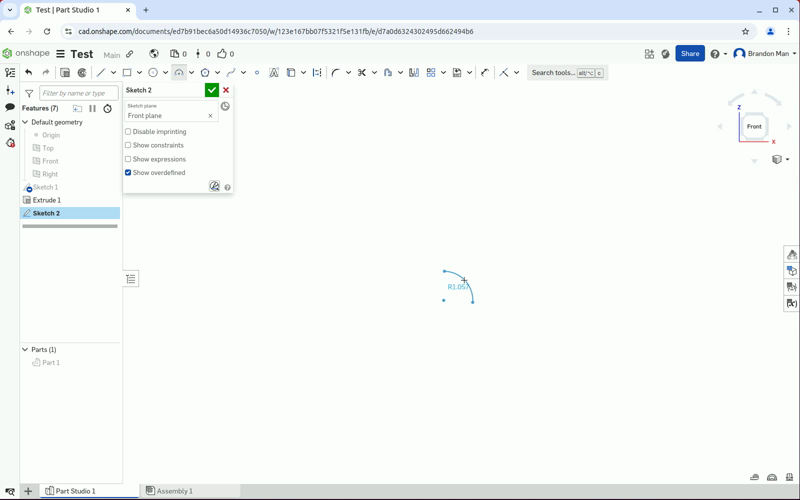
scroll(6)
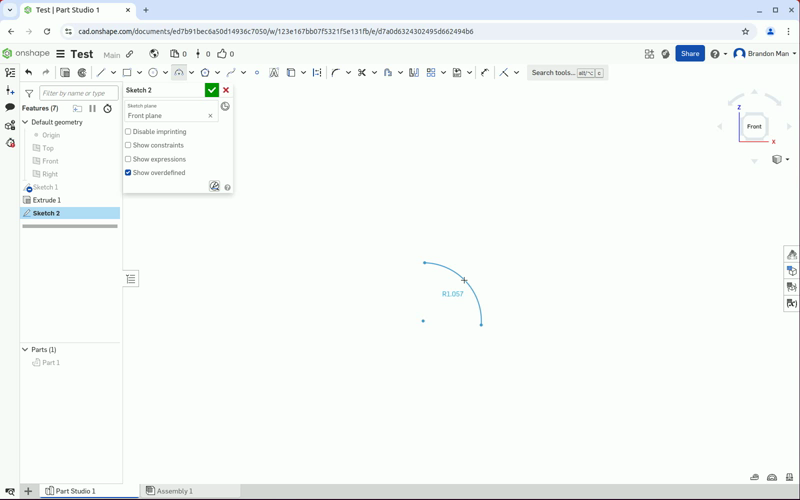
click(464, 279)
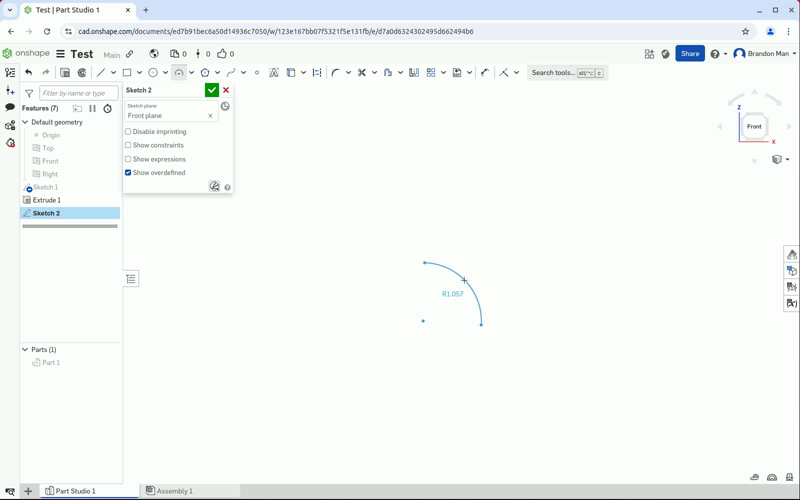
scroll(-6)
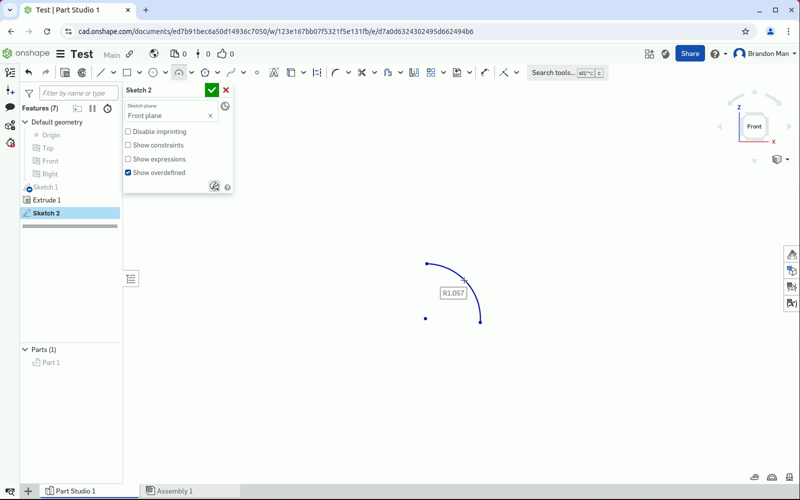
scroll(-6)
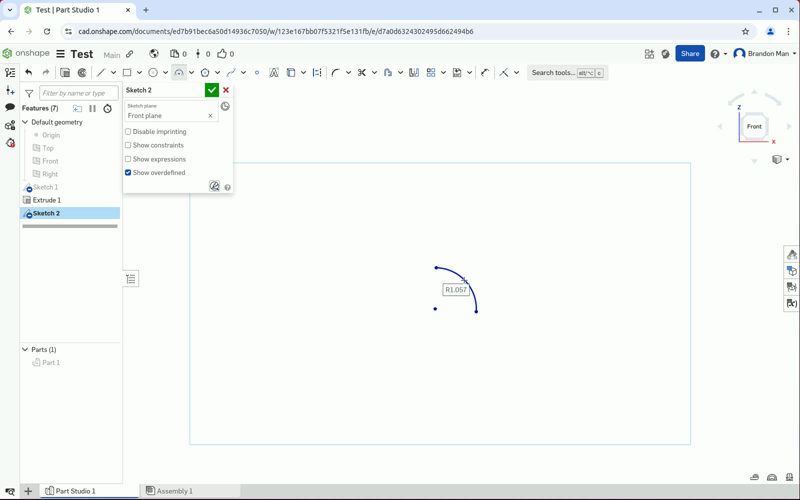
scroll(-6)
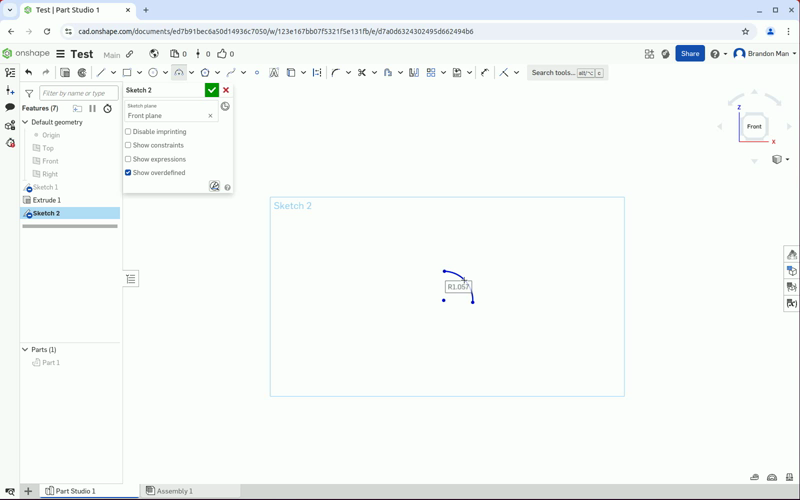
scroll(-6)
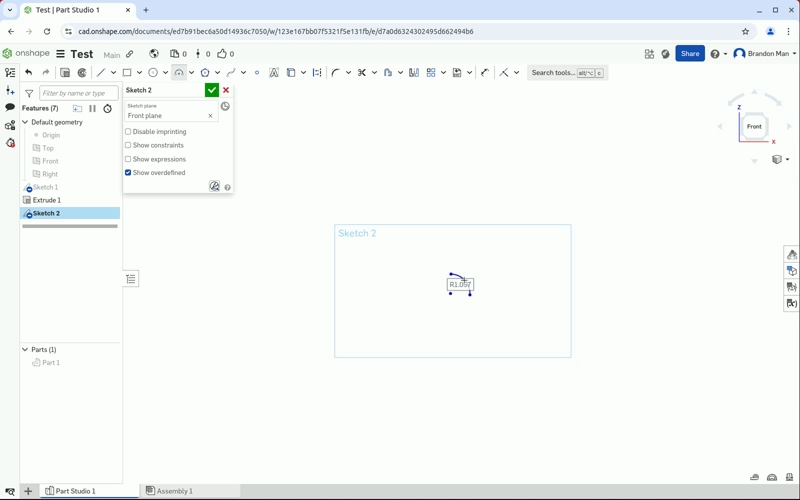
scroll(-6)
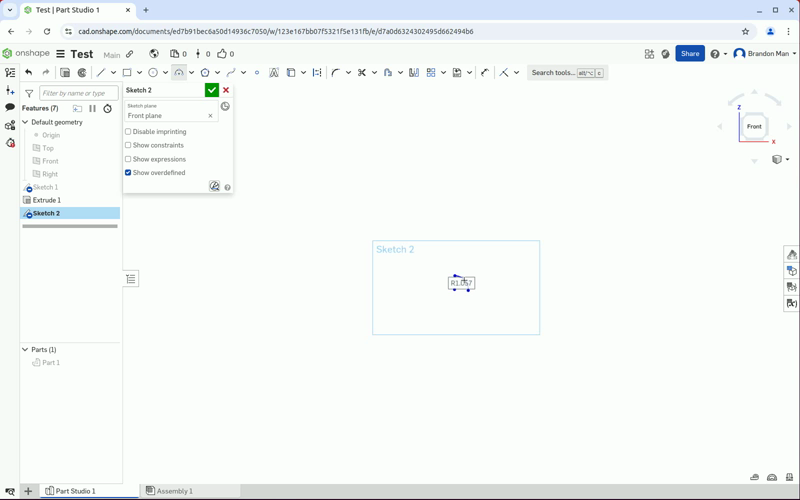
scroll(-6)
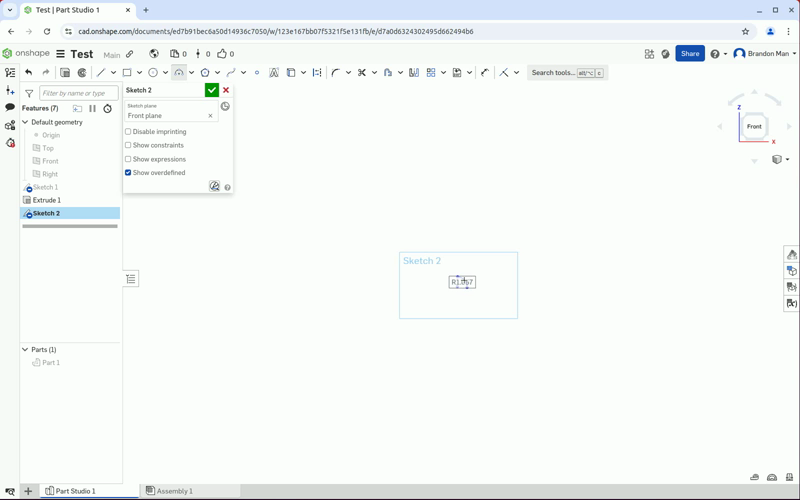
scroll(-6)
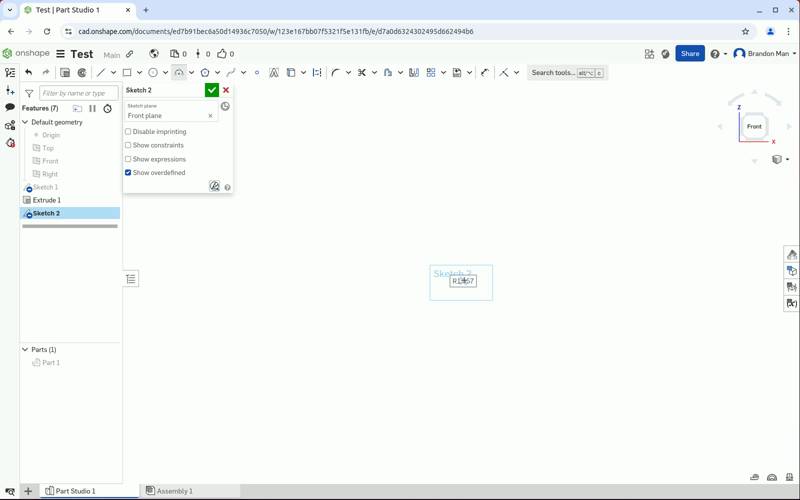
key_up(shift)
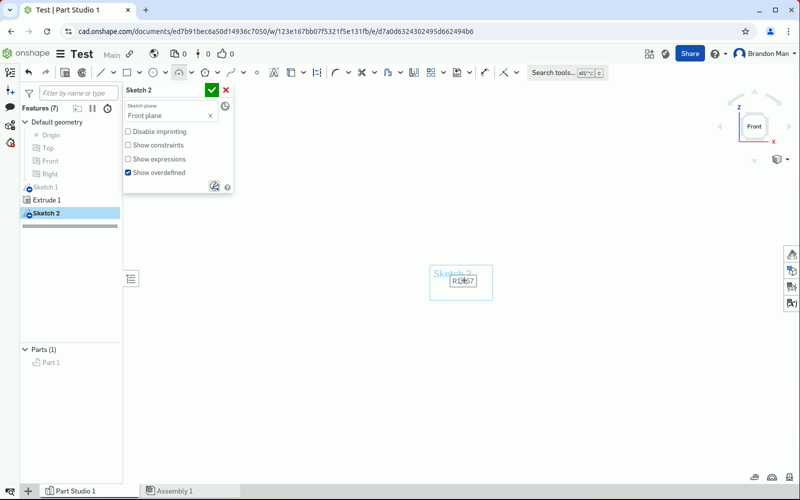
key(esc)
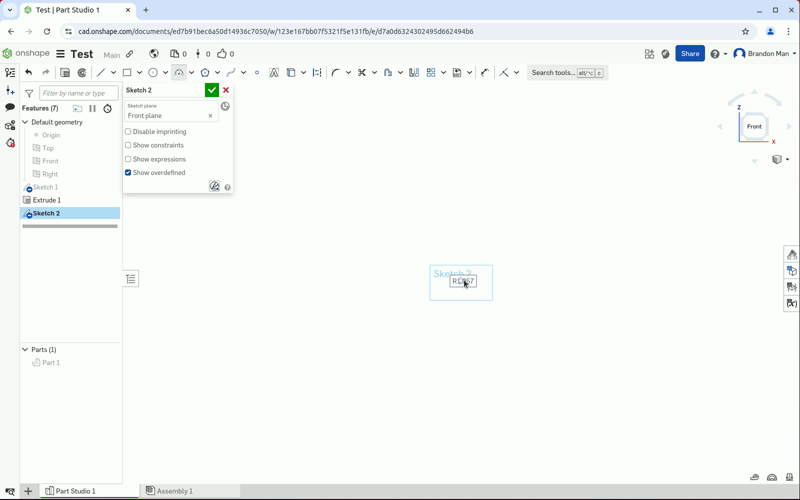
key(l)
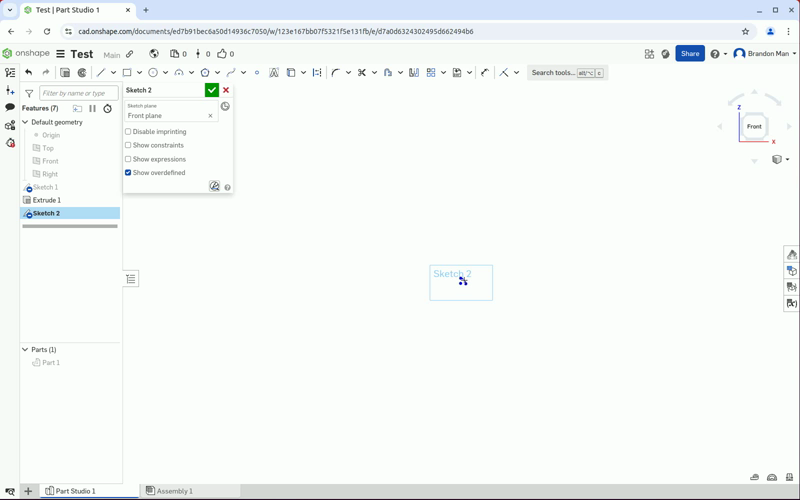
mouse_move(465, 283)
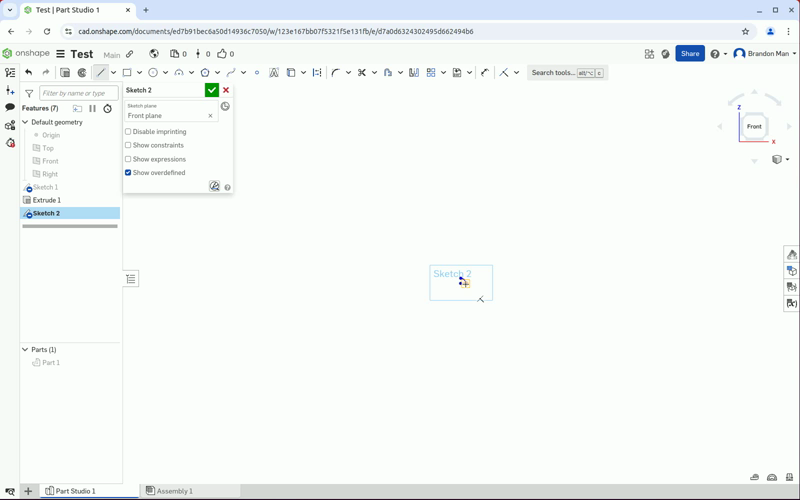
scroll(6)
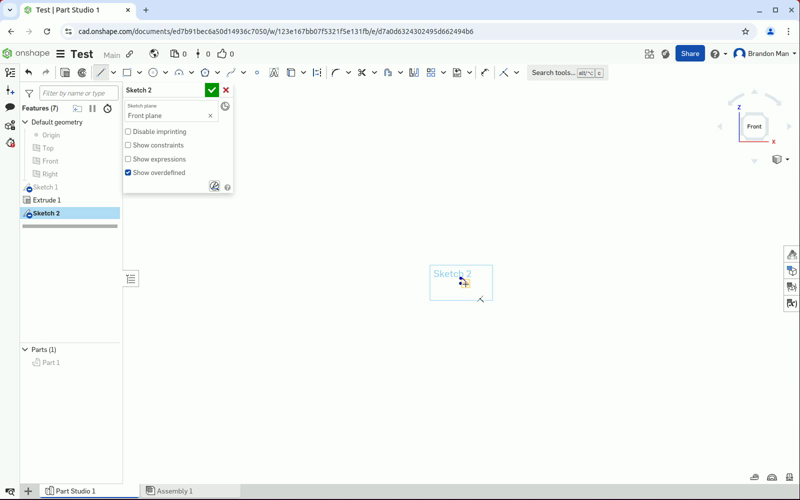
scroll(6)
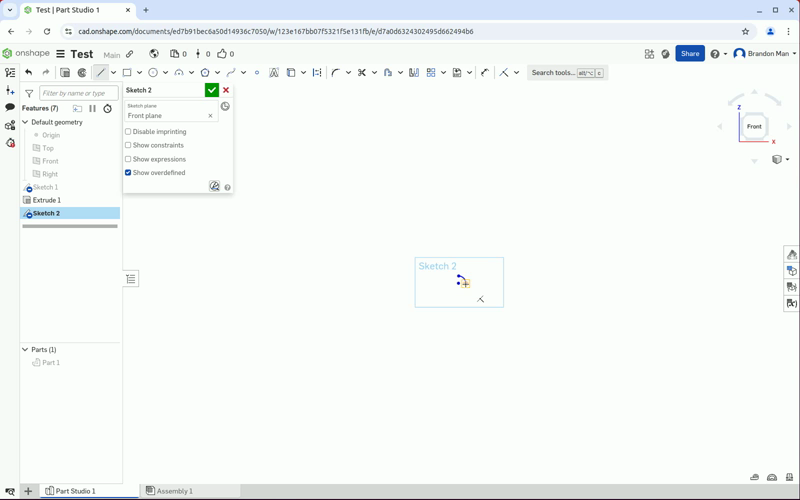
scroll(6)
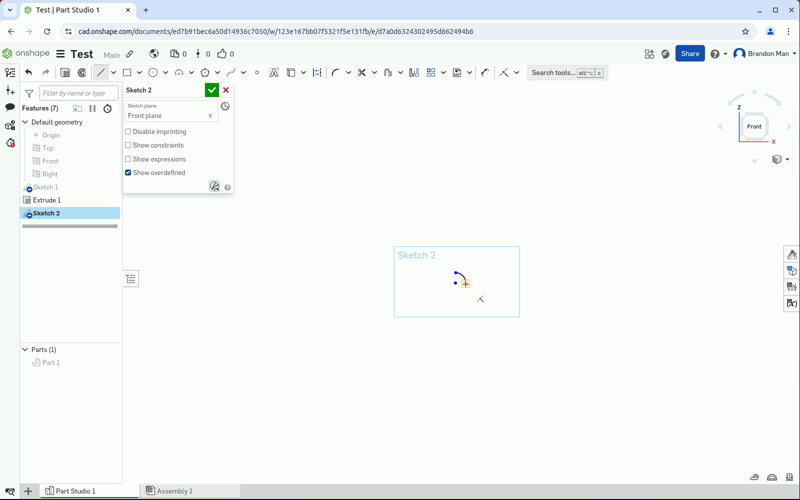
scroll(6)
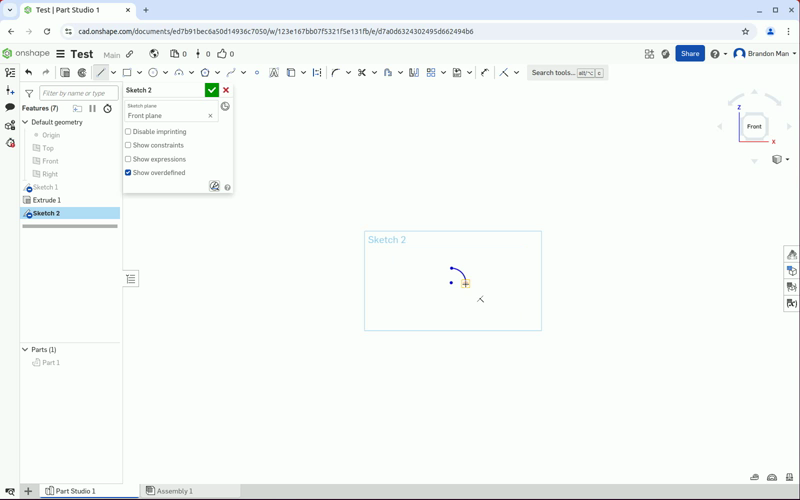
scroll(6)
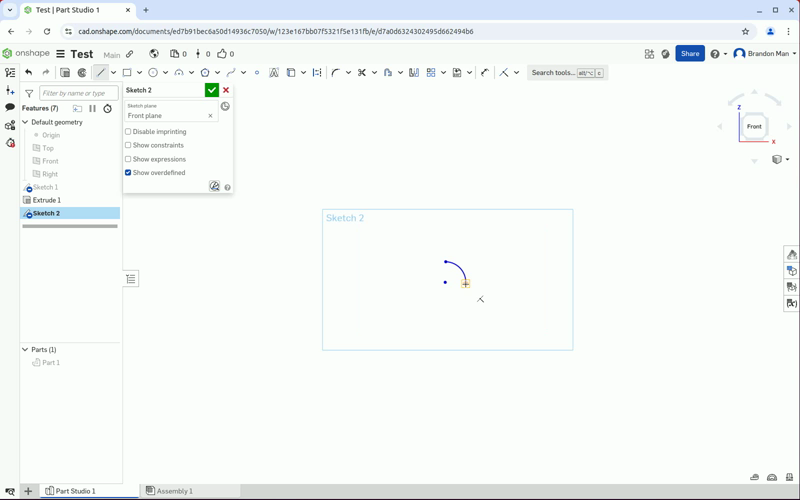
scroll(6)
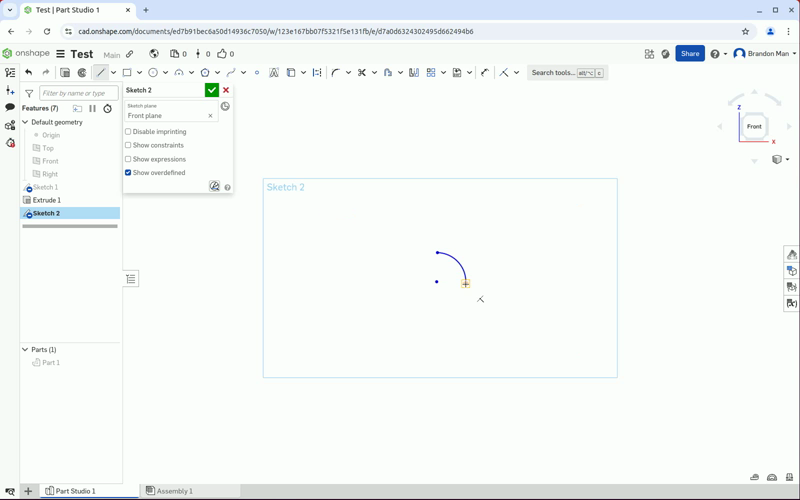
scroll(6)
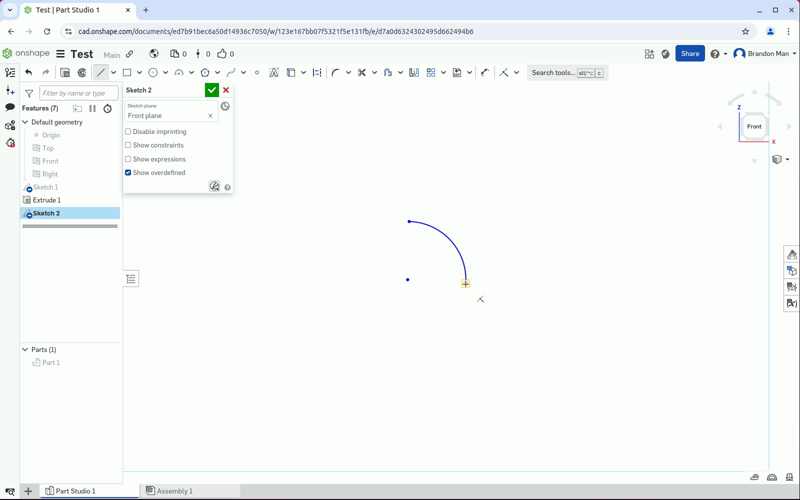
click(465, 283)
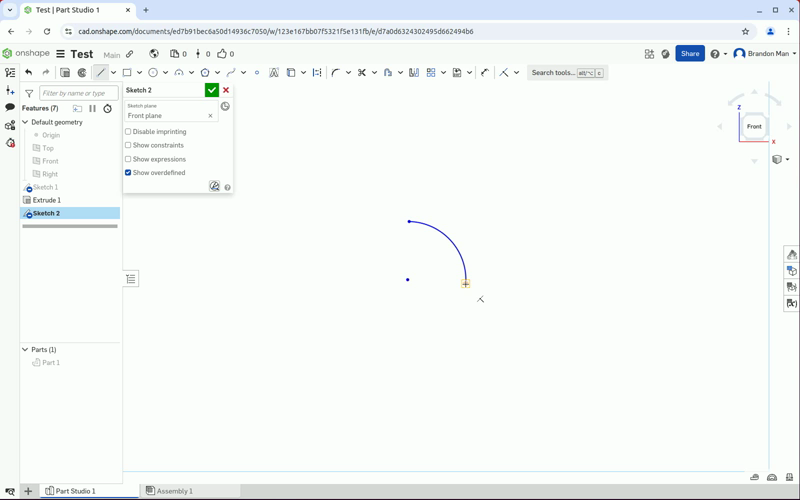
scroll(-6)
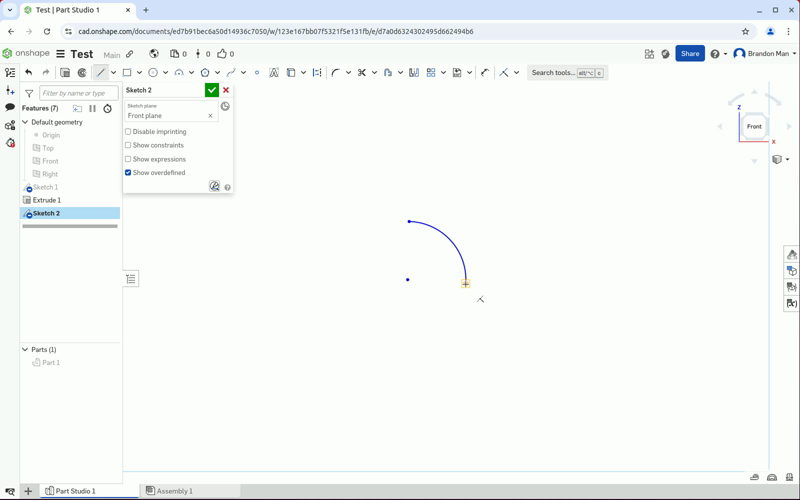
scroll(-6)
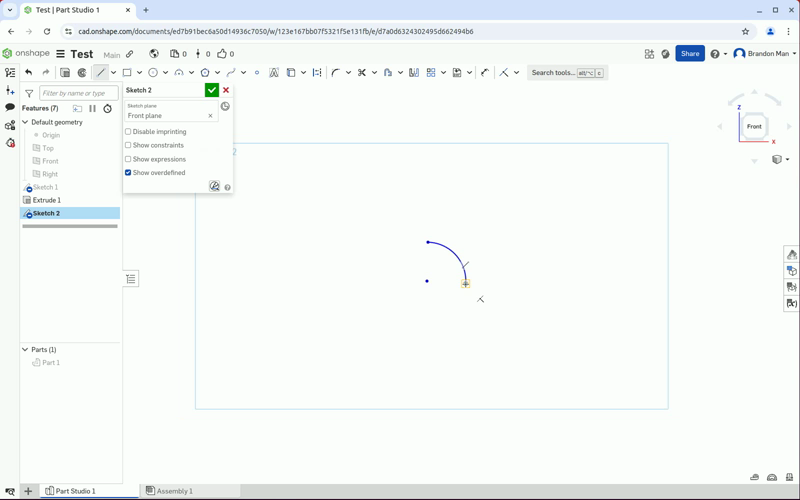
scroll(-6)
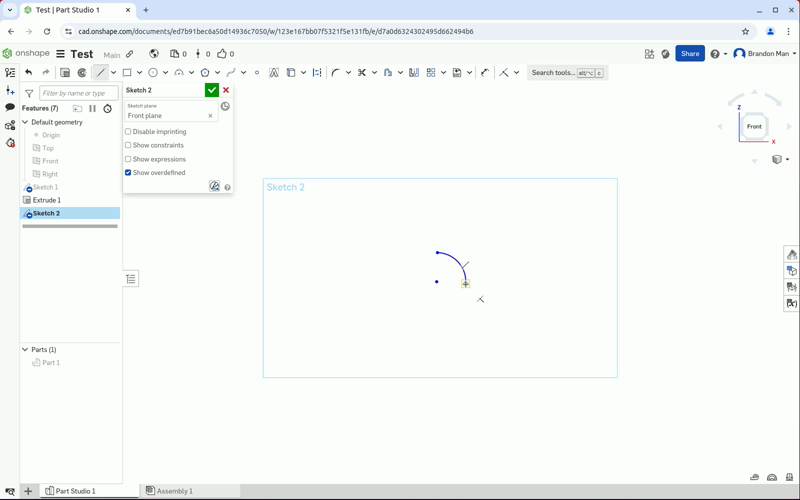
scroll(-6)
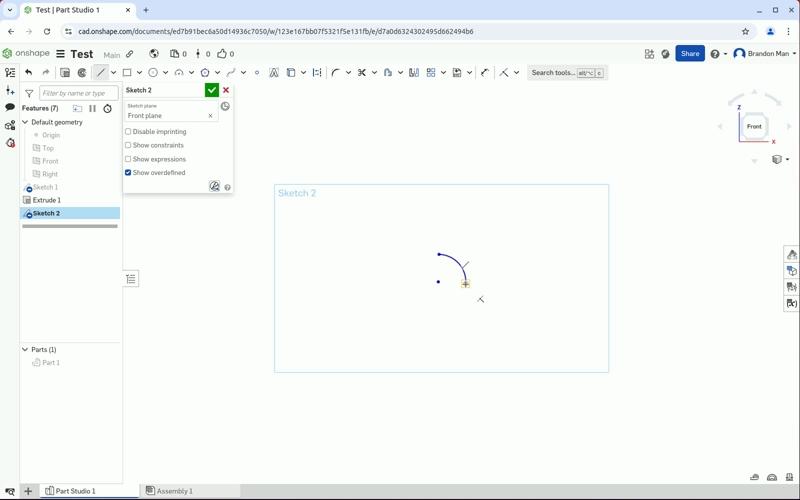
scroll(-6)
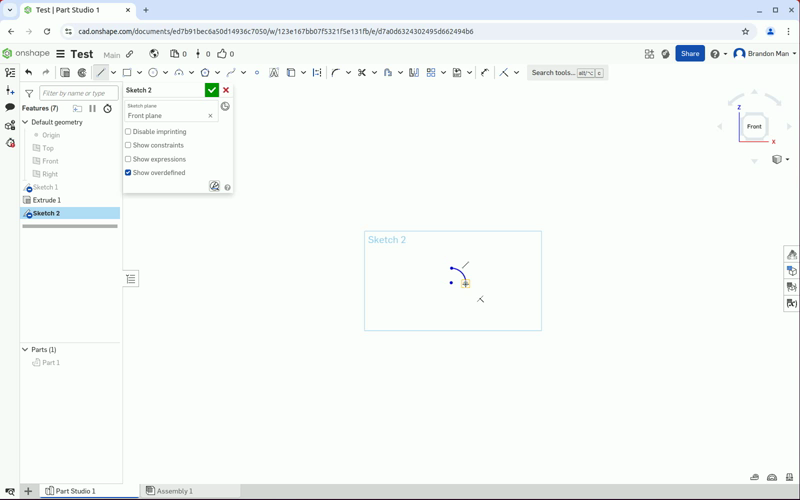
scroll(-6)
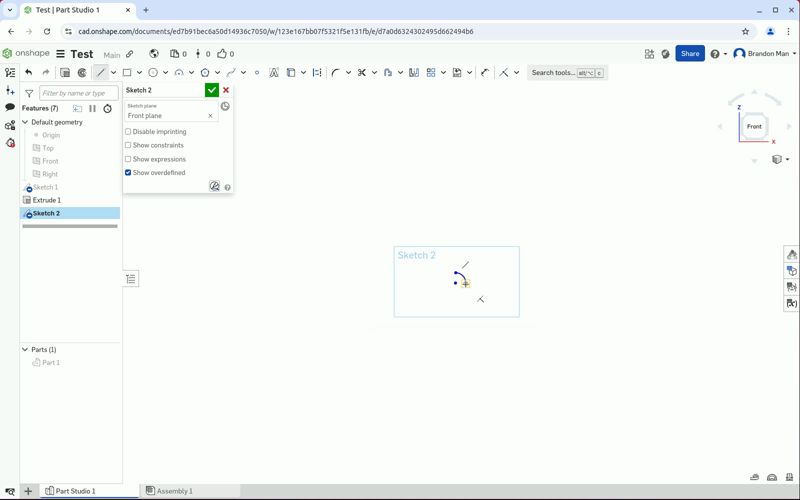
scroll(-6)
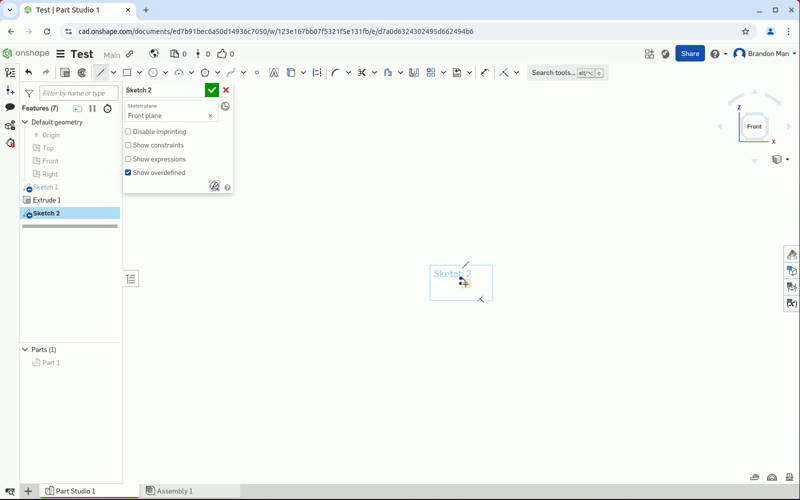
key_down(shift)
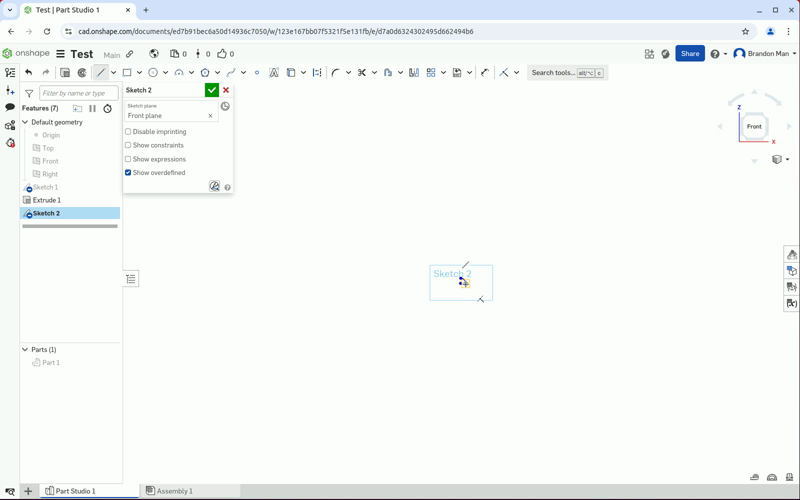
mouse_move(495, 283)
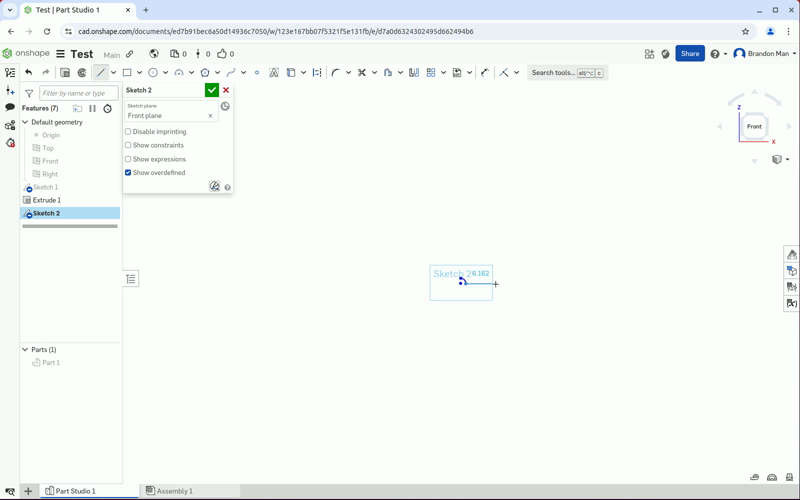
mouse_move(475, 283)
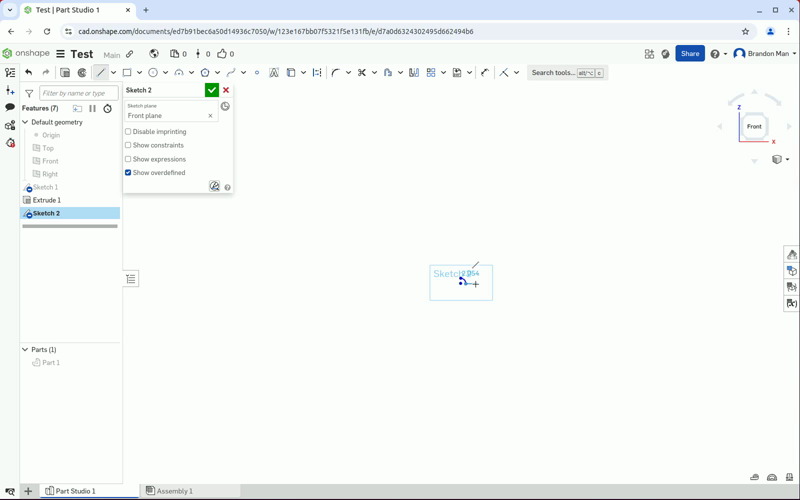
click(475, 283)
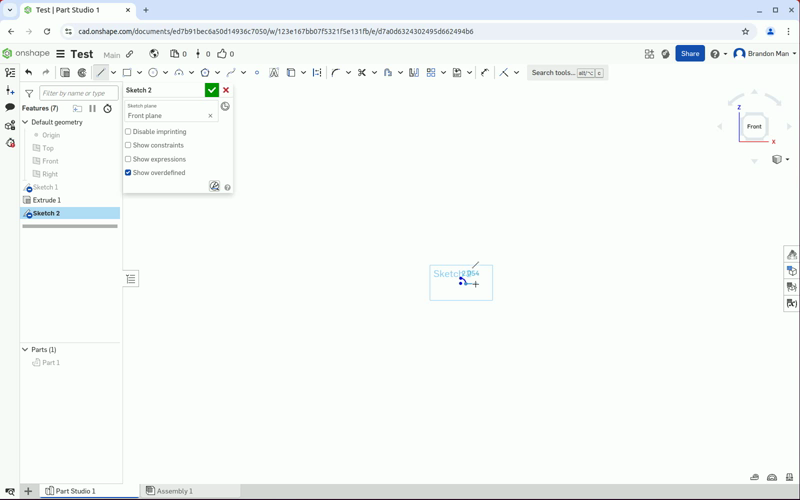
key_up(shift)
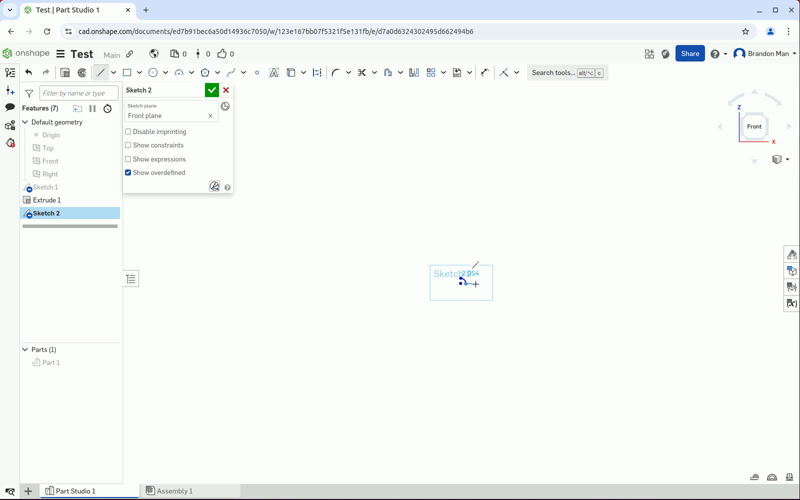
key(esc)
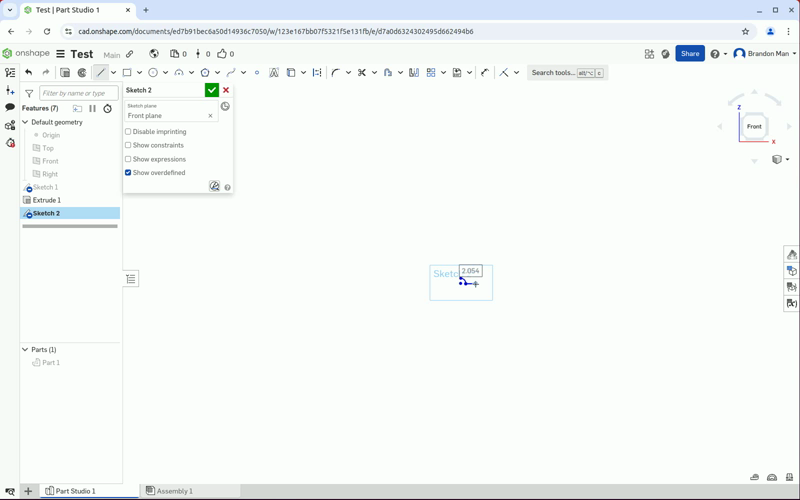
key(a)
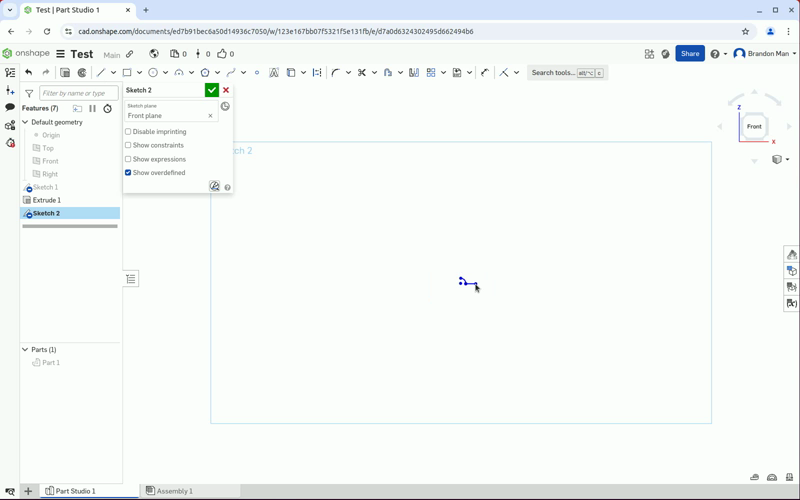
mouse_move(475, 283)
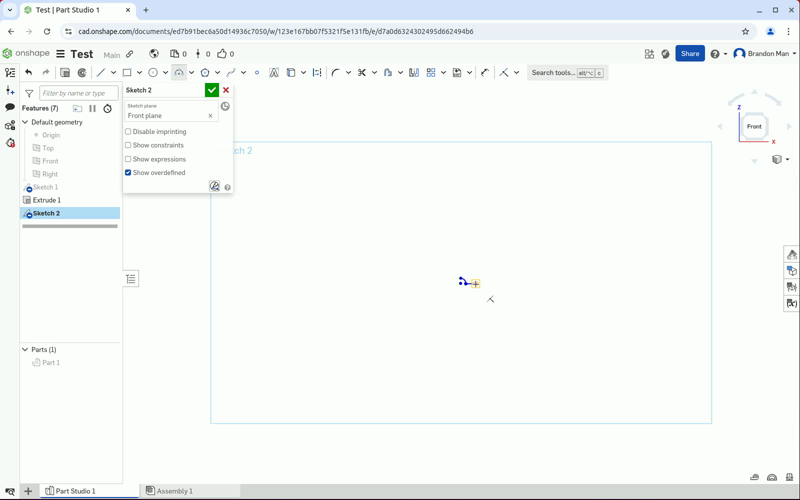
click(475, 283)
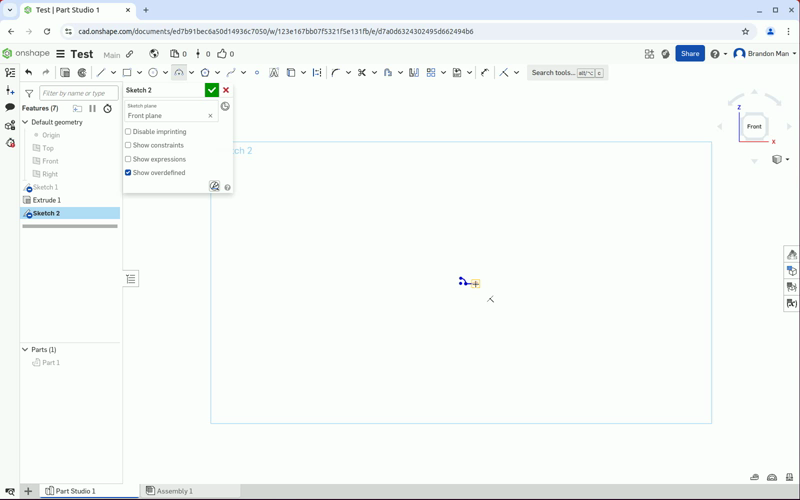
key_down(shift)
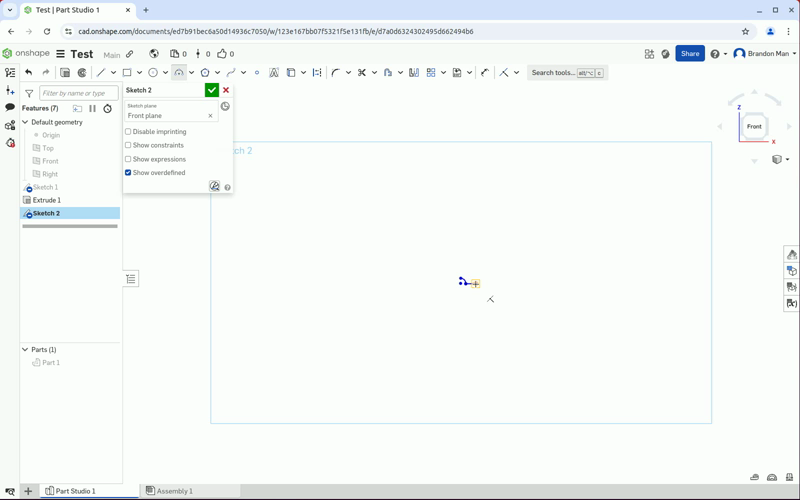
mouse_move(460, 268)
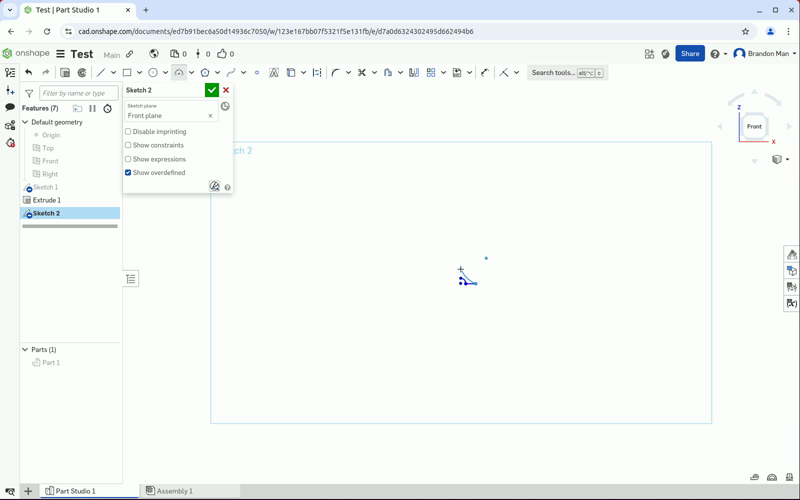
click(460, 268)
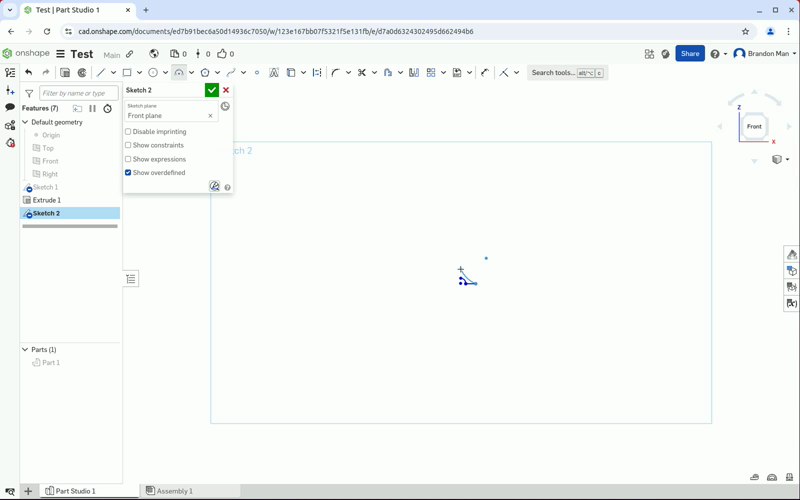
mouse_move(471, 272)
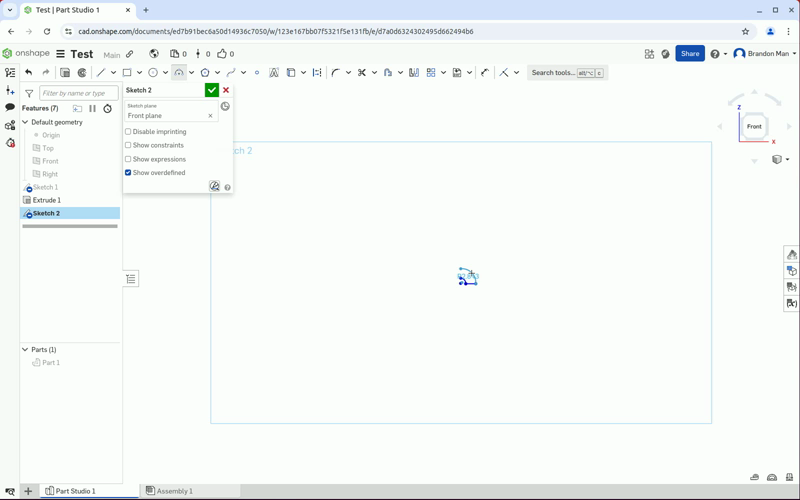
click(471, 272)
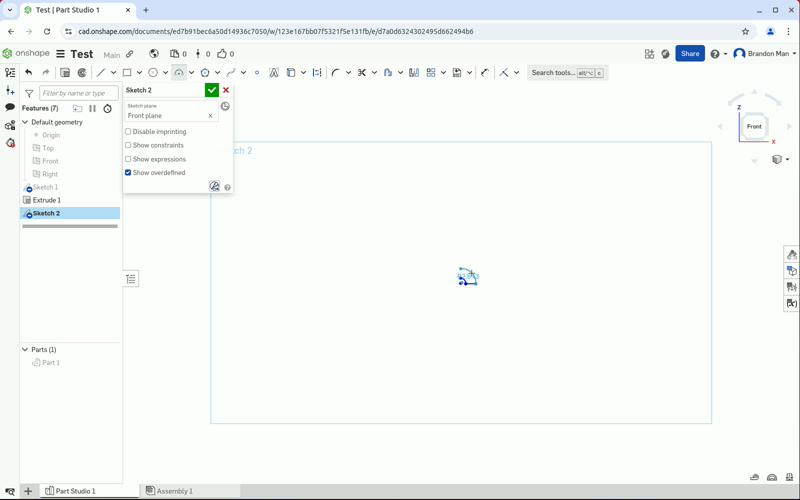
key_up(shift)
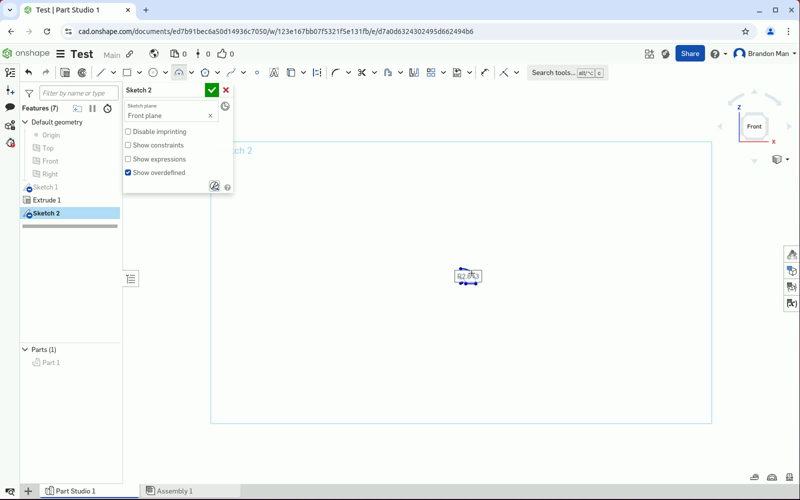
key(esc)
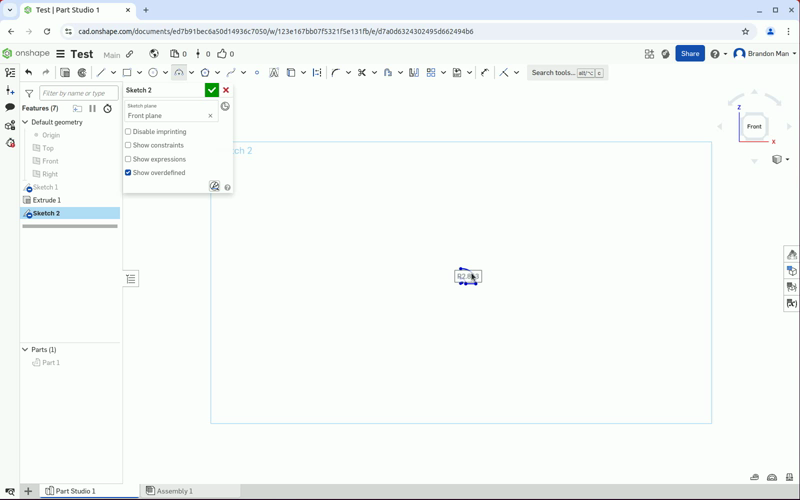
key(l)
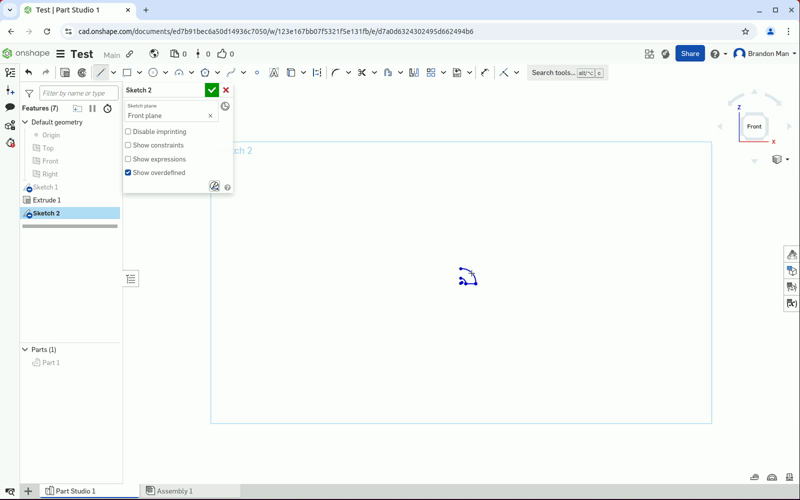
mouse_move(460, 268)
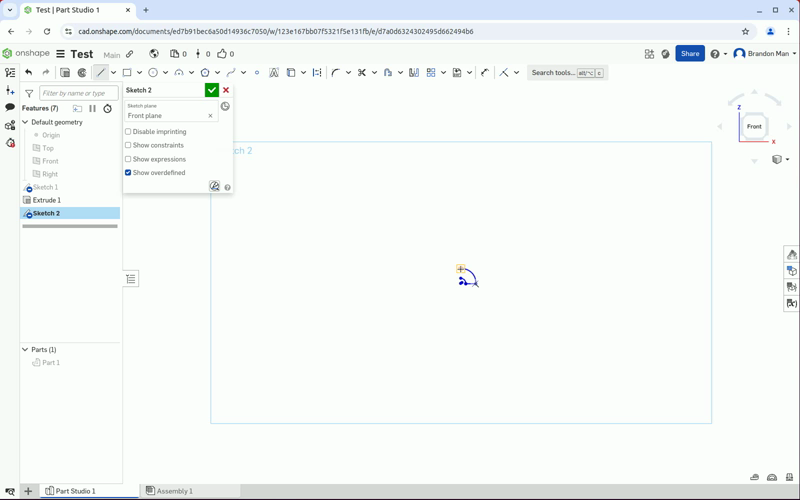
click(460, 268)
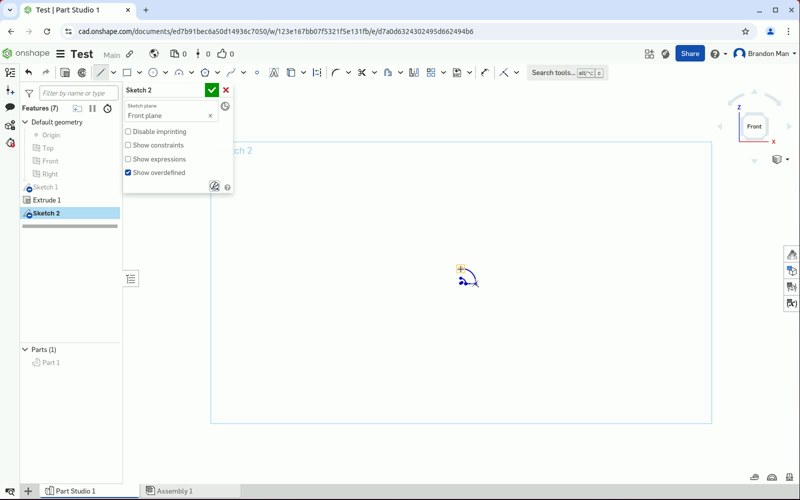
mouse_move(490, 268)
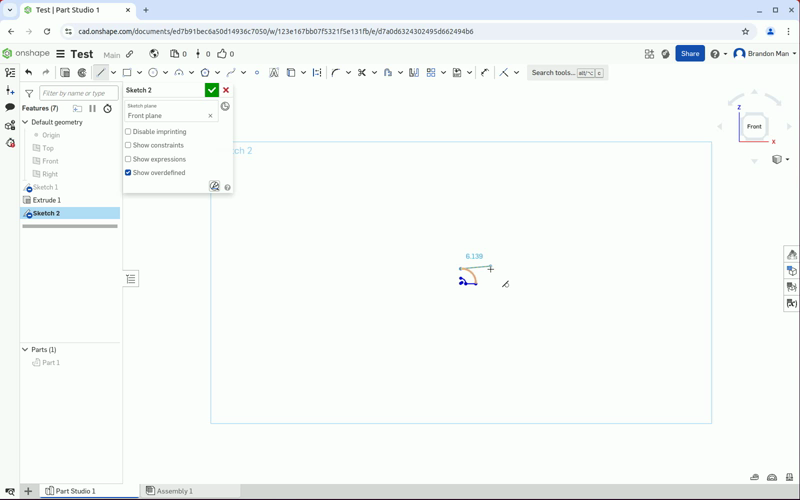
key_down(shift)
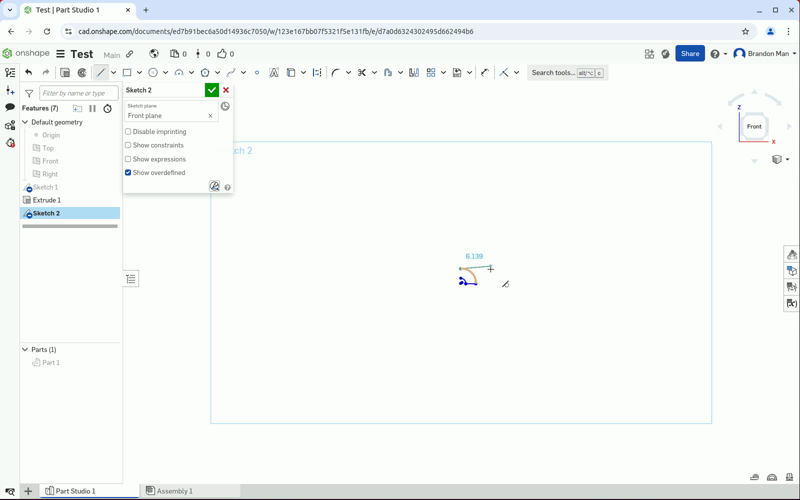
mouse_move(460, 278)
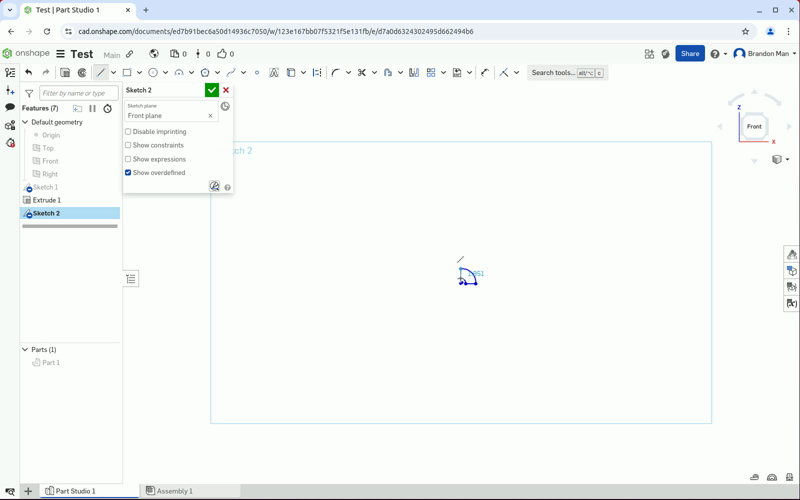
scroll(6)
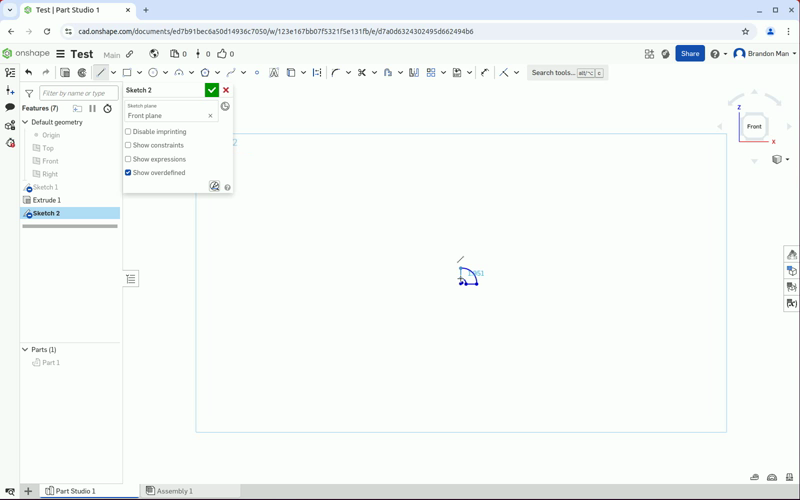
scroll(6)
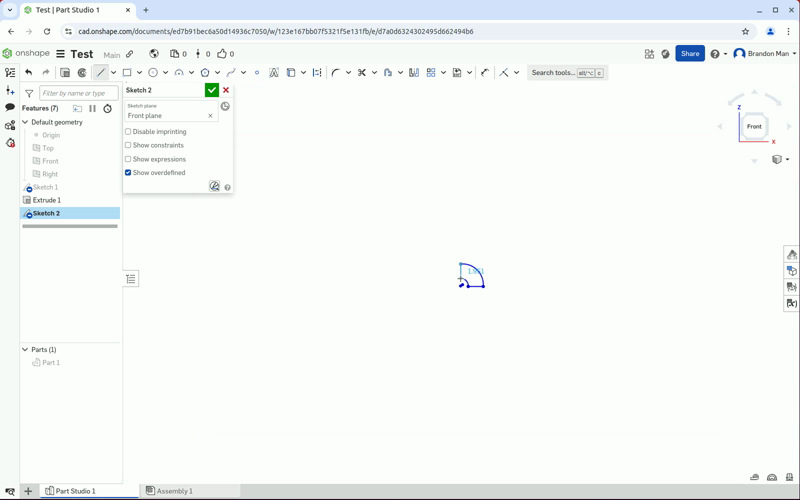
scroll(6)
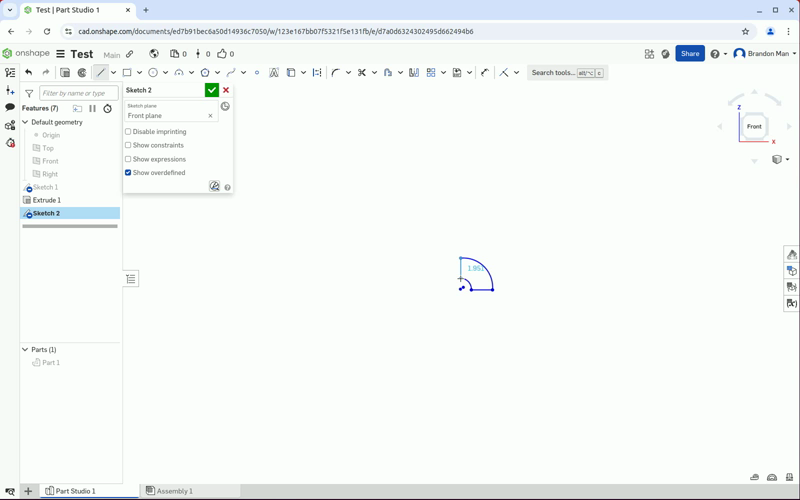
scroll(6)
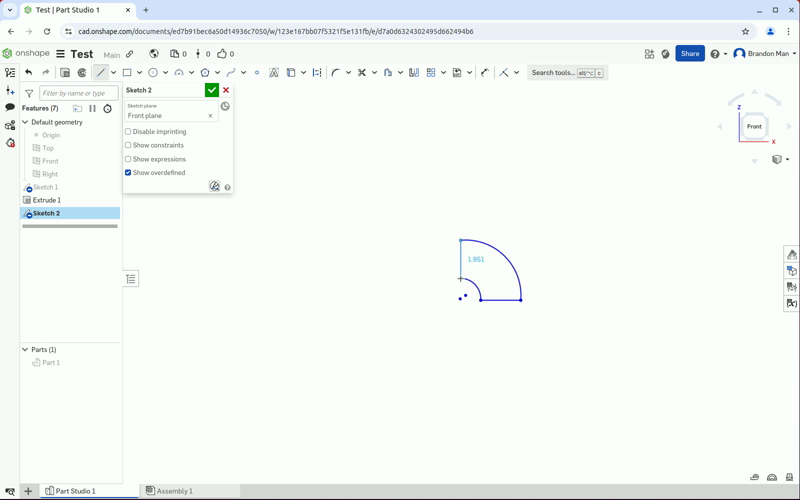
scroll(6)
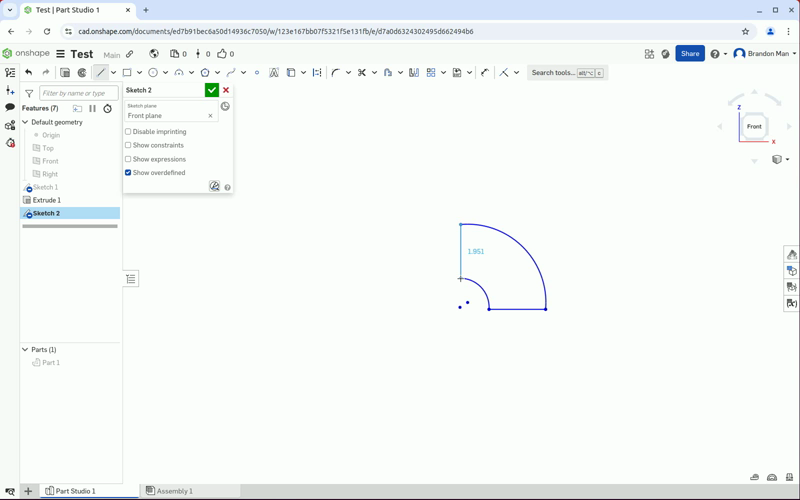
scroll(6)
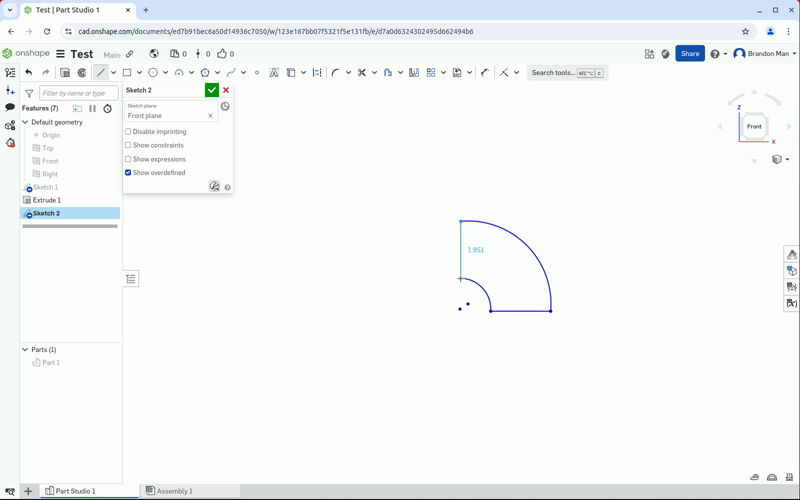
scroll(6)
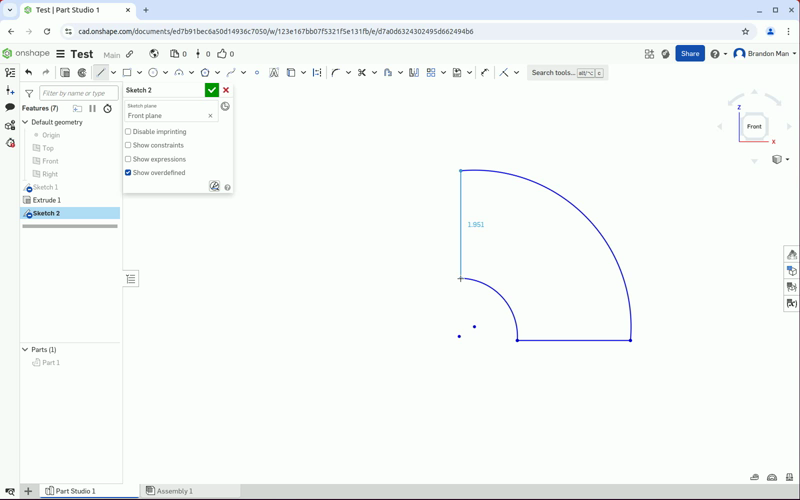
key_up(shift)
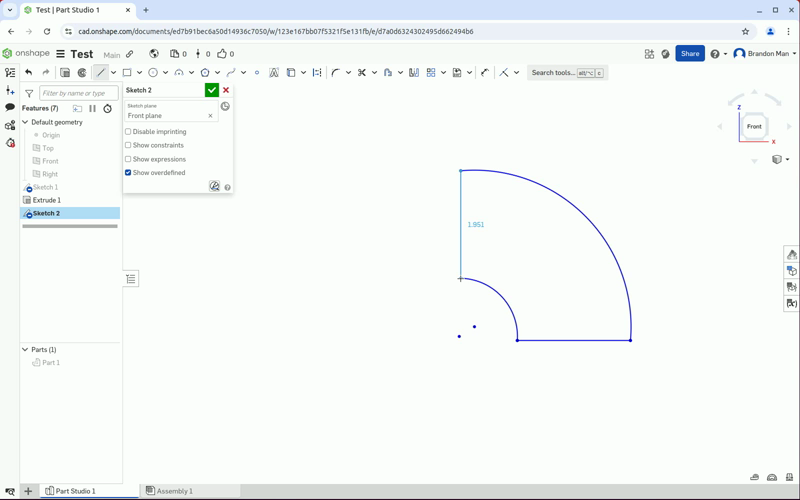
click(460, 278)
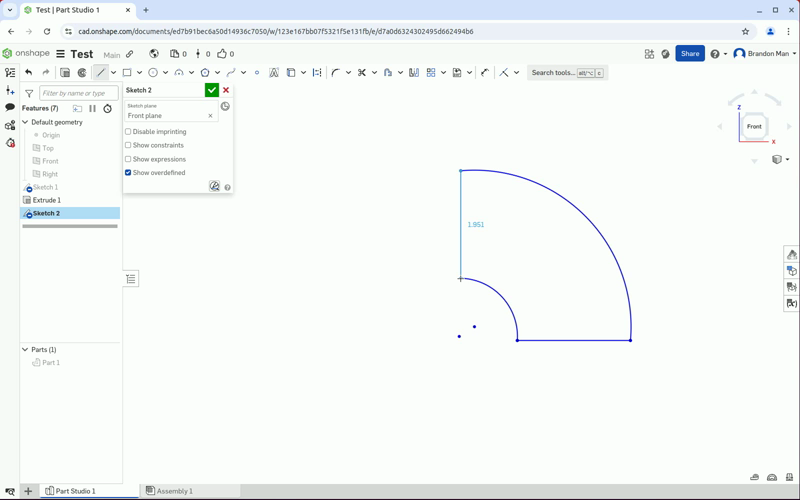
scroll(-6)
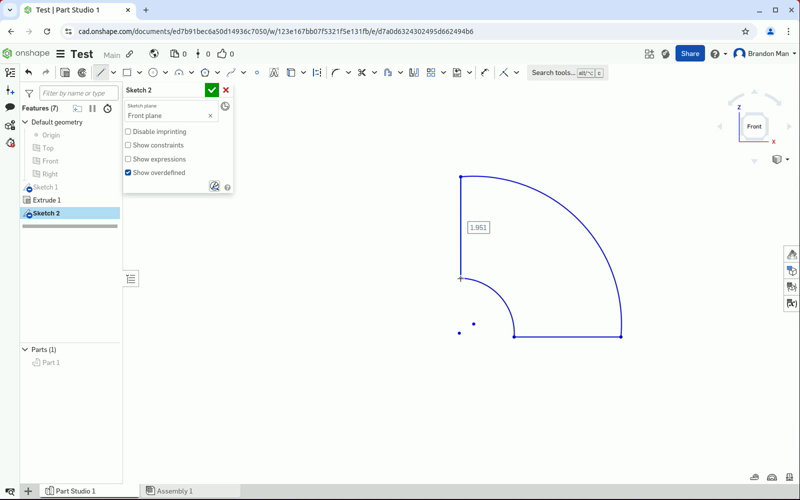
scroll(-6)
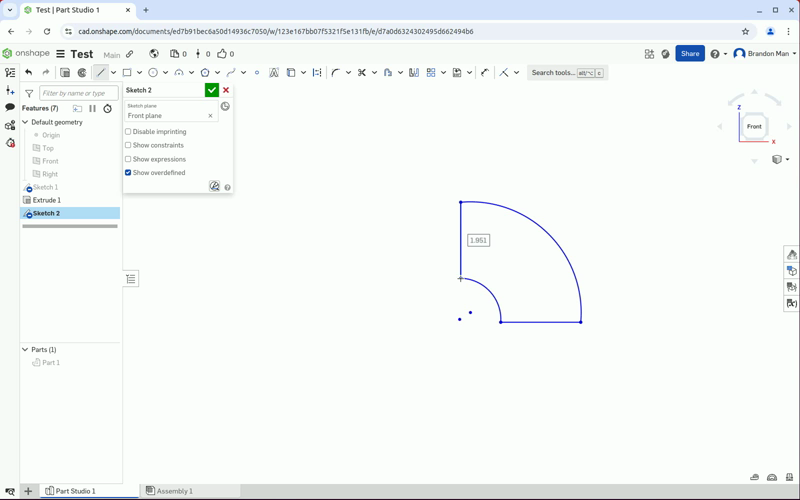
scroll(-6)
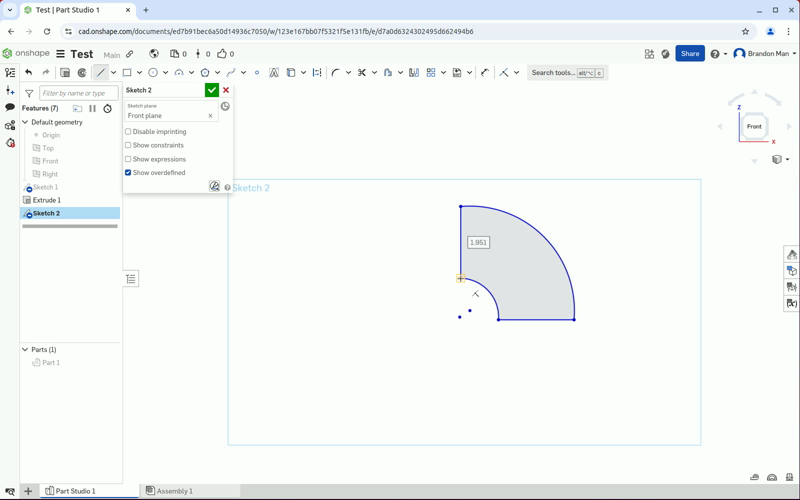
scroll(-6)
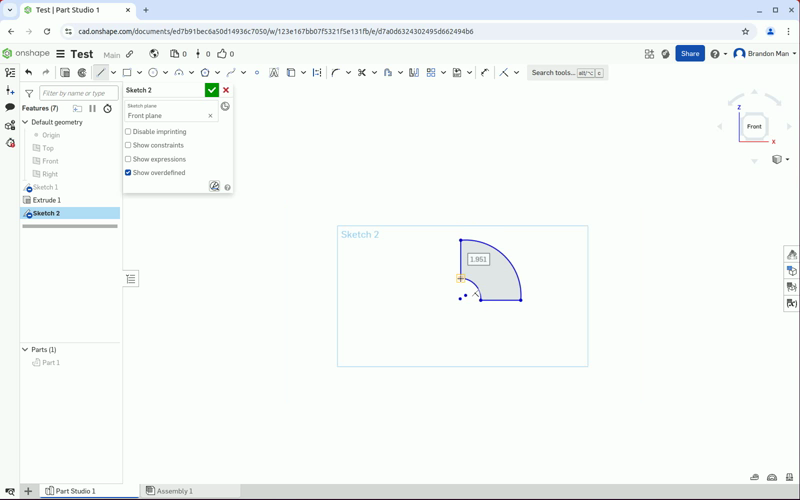
scroll(-6)
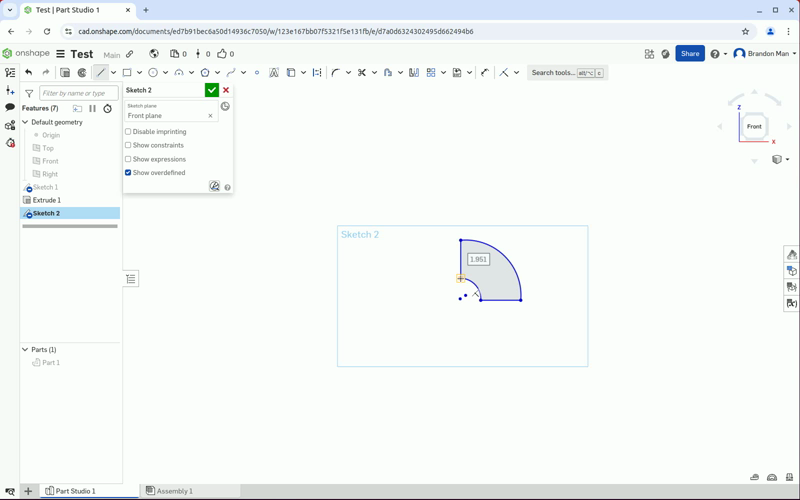
scroll(-6)
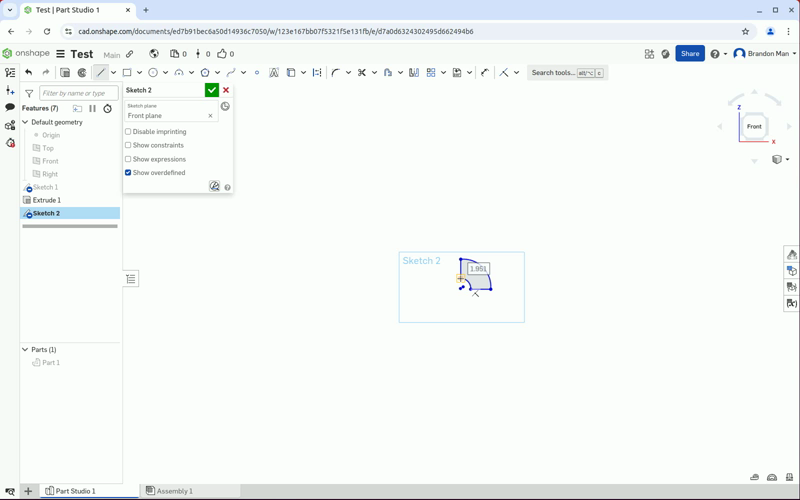
scroll(-6)
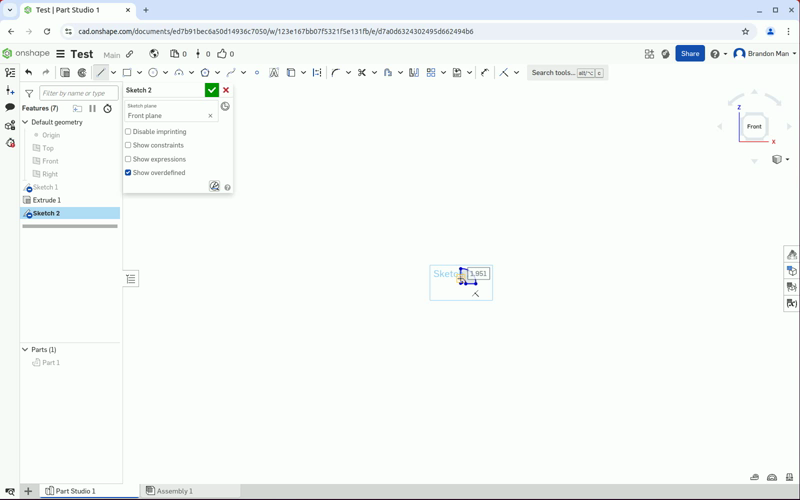
key(esc)
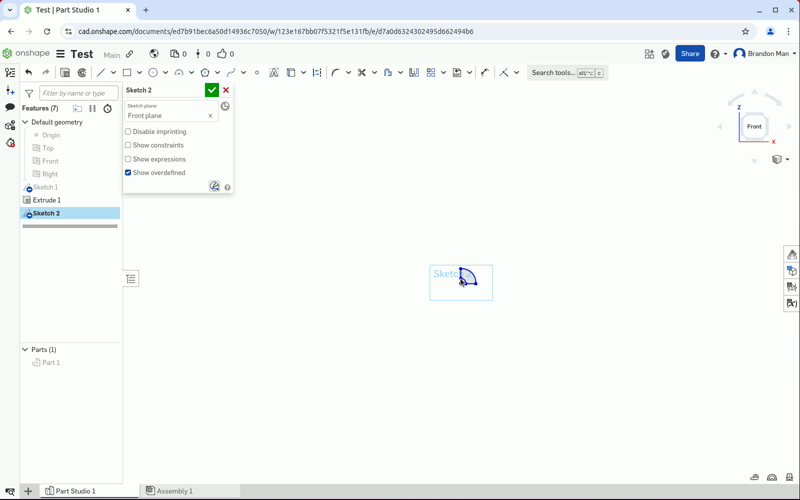
mouse_move(462, 274)
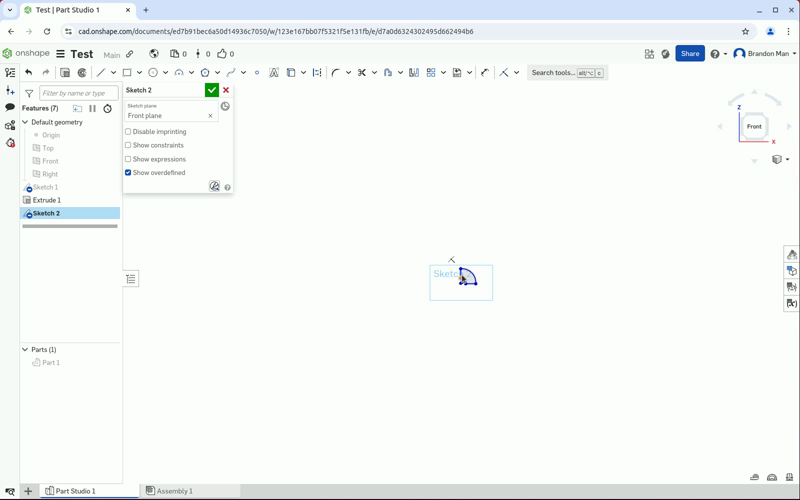
scroll(6)
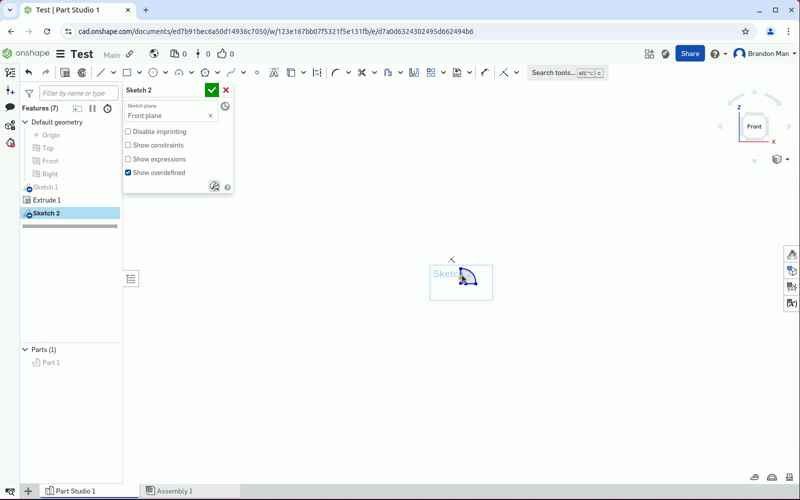
scroll(6)
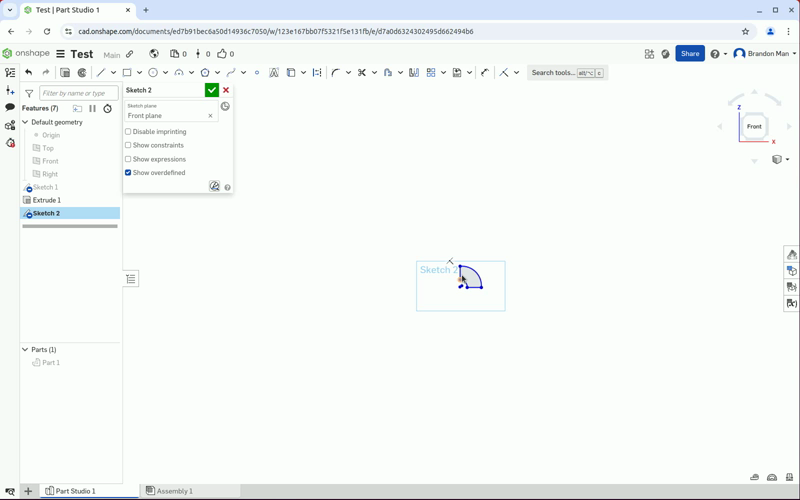
scroll(6)
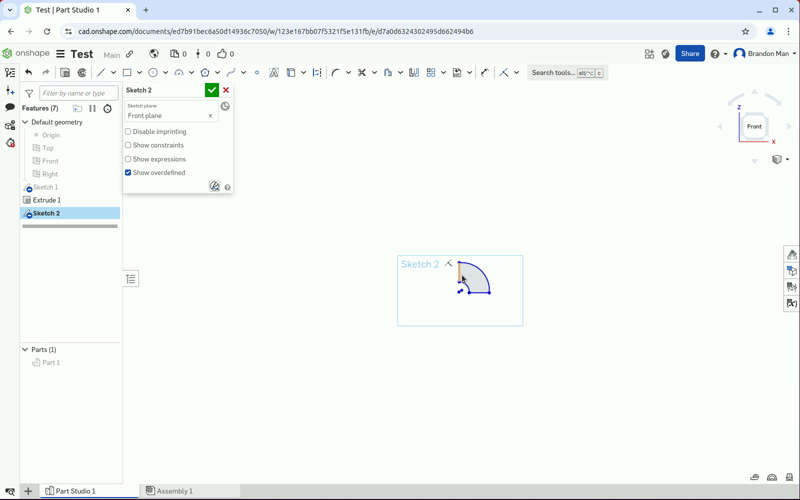
scroll(6)
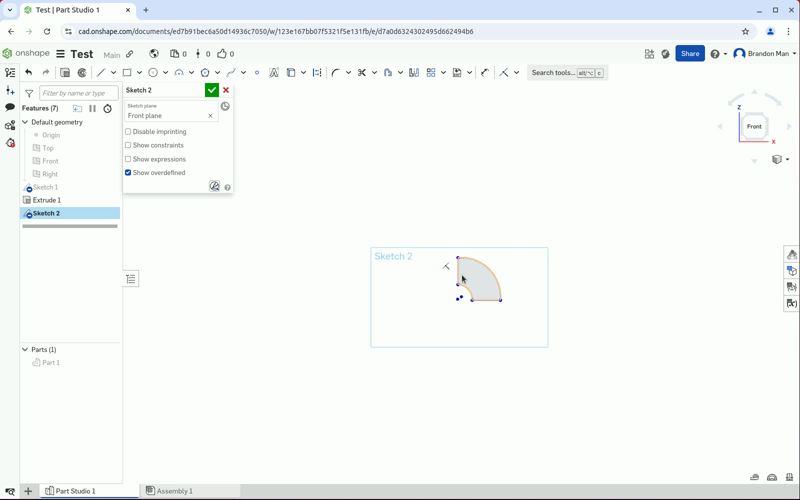
scroll(6)
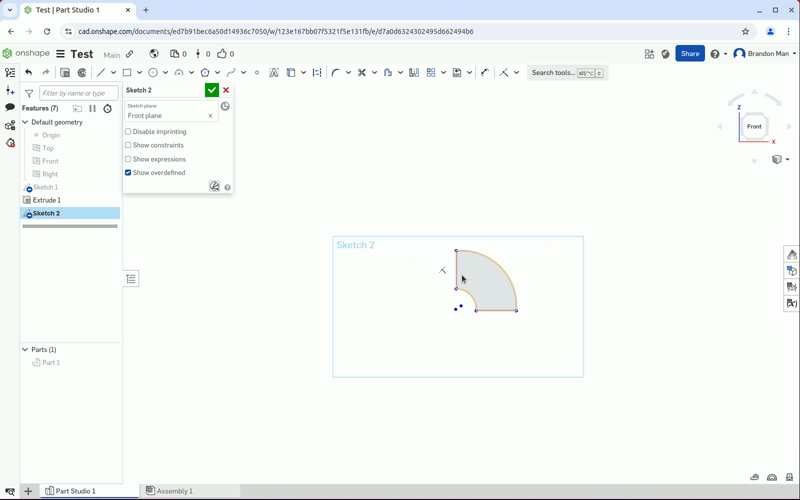
scroll(6)
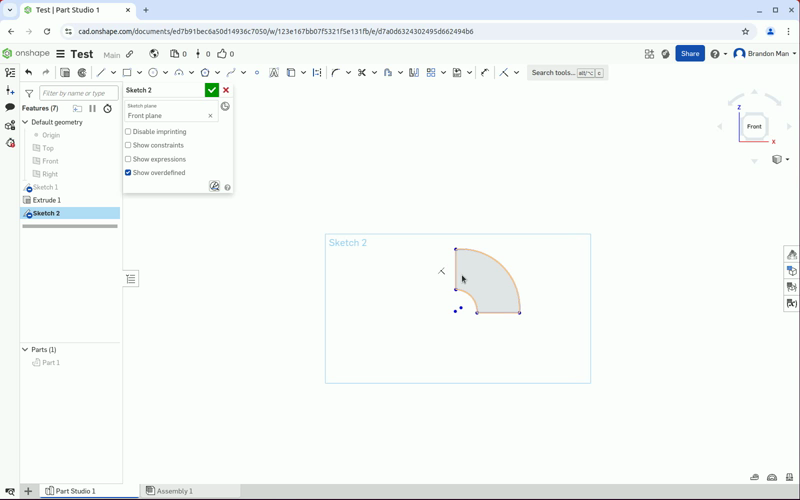
scroll(6)
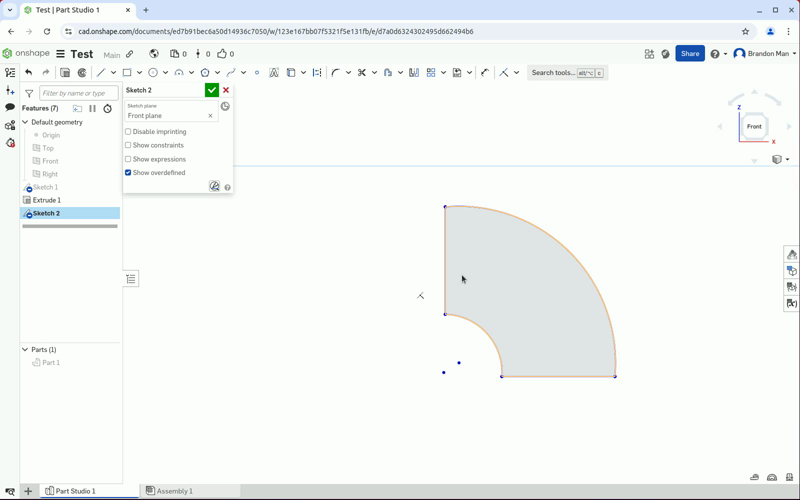
click(462, 274)
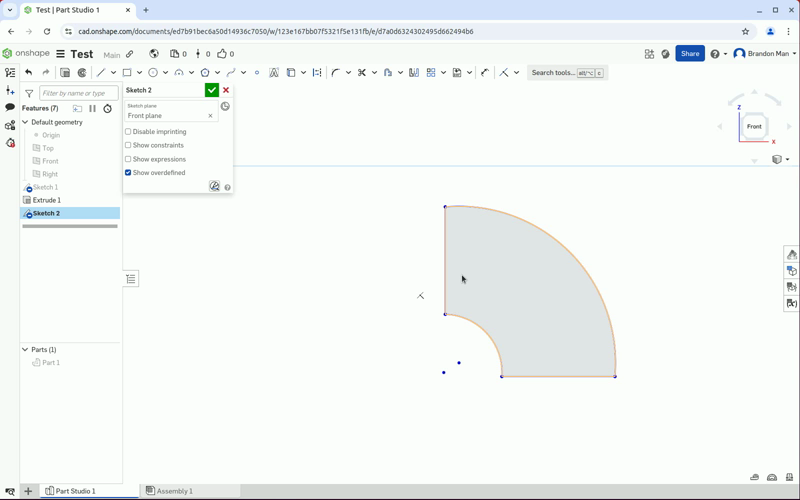
scroll(-6)
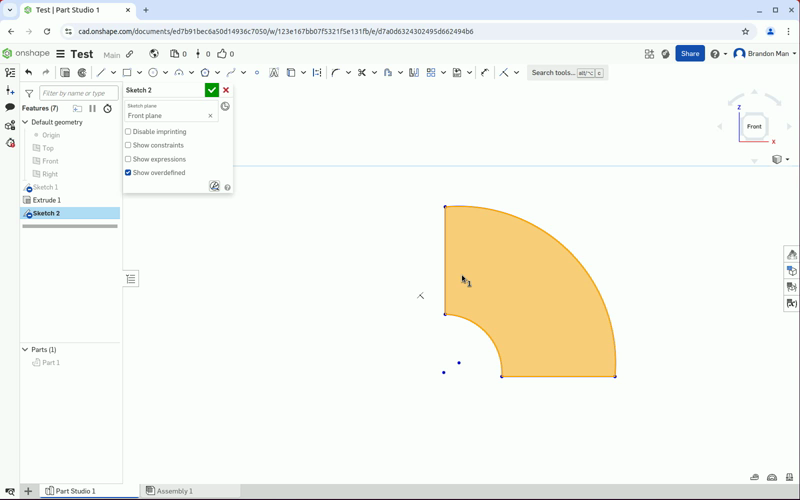
scroll(-6)
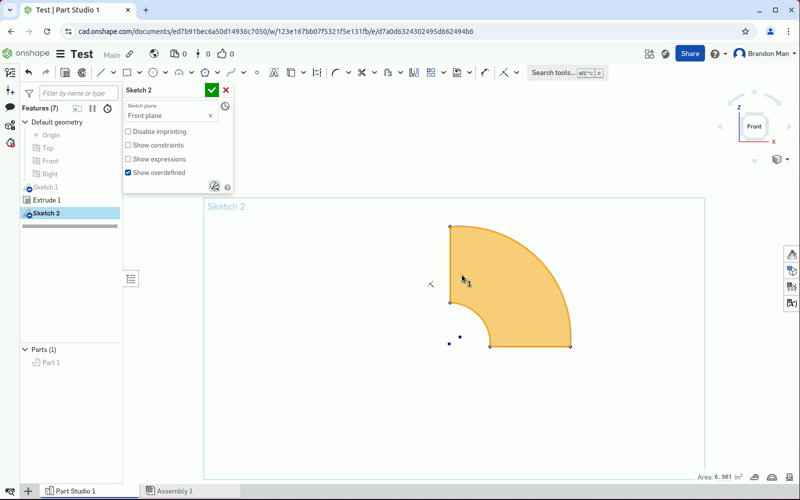
scroll(-6)
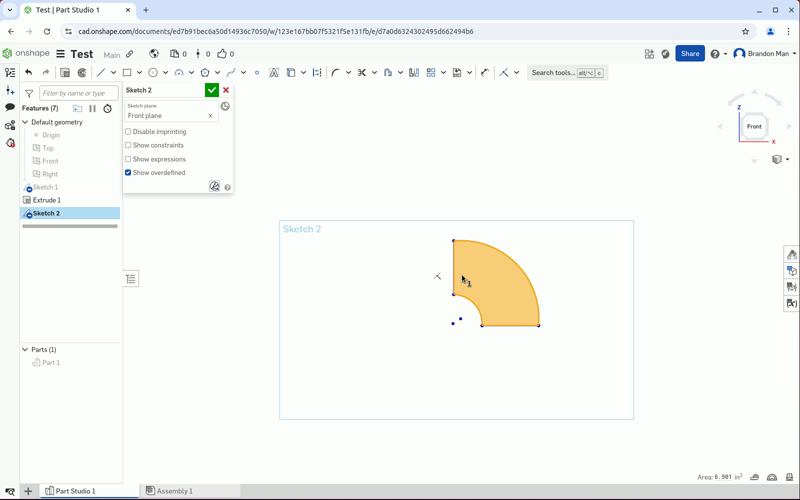
scroll(-6)
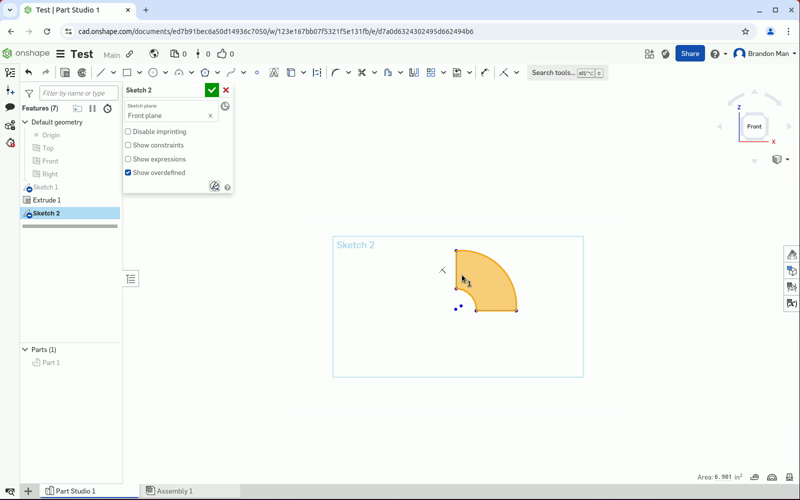
scroll(-6)
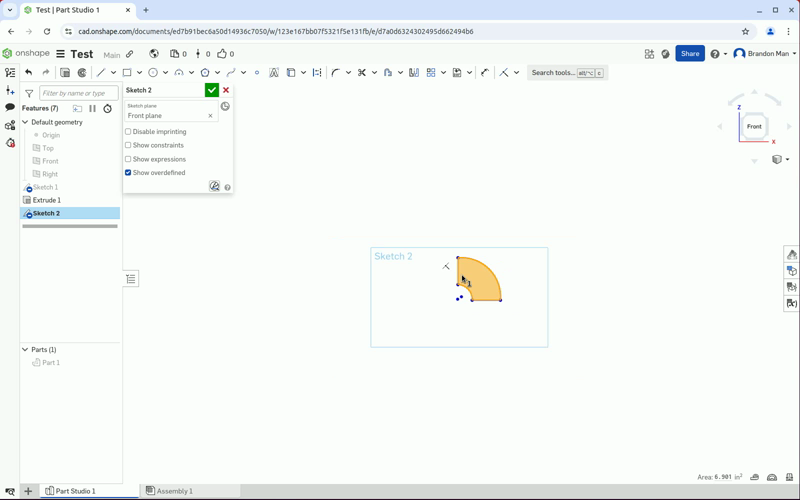
scroll(-6)
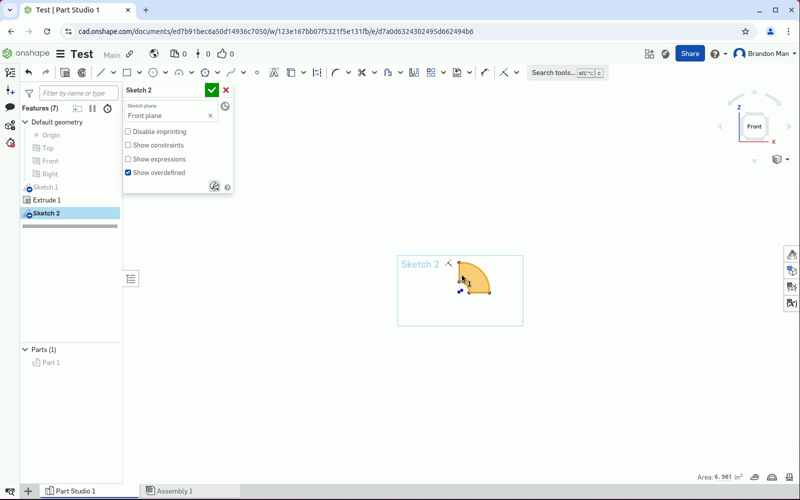
scroll(-6)
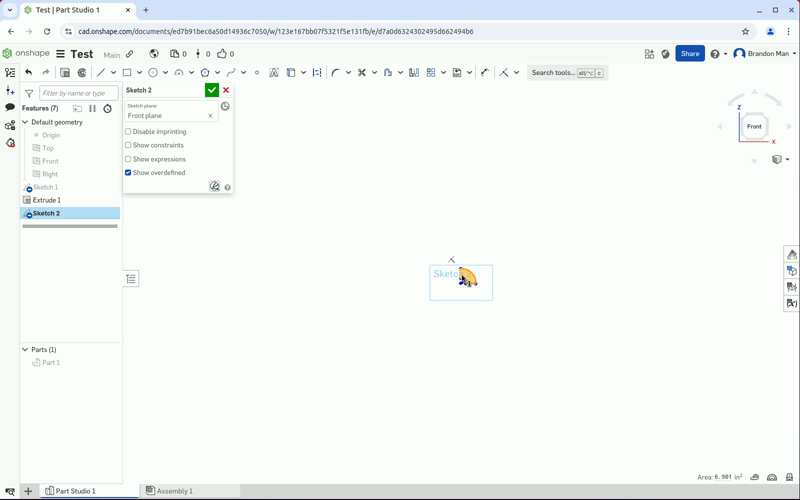
mouse_move(73, 352)
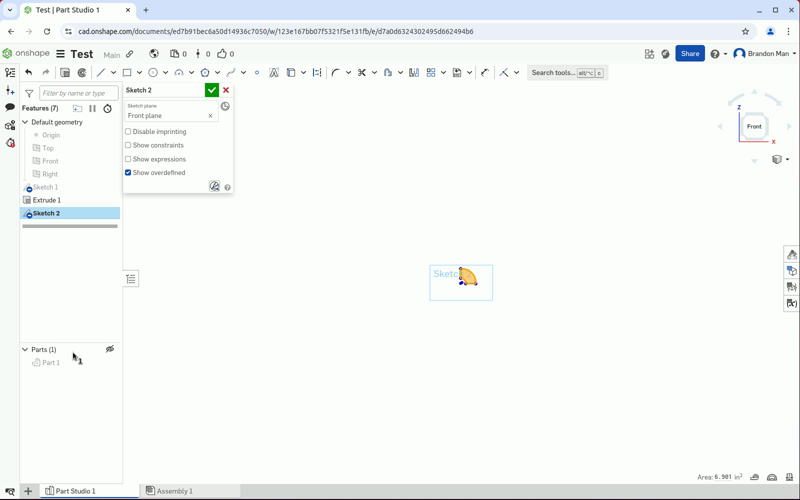
key(shift+y)
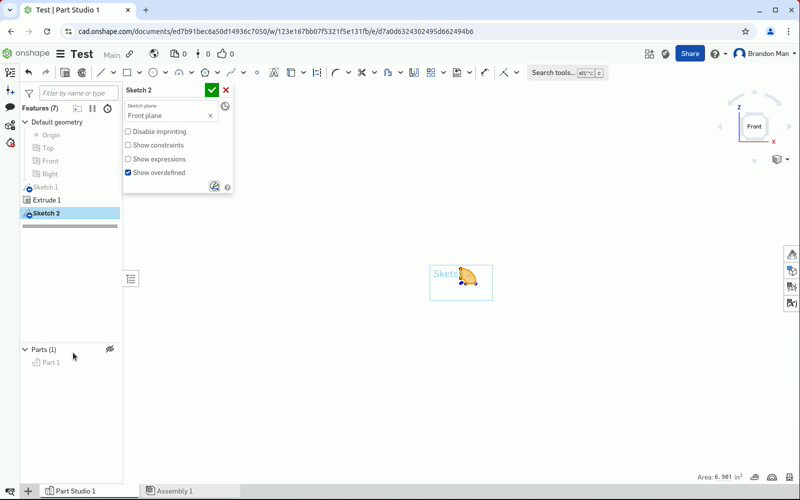
key(shift+e)
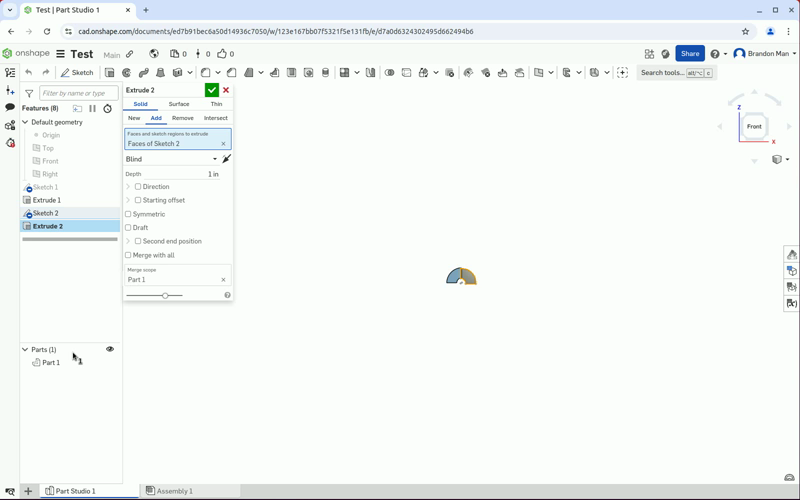
mouse_move(143, 106)
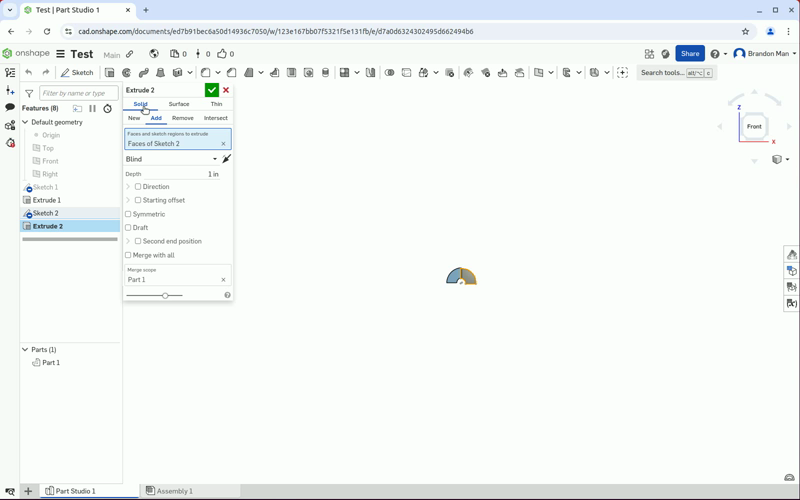
click(143, 106)
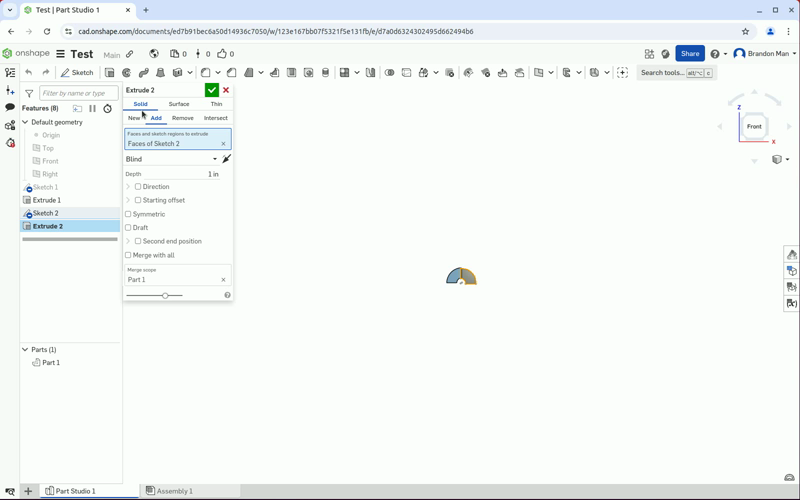
mouse_move(137, 120)
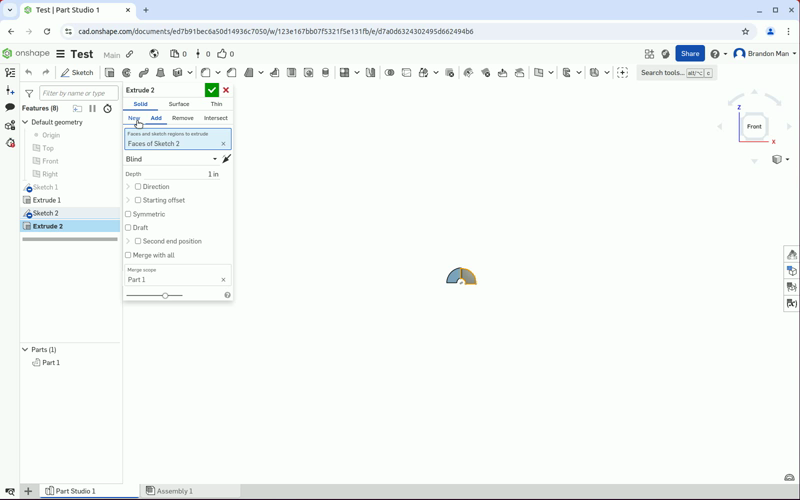
click(137, 120)
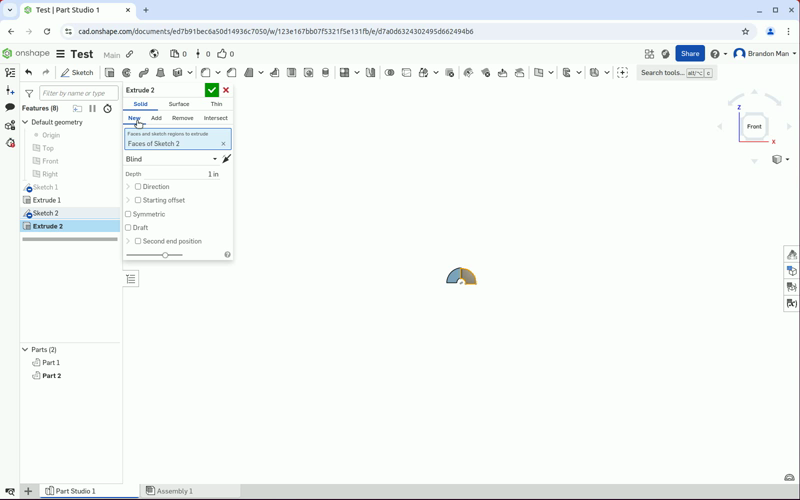
key(tab, 4)
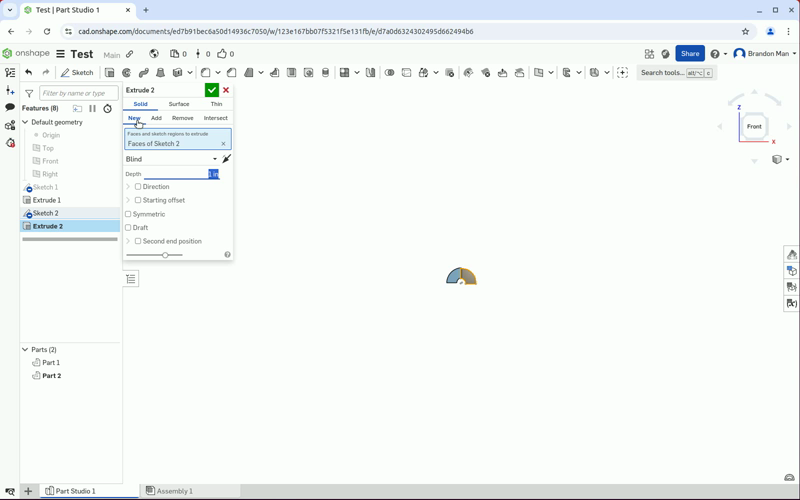
text(5.536)
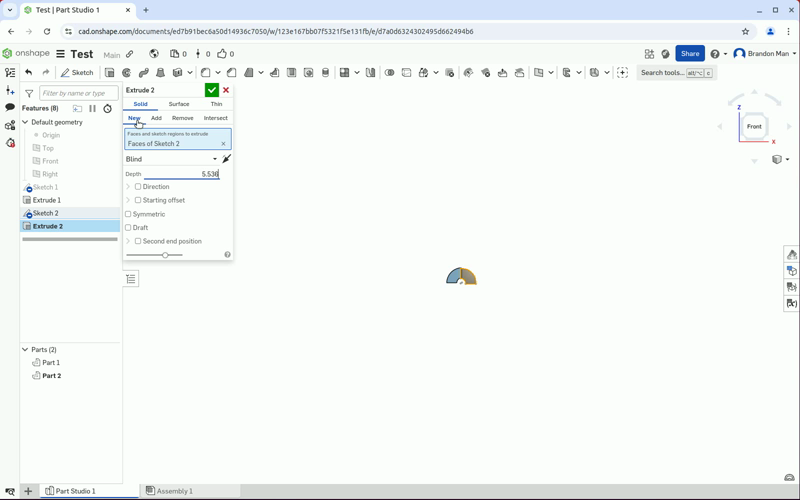
key(enter)
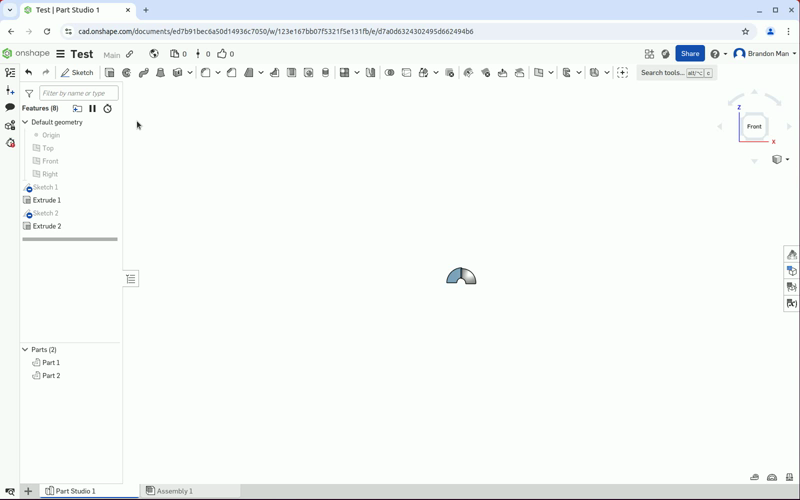
key(shift+h)
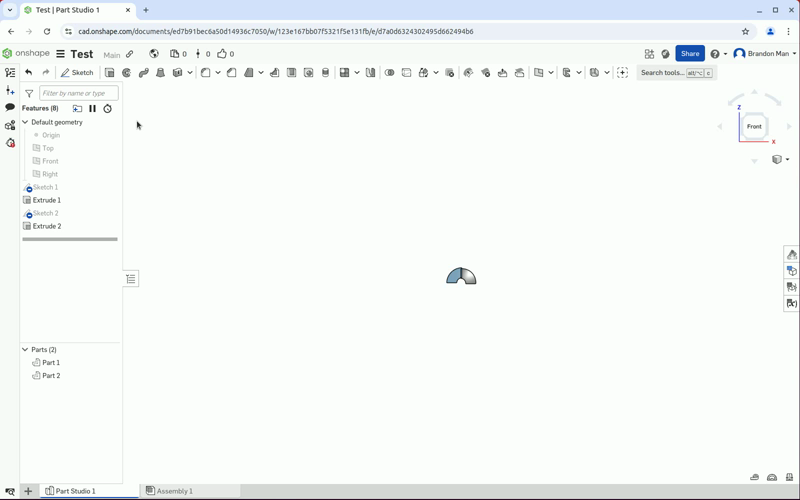
key(shift+h)
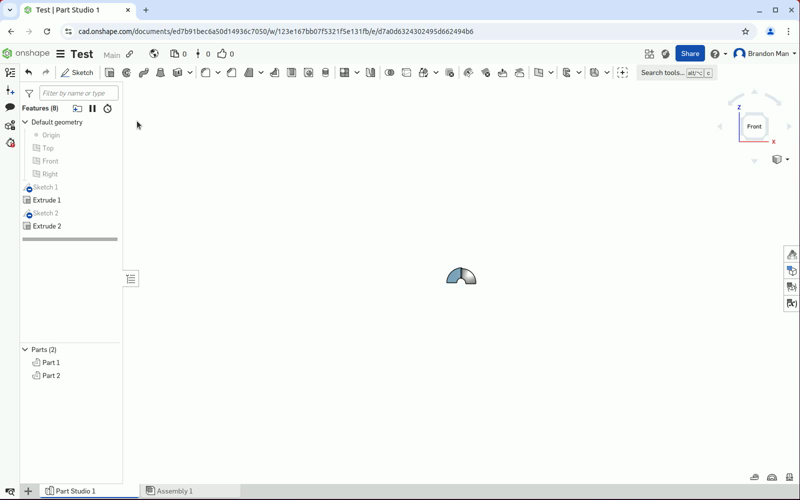
mouse_move(73, 189)
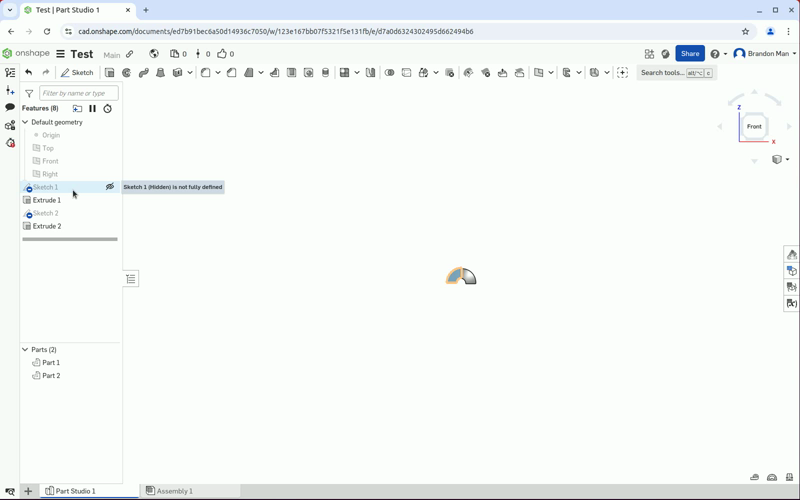
click(73, 189)
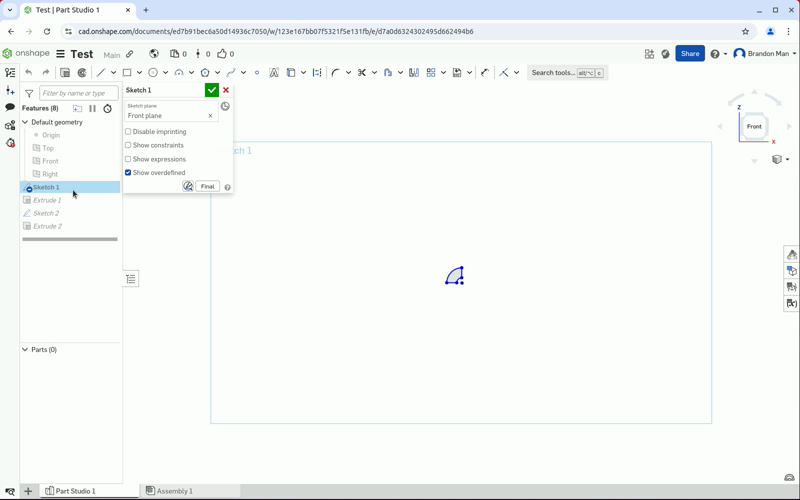
mouse_move(229, 92)
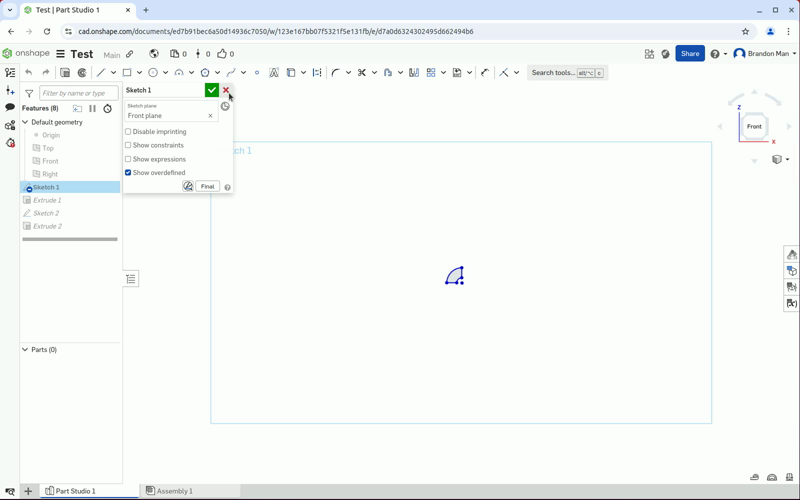
click(229, 92)
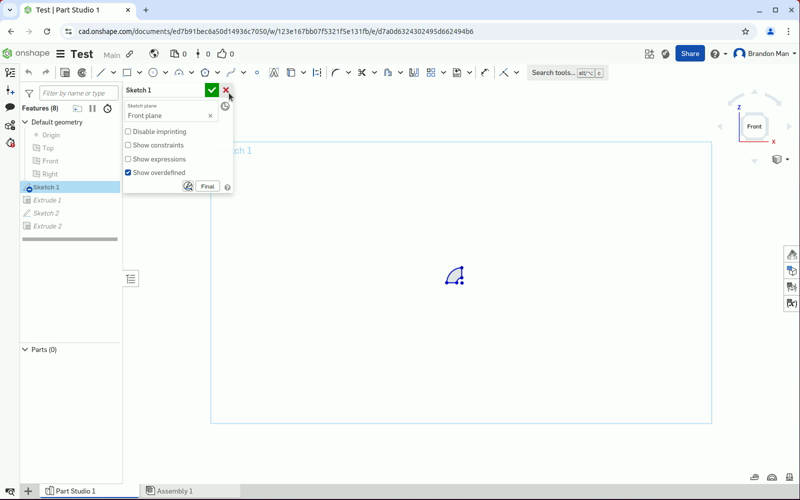
key(shift+s)
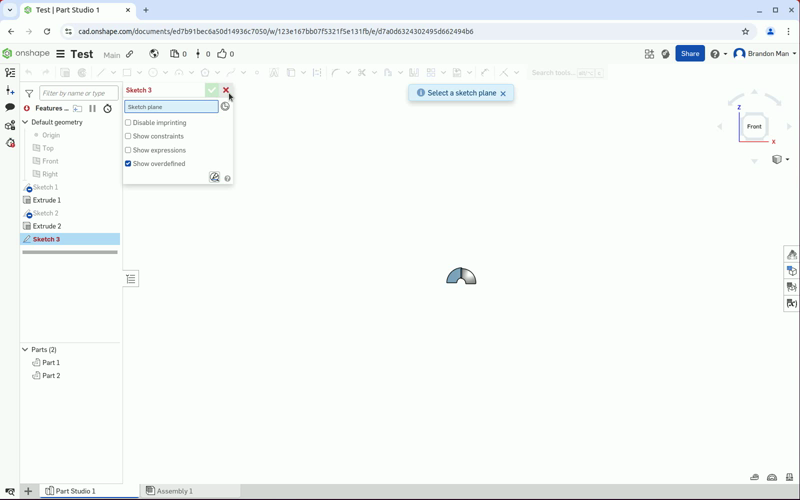
mouse_move(73, 163)
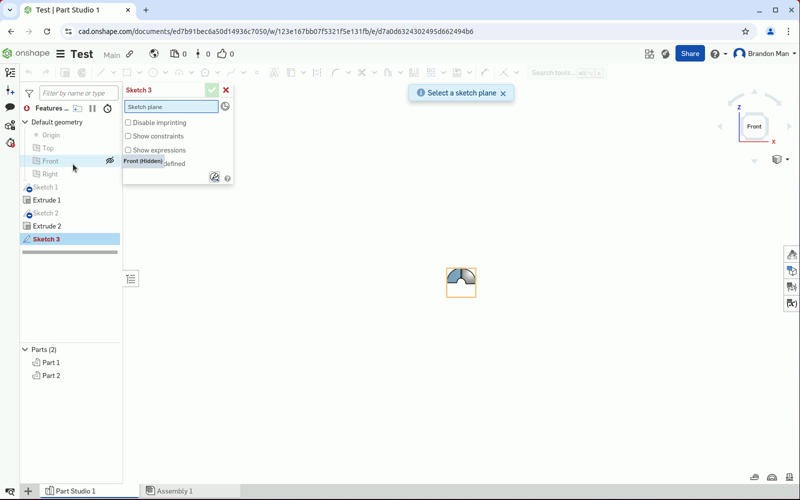
click(73, 163)
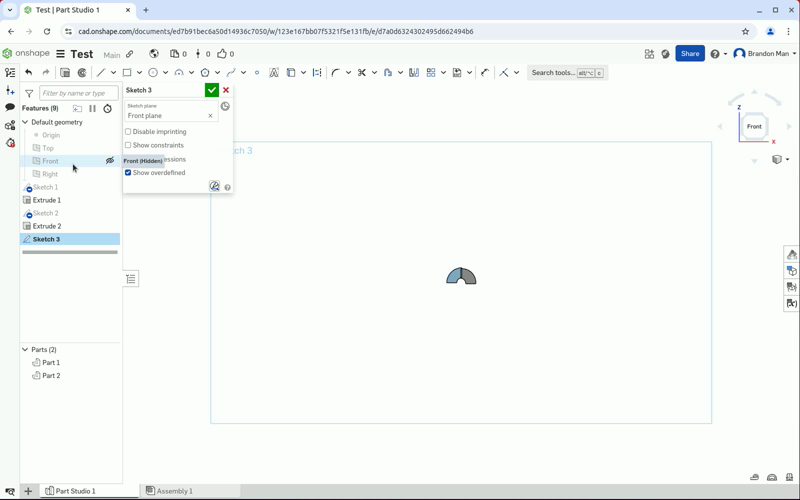
mouse_move(73, 352)
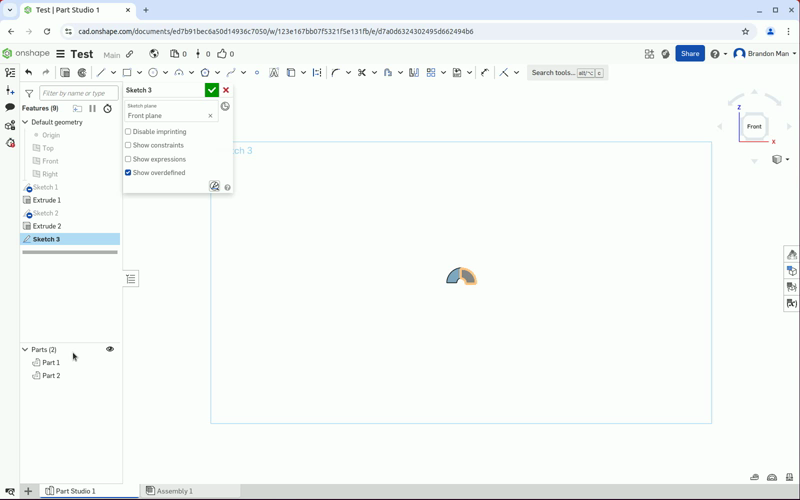
key(y)
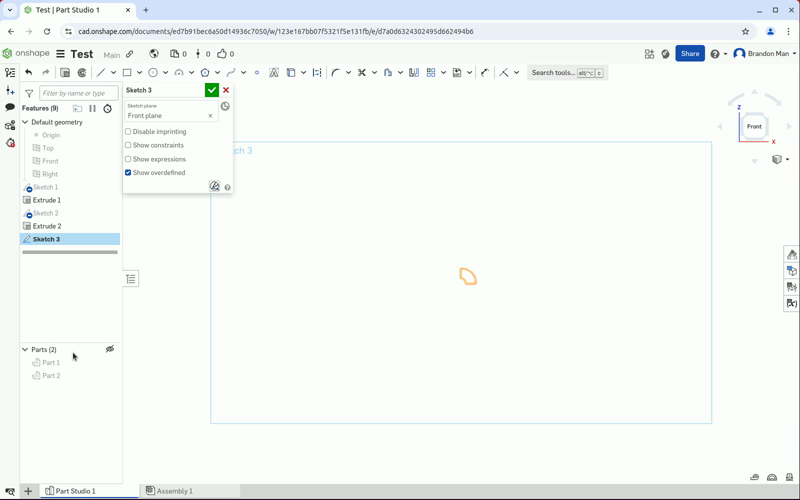
key(l)
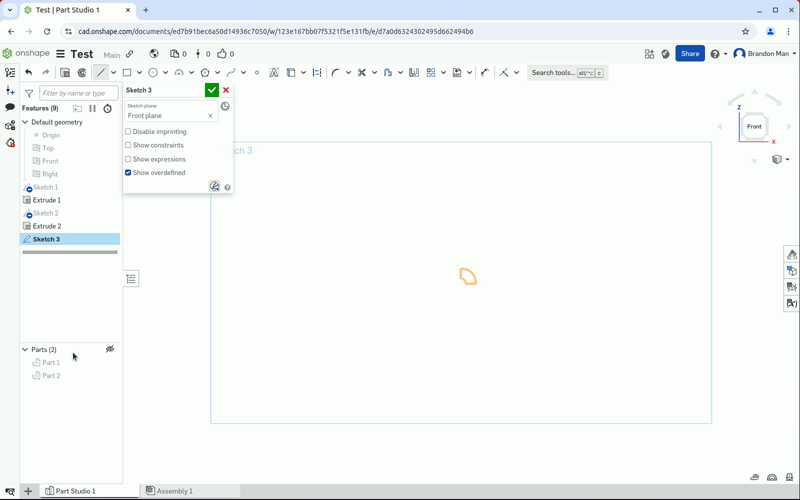
key_down(shift)
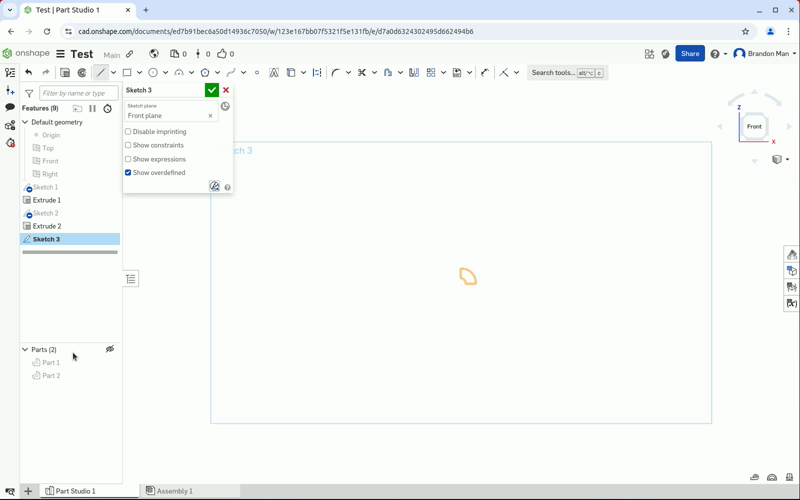
mouse_move(424, 395)
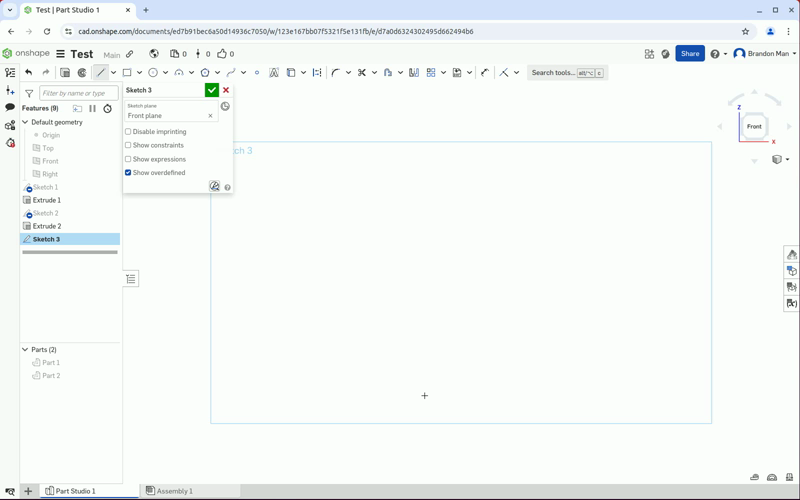
click(424, 395)
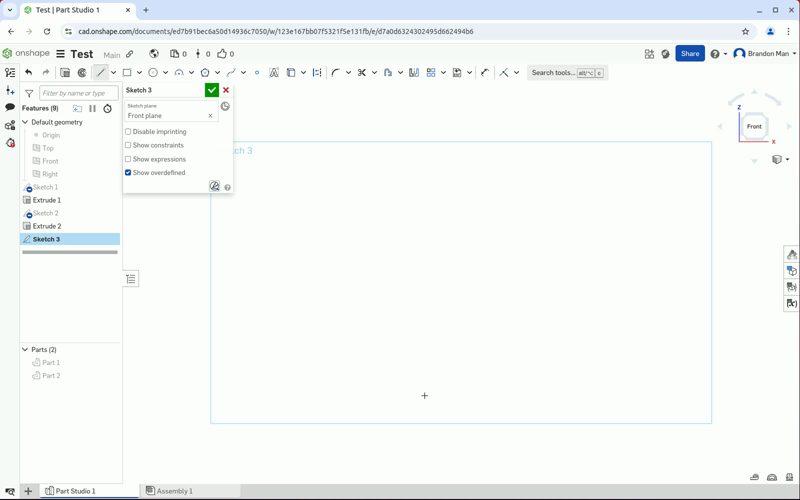
key_up(shift)
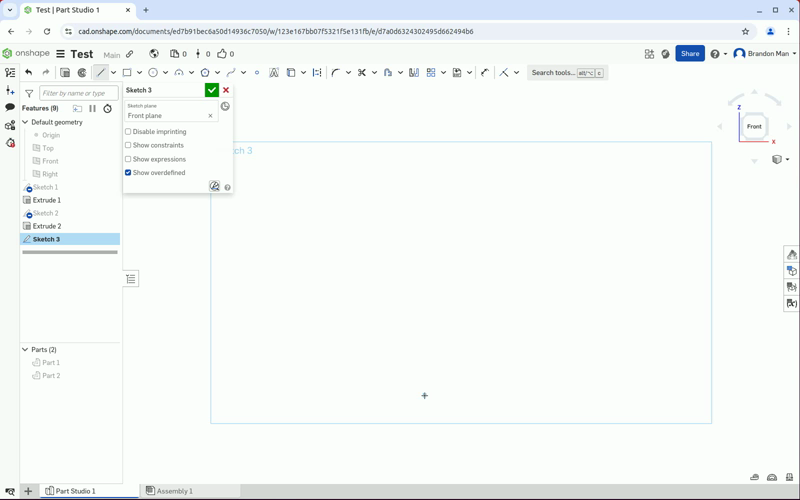
key_down(shift)
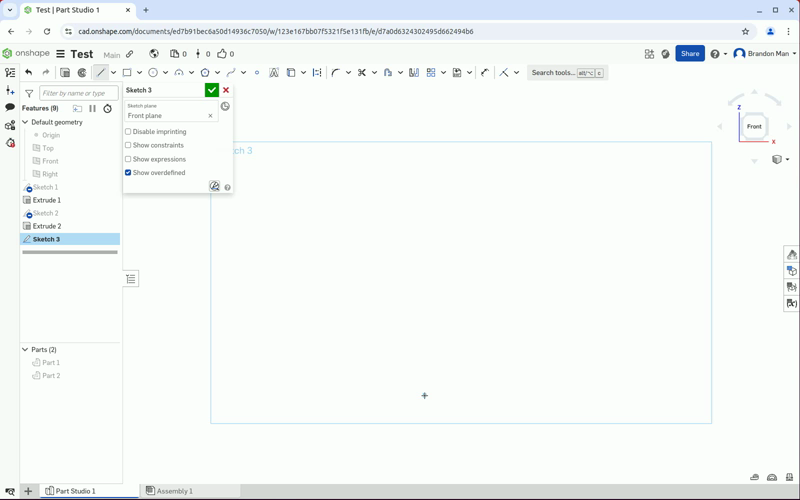
mouse_move(496, 395)
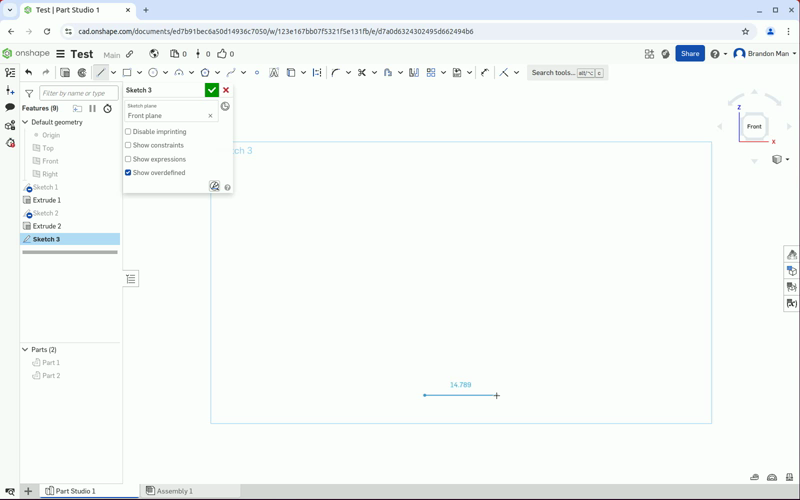
click(496, 395)
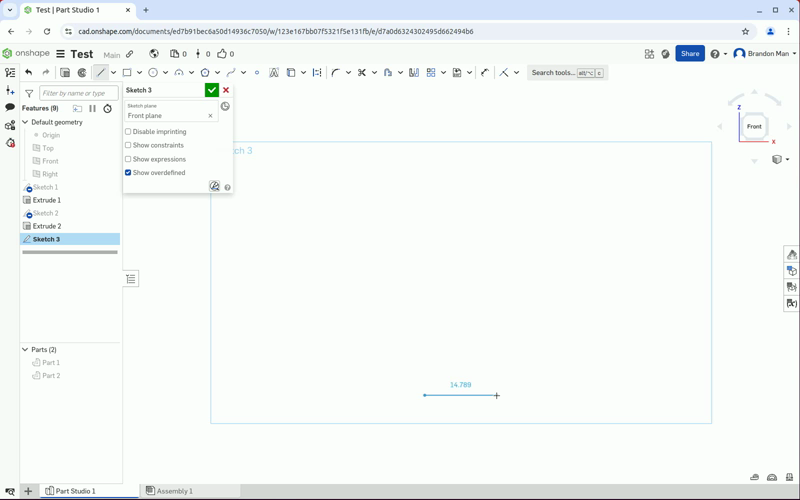
key_up(shift)
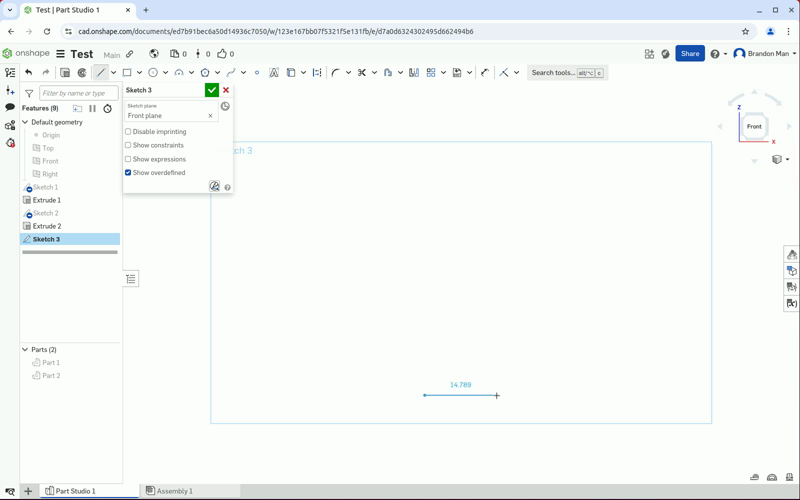
key_down(shift)
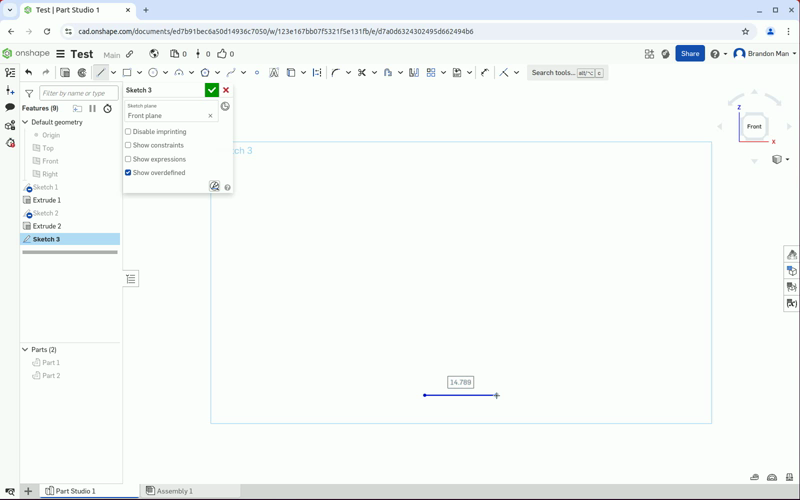
mouse_move(496, 282)
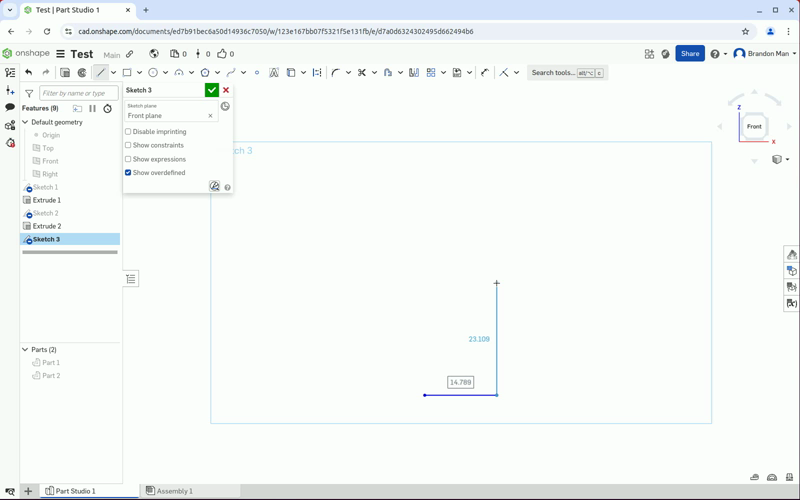
click(496, 282)
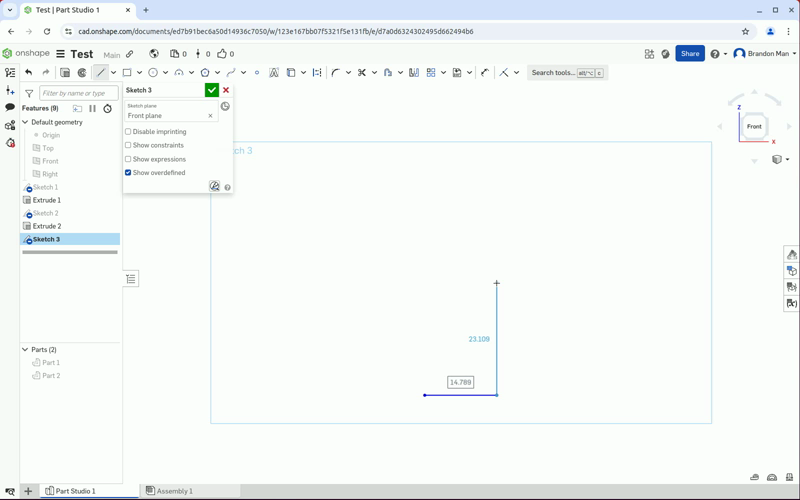
key_up(shift)
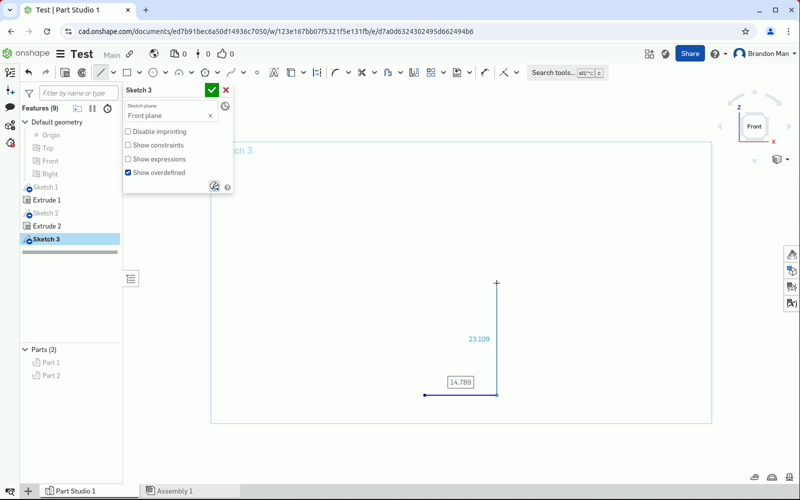
key_down(shift)
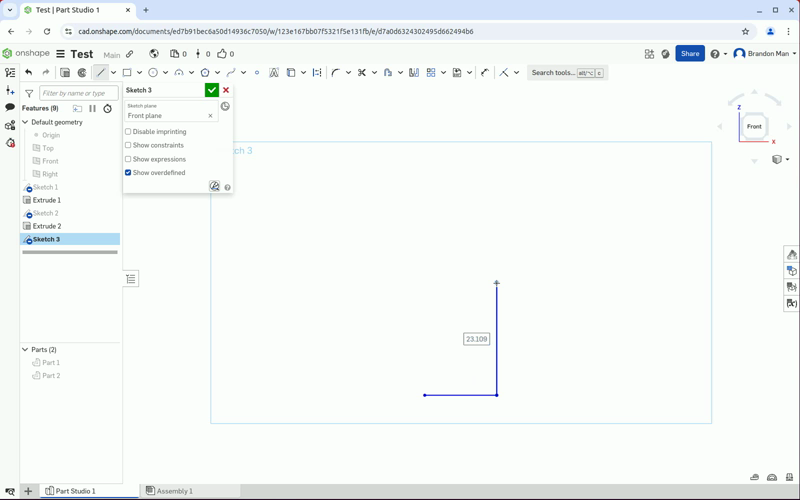
mouse_move(526, 282)
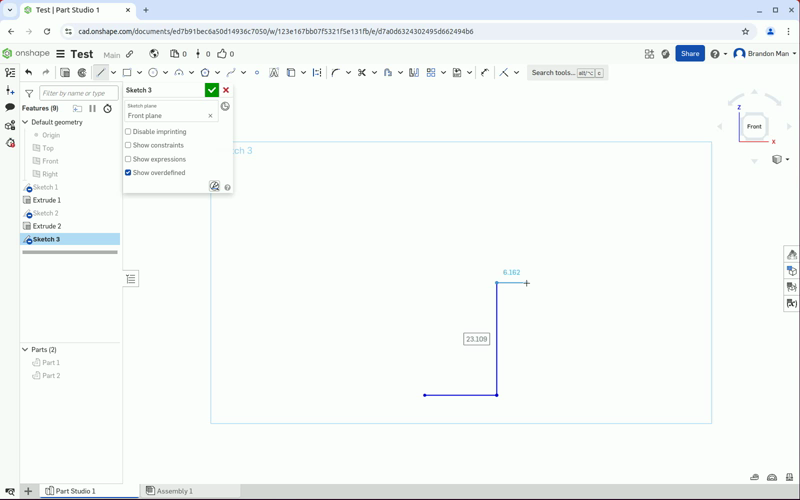
mouse_move(474, 282)
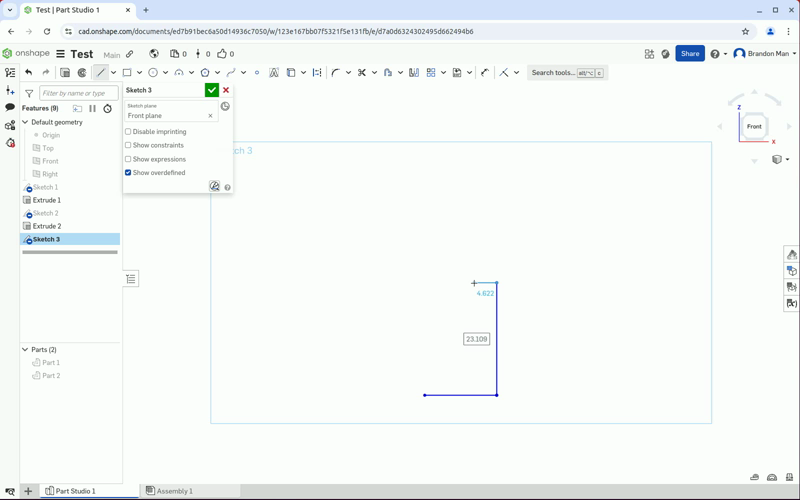
click(474, 282)
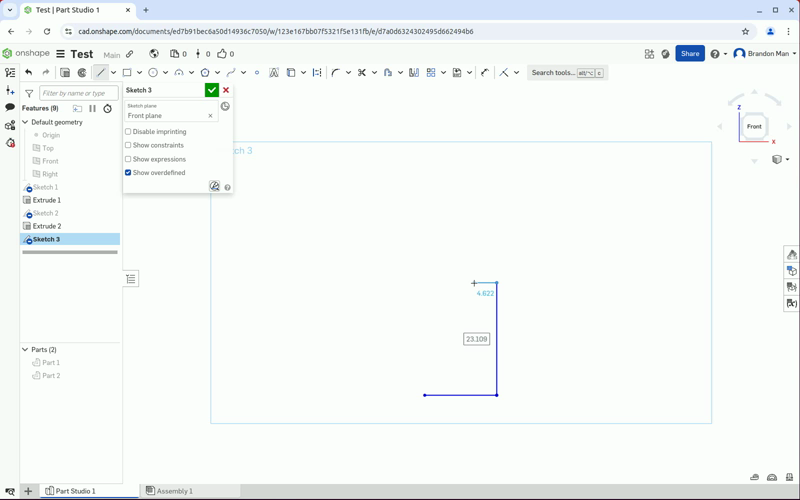
key_up(shift)
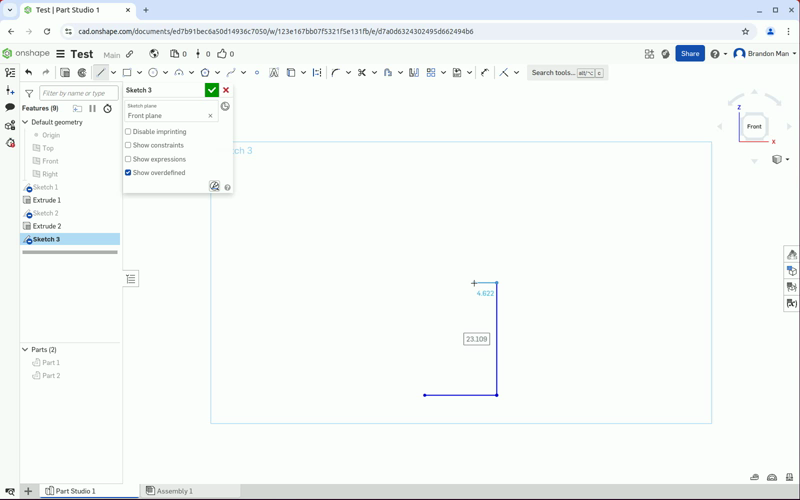
key_down(shift)
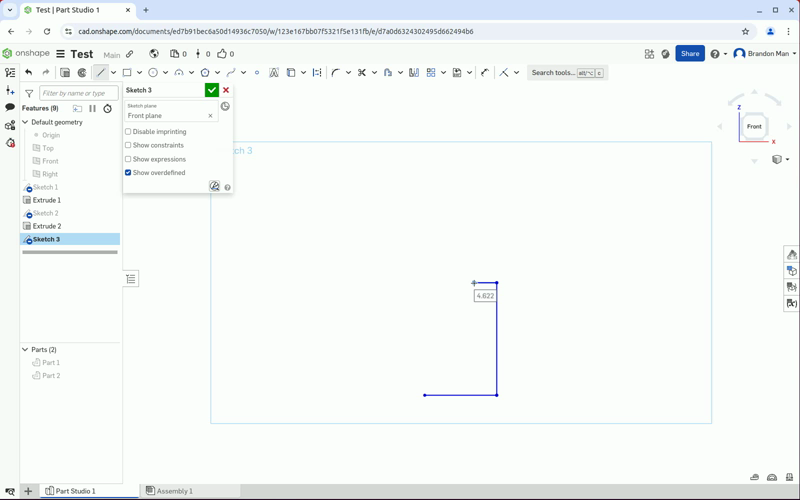
mouse_move(504, 282)
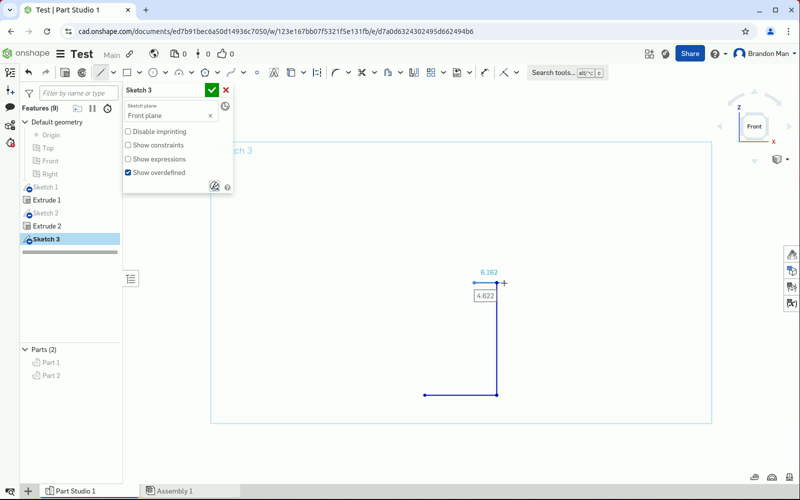
mouse_move(465, 282)
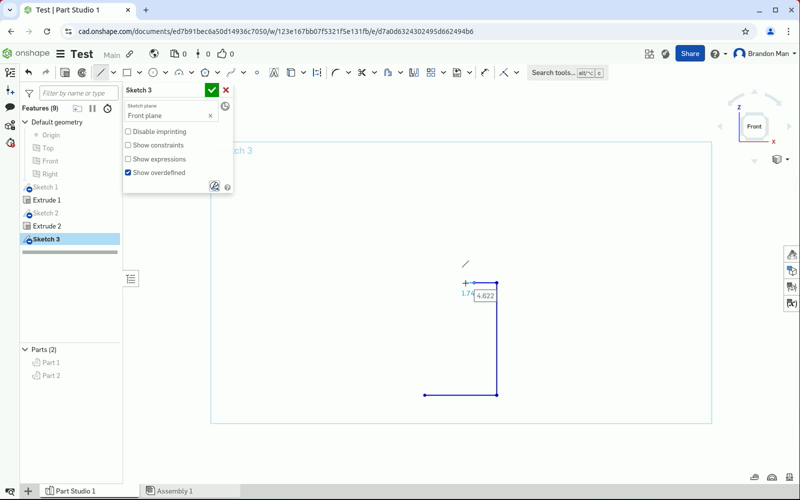
click(465, 282)
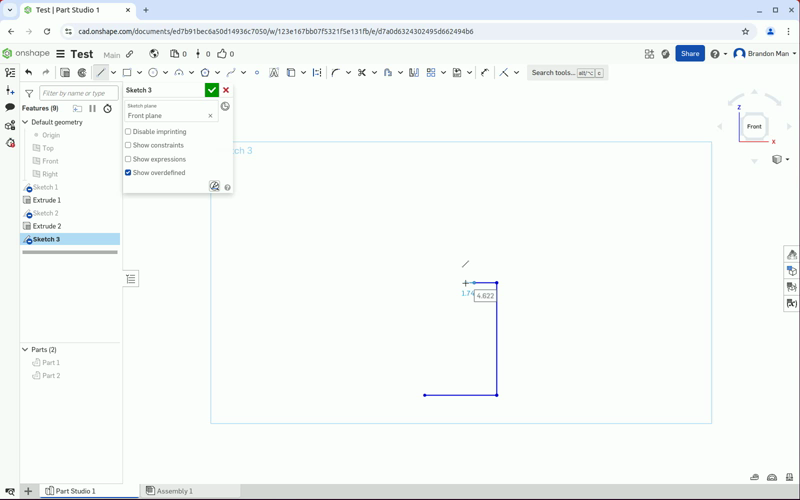
key_up(shift)
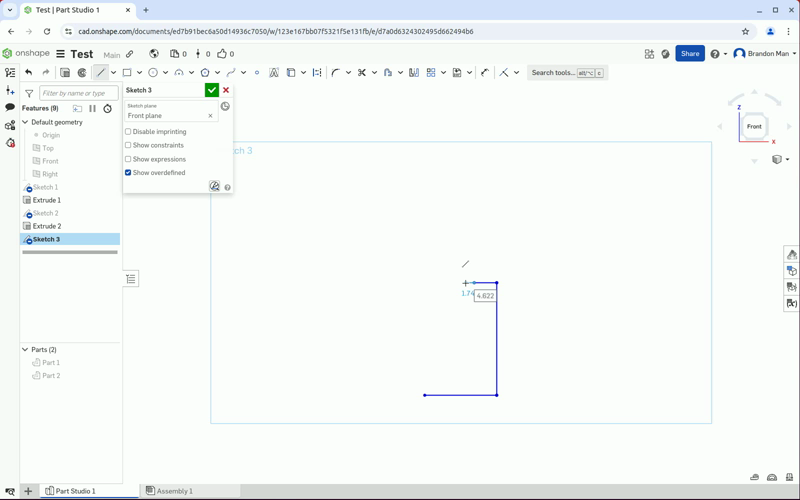
key(esc)
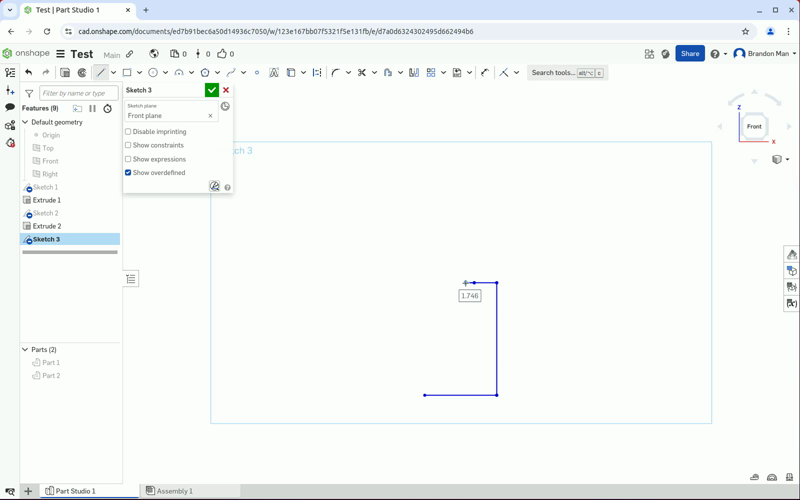
key(a)
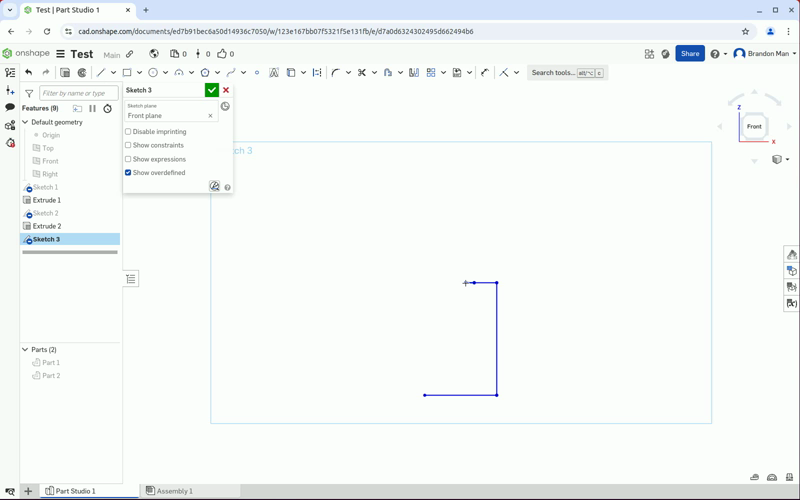
mouse_move(465, 282)
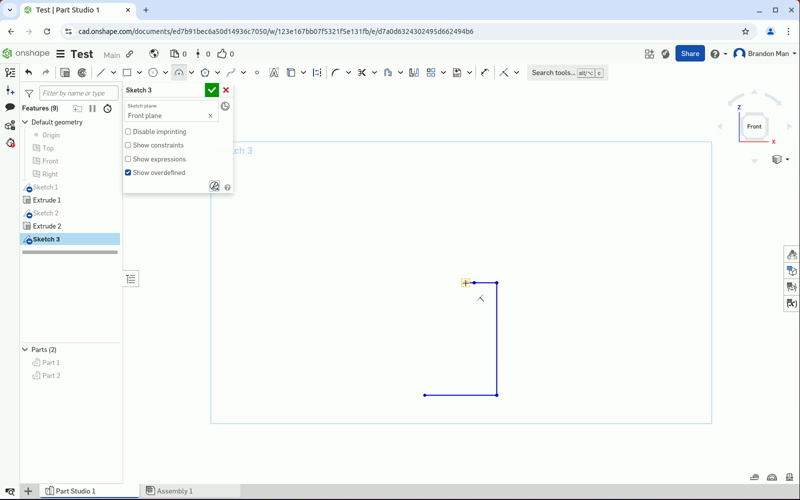
click(465, 282)
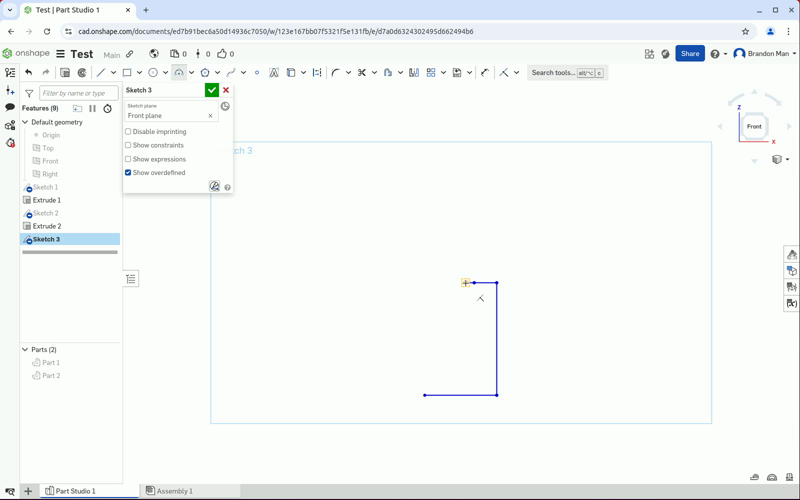
key_down(shift)
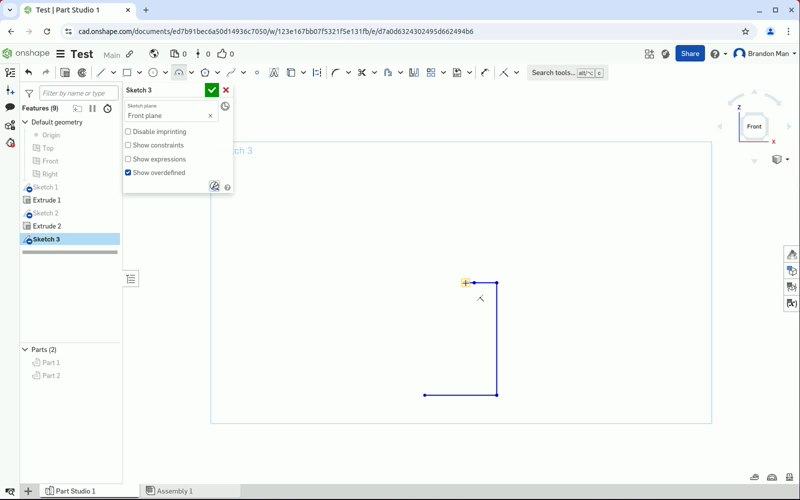
mouse_move(455, 282)
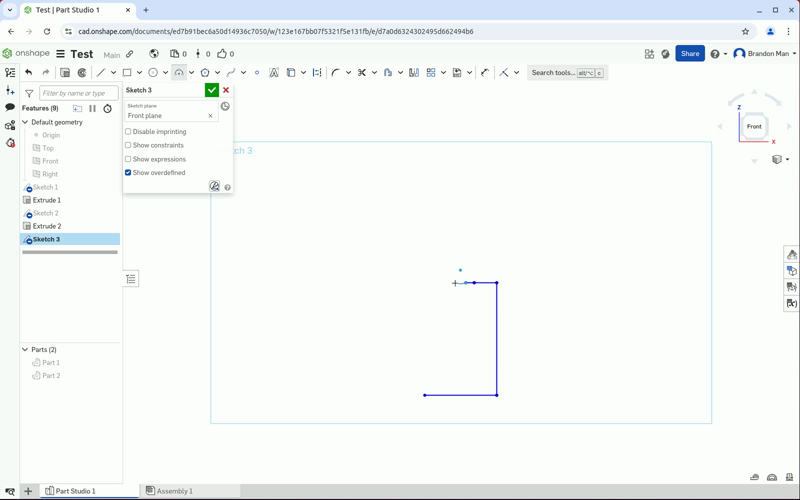
click(455, 282)
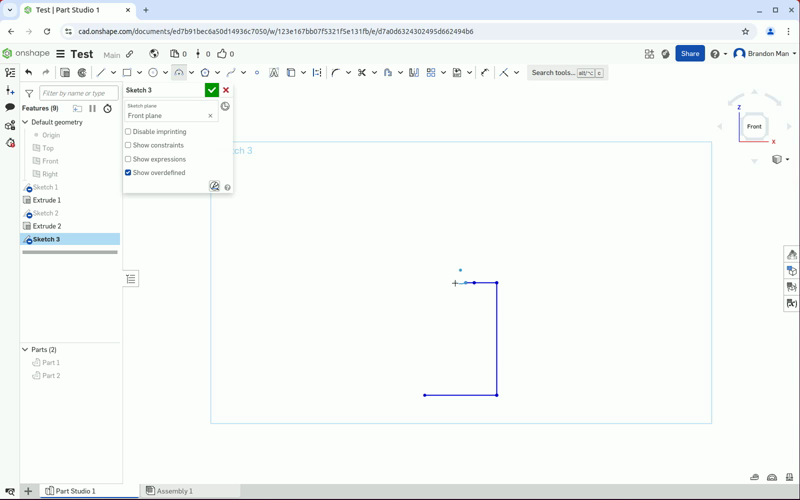
mouse_move(460, 288)
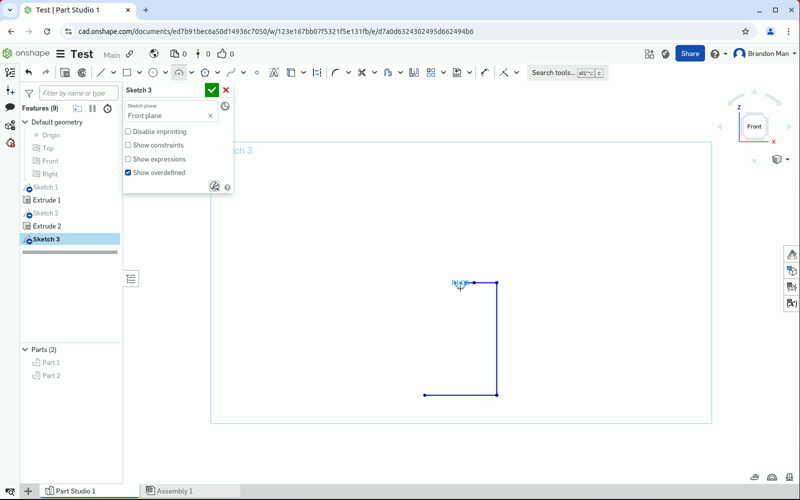
click(460, 288)
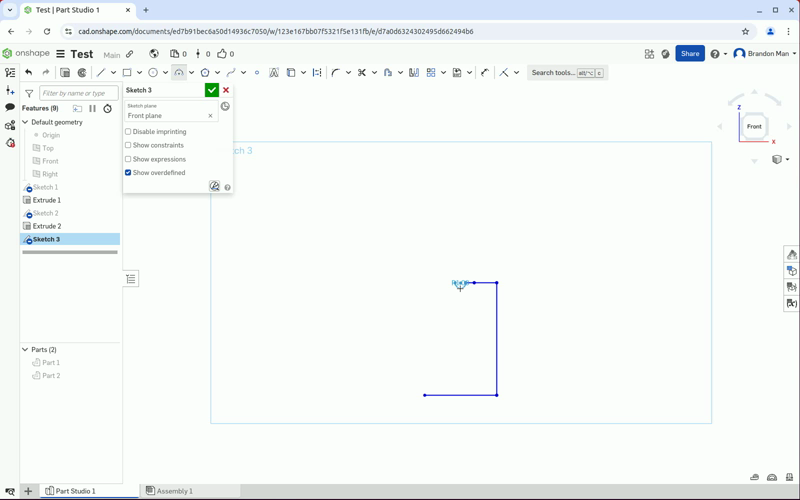
key_up(shift)
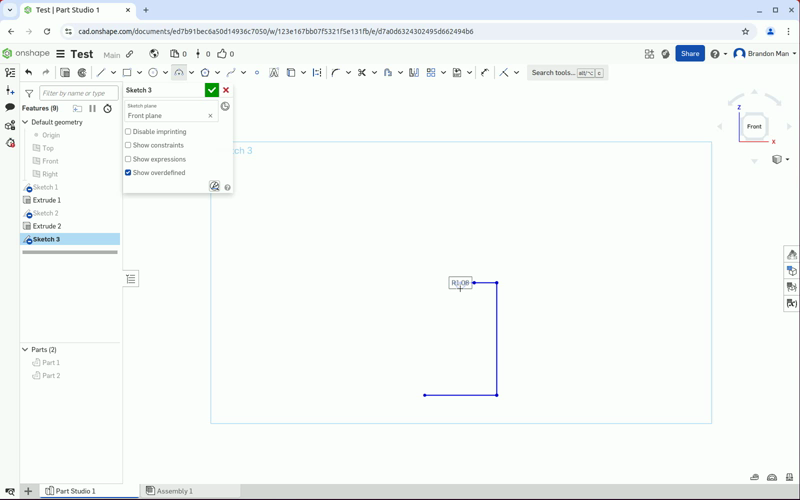
key(esc)
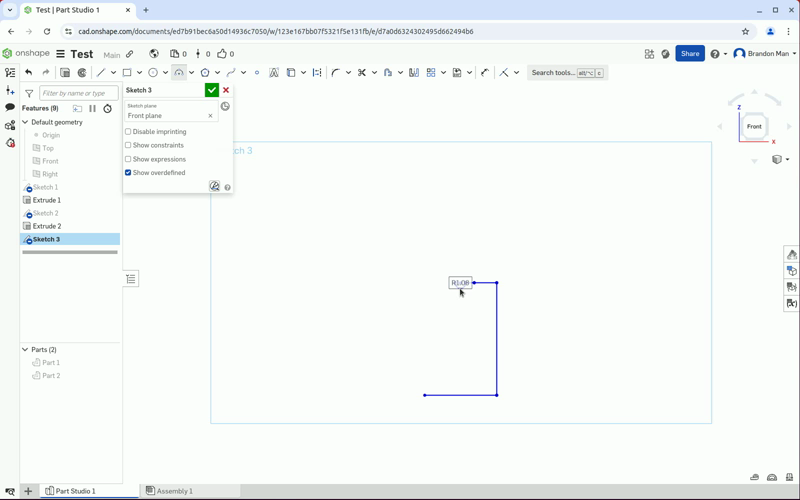
key(l)
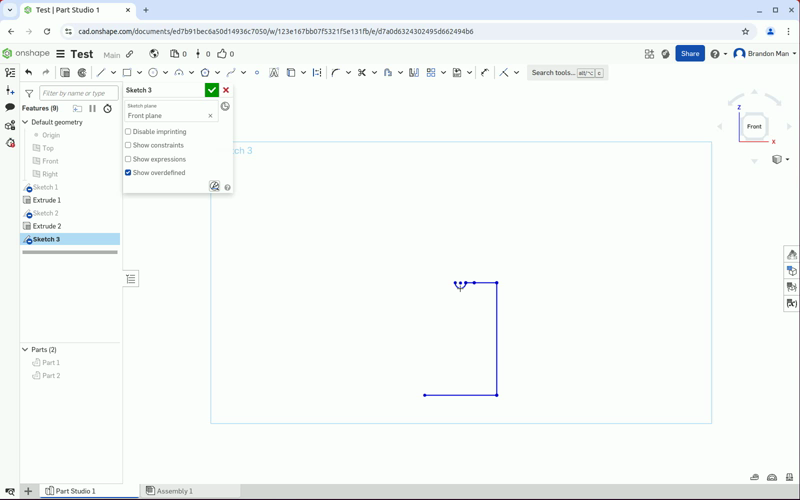
mouse_move(455, 282)
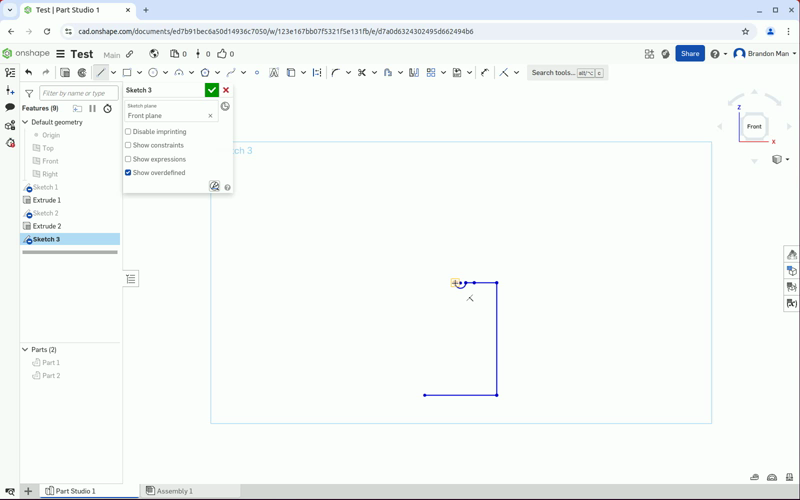
click(455, 282)
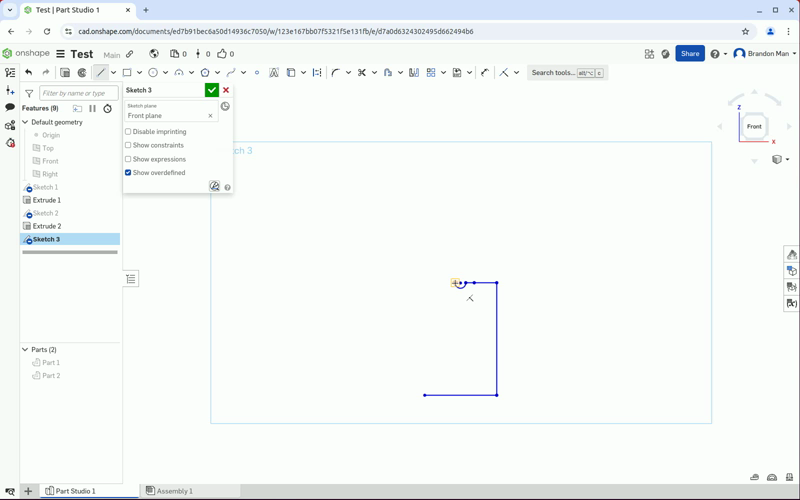
key_down(shift)
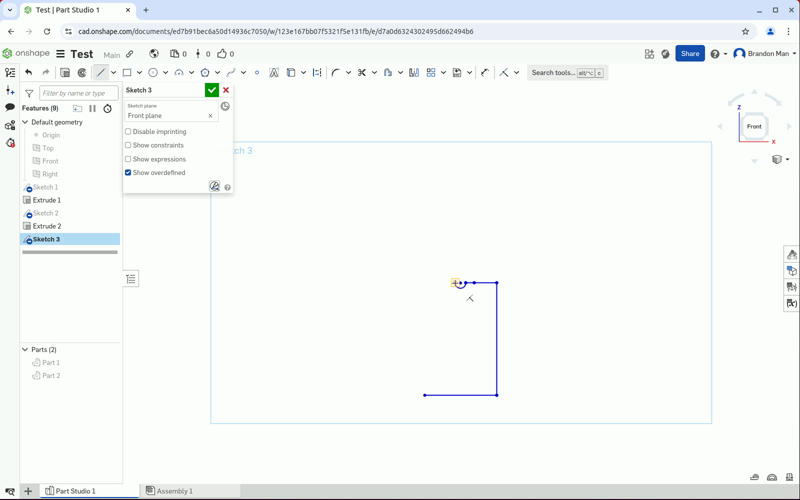
mouse_move(485, 282)
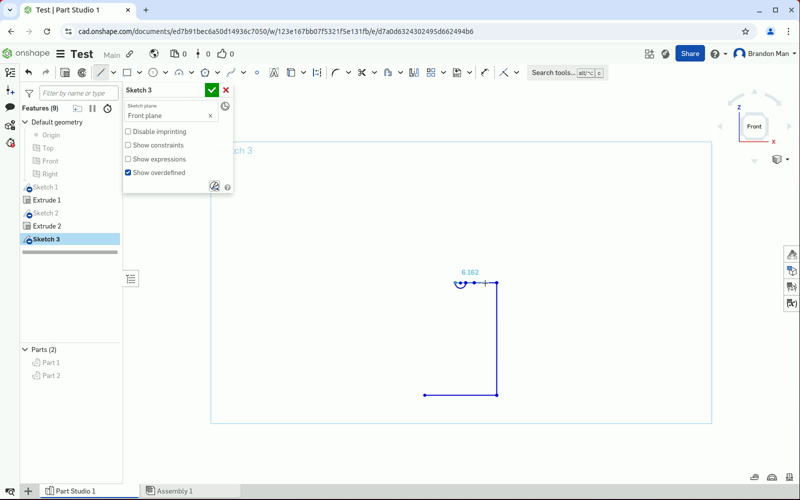
mouse_move(447, 282)
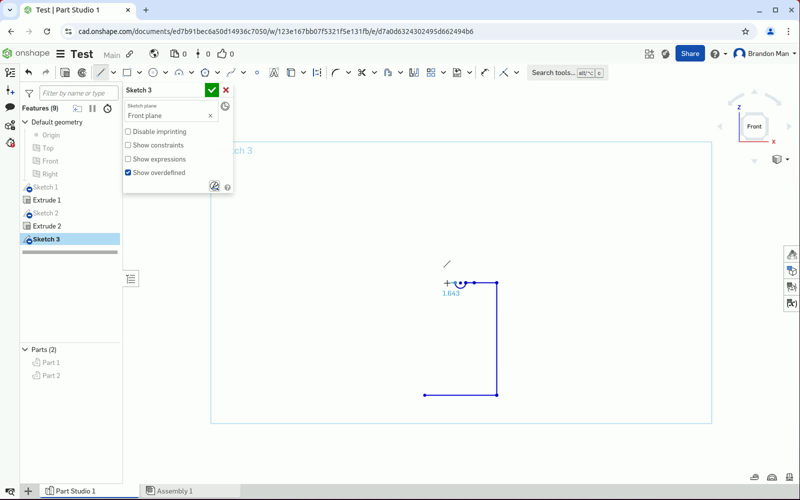
click(447, 282)
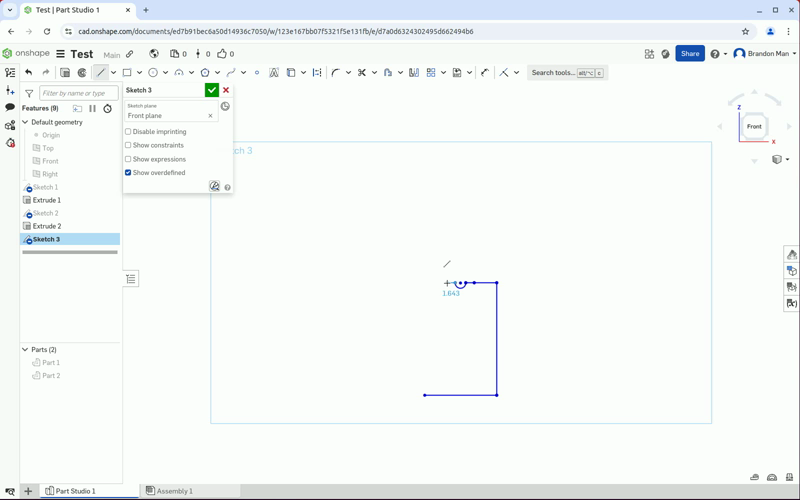
key_up(shift)
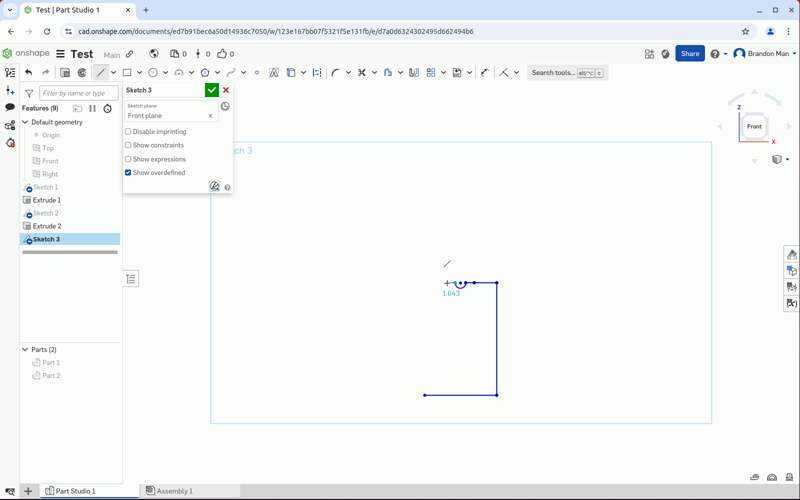
key_down(shift)
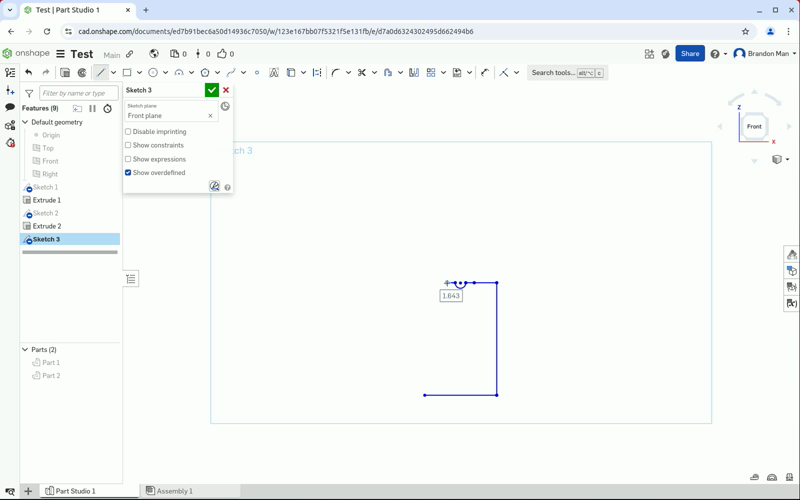
mouse_move(477, 282)
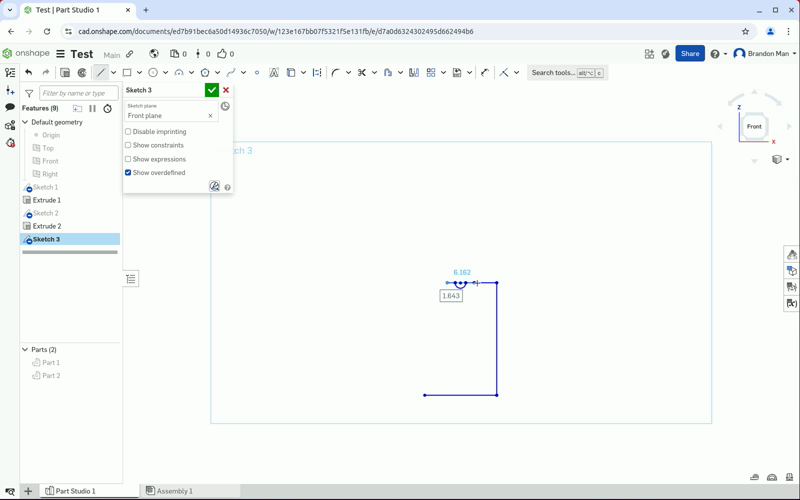
mouse_move(424, 282)
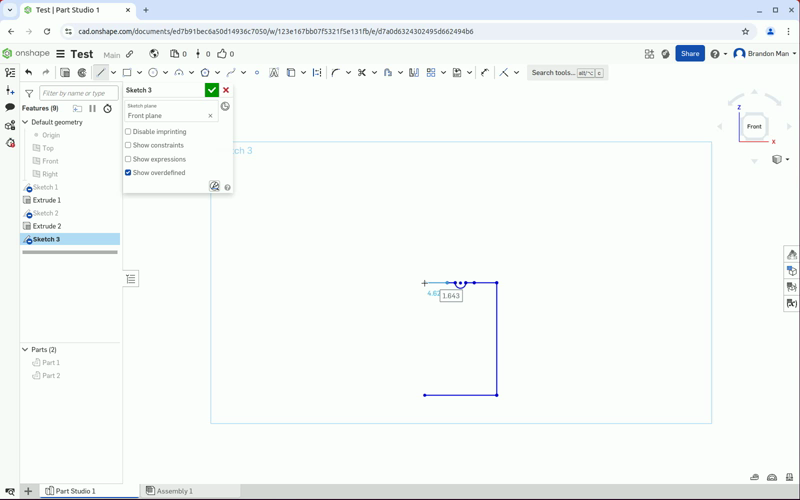
click(424, 282)
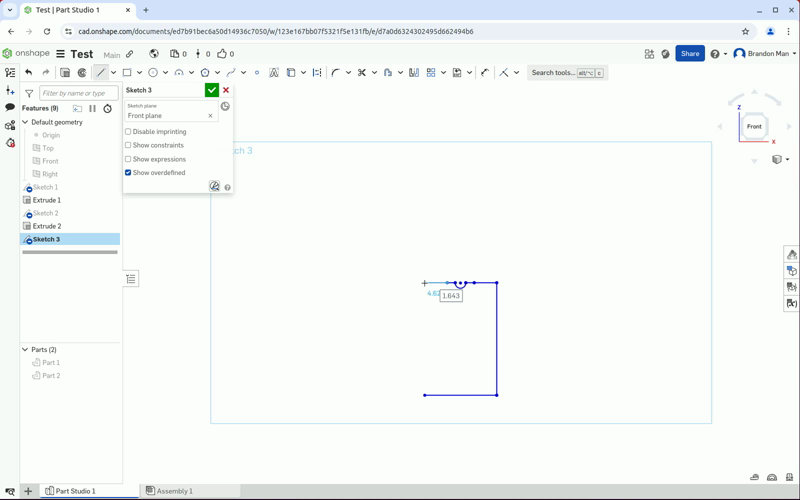
key_up(shift)
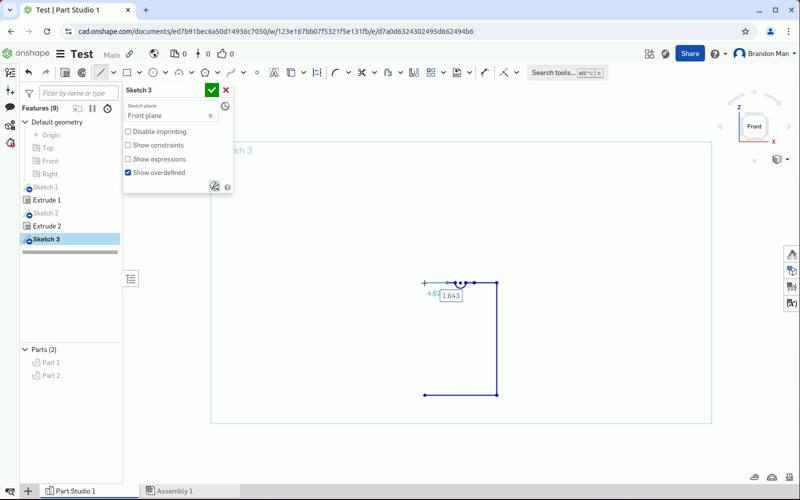
key_down(shift)
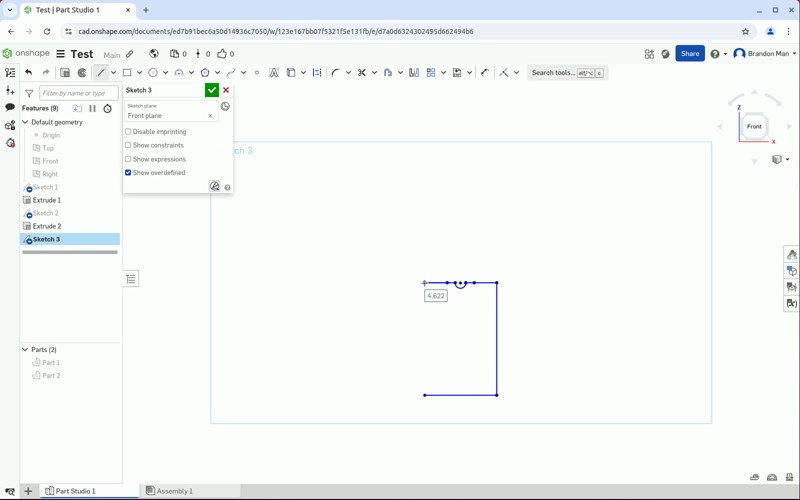
mouse_move(424, 395)
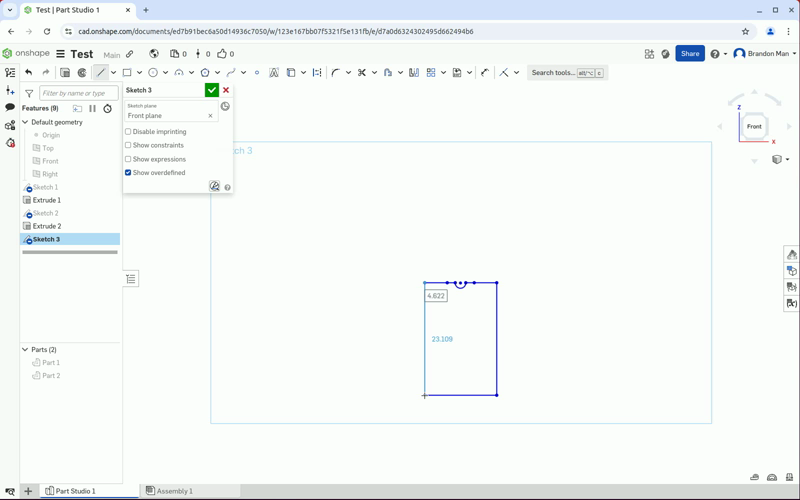
key_up(shift)
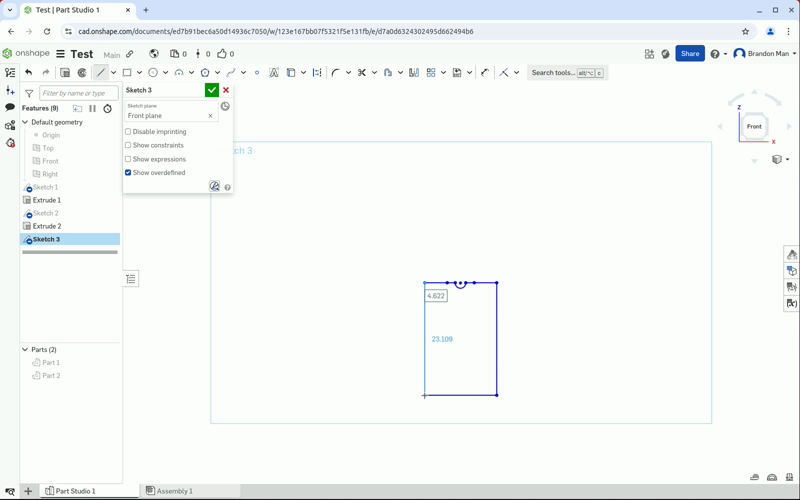
click(424, 395)
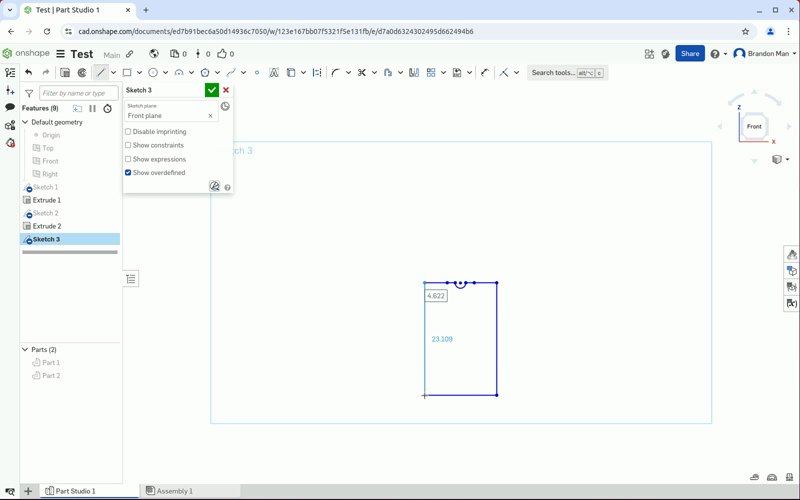
key(esc)
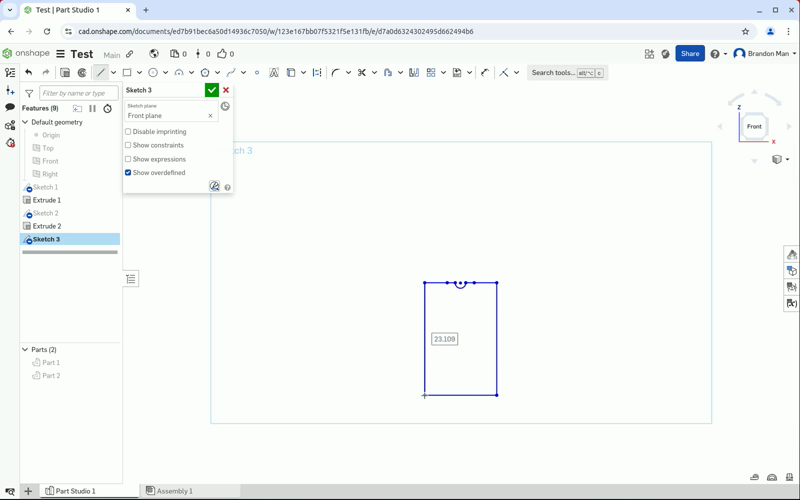
mouse_move(447, 329)
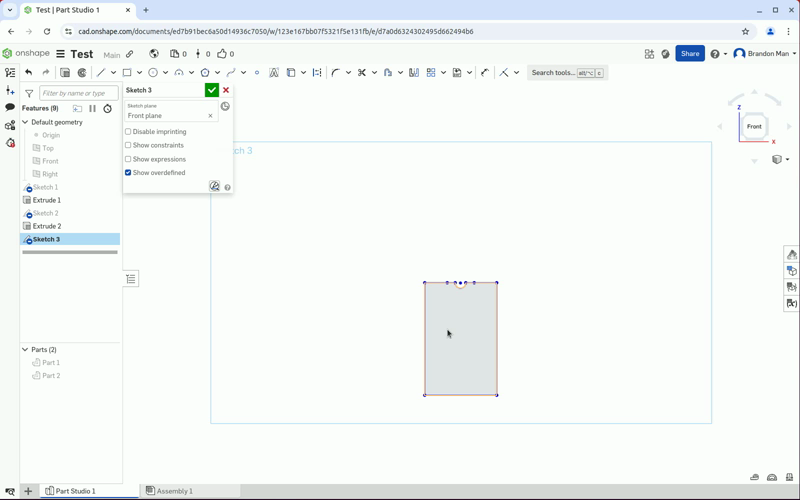
scroll(6)
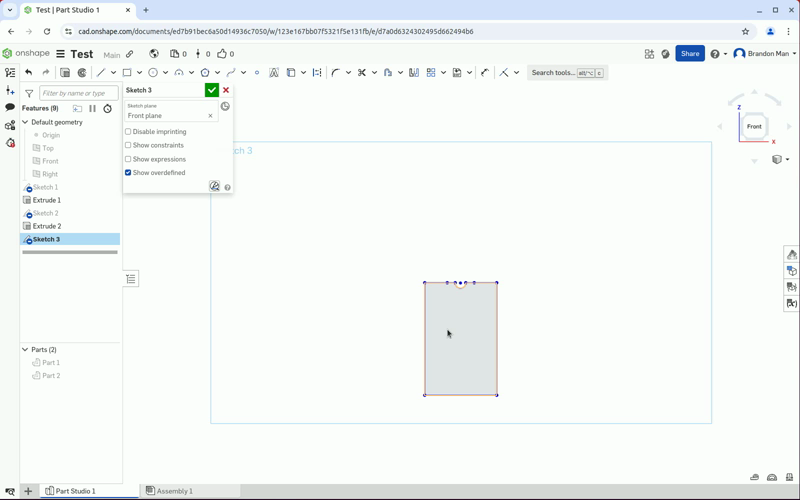
scroll(6)
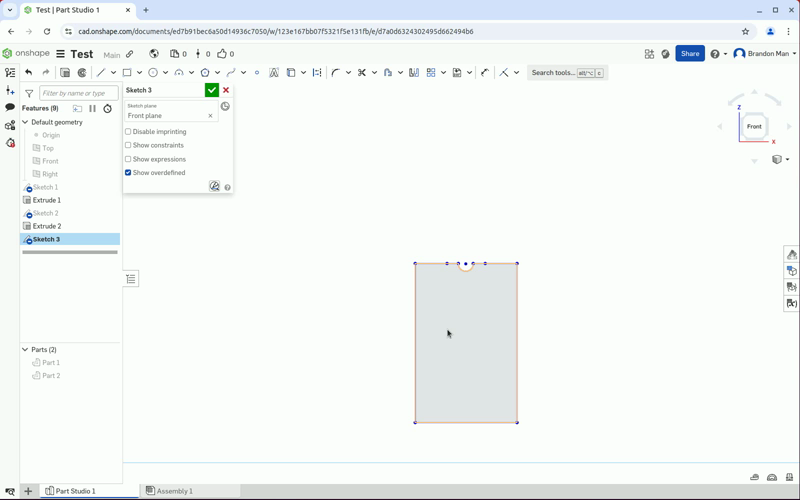
scroll(6)
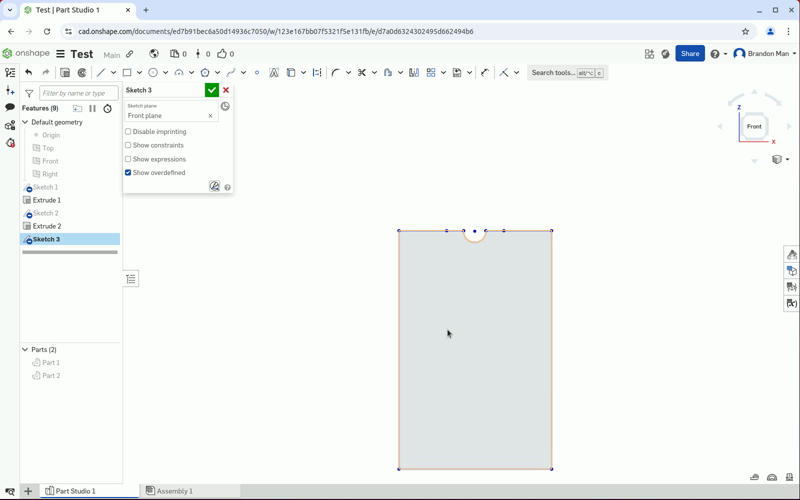
scroll(6)
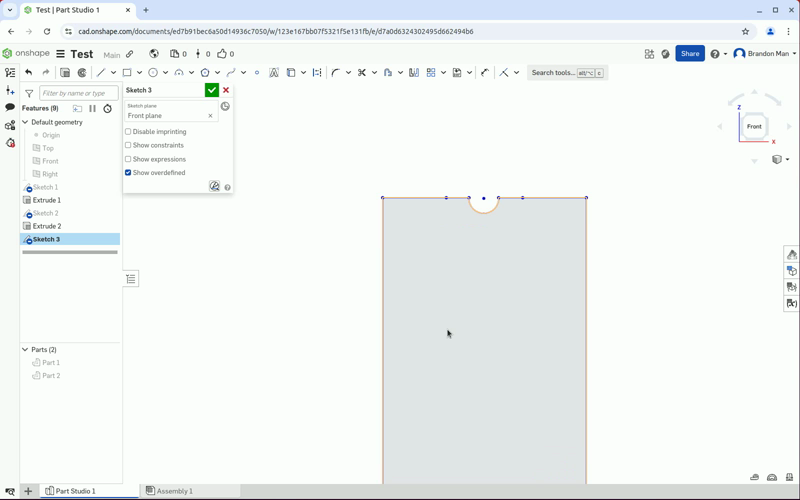
scroll(6)
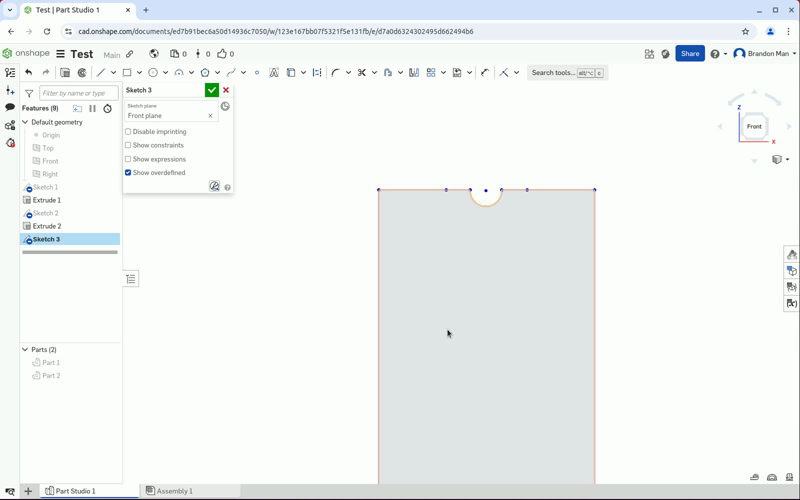
scroll(6)
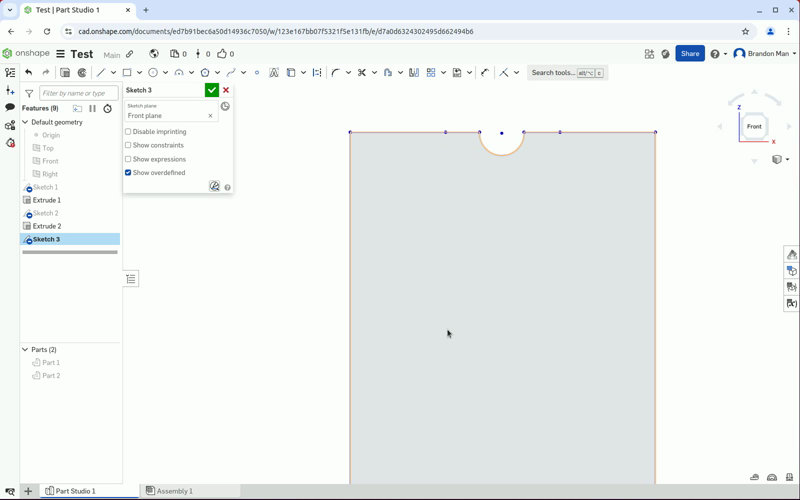
scroll(6)
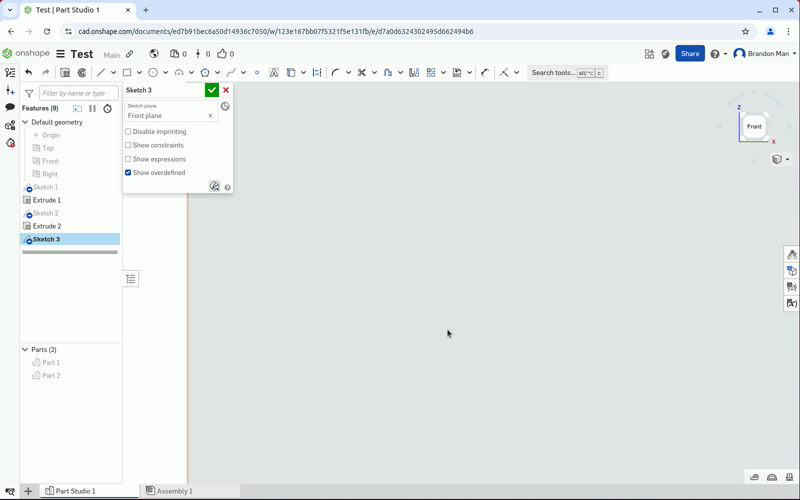
click(447, 329)
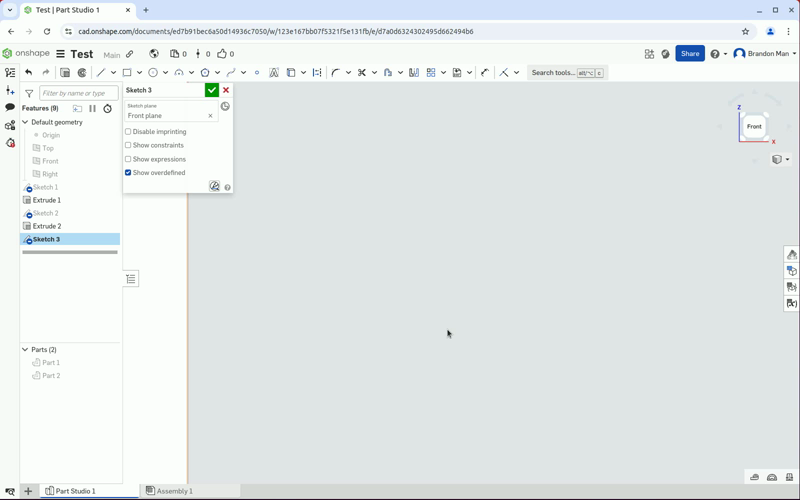
scroll(-6)
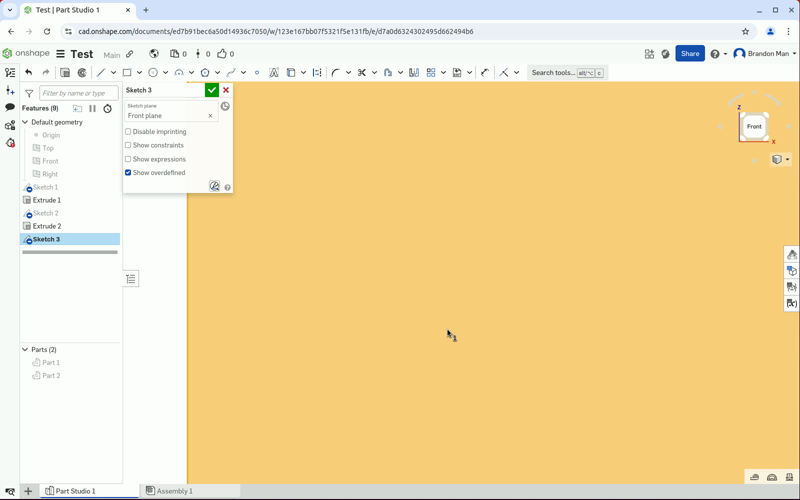
scroll(-6)
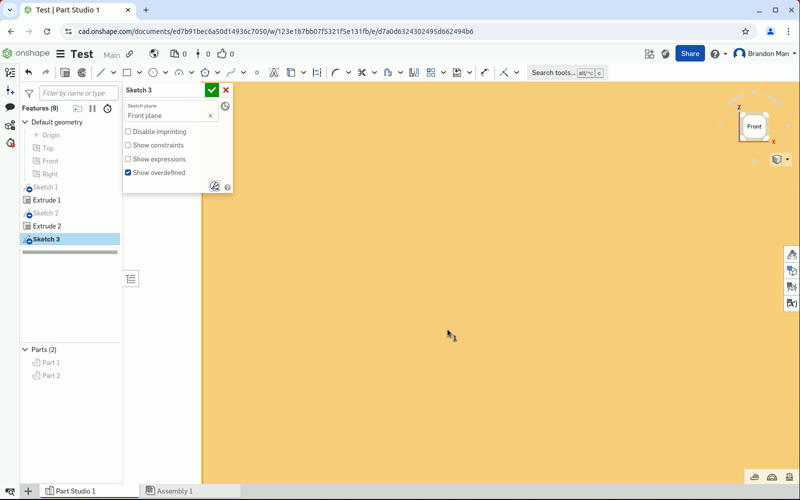
scroll(-6)
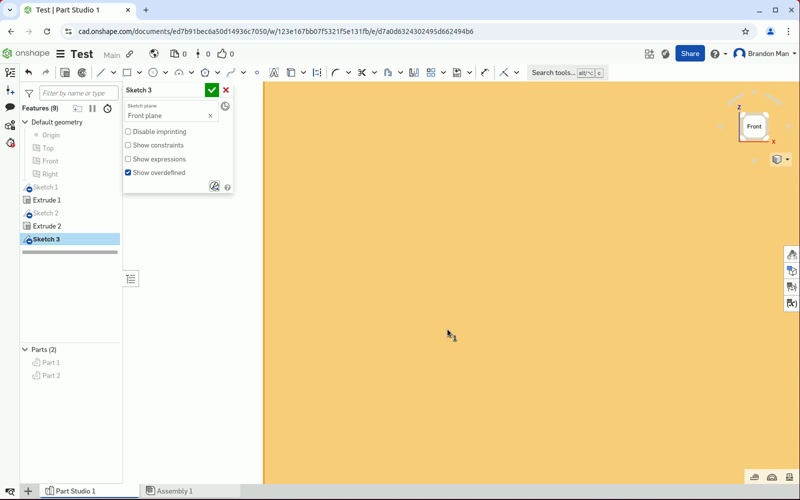
scroll(-6)
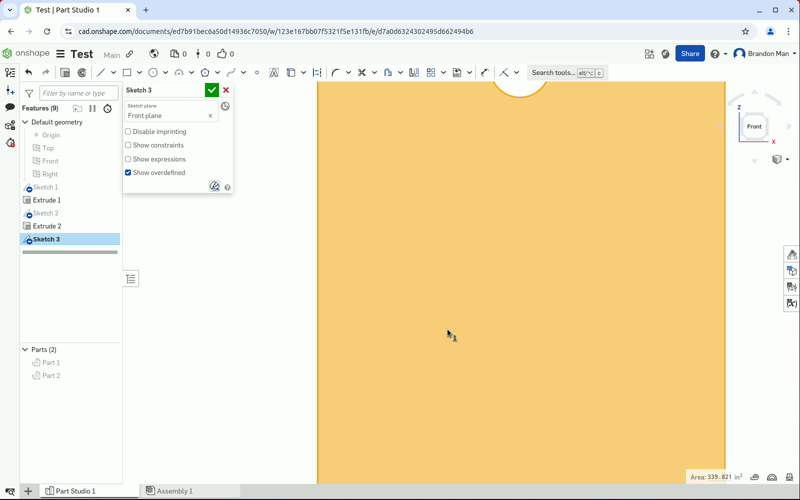
scroll(-6)
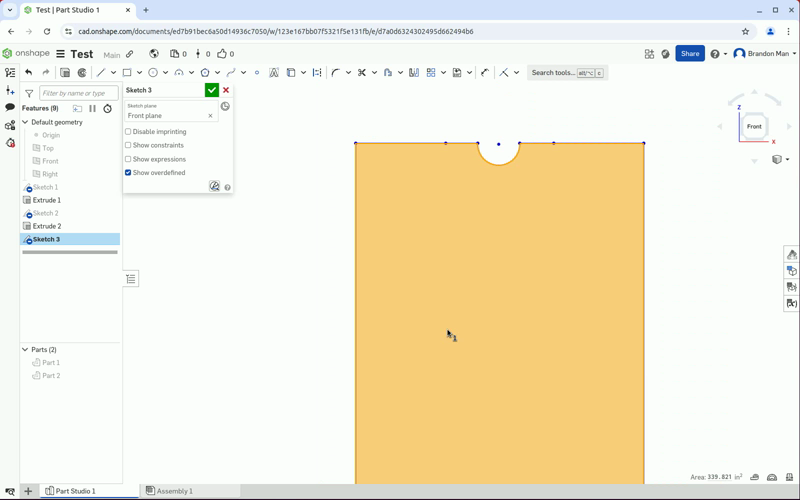
scroll(-6)
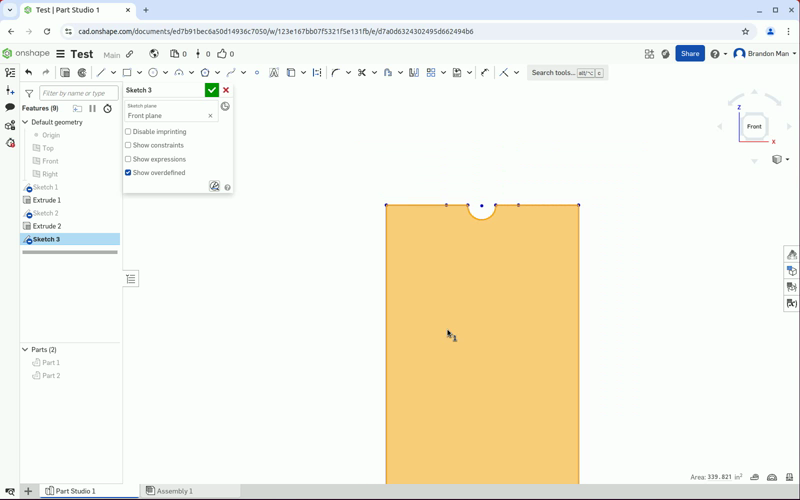
scroll(-6)
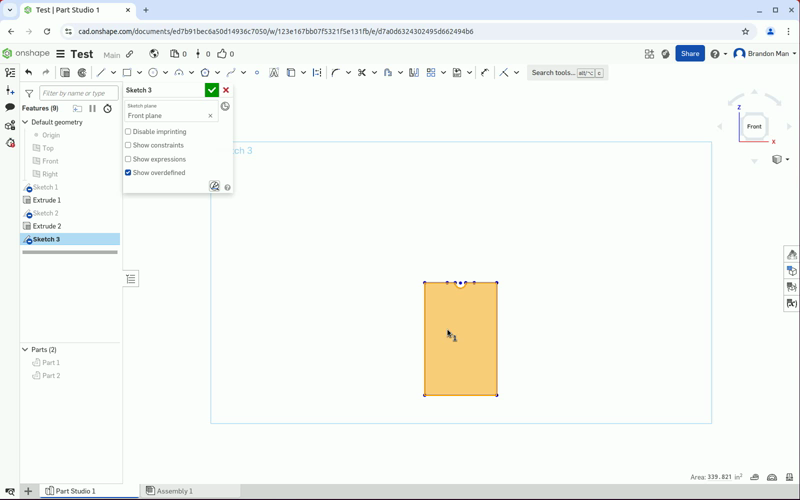
mouse_move(73, 352)
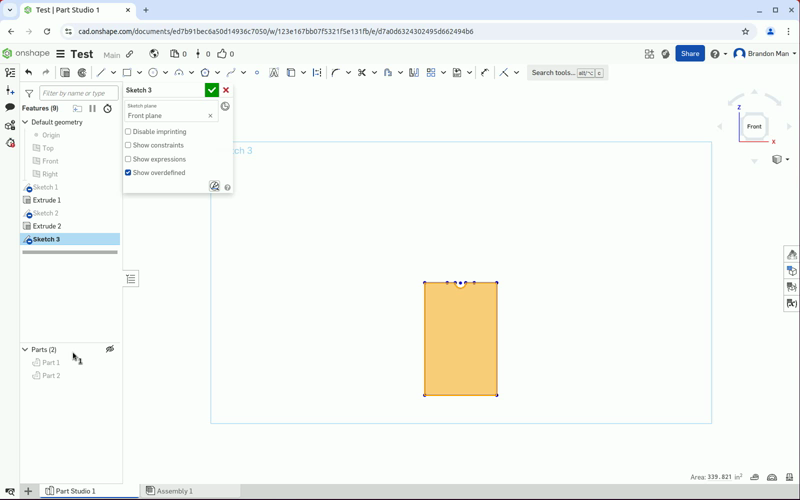
key(shift+y)
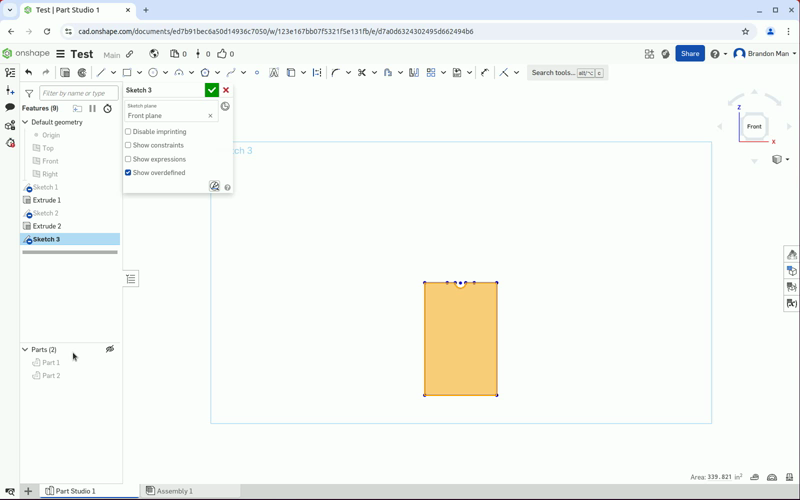
key(shift+e)
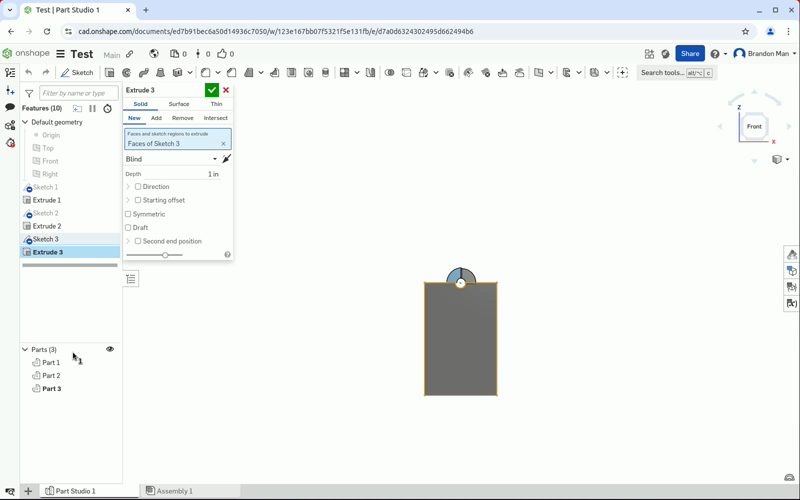
mouse_move(143, 106)
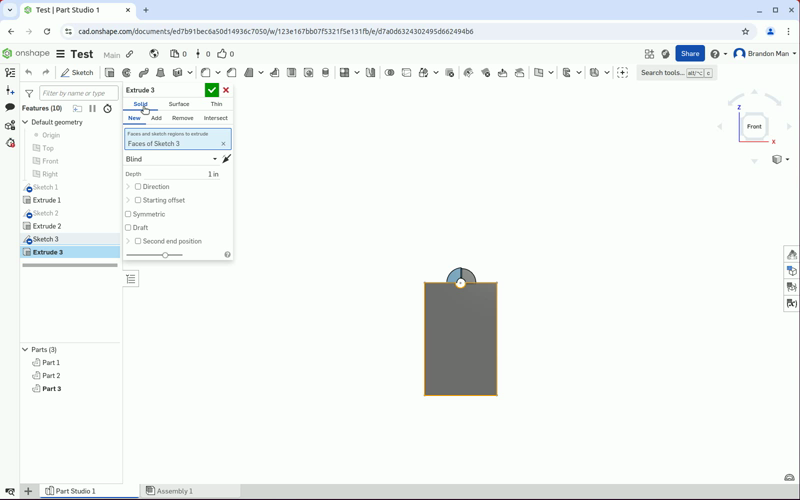
click(143, 106)
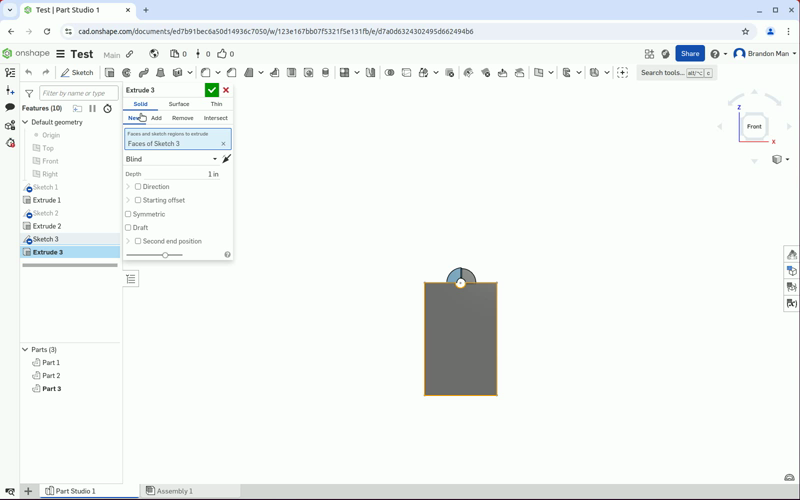
mouse_move(137, 120)
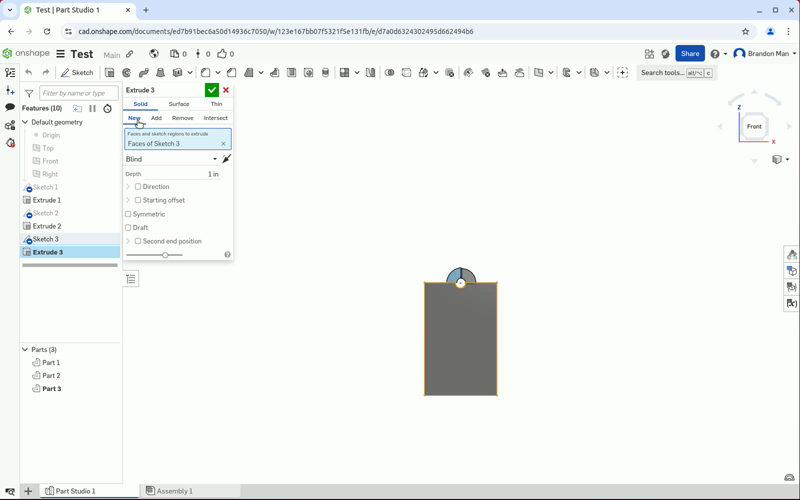
click(137, 120)
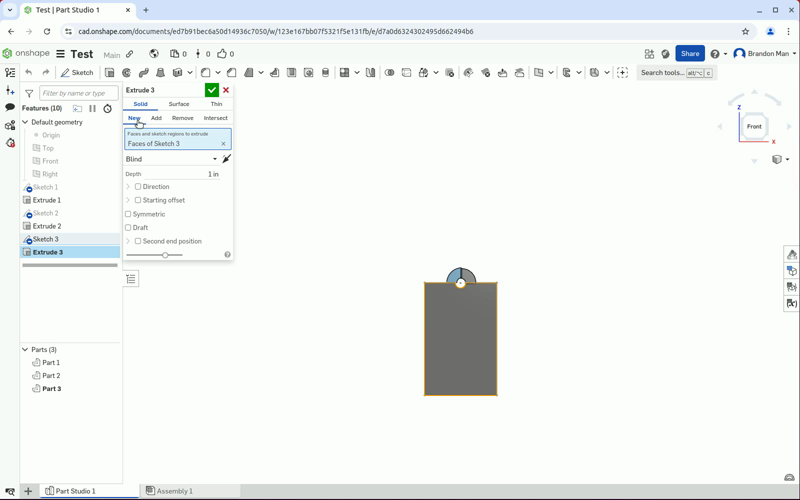
key(tab, 4)
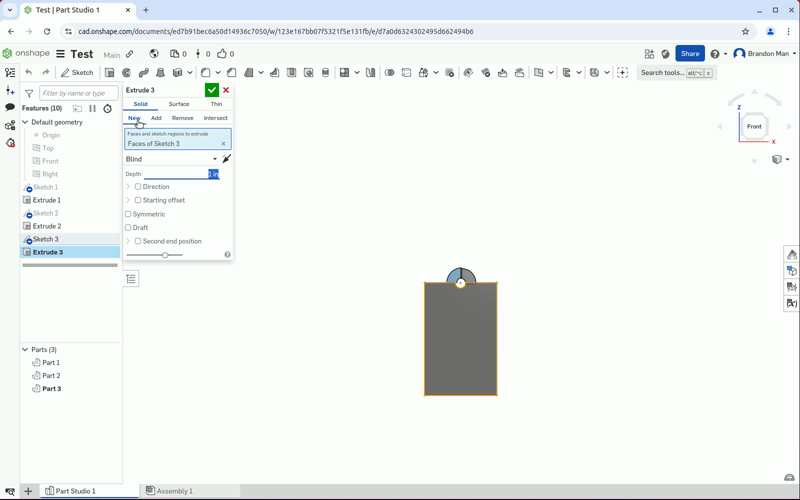
text(5.536)
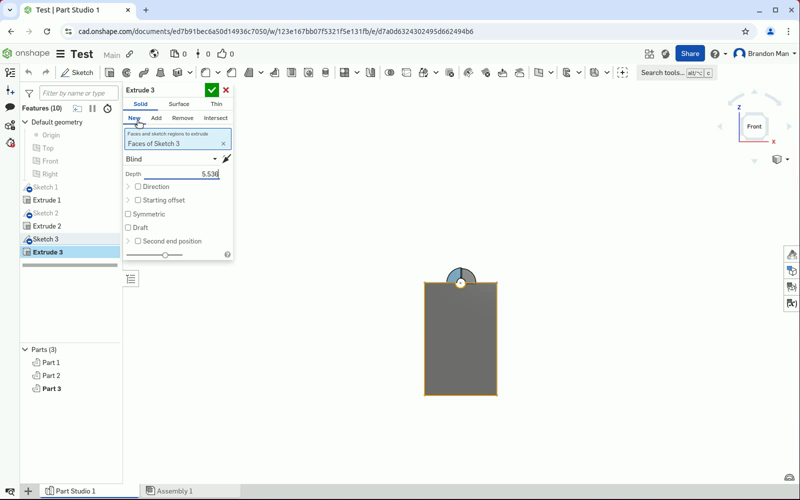
key(enter)
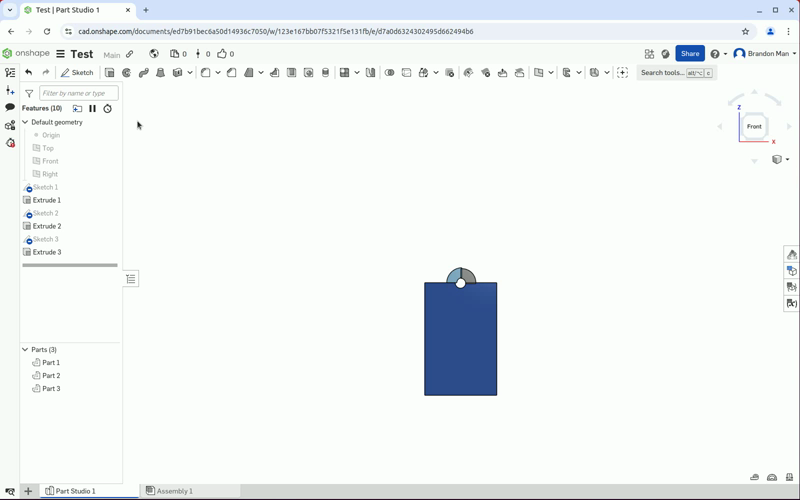
key(shift+h)
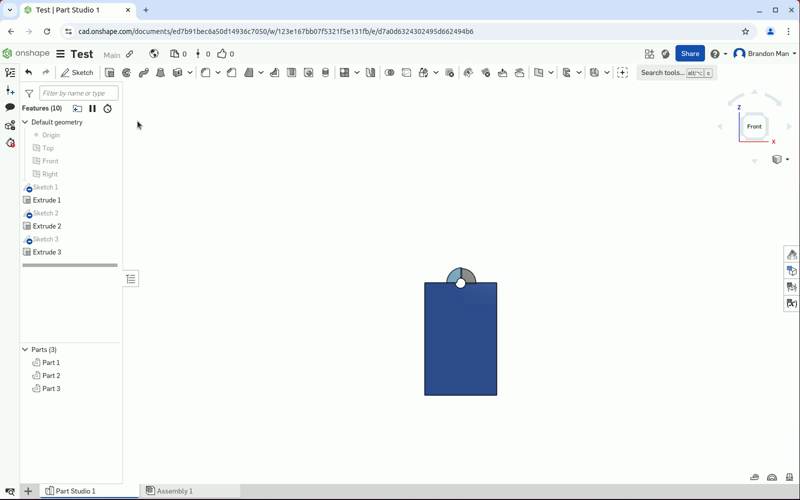
key(shift+h)
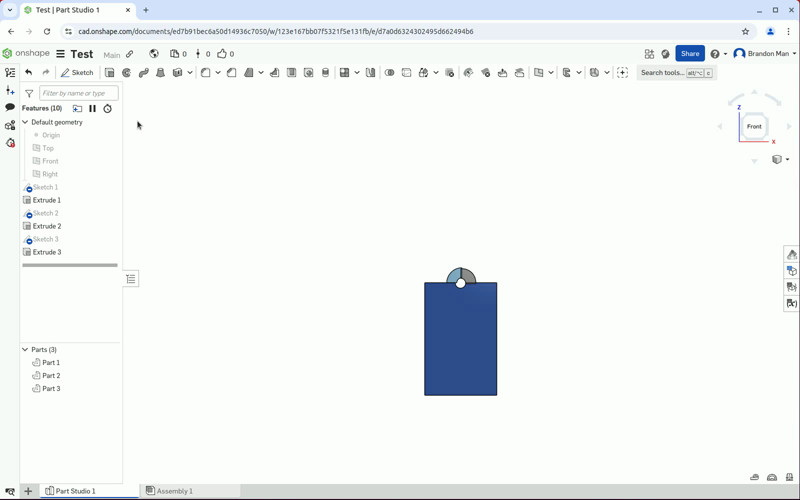
mouse_move(73, 189)
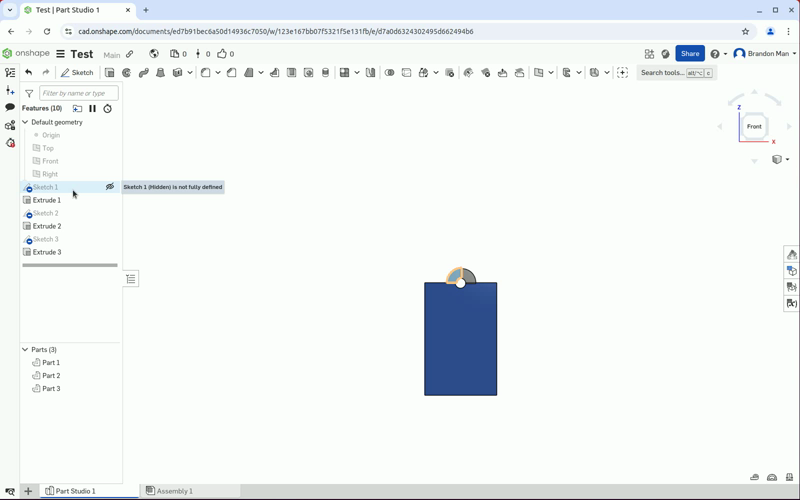
click(73, 189)
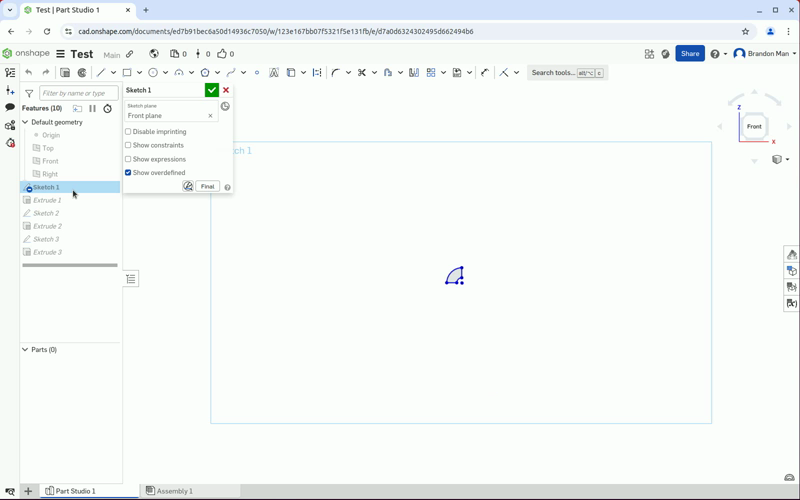
mouse_move(229, 92)
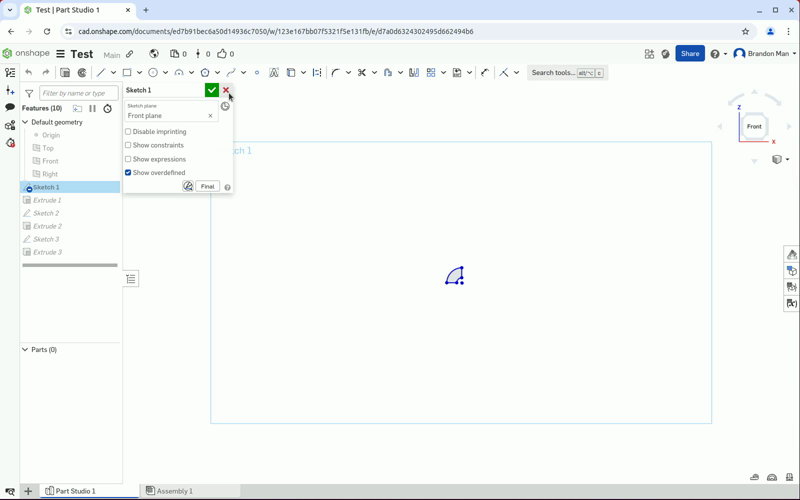
click(229, 92)
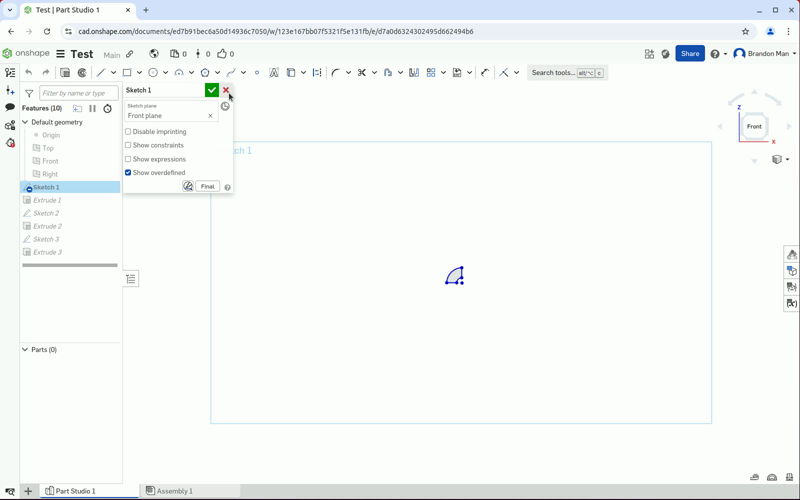
key(shift+s)
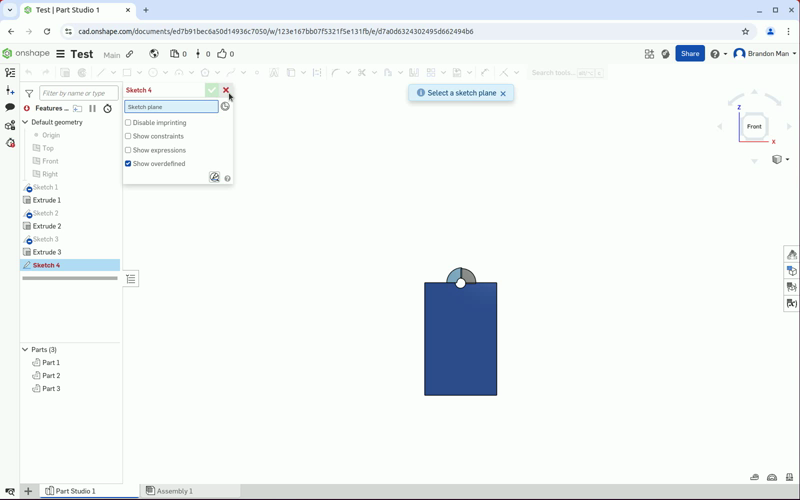
mouse_move(73, 163)
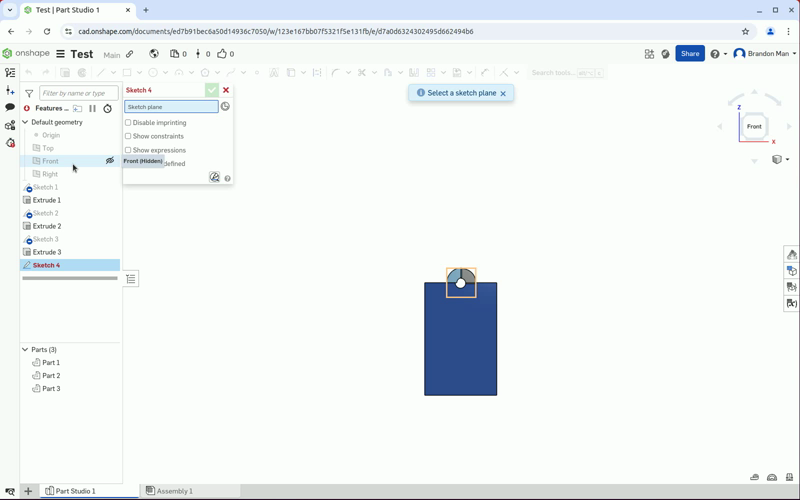
click(73, 163)
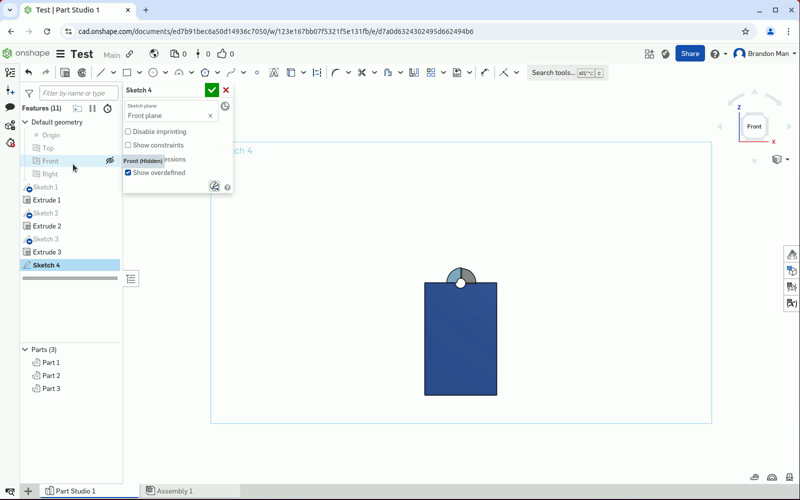
mouse_move(73, 352)
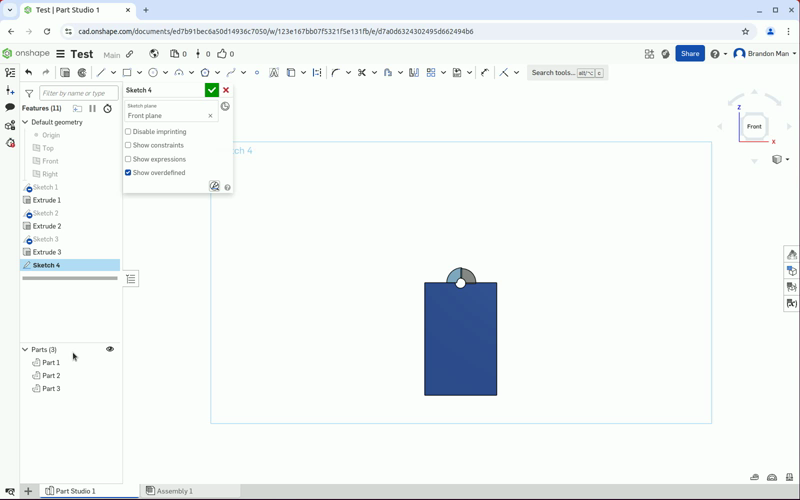
key(y)
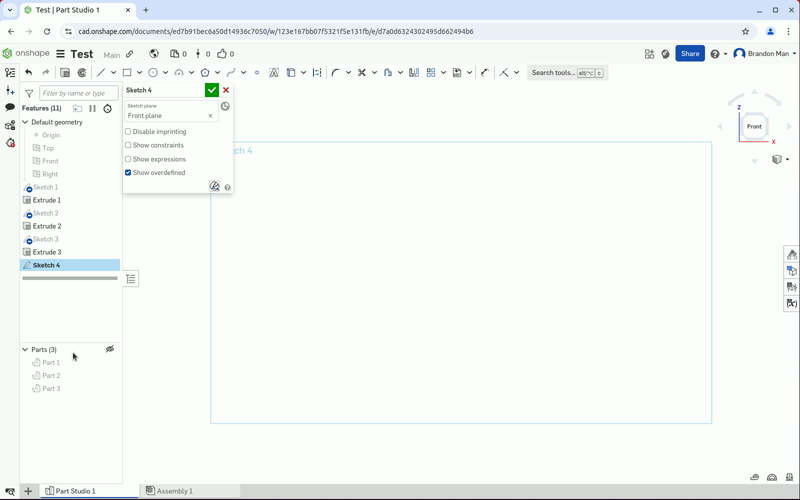
key(l)
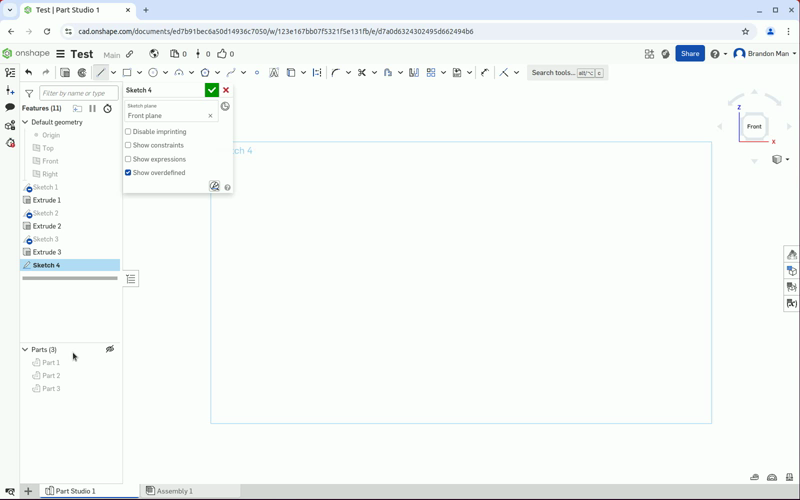
key_down(shift)
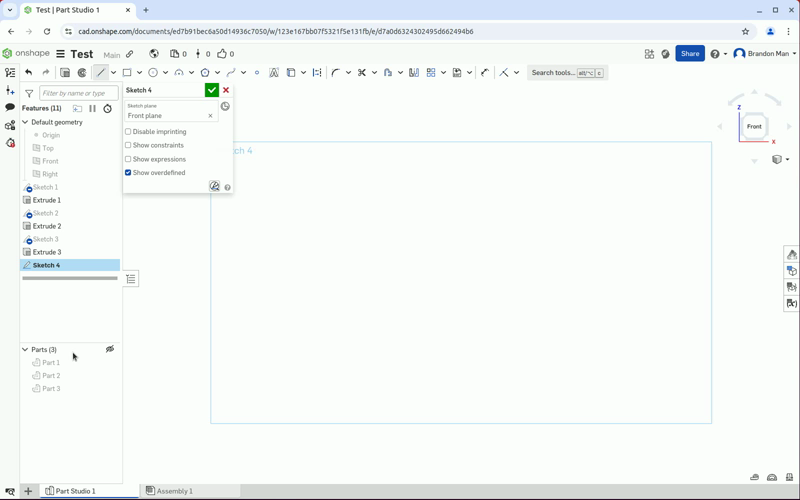
mouse_move(424, 395)
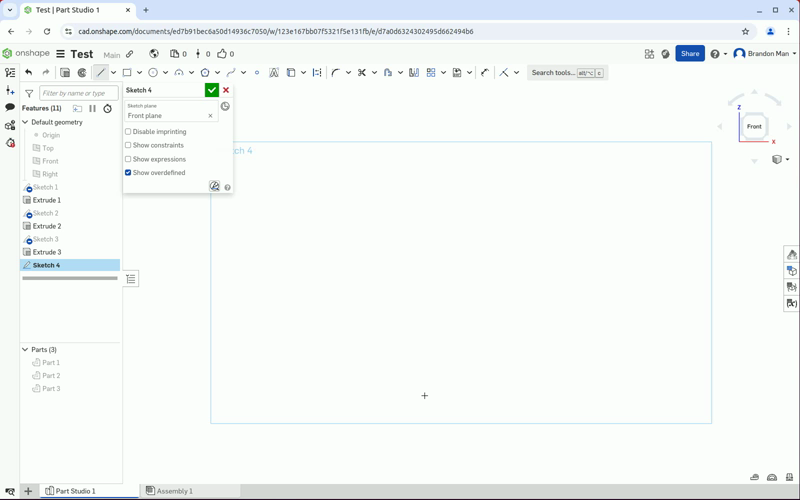
click(424, 395)
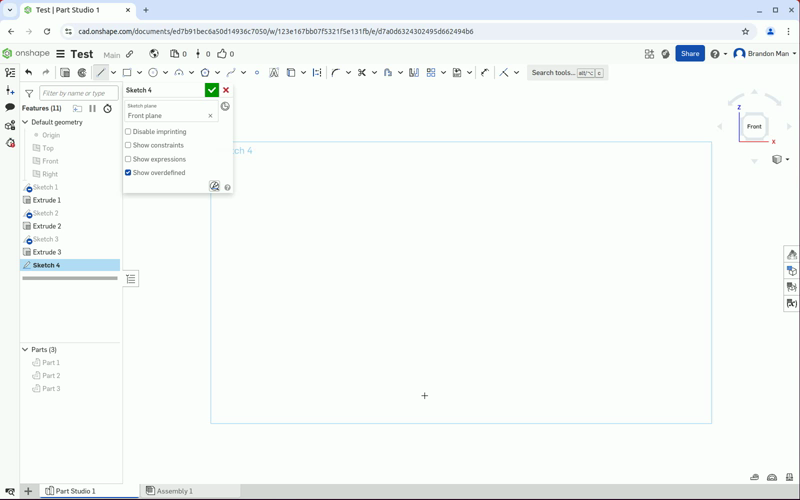
key_up(shift)
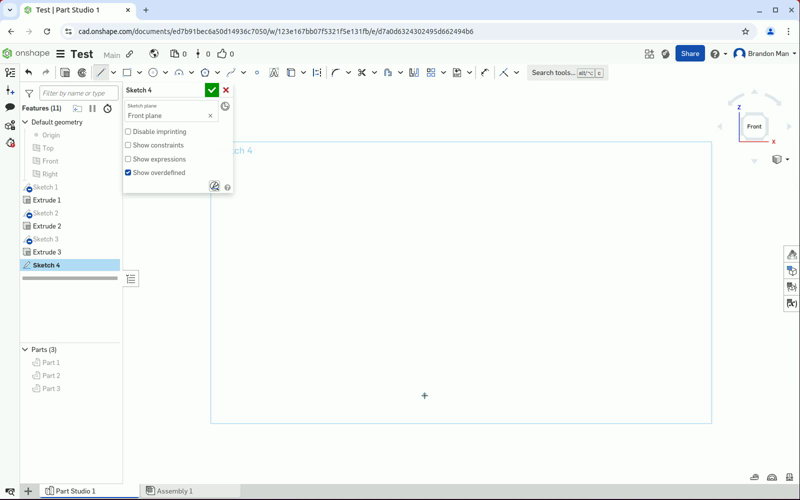
key_down(shift)
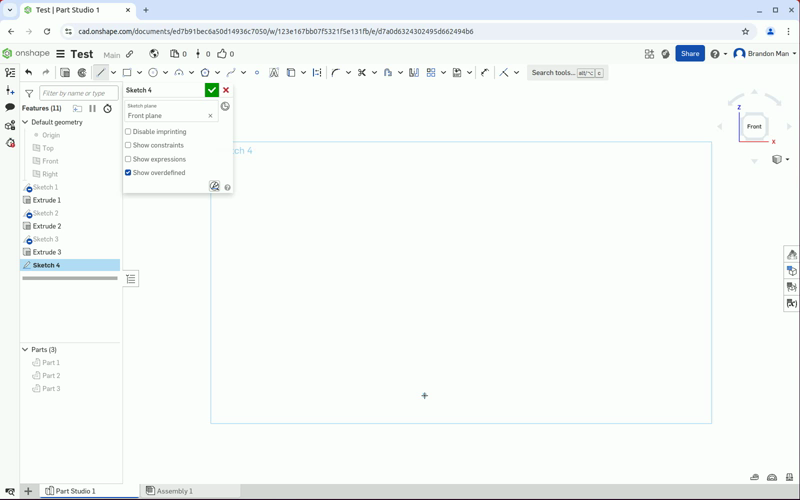
mouse_move(496, 395)
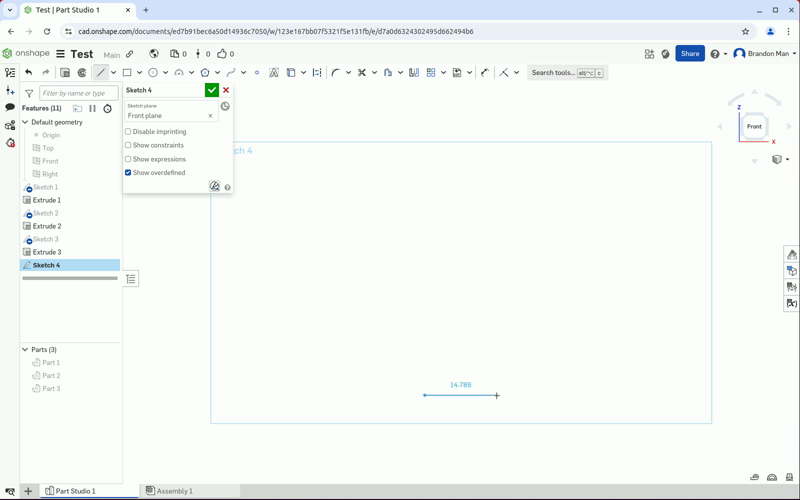
click(496, 395)
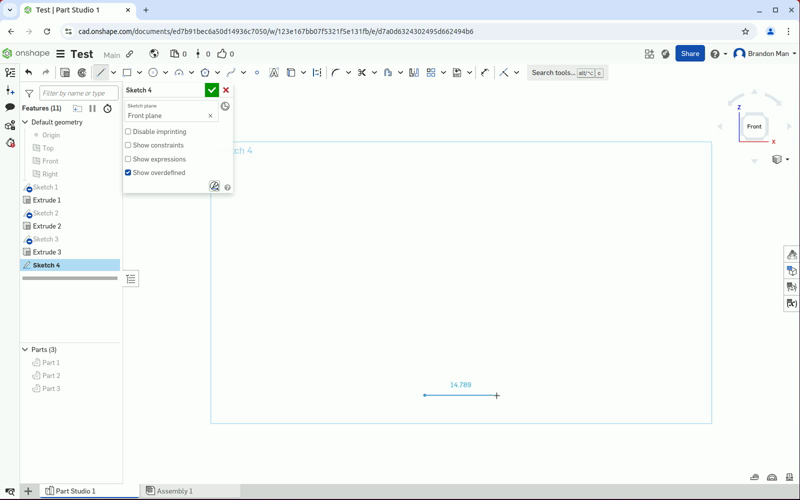
key_up(shift)
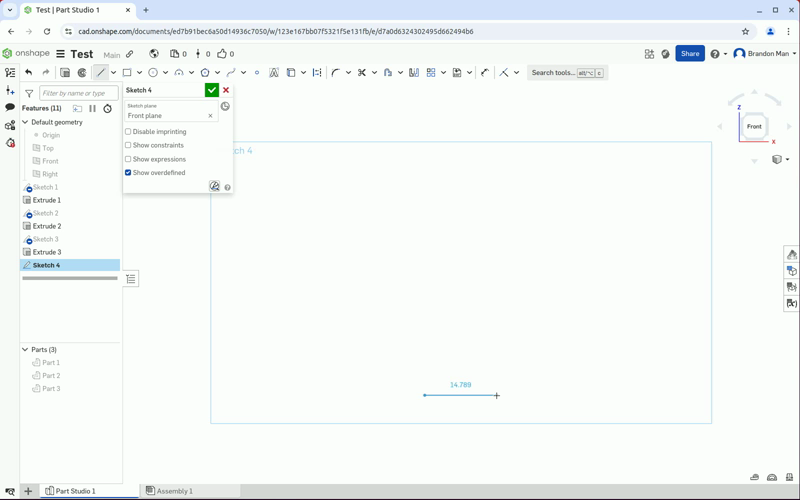
key_down(shift)
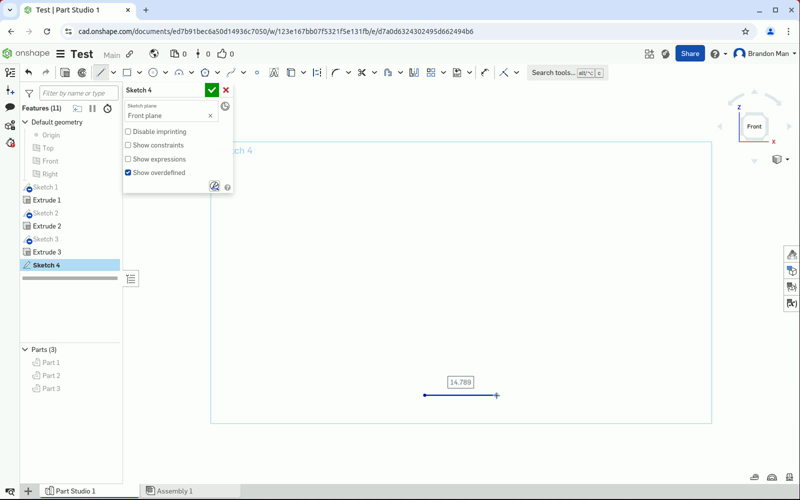
mouse_move(496, 282)
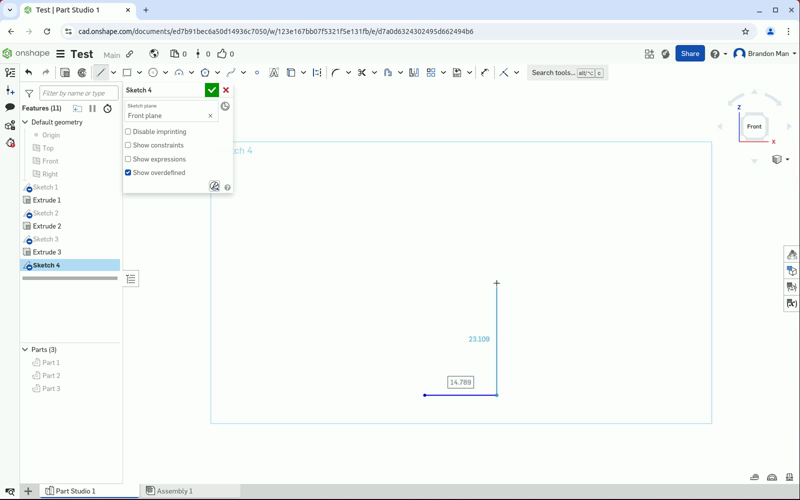
click(496, 282)
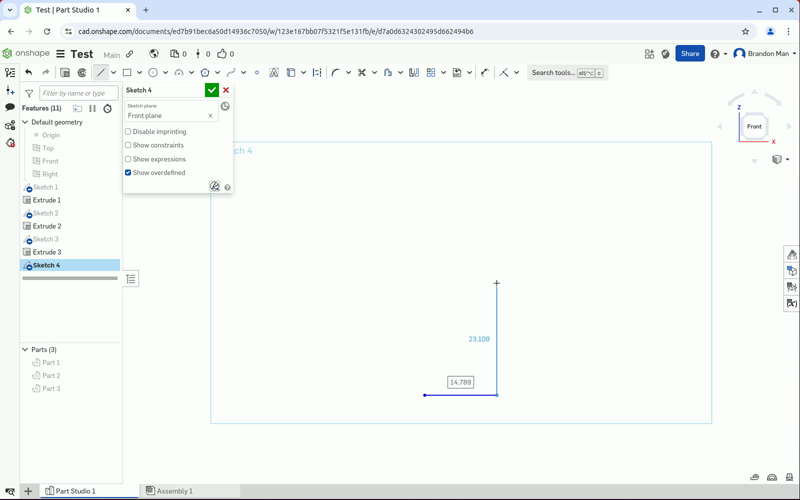
key_up(shift)
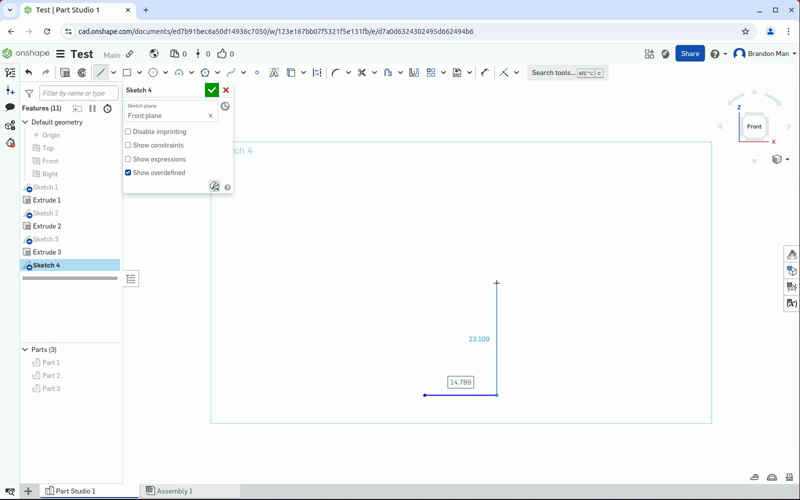
key_down(shift)
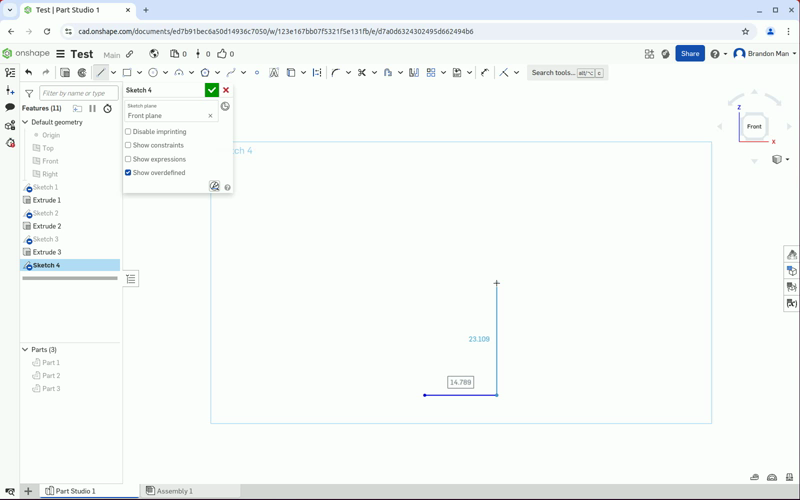
mouse_move(526, 282)
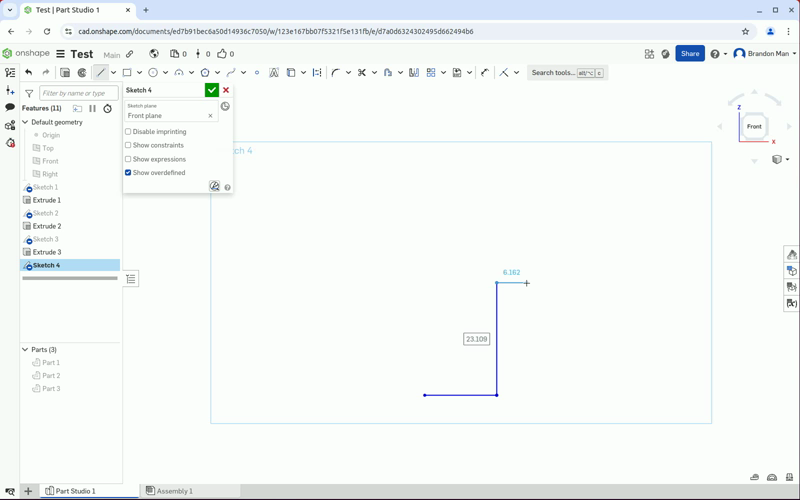
mouse_move(474, 282)
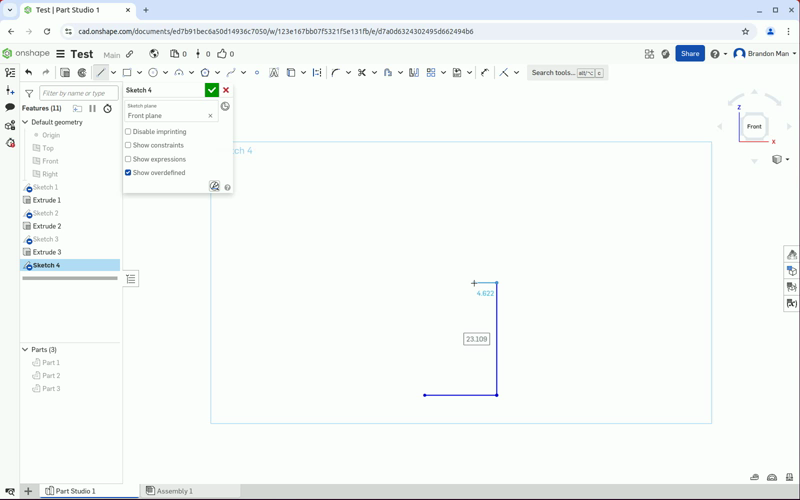
click(474, 282)
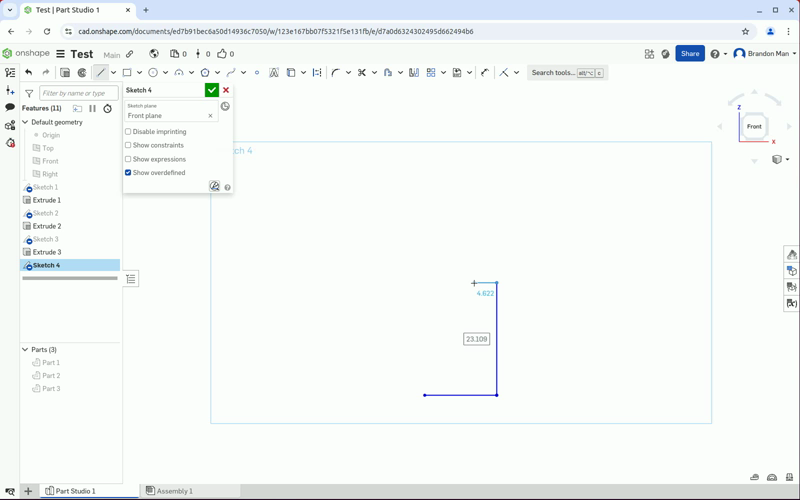
key_up(shift)
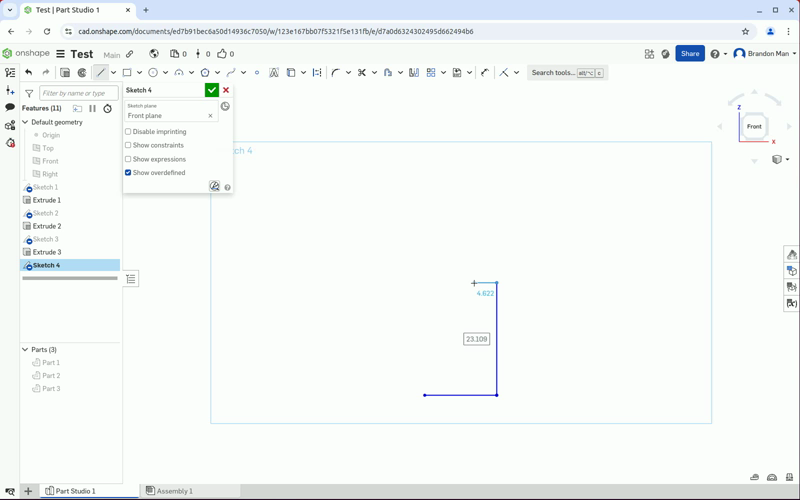
key_down(shift)
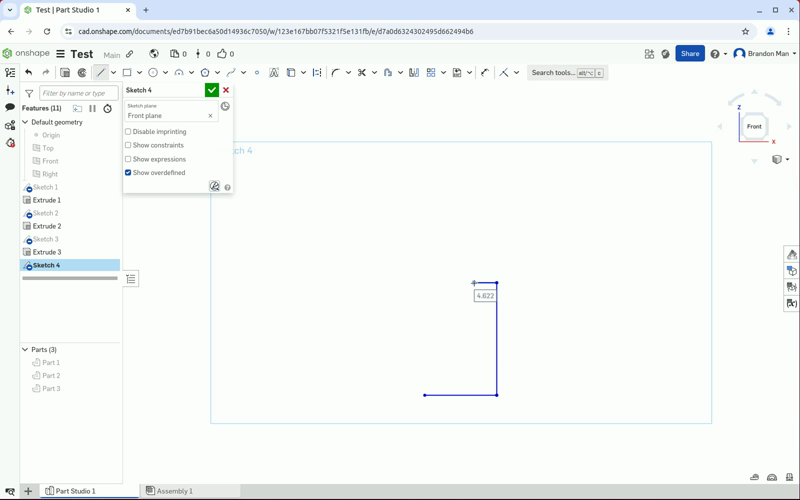
mouse_move(504, 282)
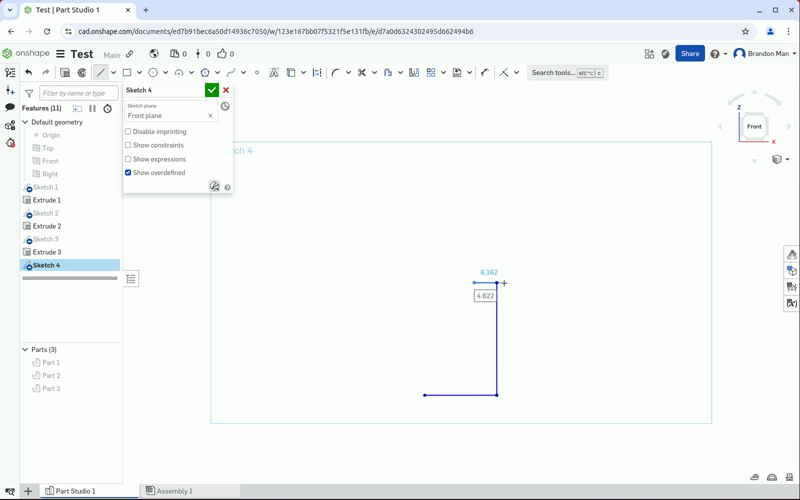
mouse_move(465, 282)
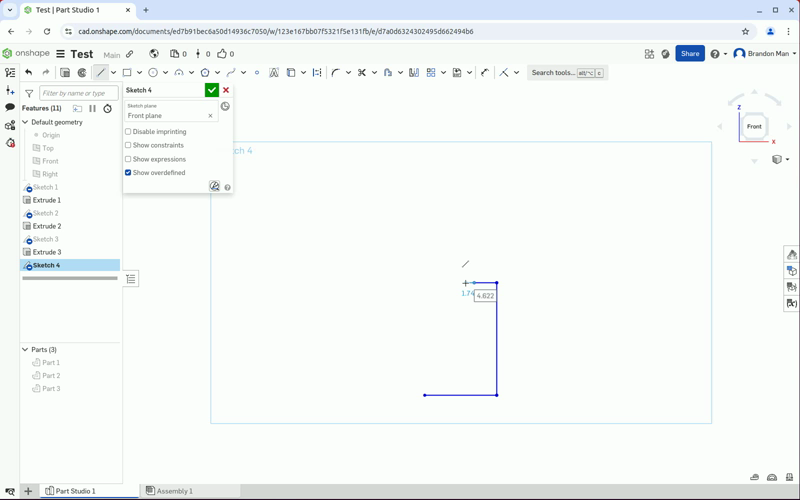
click(465, 282)
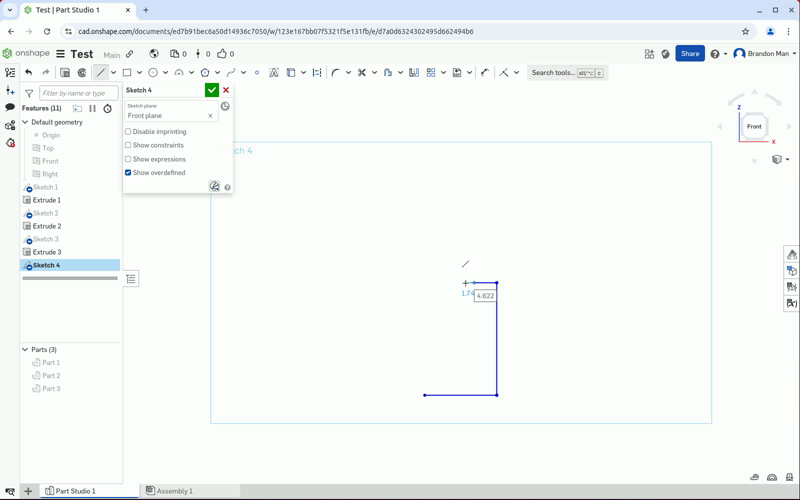
key_up(shift)
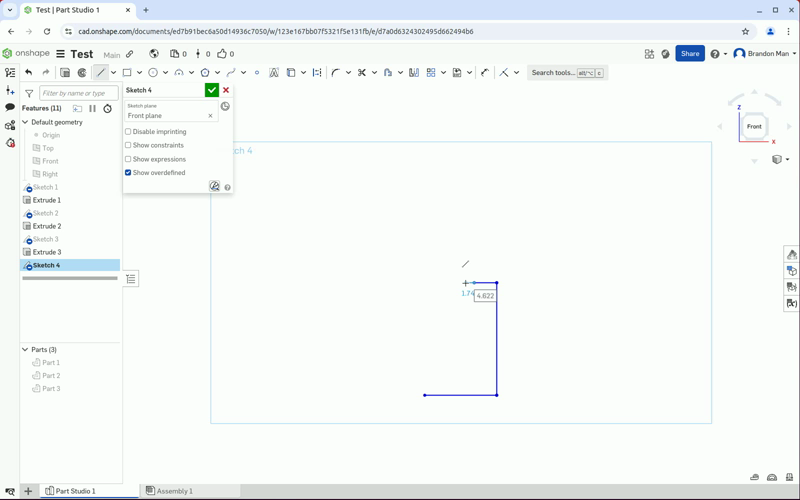
key(esc)
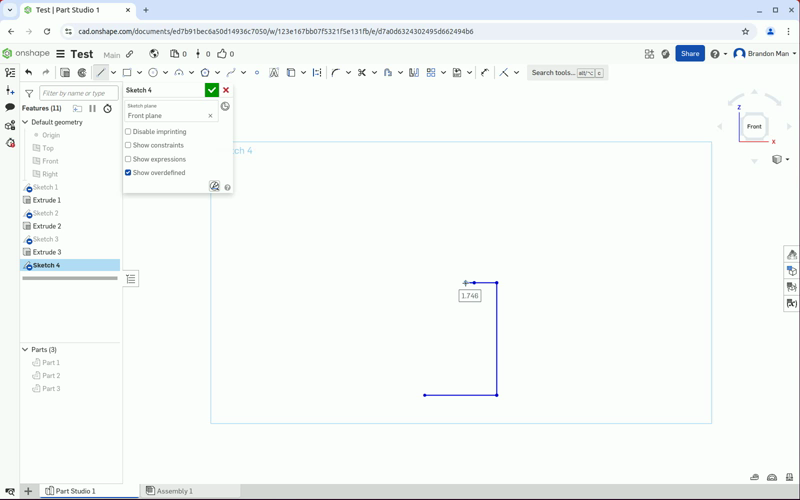
key(a)
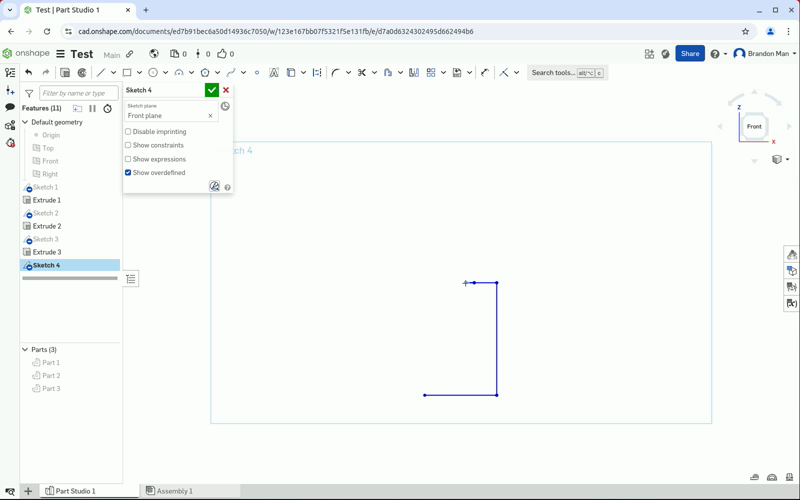
mouse_move(465, 282)
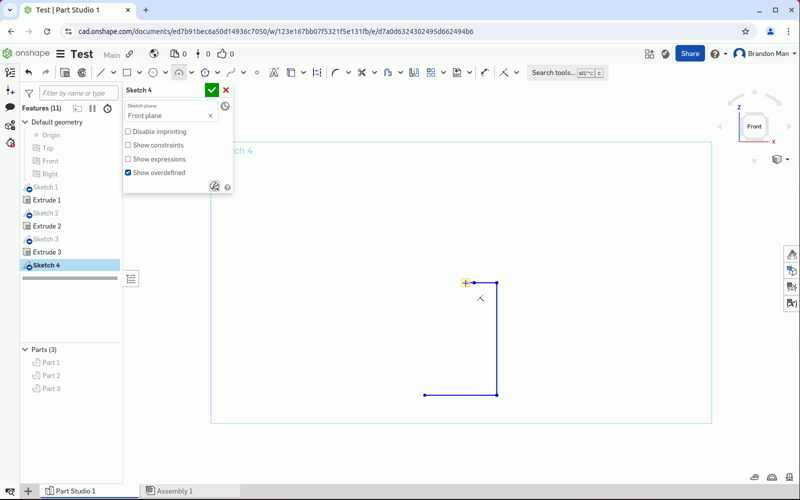
click(465, 282)
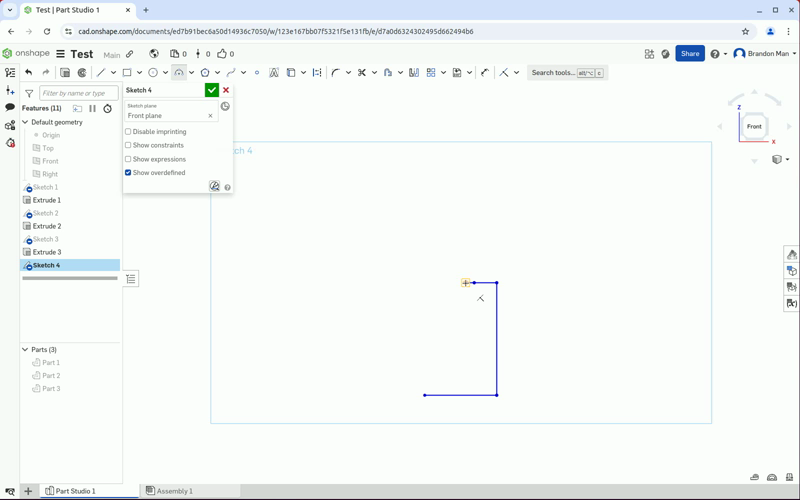
key_down(shift)
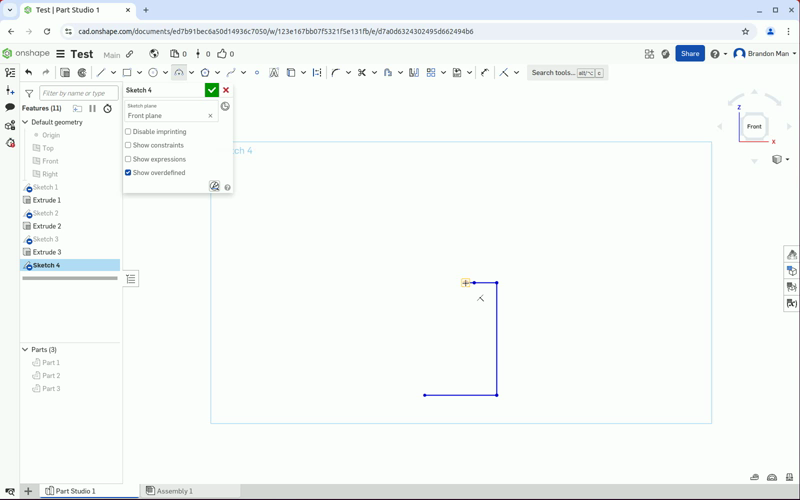
mouse_move(455, 282)
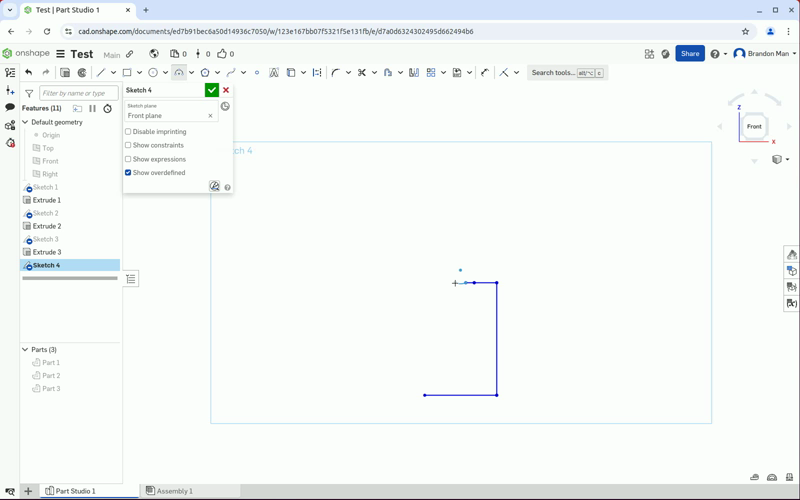
click(455, 282)
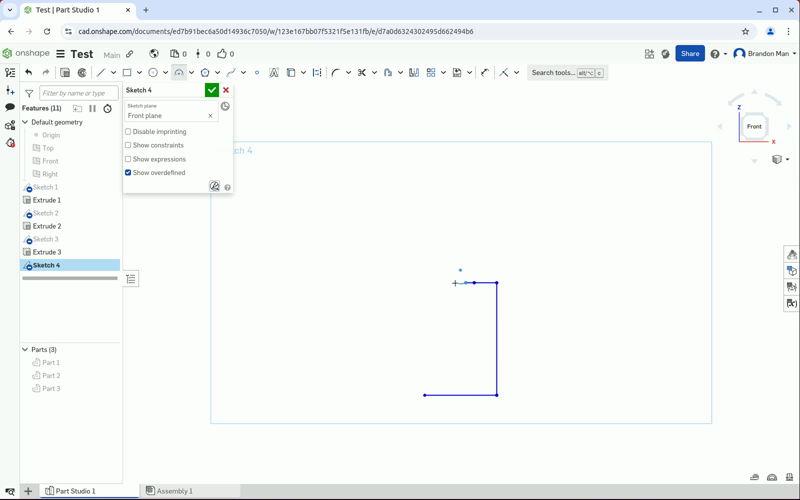
mouse_move(460, 288)
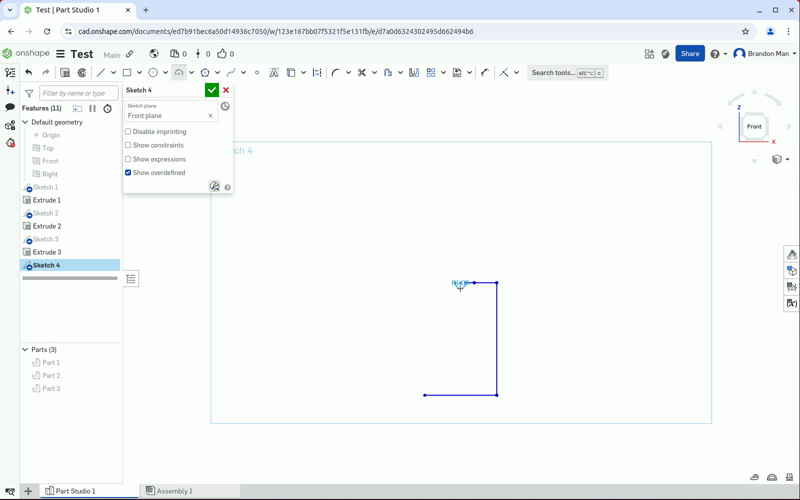
click(460, 288)
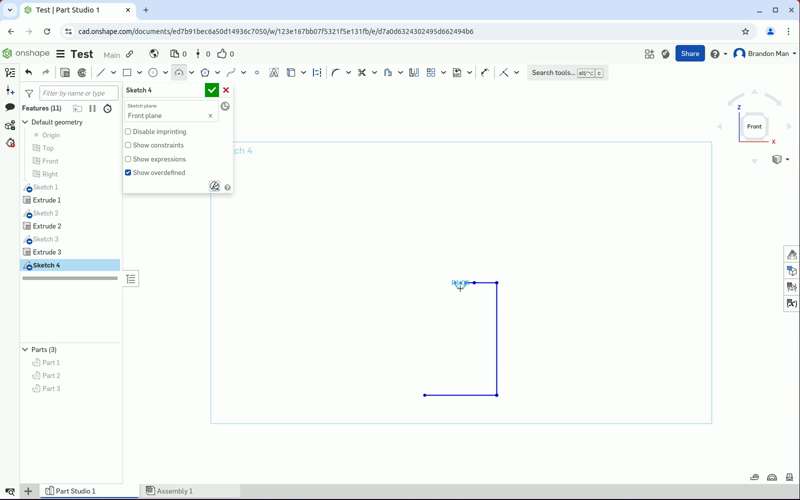
key_up(shift)
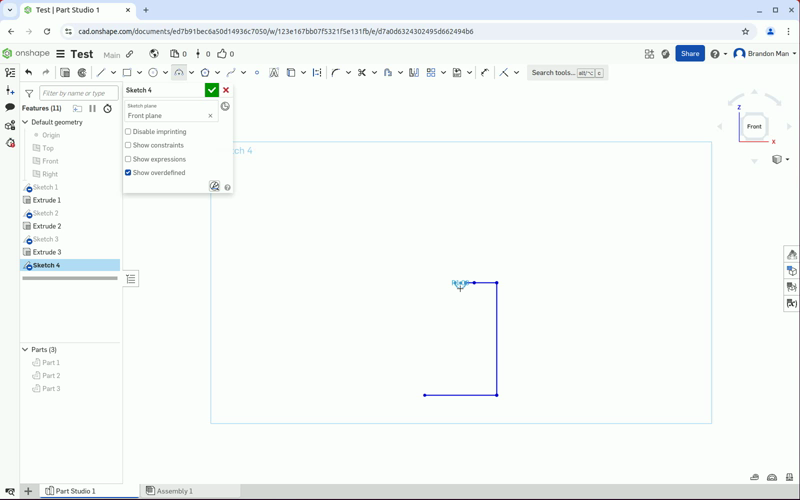
key(esc)
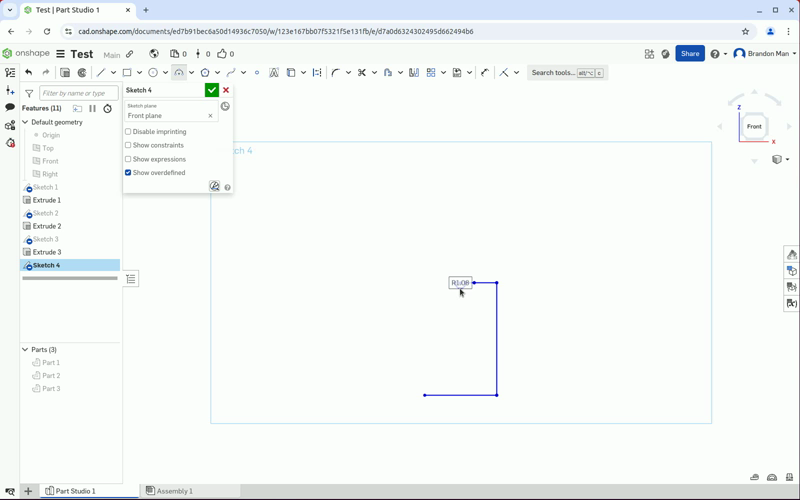
key(l)
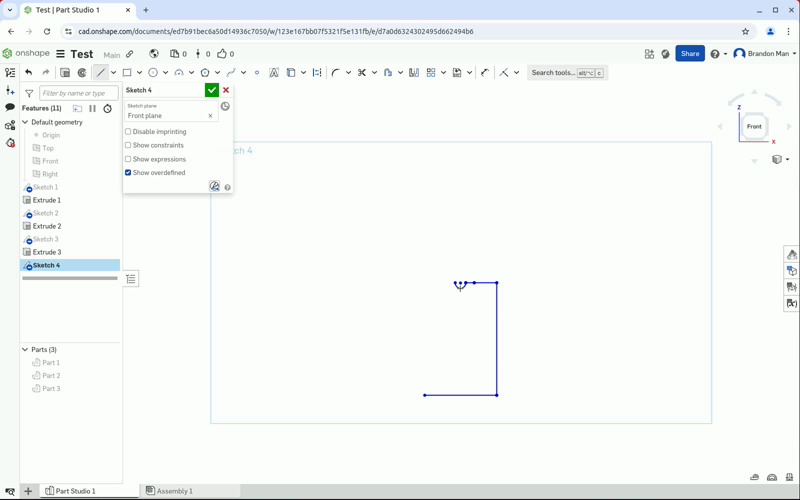
mouse_move(455, 282)
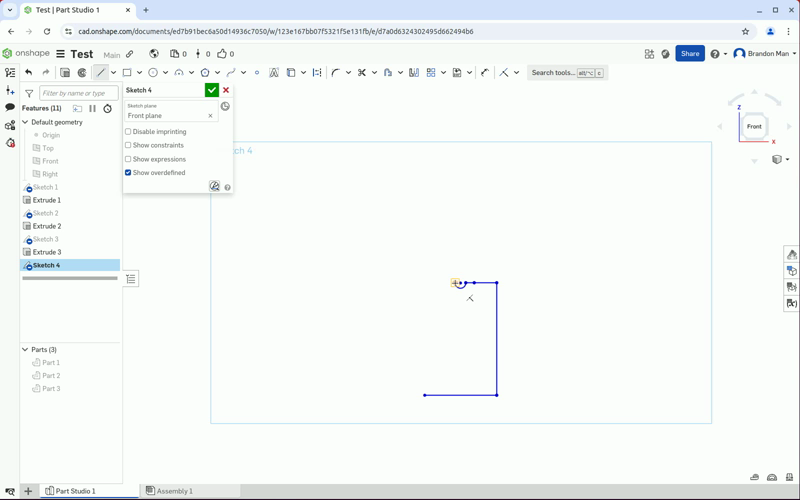
click(455, 282)
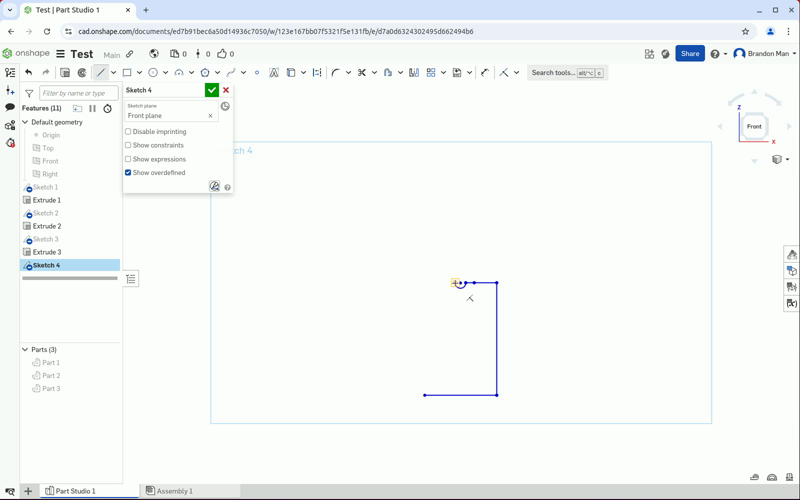
key_down(shift)
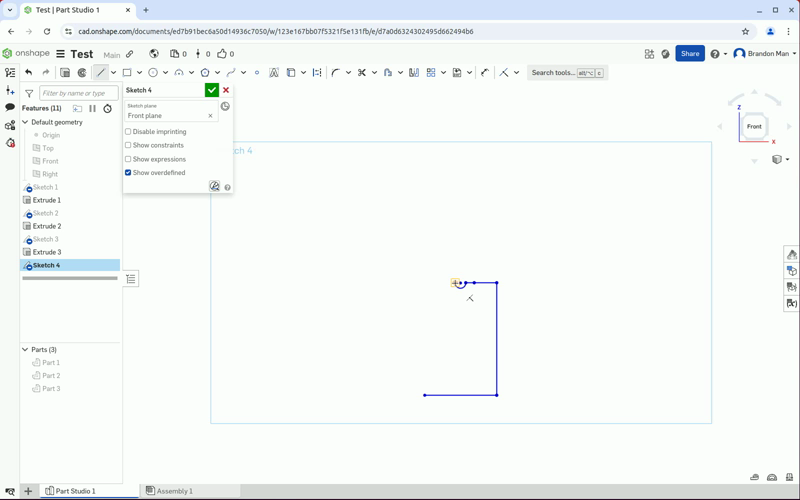
mouse_move(485, 282)
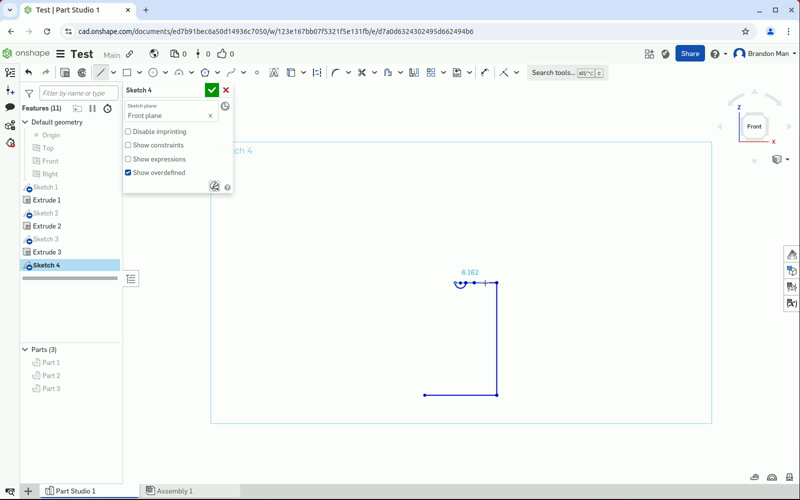
mouse_move(447, 282)
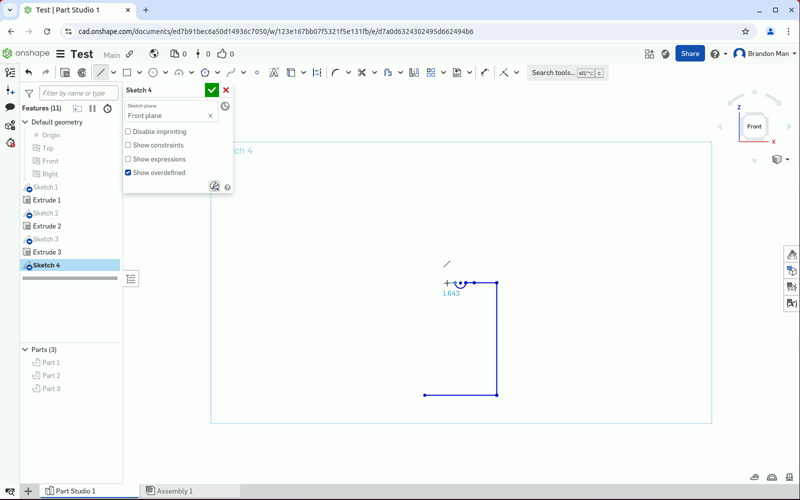
click(447, 282)
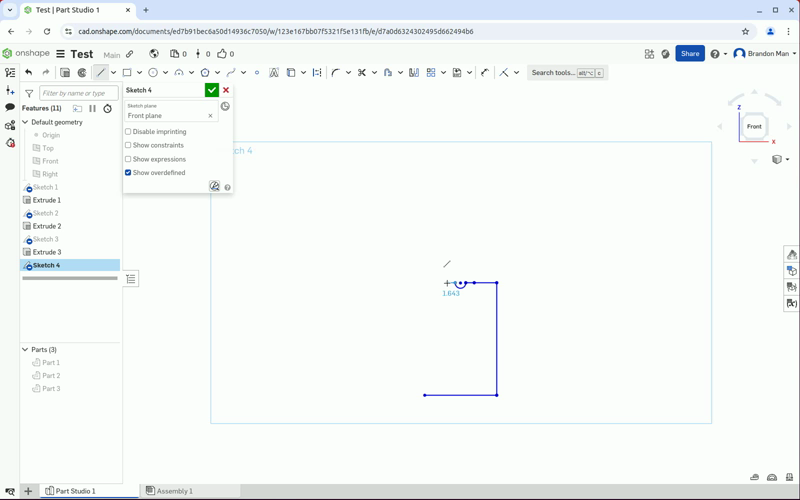
key_up(shift)
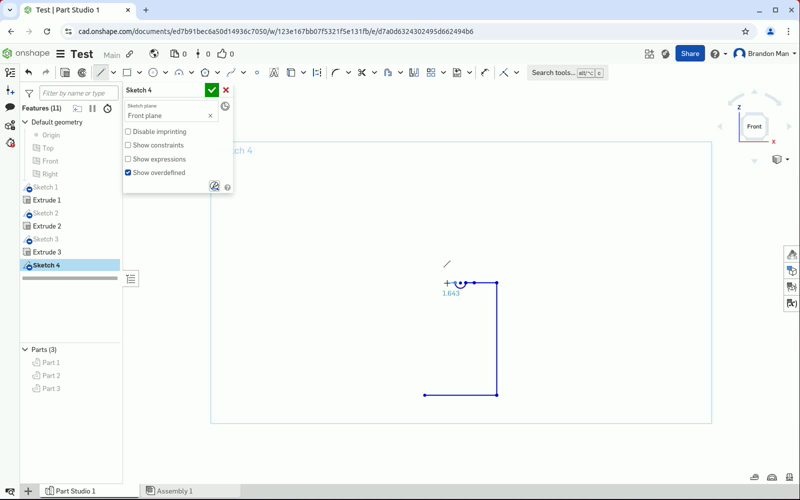
key_down(shift)
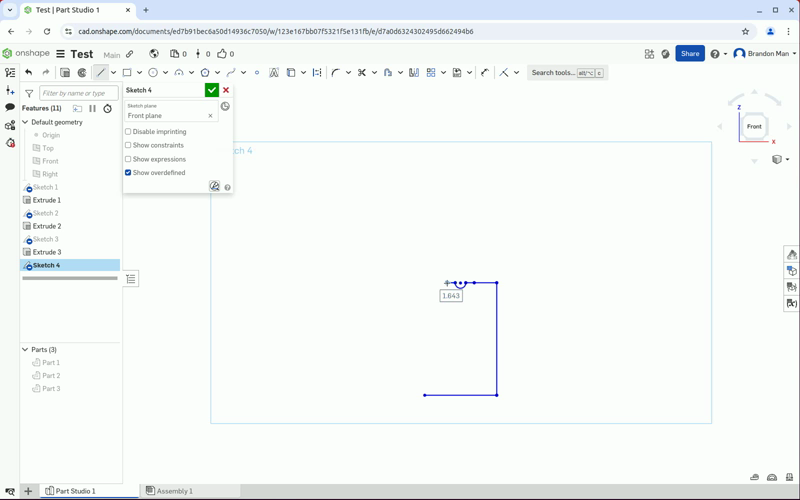
mouse_move(477, 282)
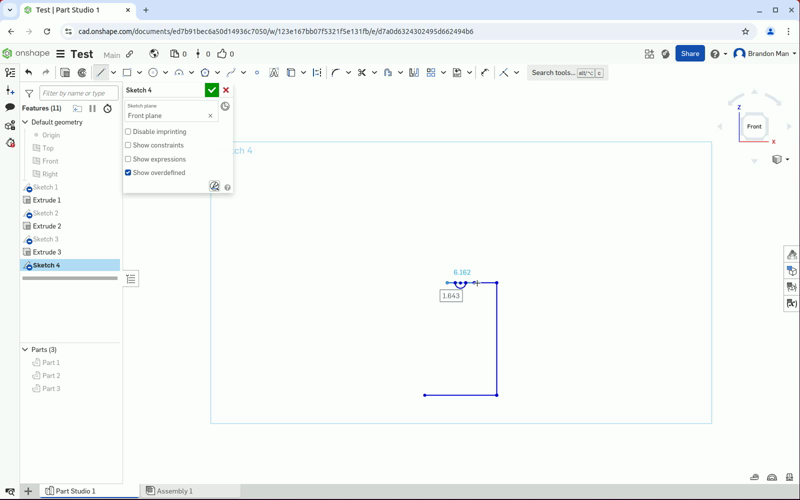
mouse_move(424, 282)
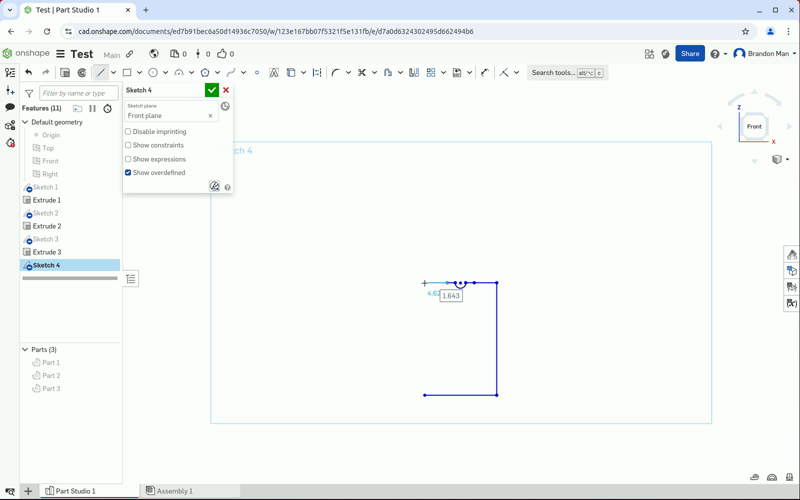
click(424, 282)
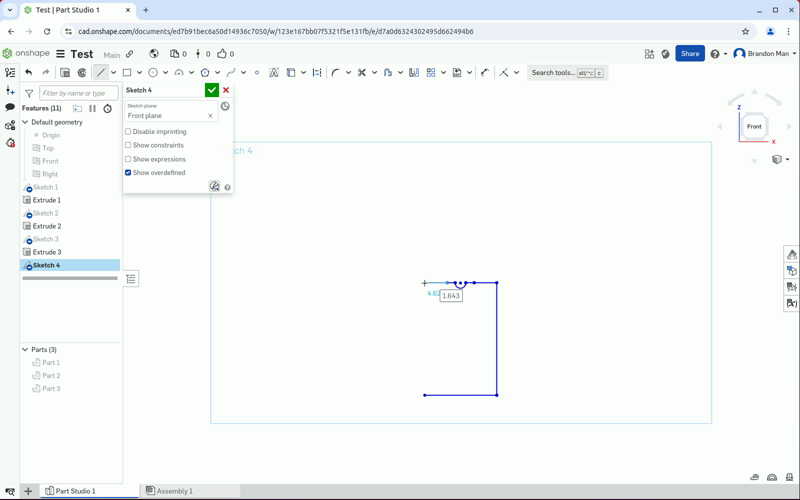
key_up(shift)
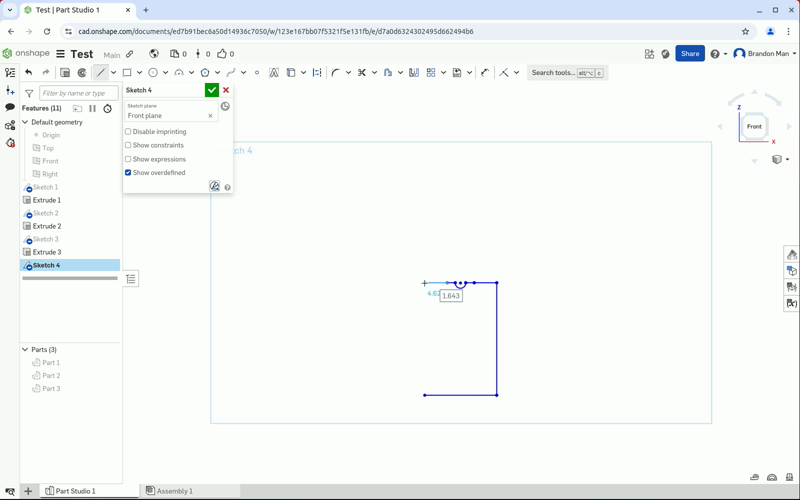
key_down(shift)
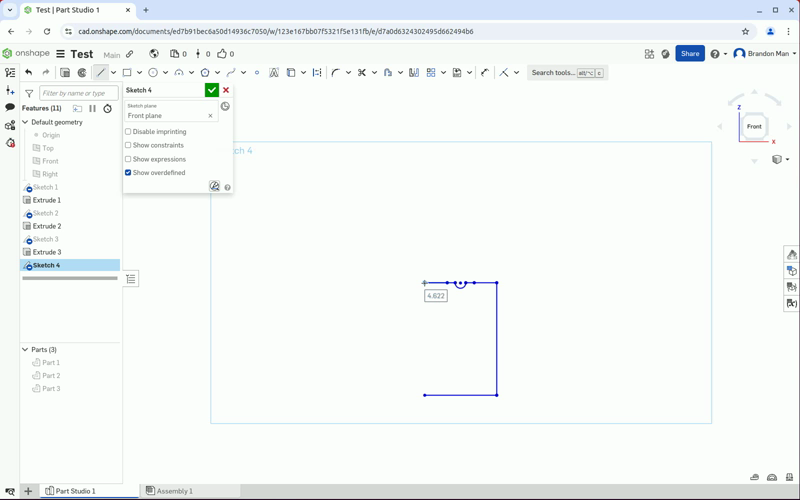
mouse_move(424, 395)
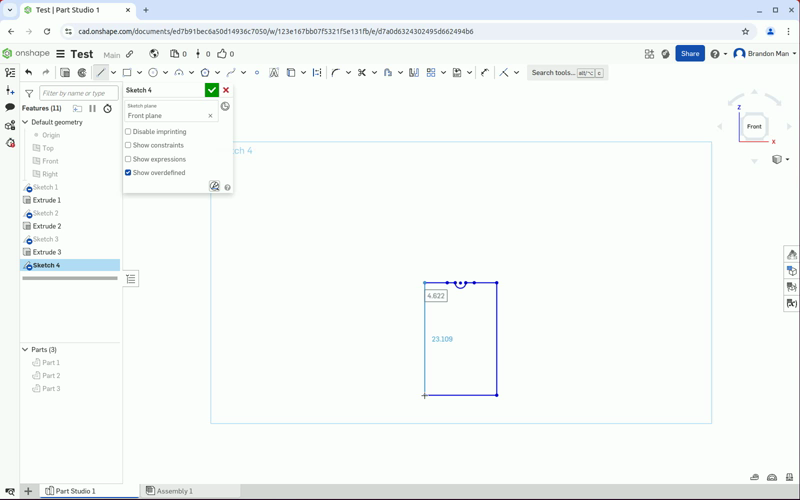
key_up(shift)
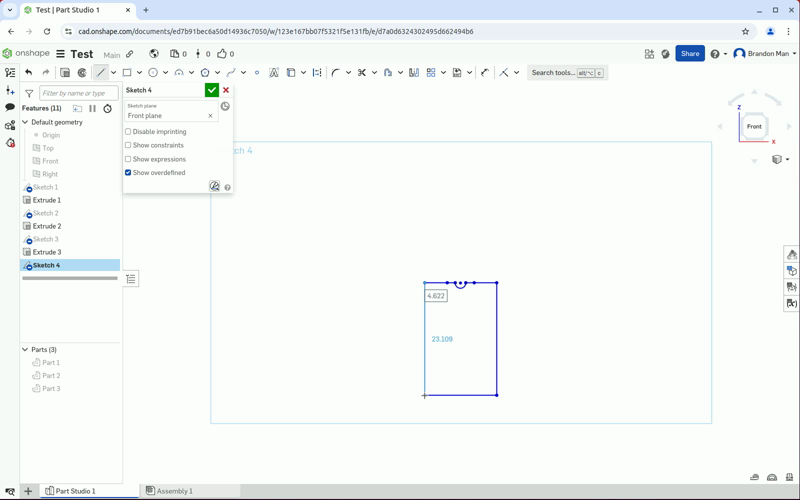
click(424, 395)
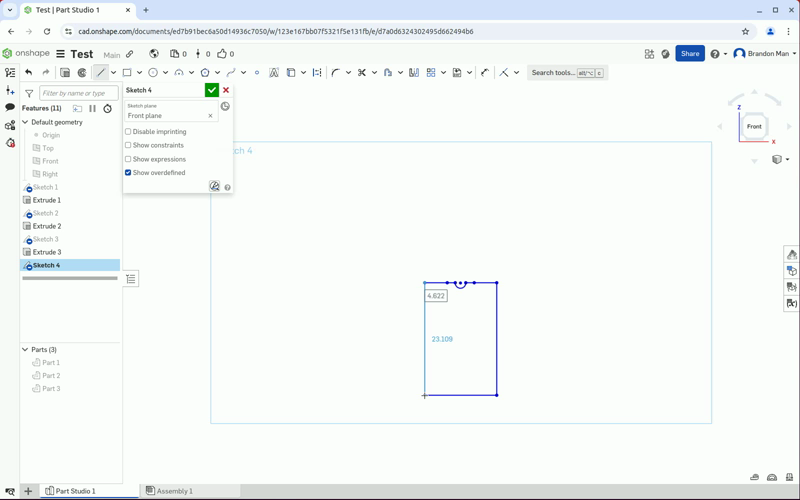
key(esc)
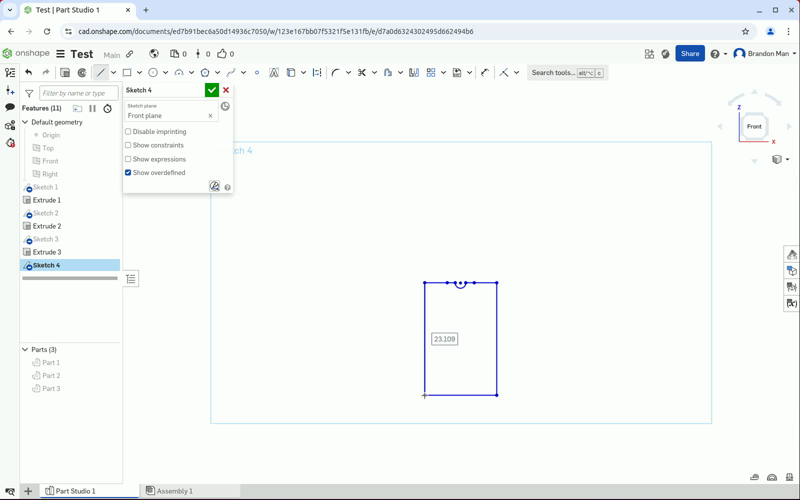
mouse_move(468, 347)
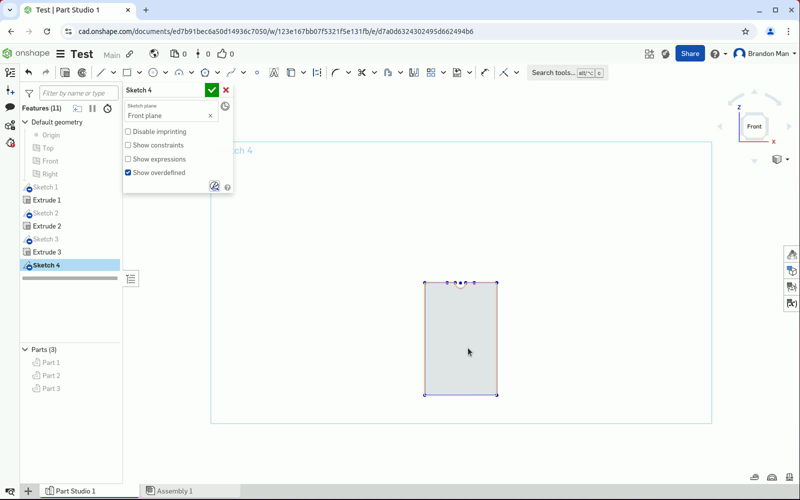
scroll(6)
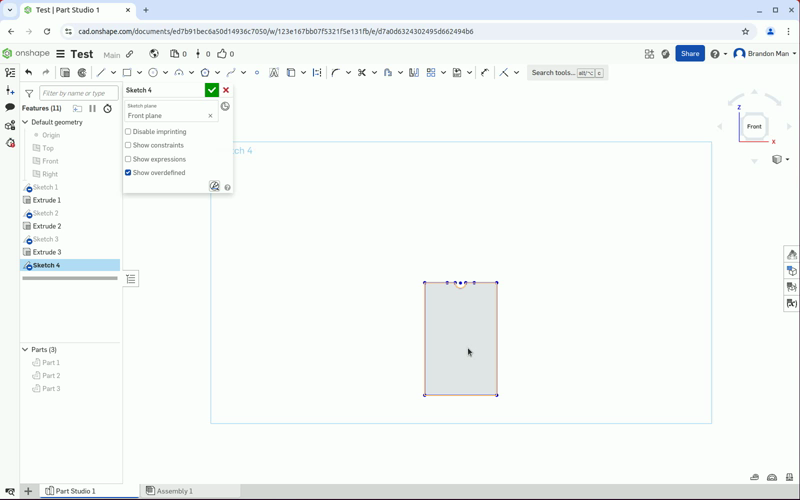
scroll(6)
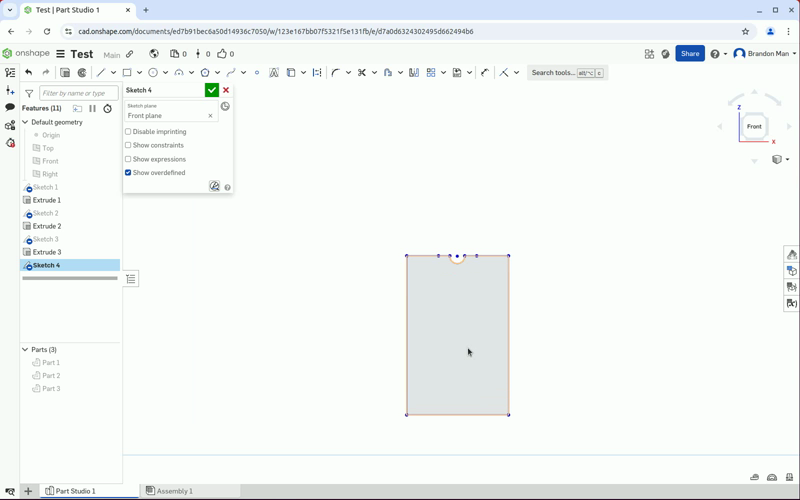
scroll(6)
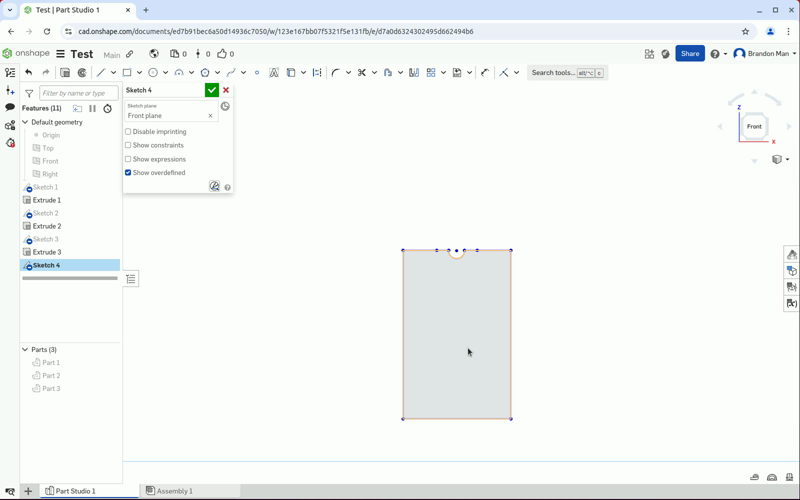
scroll(6)
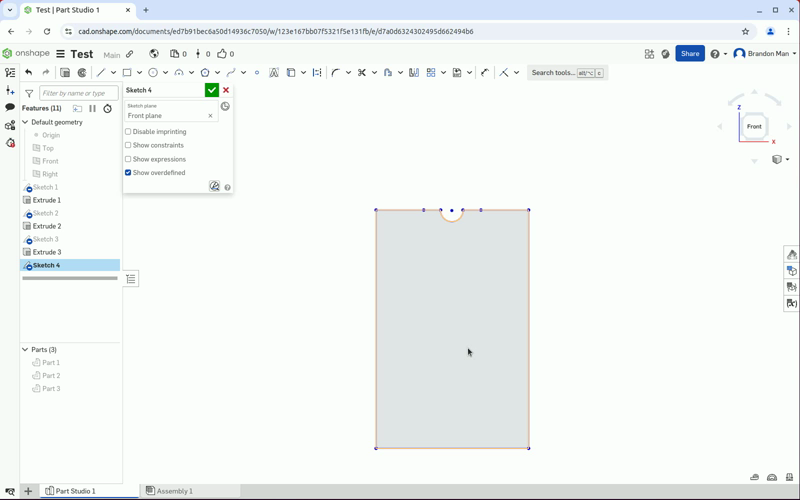
scroll(6)
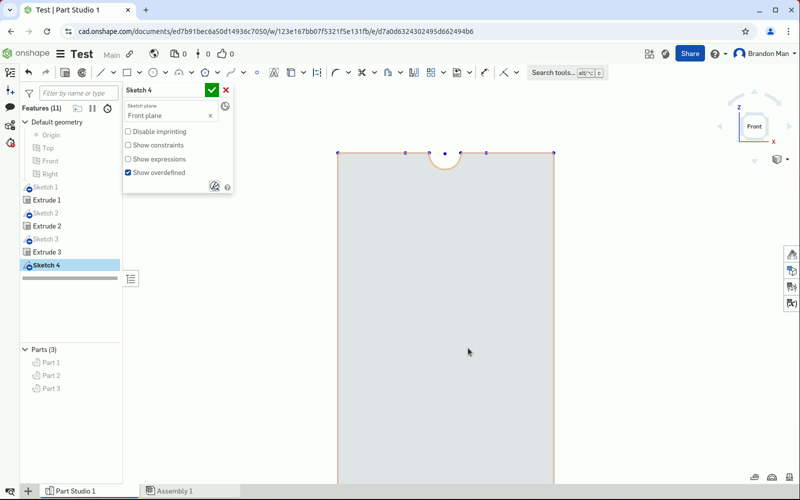
scroll(6)
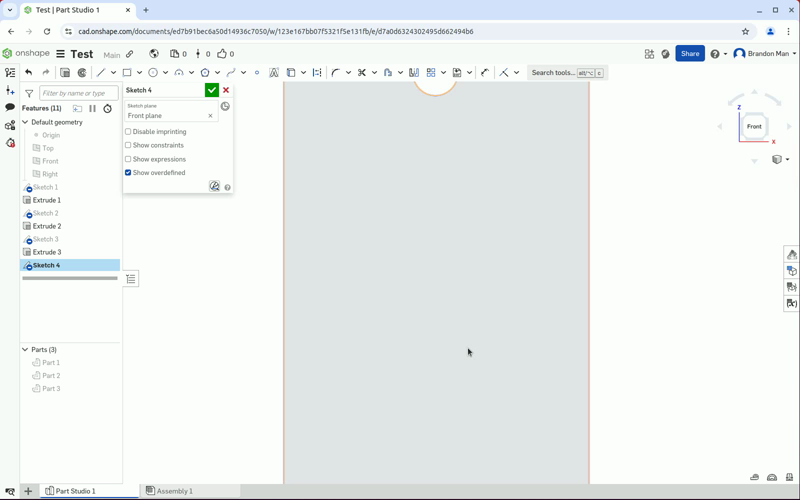
scroll(6)
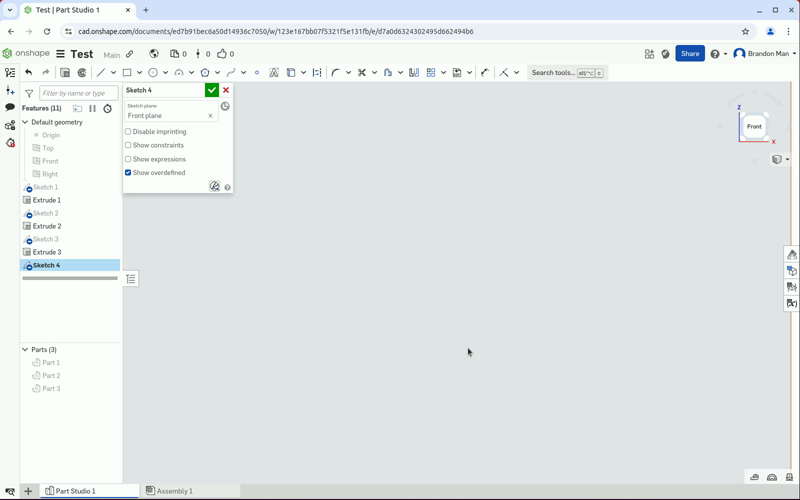
click(468, 347)
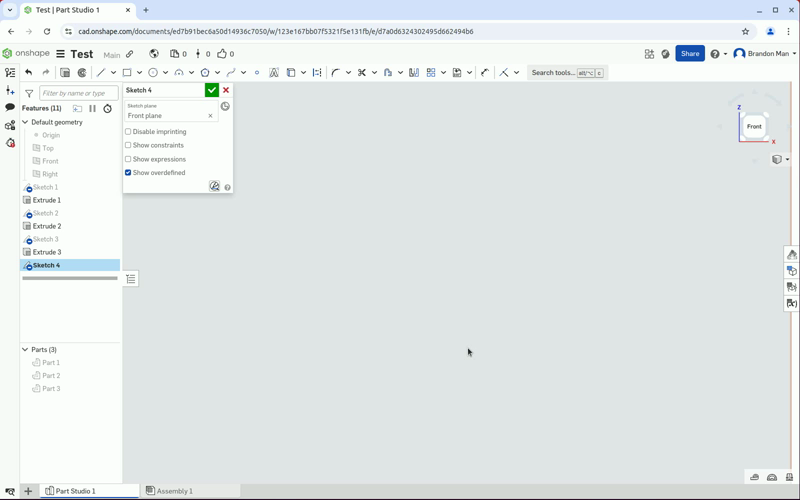
scroll(-6)
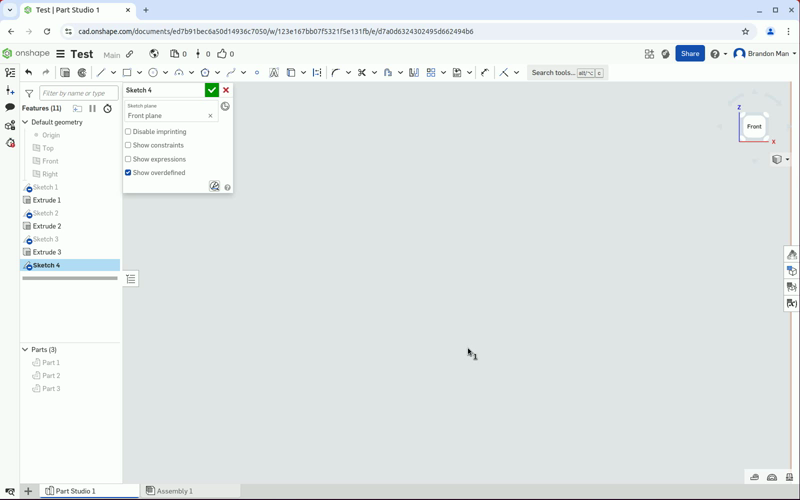
scroll(-6)
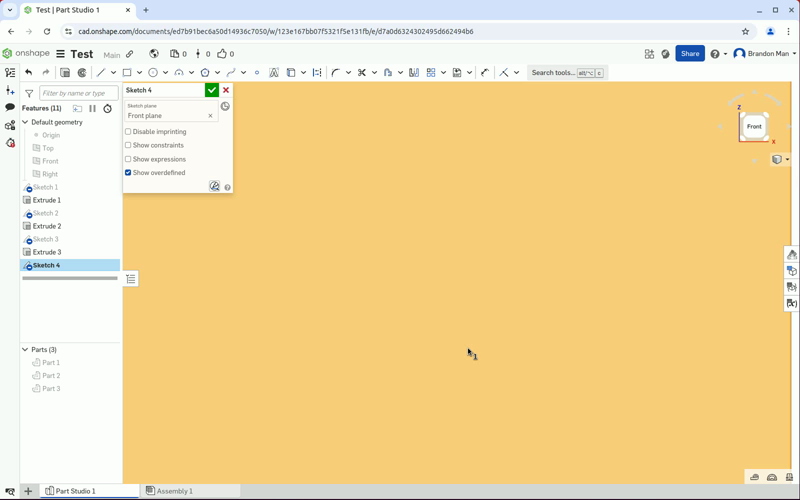
scroll(-6)
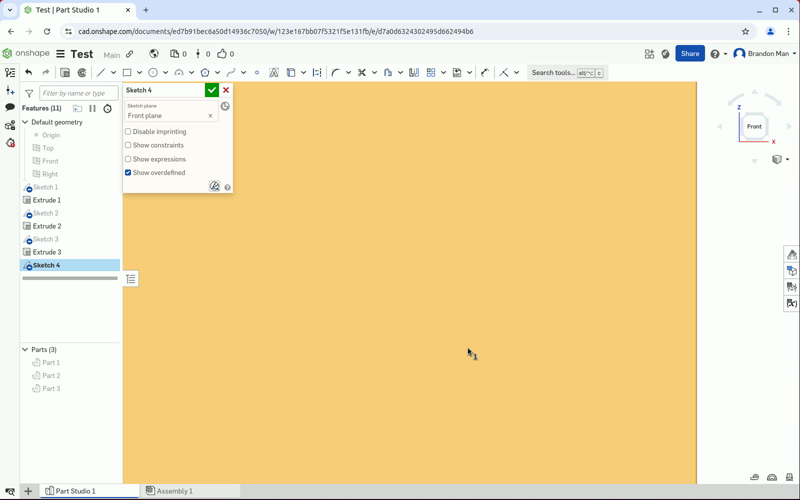
scroll(-6)
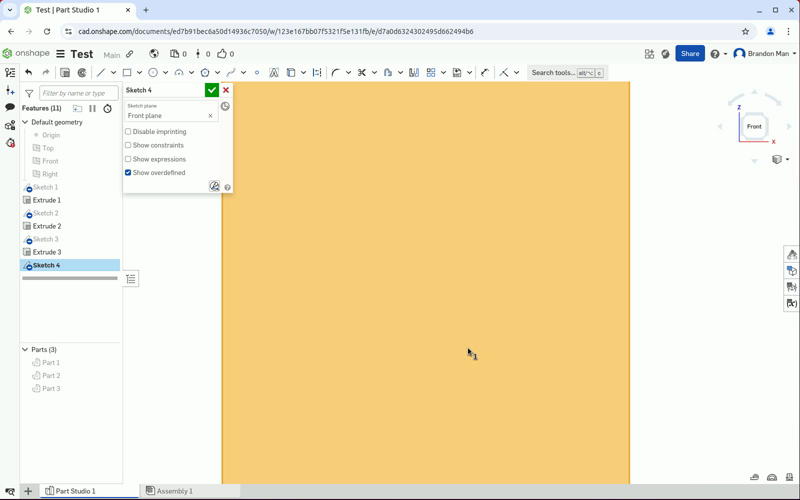
scroll(-6)
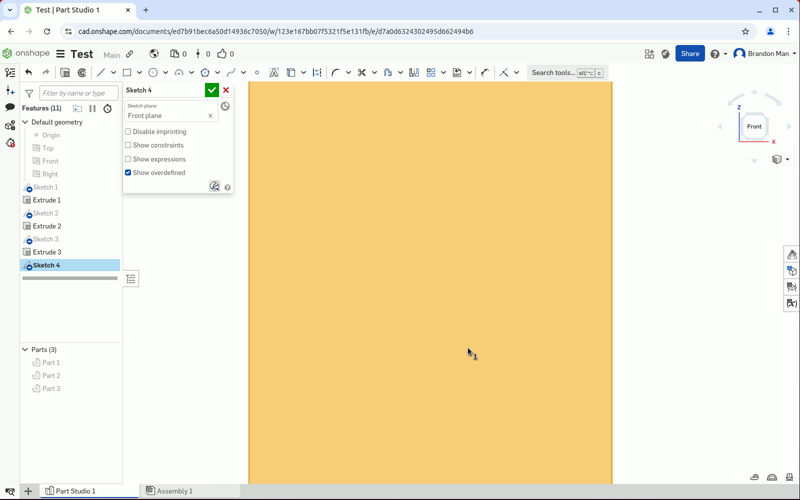
scroll(-6)
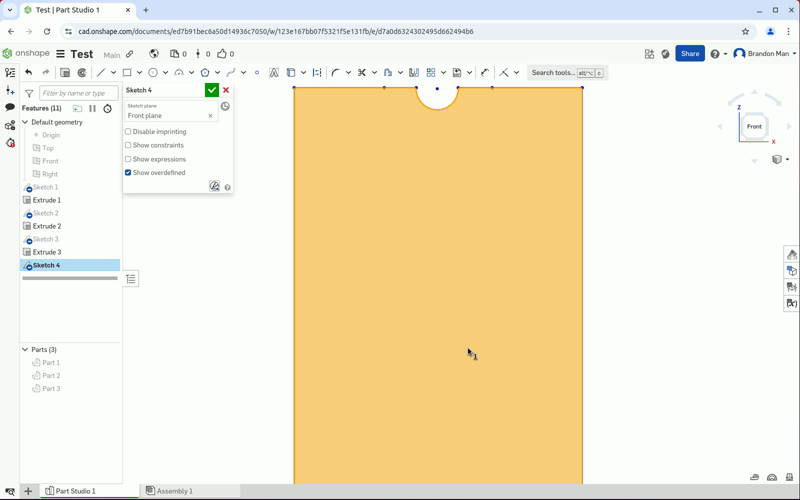
scroll(-6)
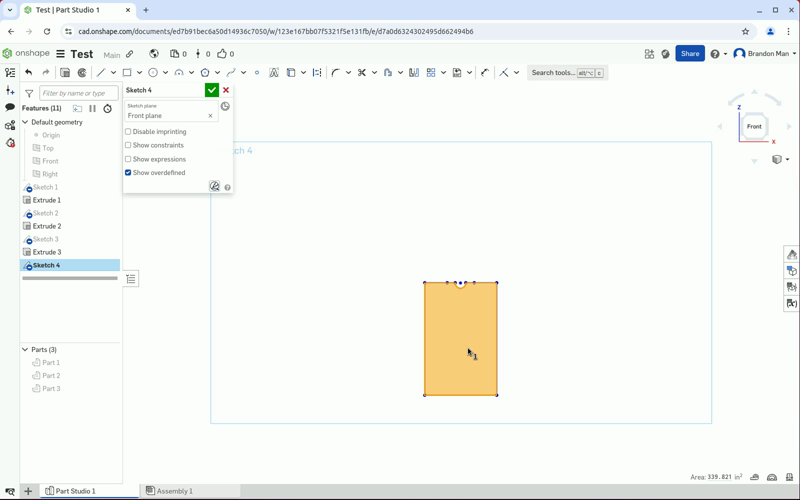
mouse_move(73, 352)
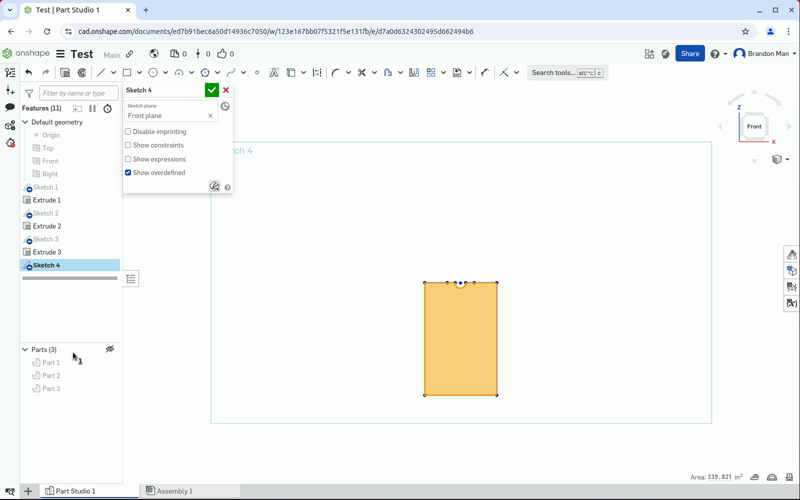
key(shift+y)
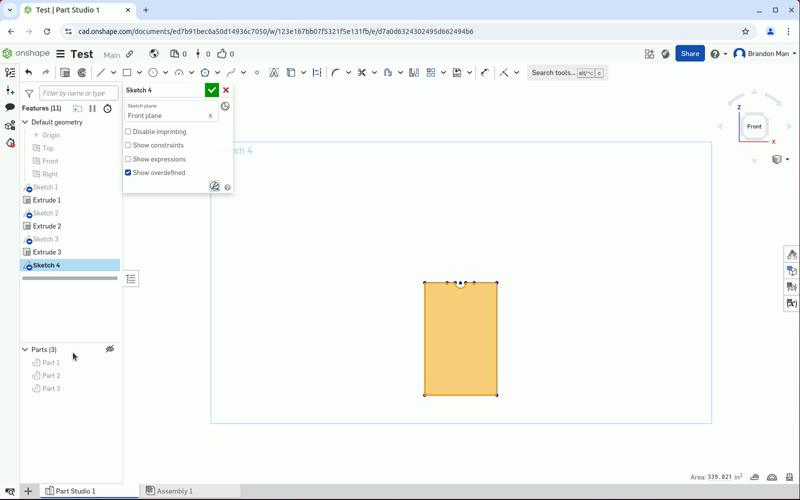
key(shift+e)
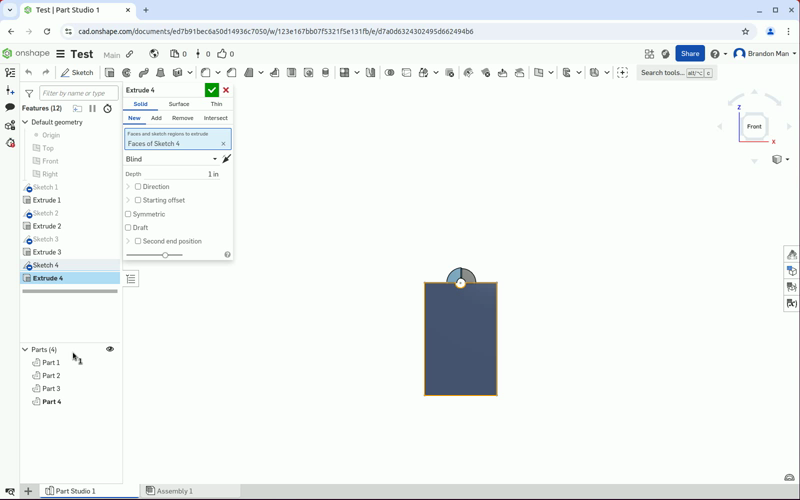
mouse_move(143, 106)
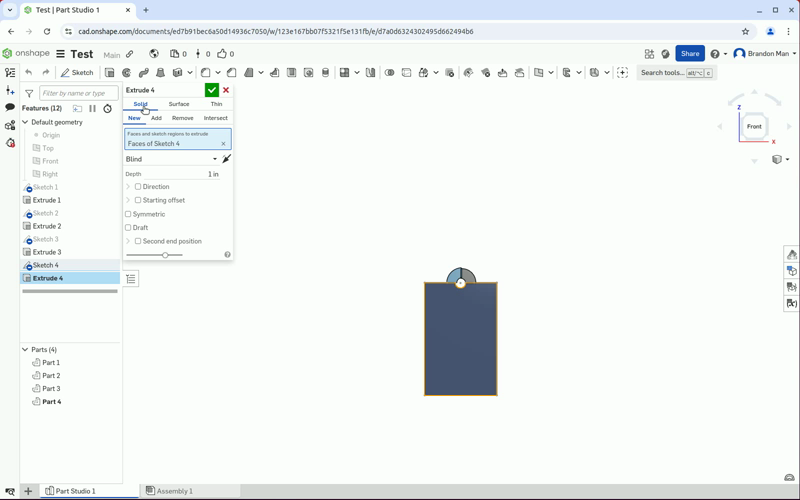
click(143, 106)
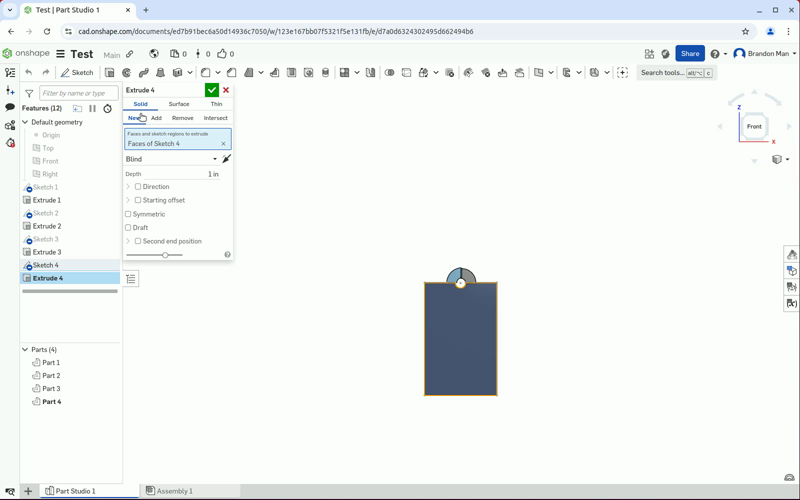
mouse_move(137, 120)
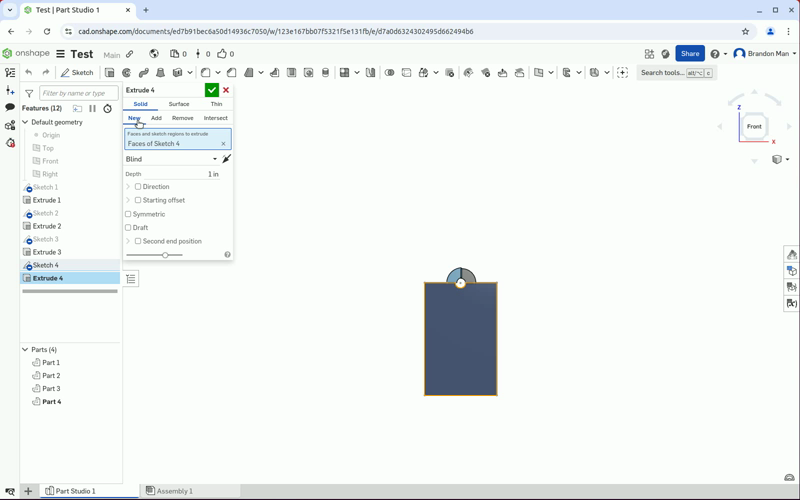
click(137, 120)
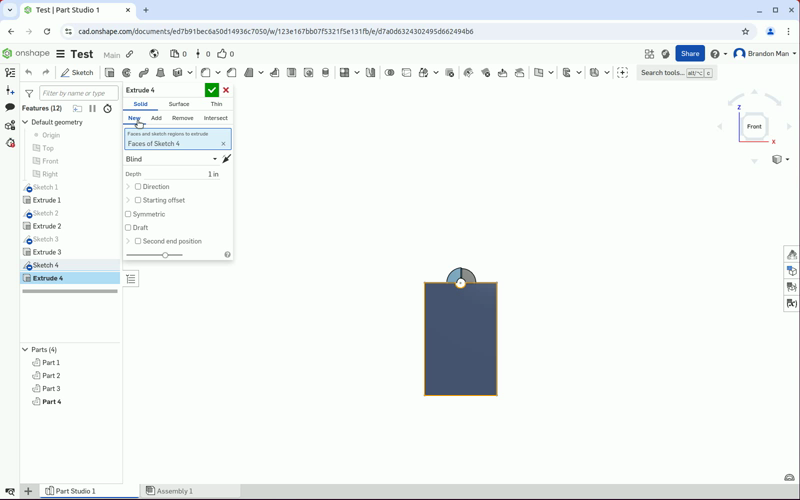
key(tab, 4)
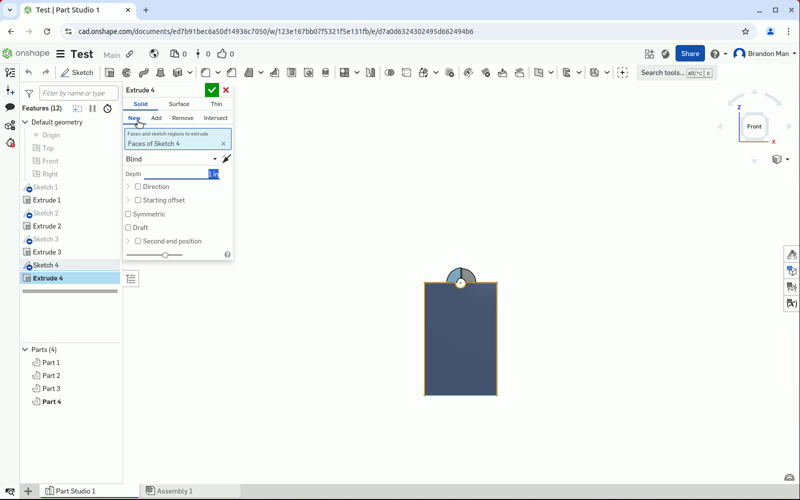
text(5.536)
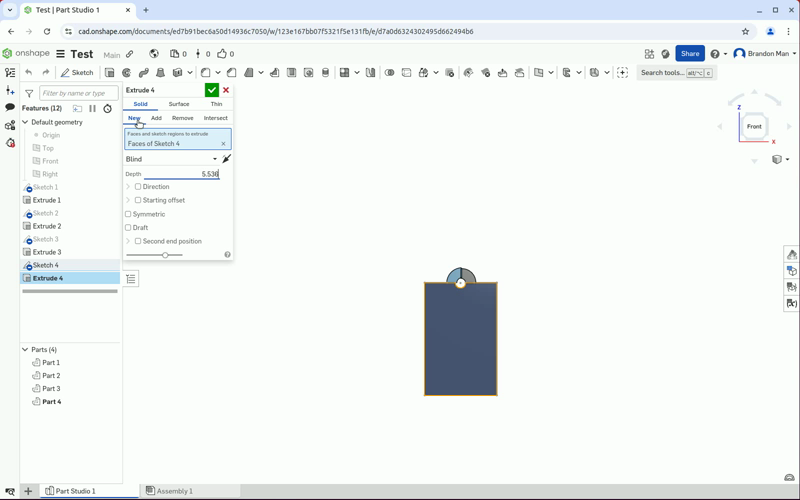
key(enter)
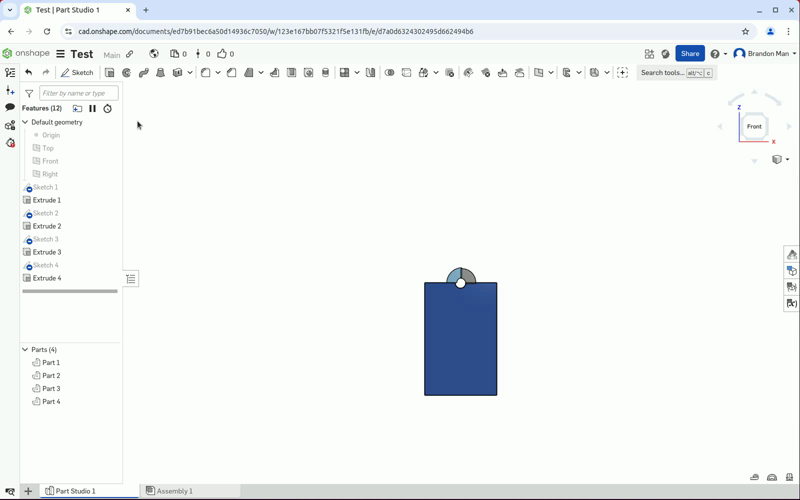
key(shift+h)
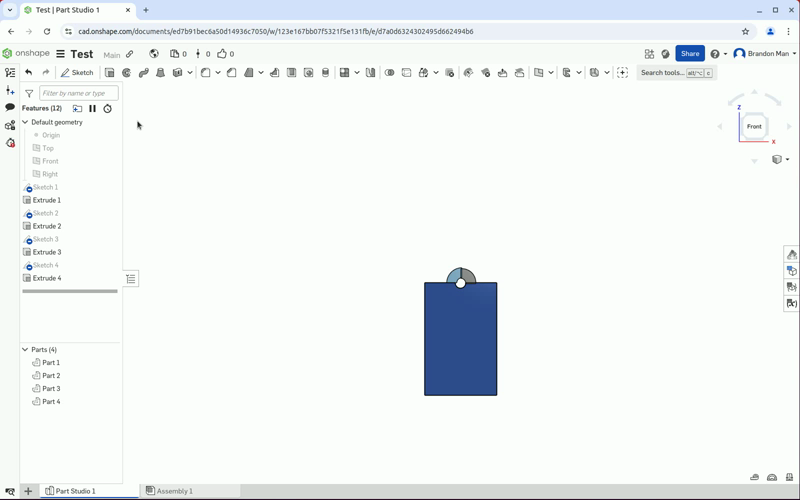
key(shift+h)
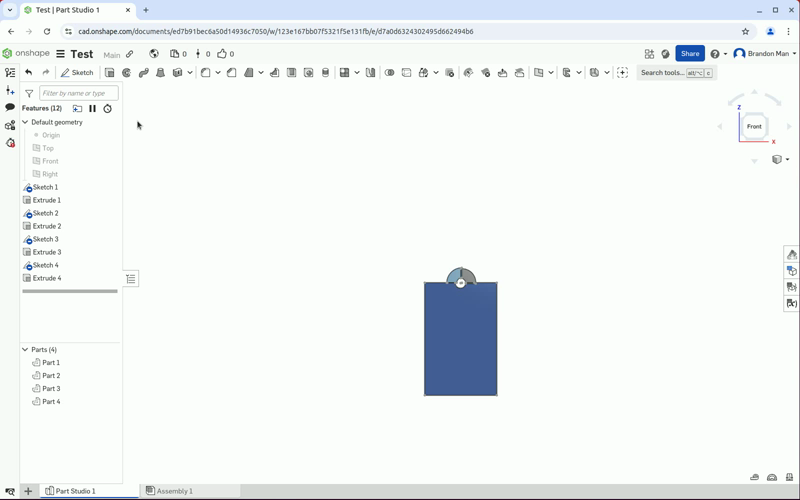
key(shift+7)
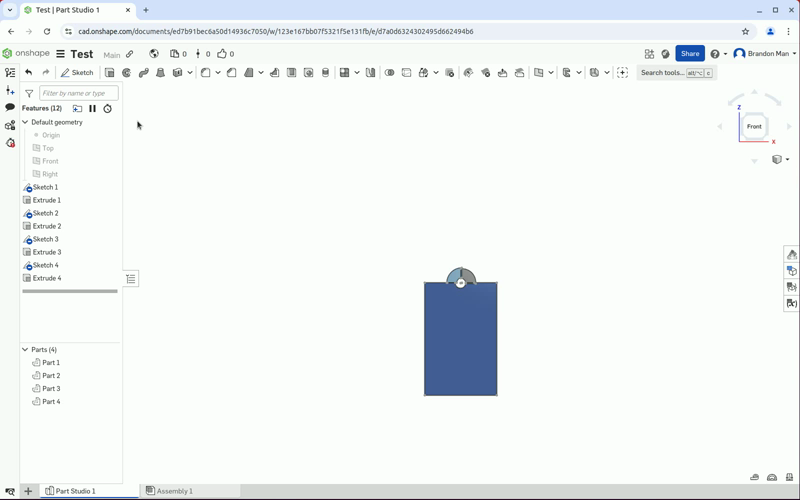
key(left, 2)
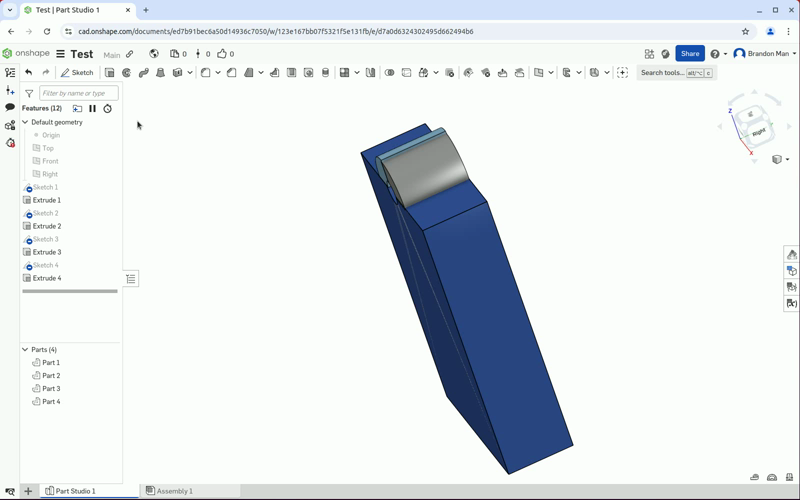
key(down, 2)
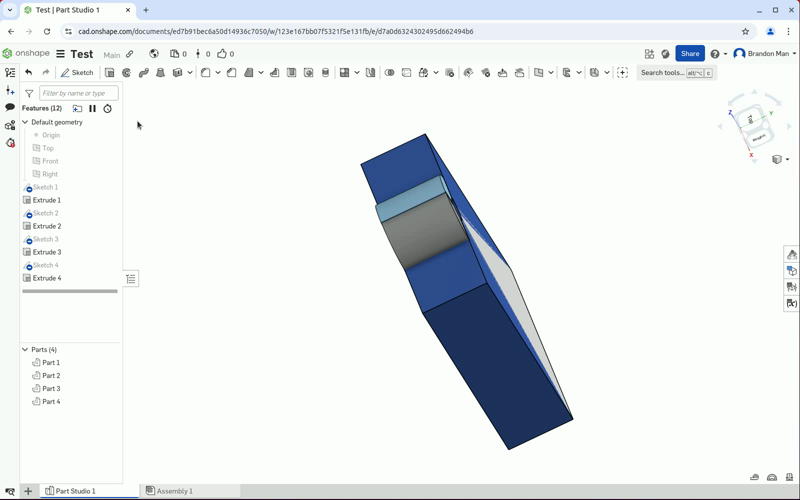
key(up, 2)
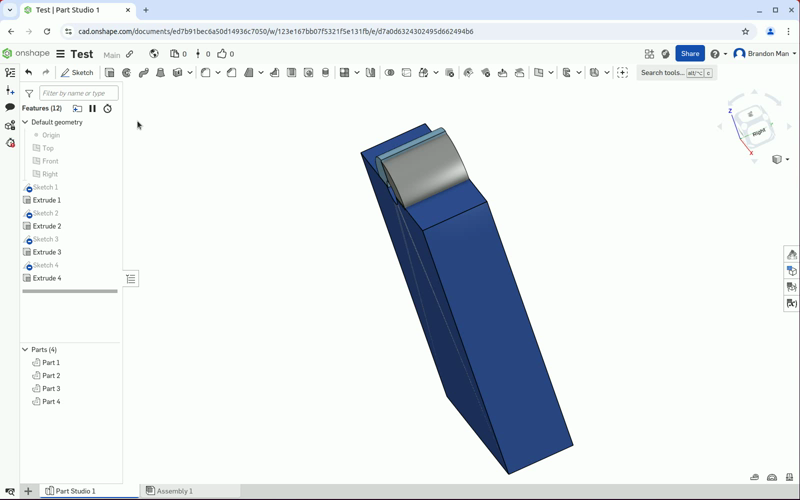
key(right, 2)
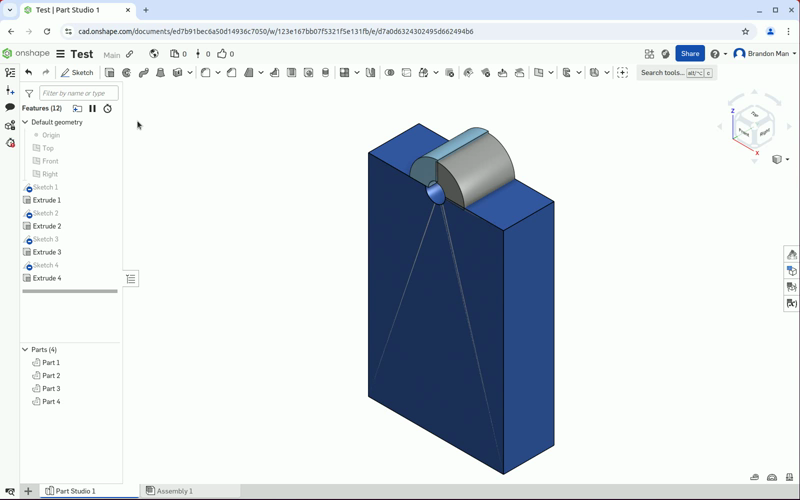
mouse_move(73, 189)
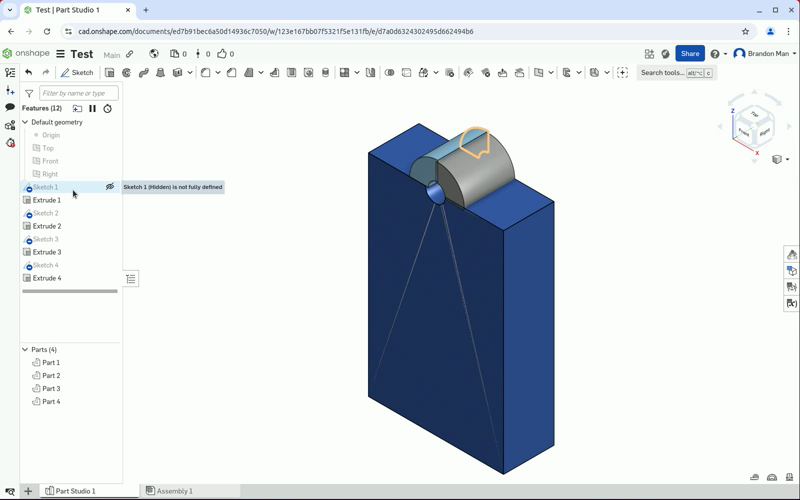
click(73, 189)